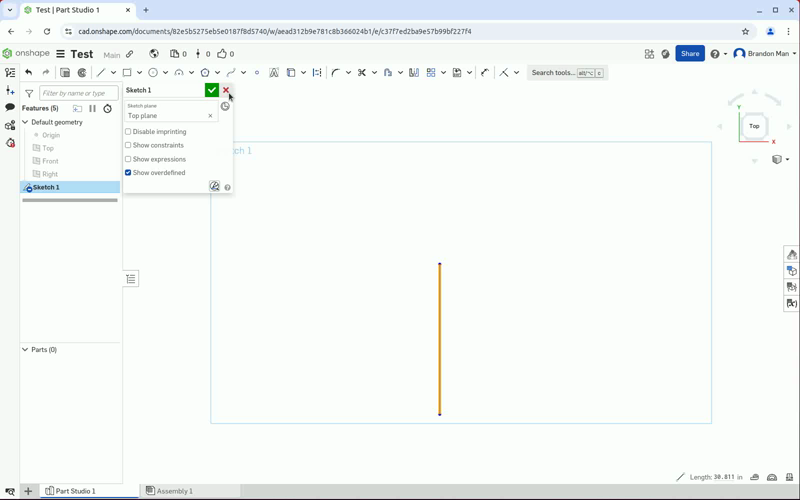
key(shift+h)
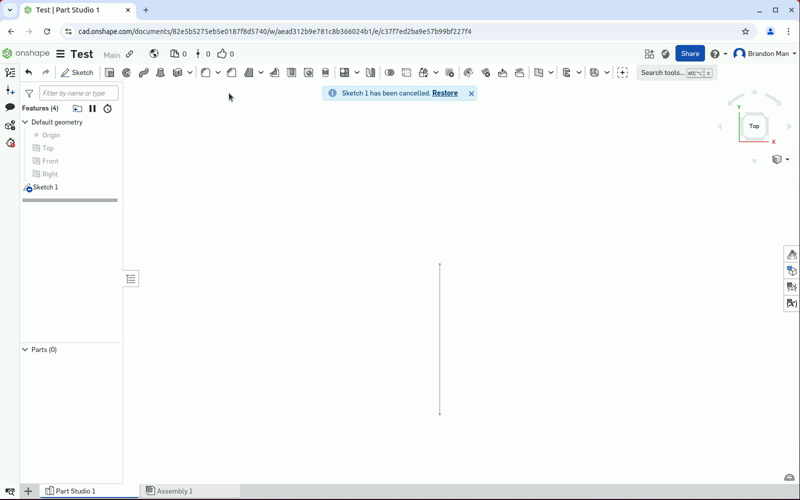
mouse_move(73, 352)
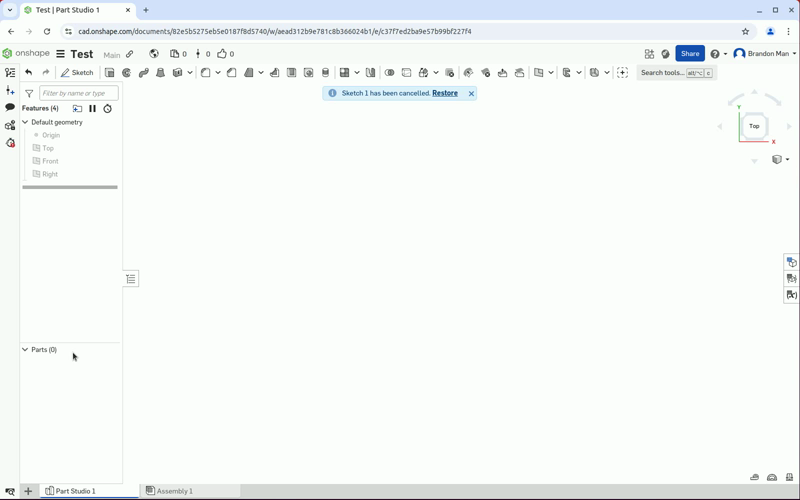
key(y)
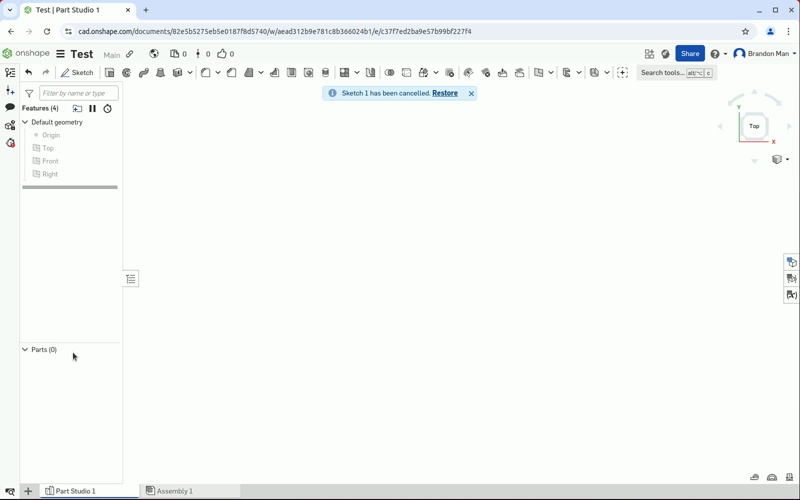
key(shift+p)
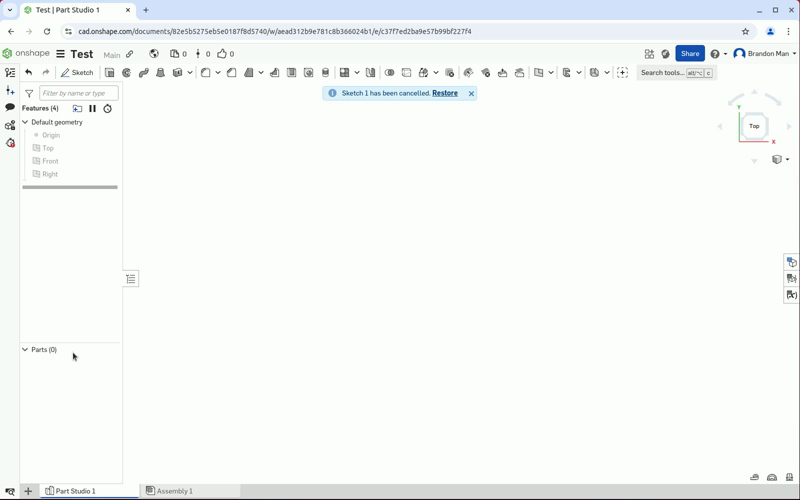
key(space)
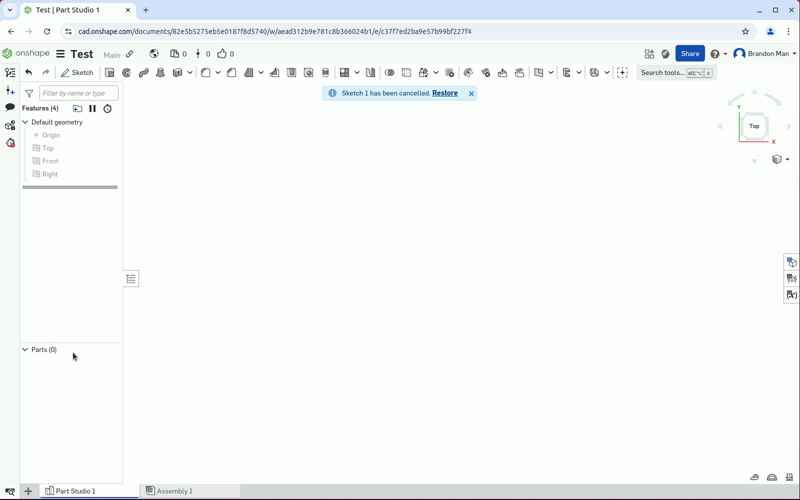
key_down(shift)
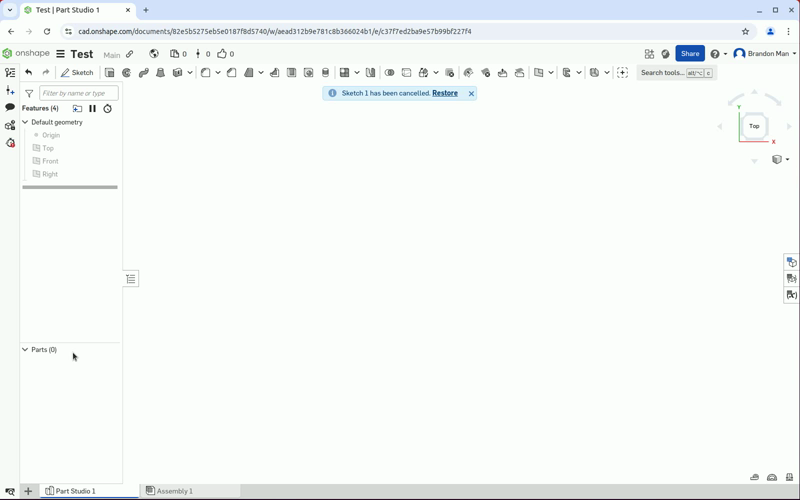
key(up)
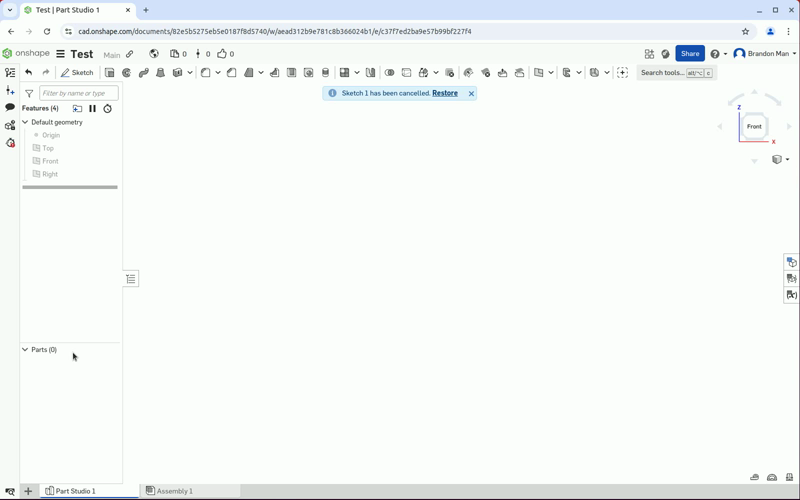
key_up(shift)
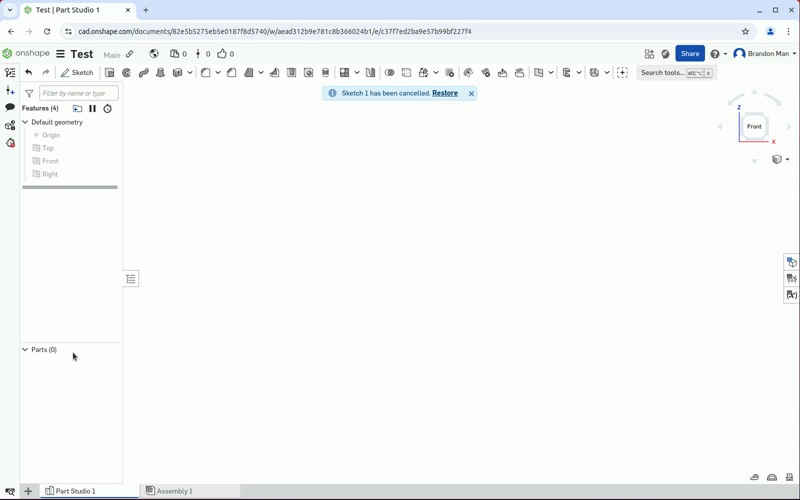
key(space)
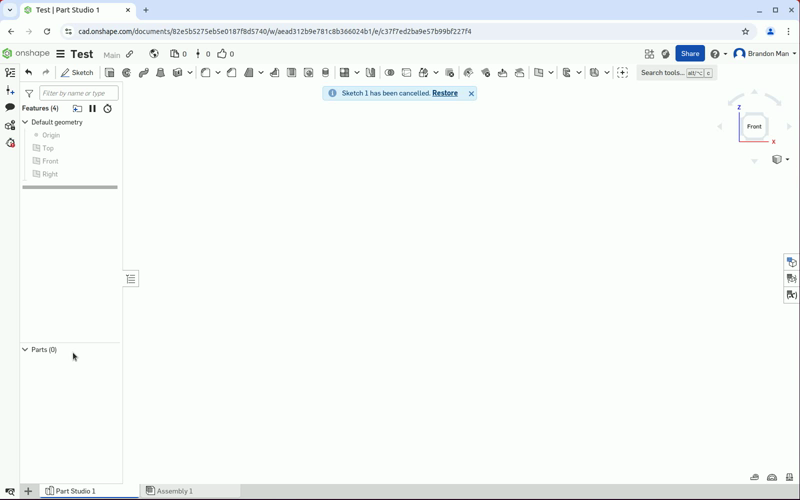
key_down(shift)
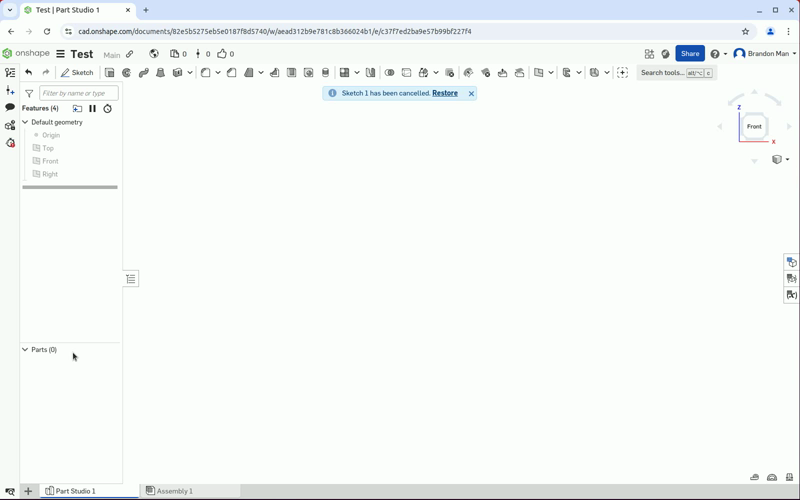
key(left)
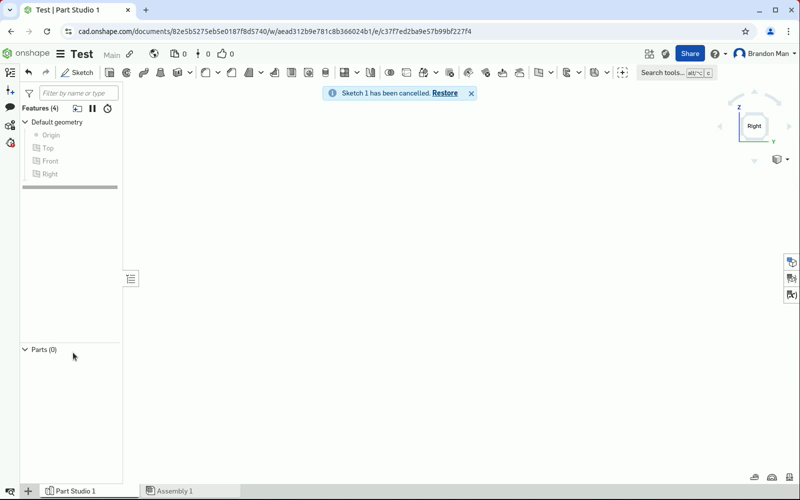
key_up(shift)
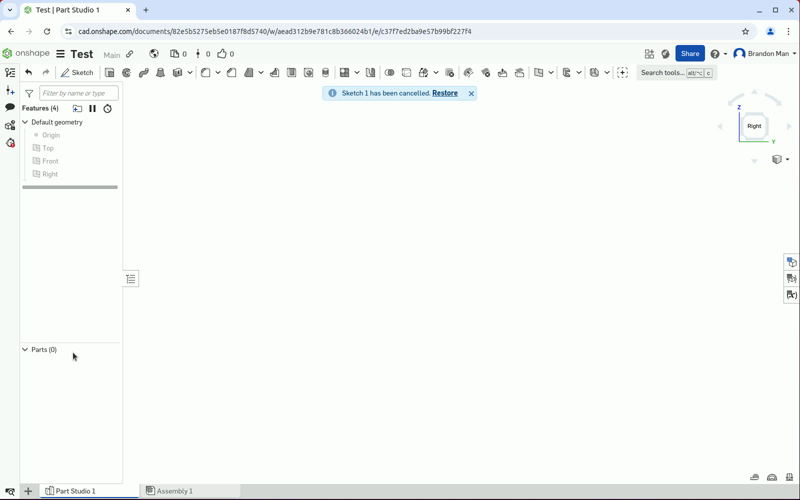
mouse_move(73, 352)
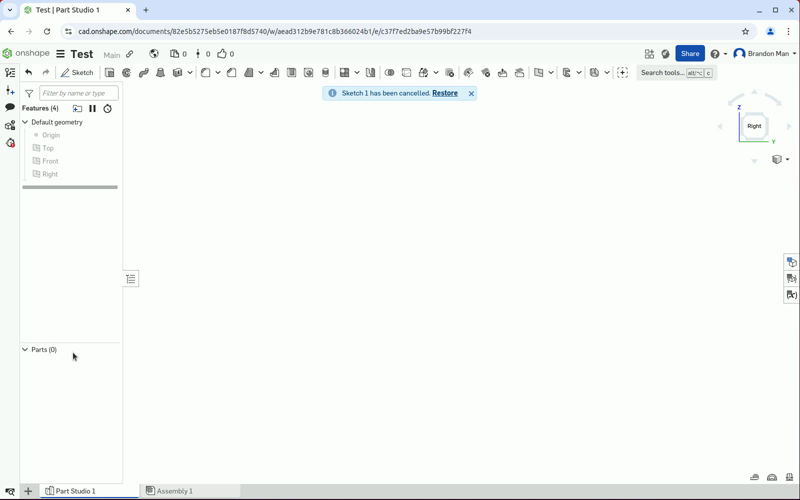
key(shift+y)
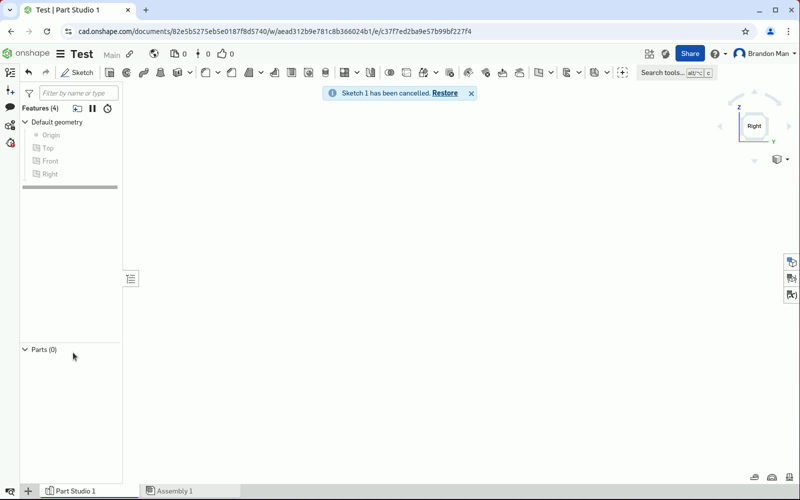
key(shift+s)
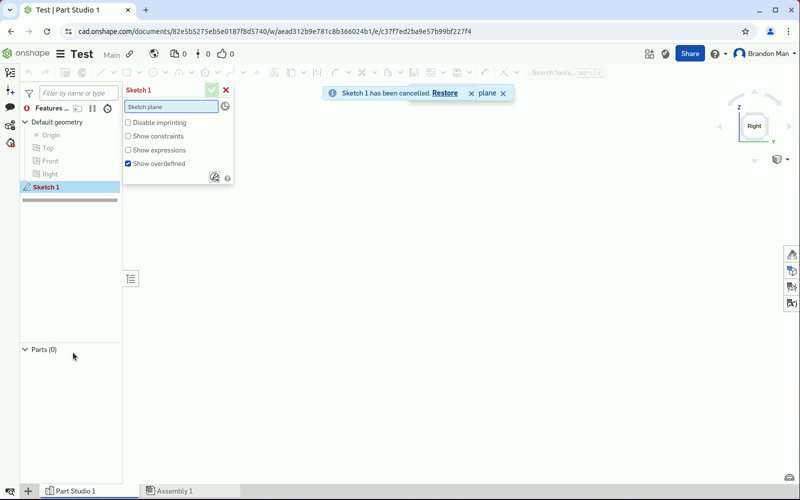
mouse_move(73, 176)
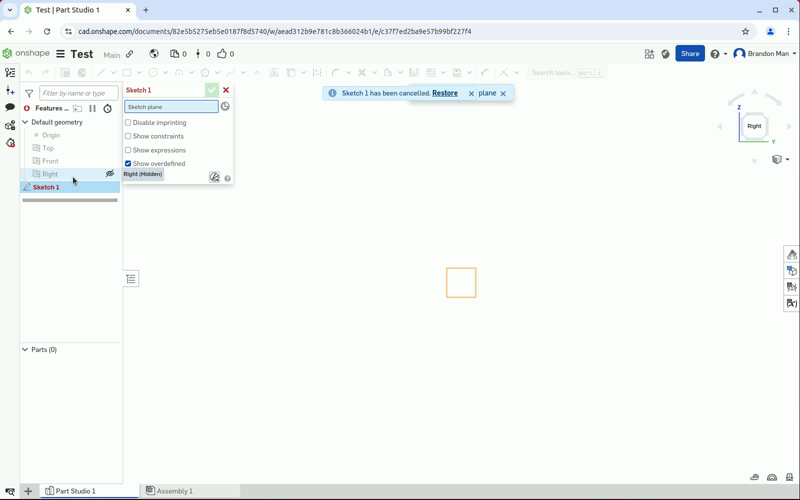
click(73, 176)
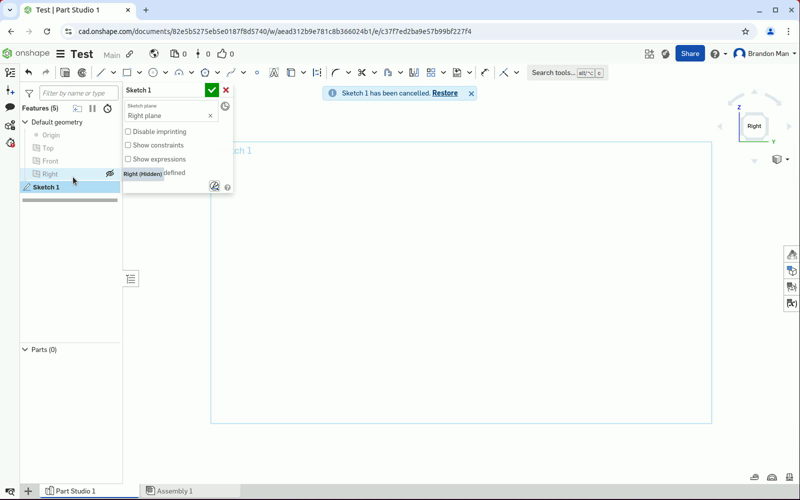
mouse_move(73, 352)
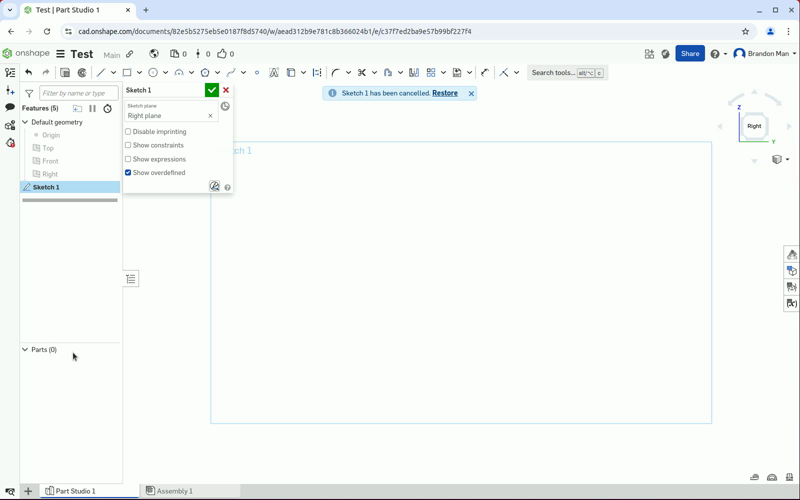
key(y)
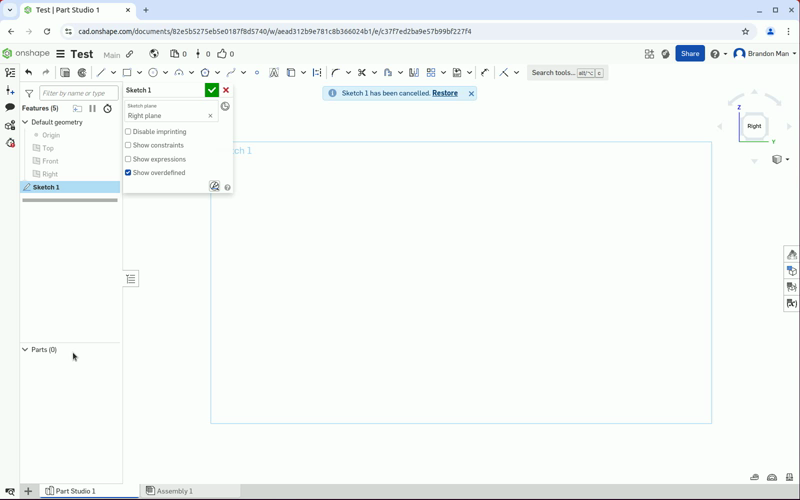
key(l)
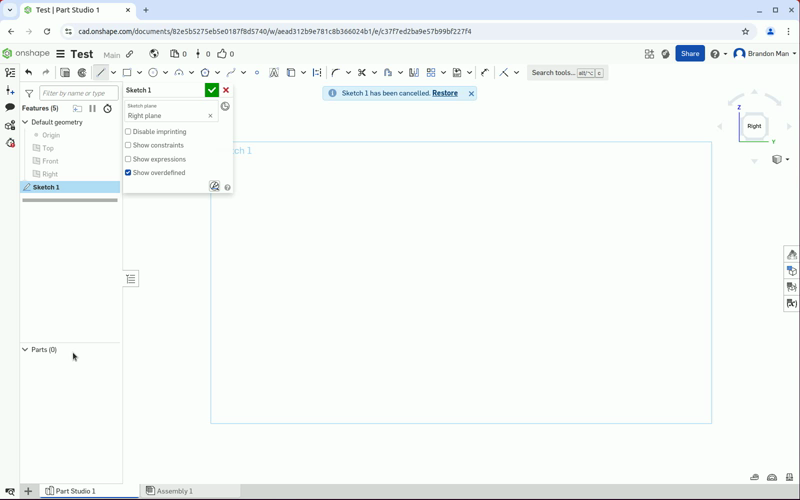
key_down(shift)
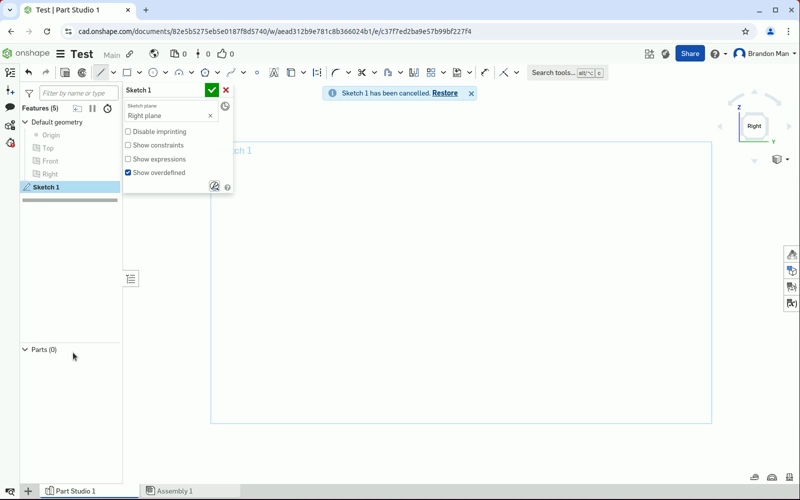
mouse_move(443, 305)
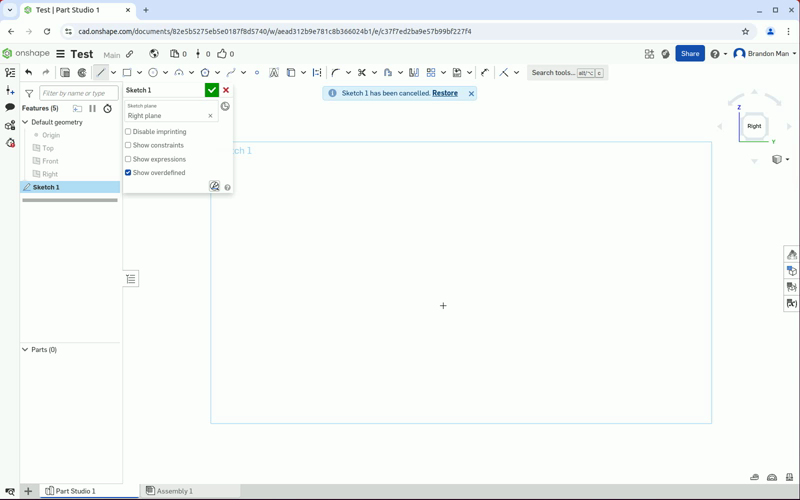
click(443, 305)
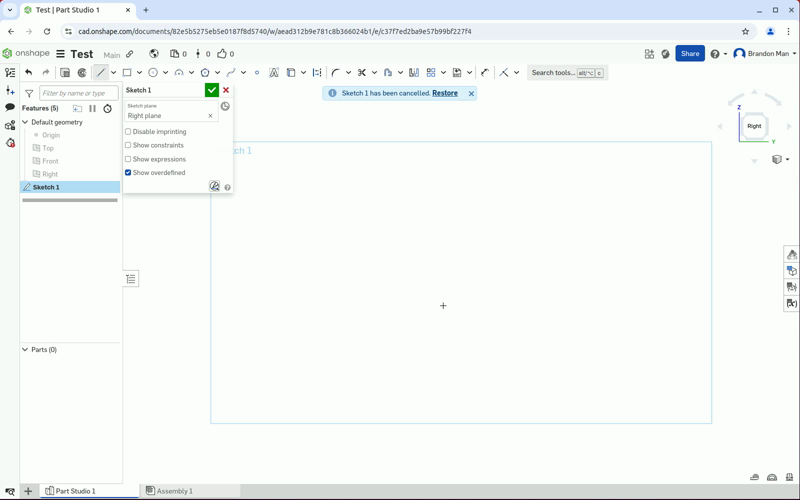
key_up(shift)
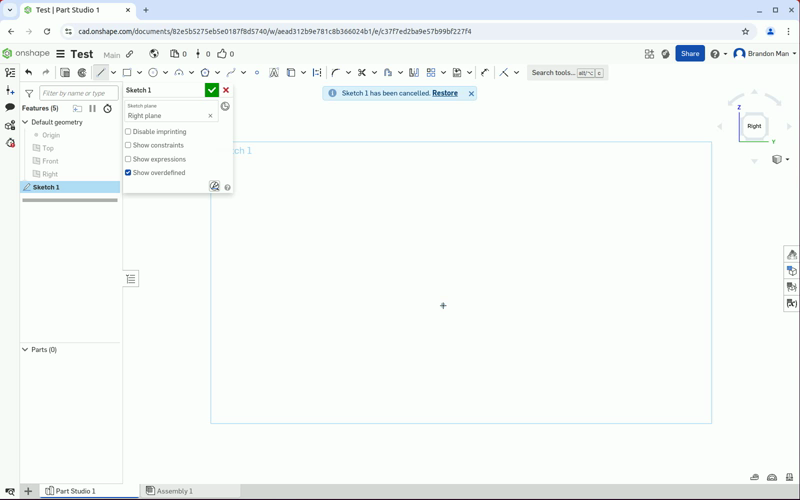
key_down(shift)
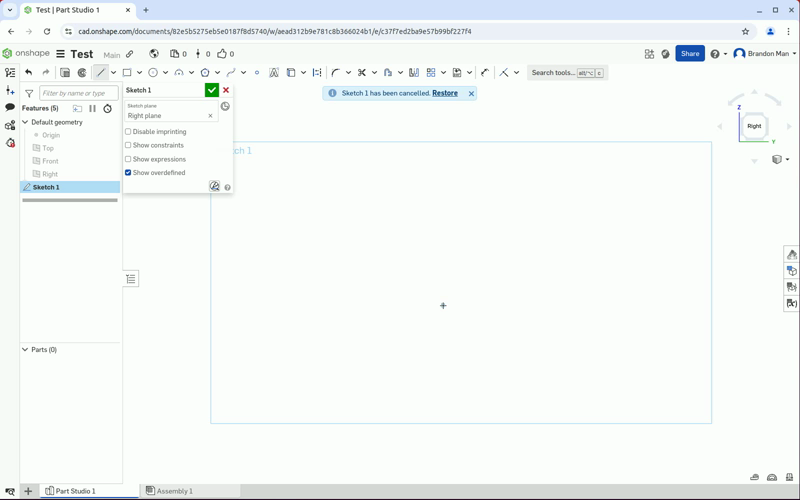
mouse_move(473, 305)
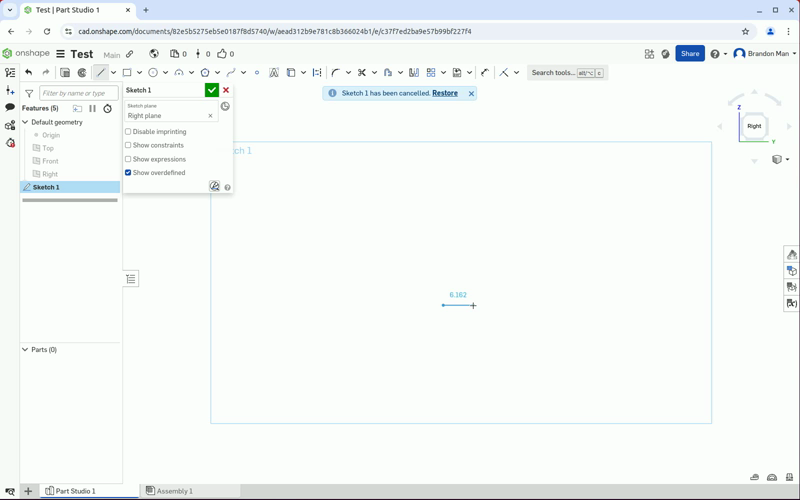
mouse_move(473, 305)
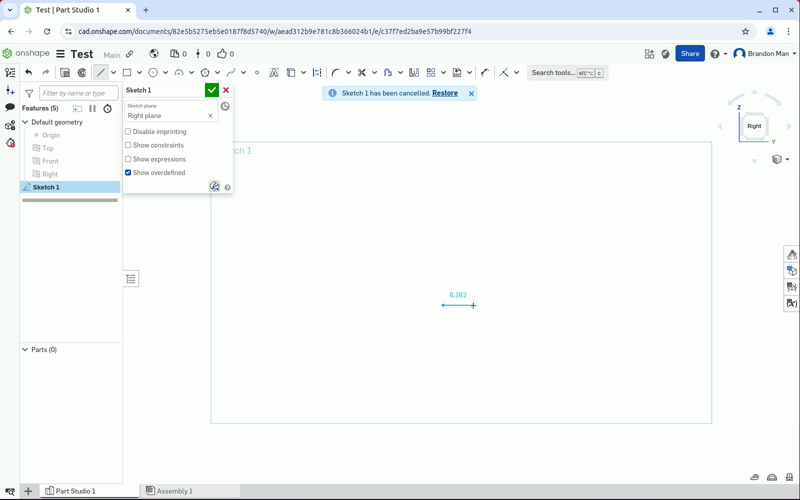
click(473, 305)
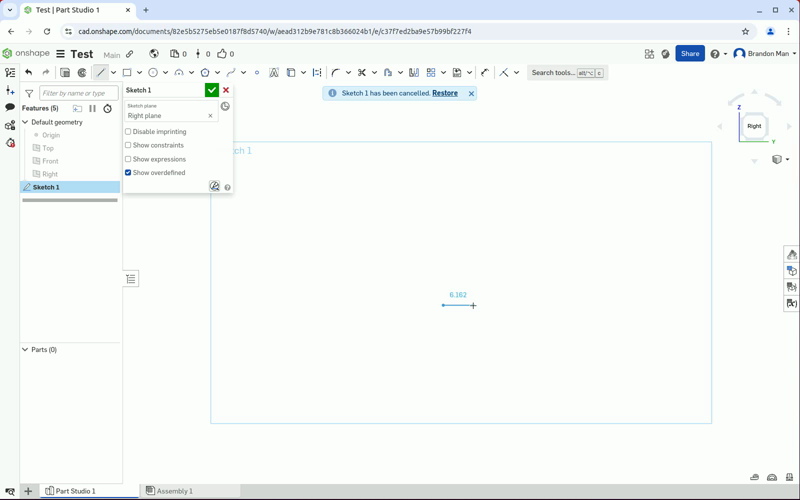
key_up(shift)
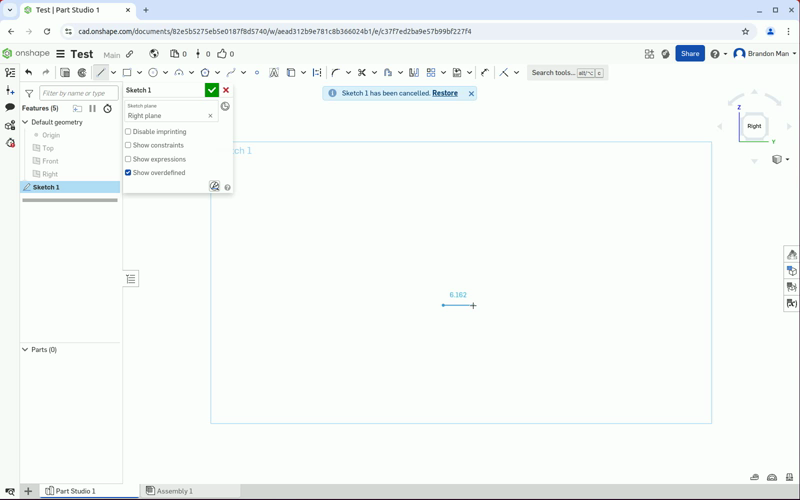
key_down(shift)
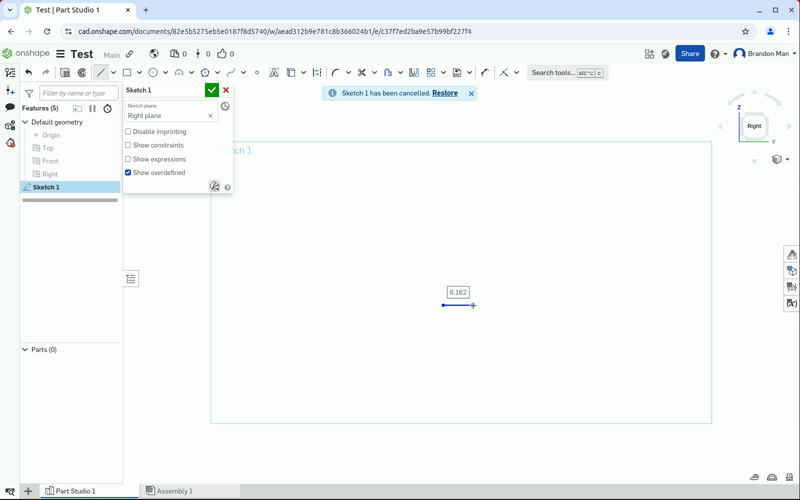
mouse_move(503, 305)
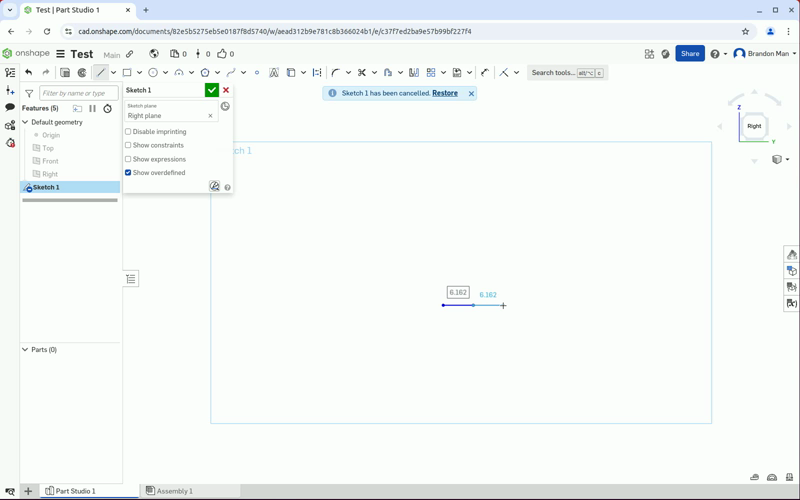
mouse_move(473, 257)
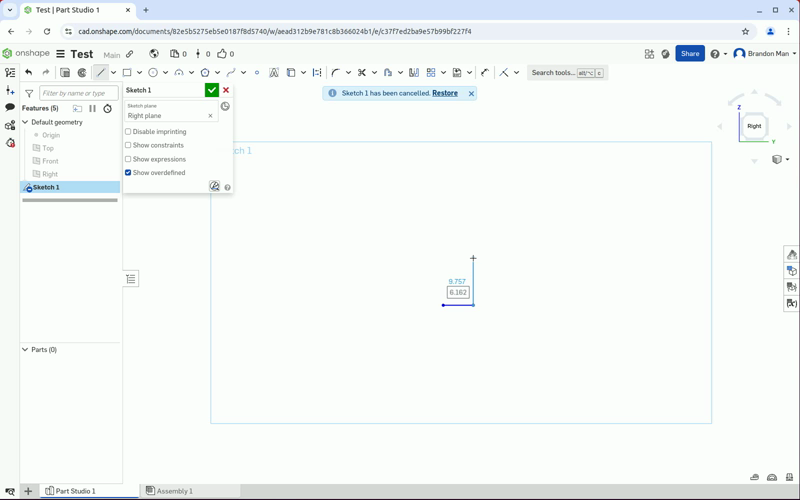
click(473, 257)
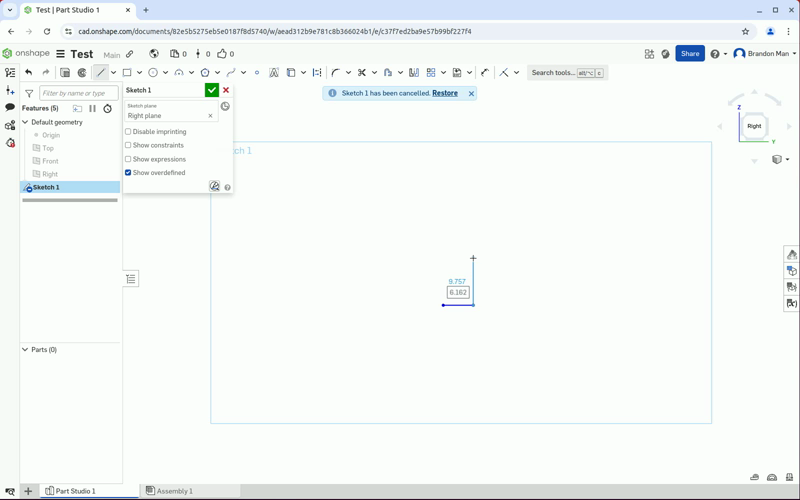
key_up(shift)
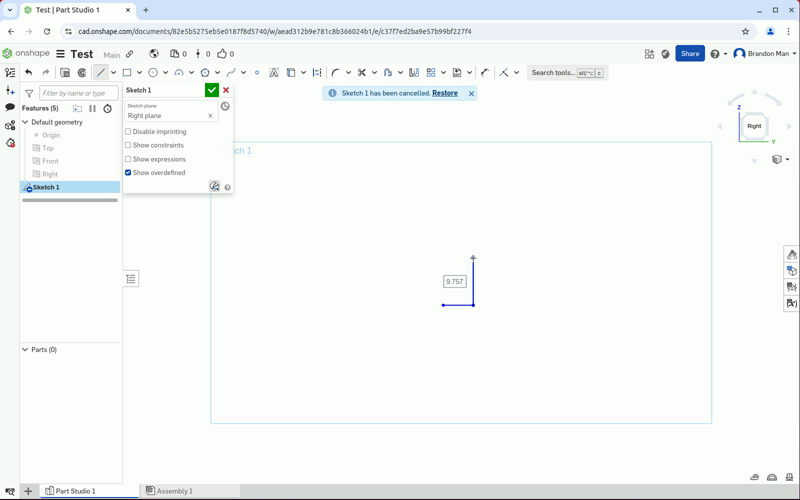
key_down(shift)
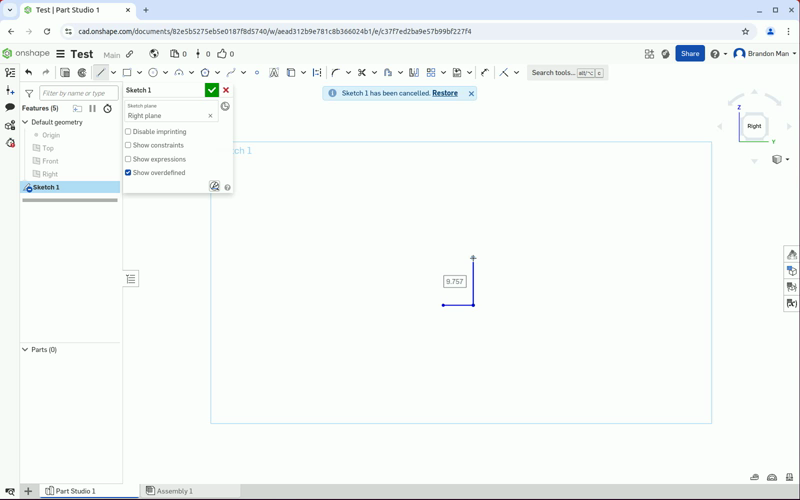
mouse_move(503, 257)
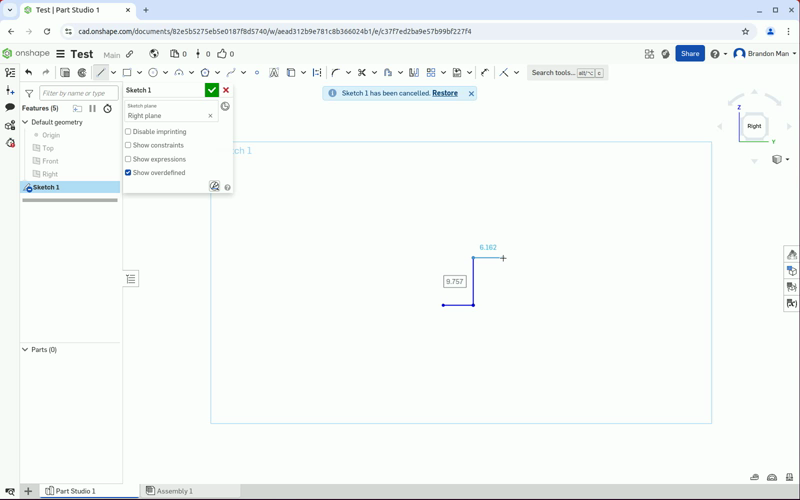
mouse_move(443, 257)
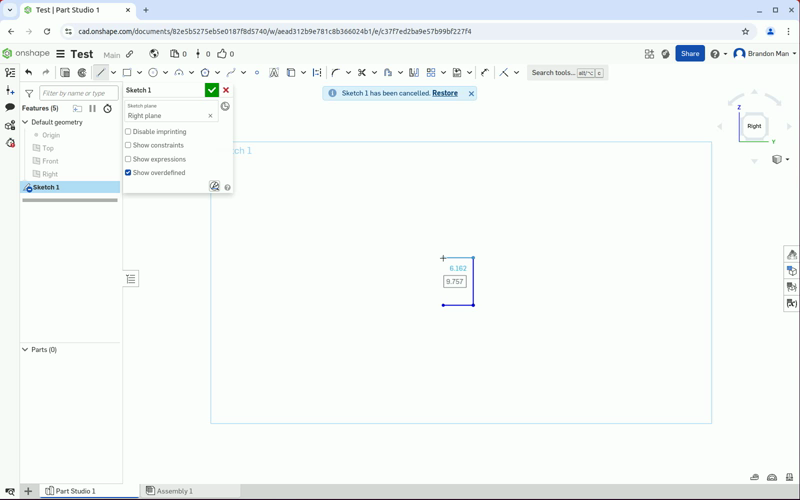
click(443, 257)
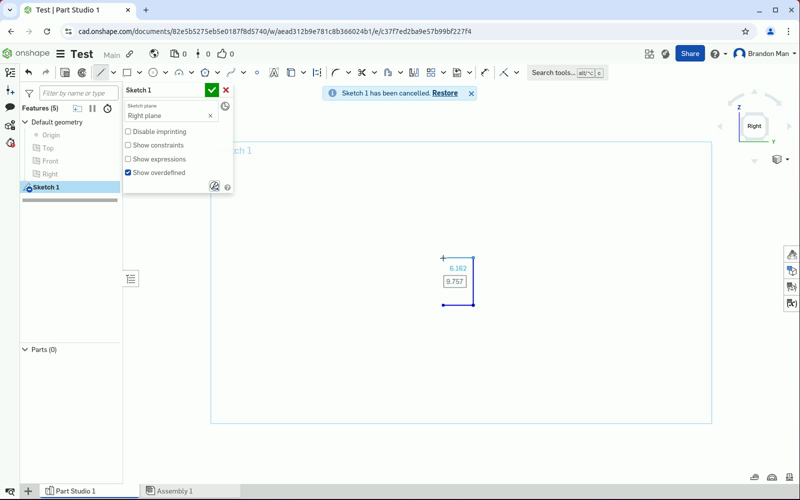
key_up(shift)
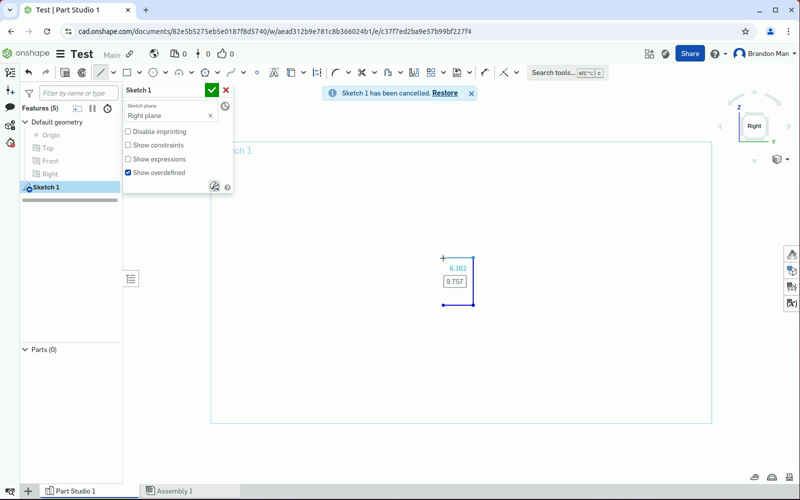
mouse_move(473, 257)
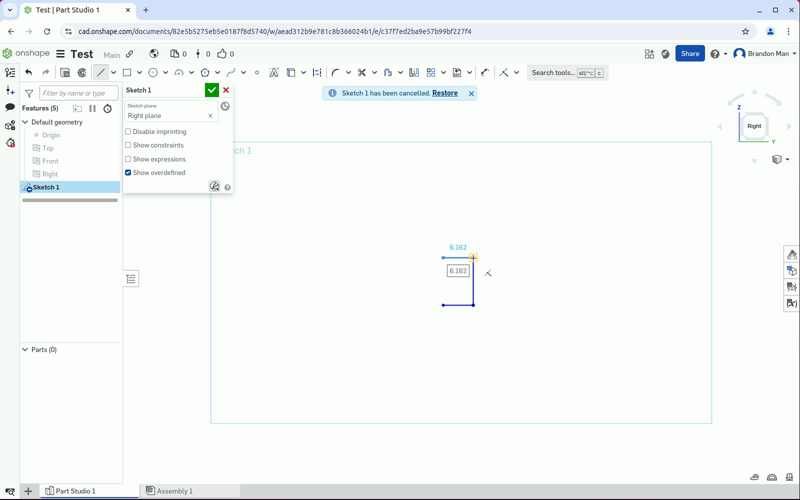
key_down(shift)
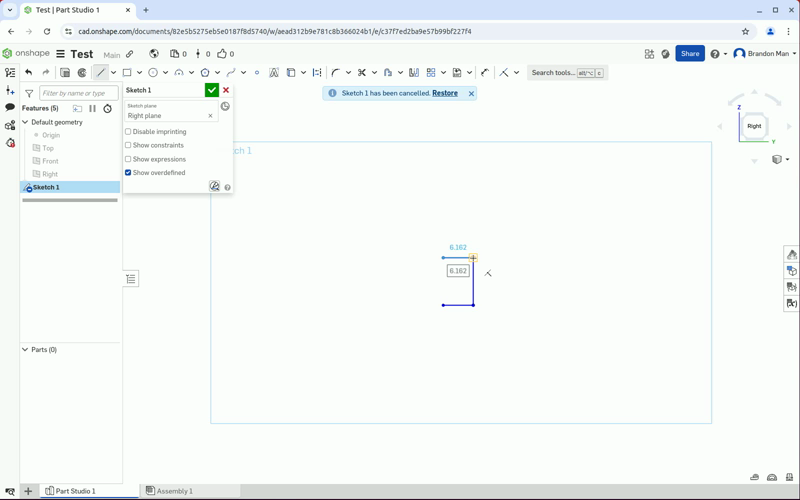
mouse_move(443, 305)
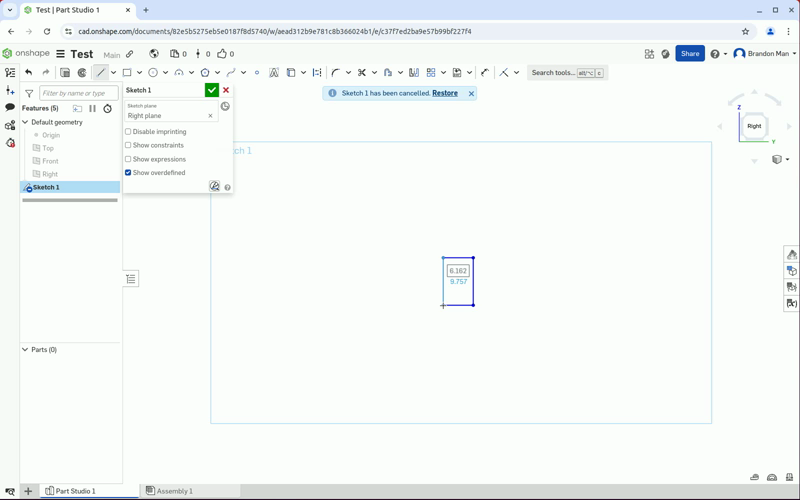
key_up(shift)
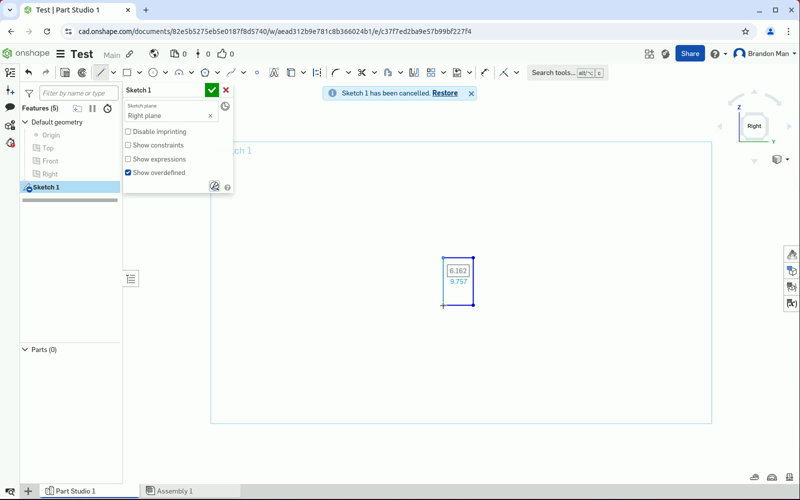
click(443, 305)
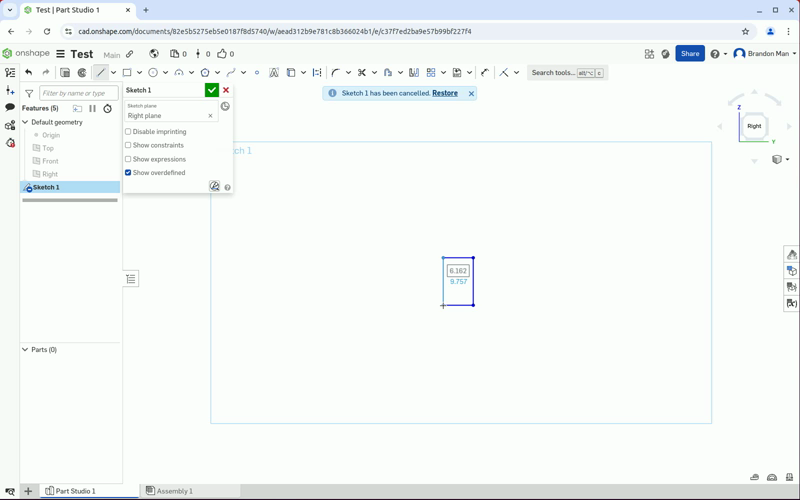
key(esc)
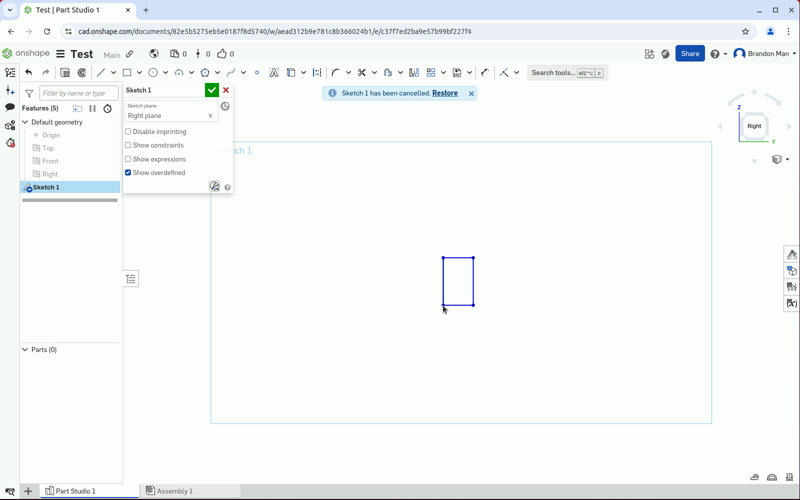
key(c)
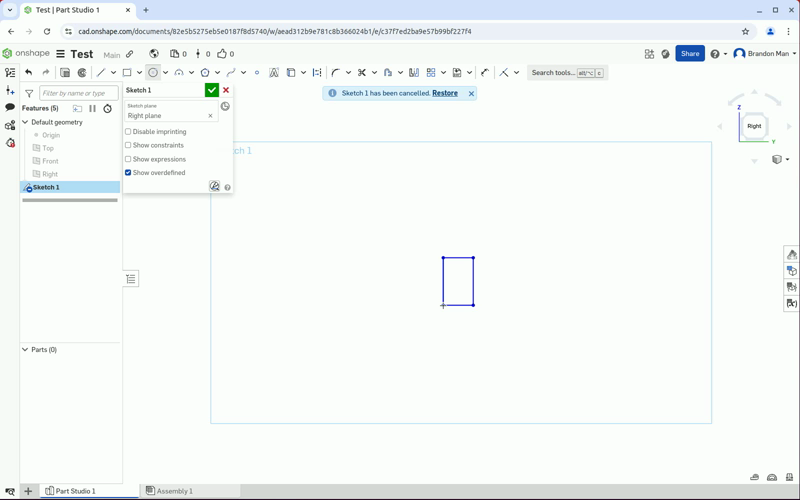
key_down(shift)
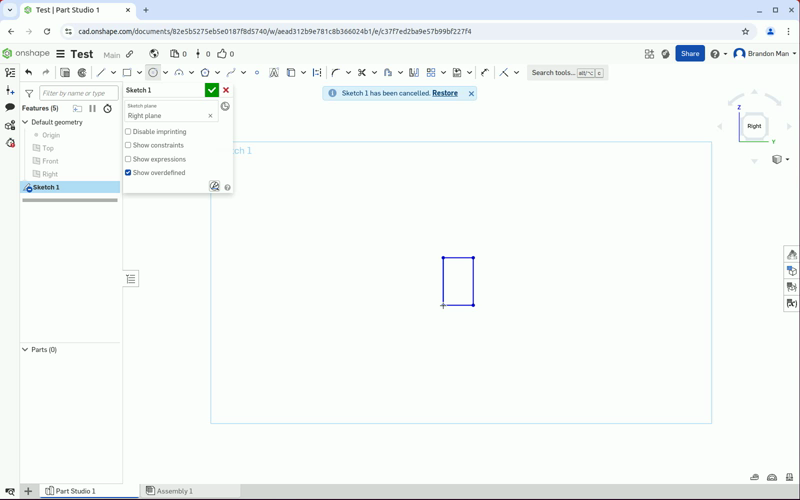
mouse_move(461, 282)
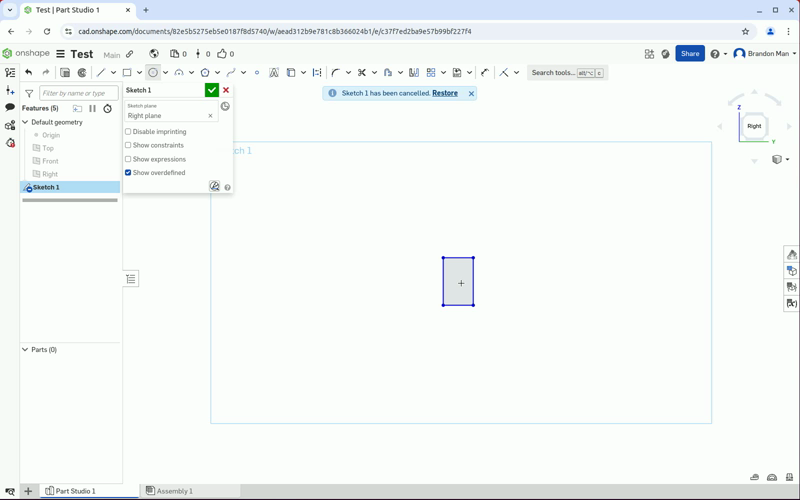
click(461, 282)
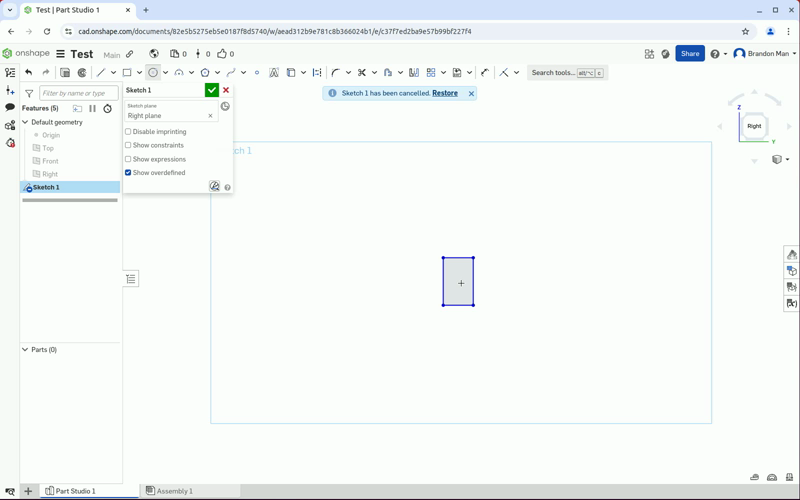
key_up(shift)
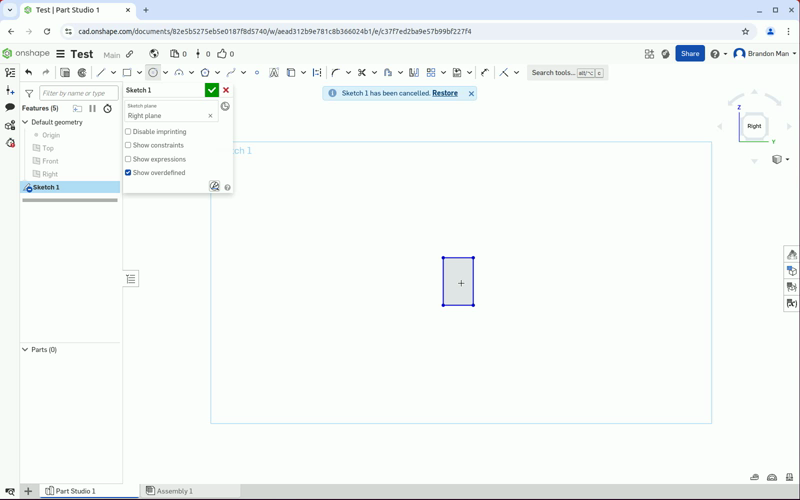
mouse_move(462, 282)
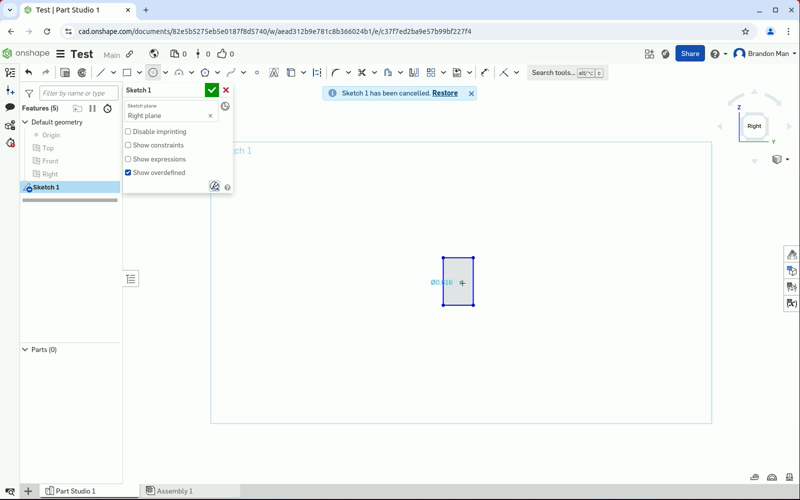
scroll(6)
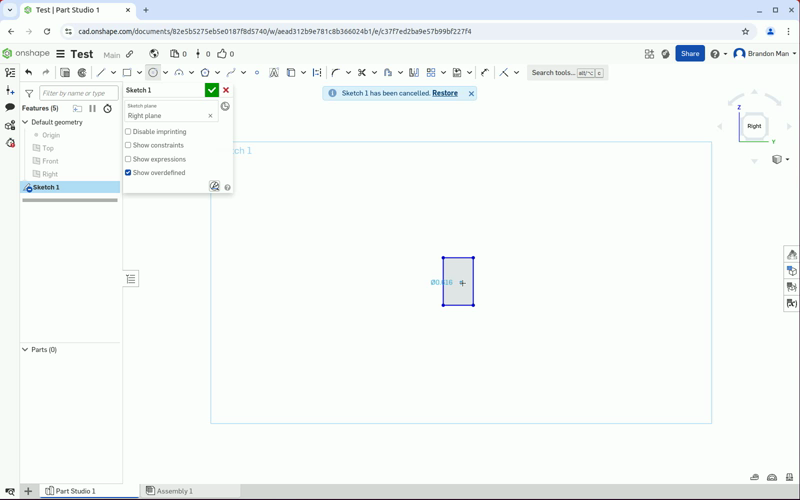
scroll(6)
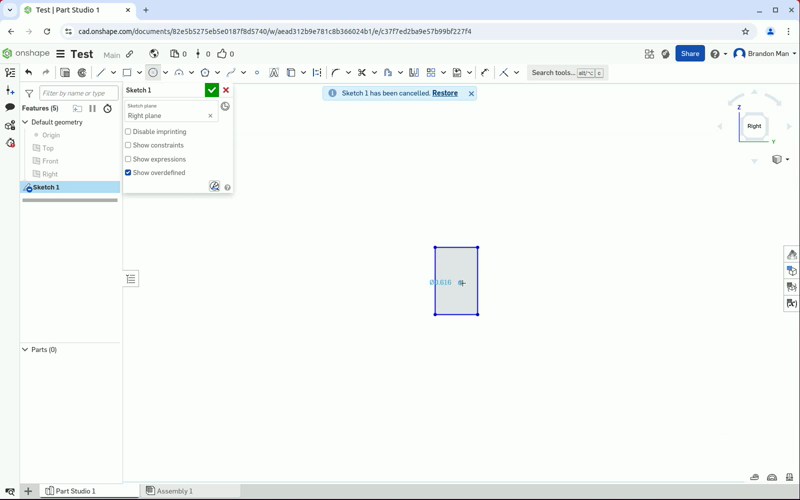
scroll(6)
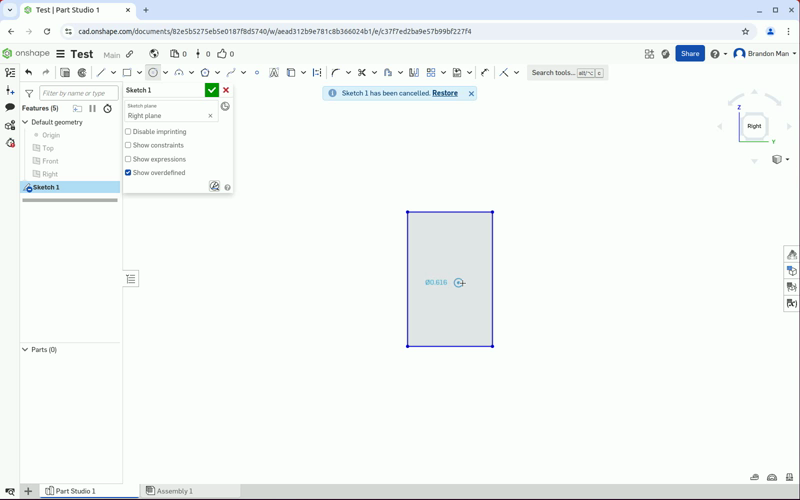
scroll(6)
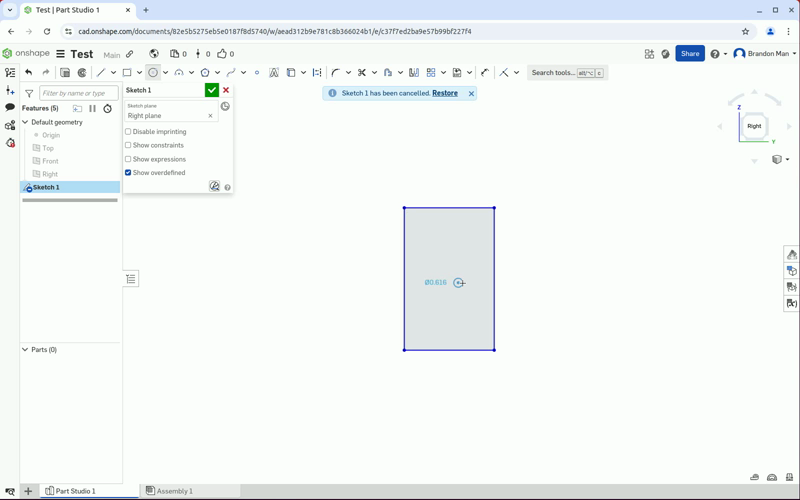
scroll(6)
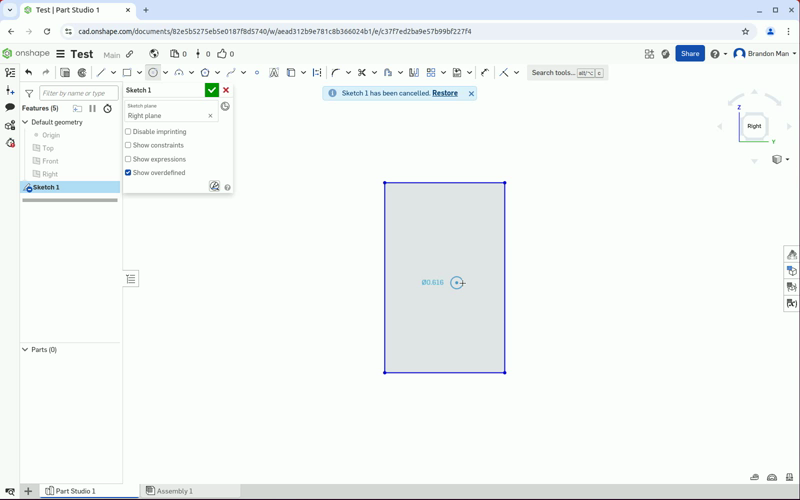
scroll(6)
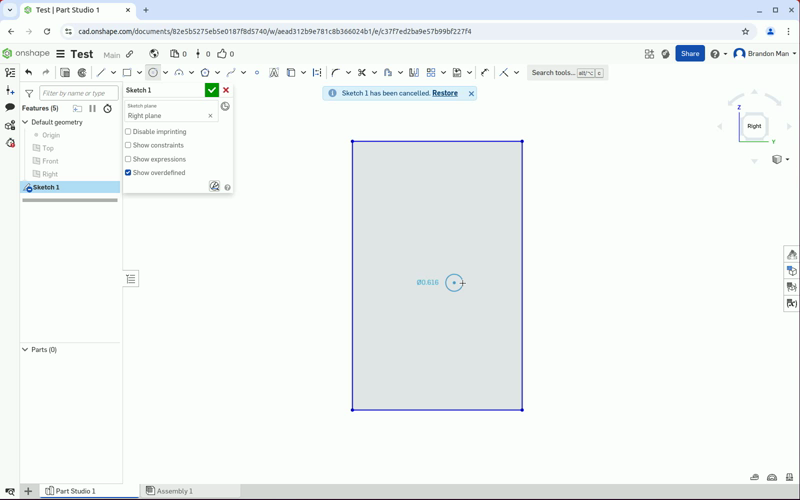
scroll(6)
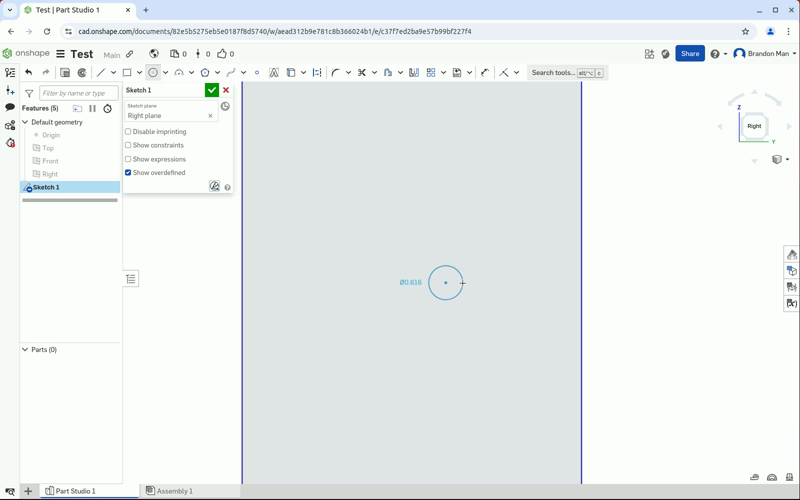
click(462, 282)
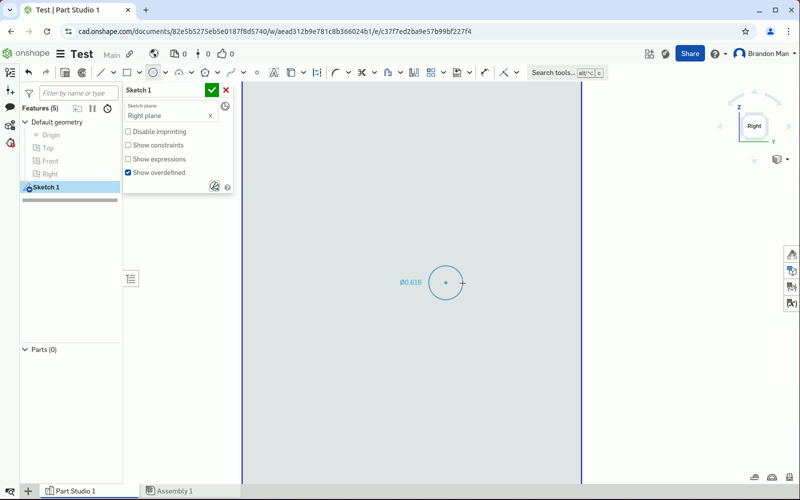
scroll(-6)
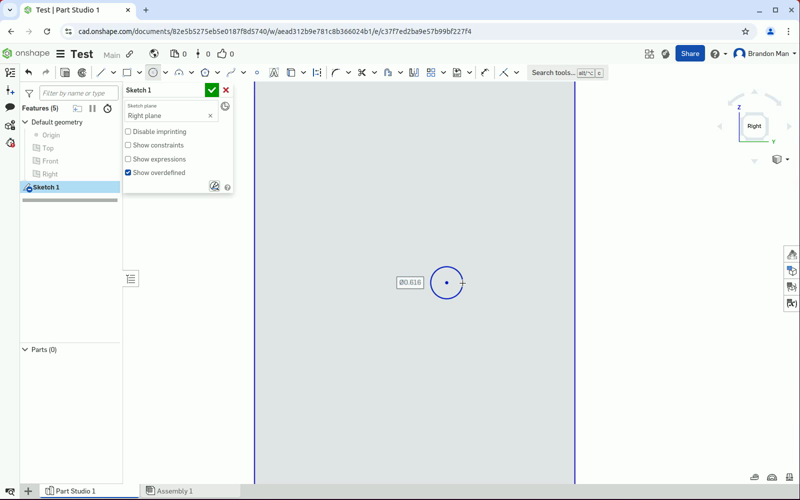
scroll(-6)
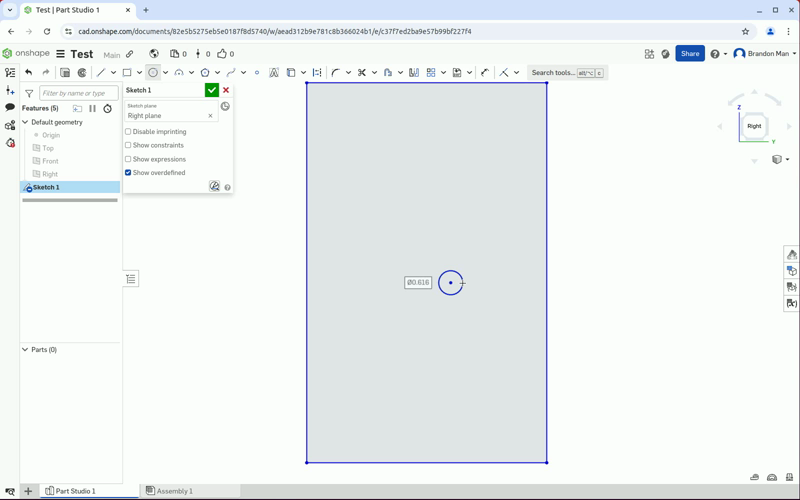
scroll(-6)
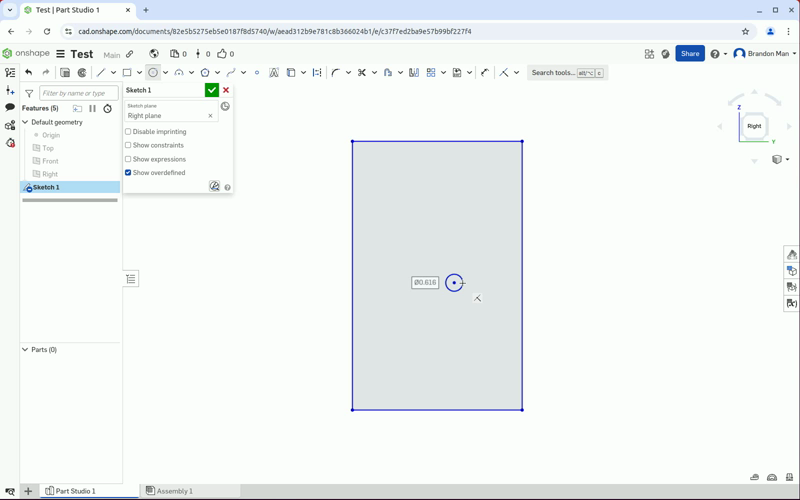
scroll(-6)
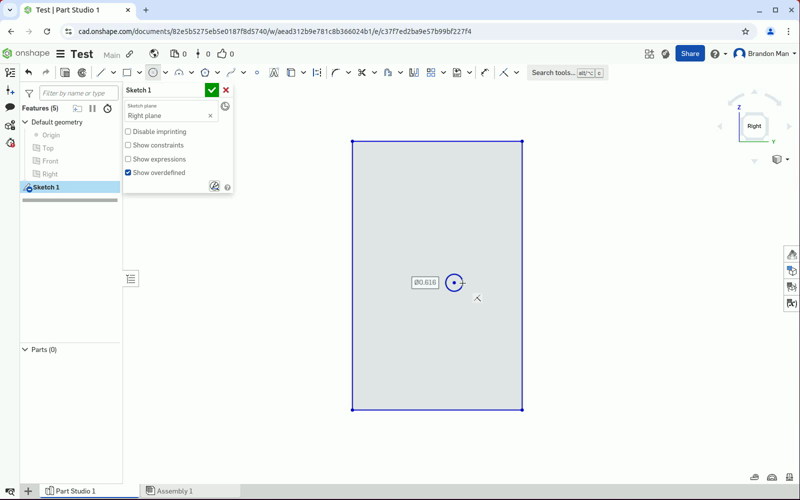
scroll(-6)
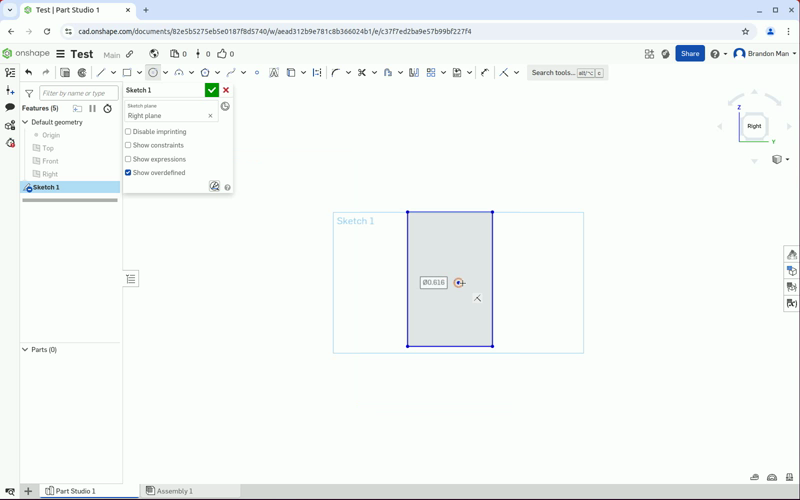
scroll(-6)
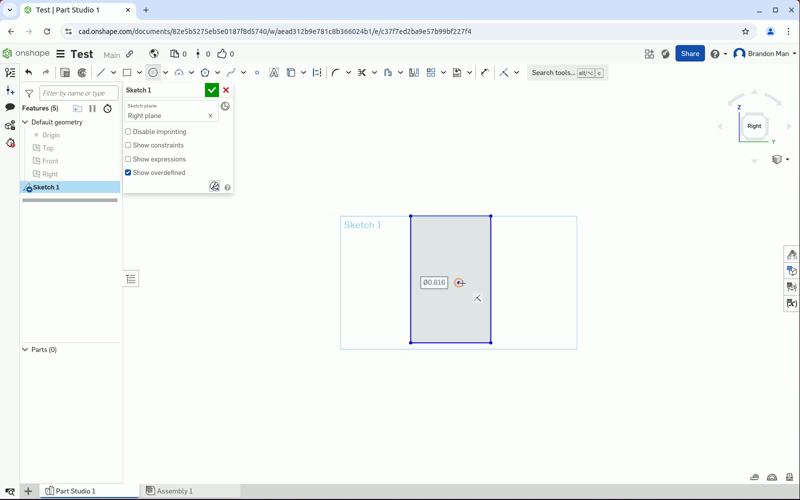
scroll(-6)
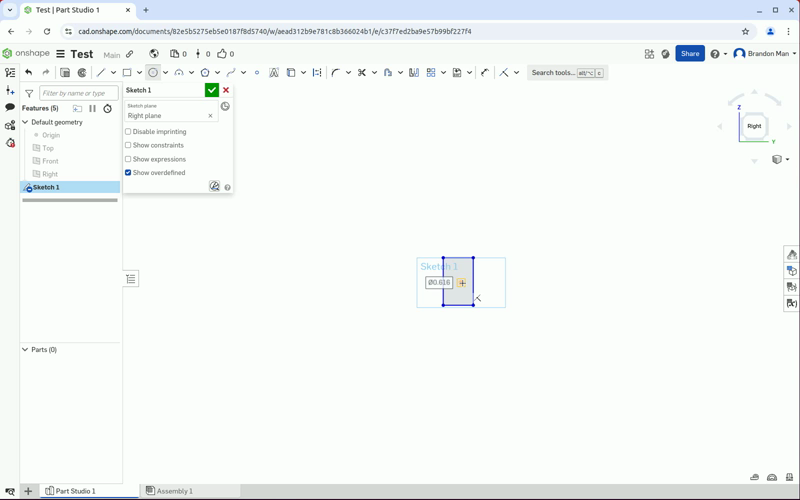
key(esc)
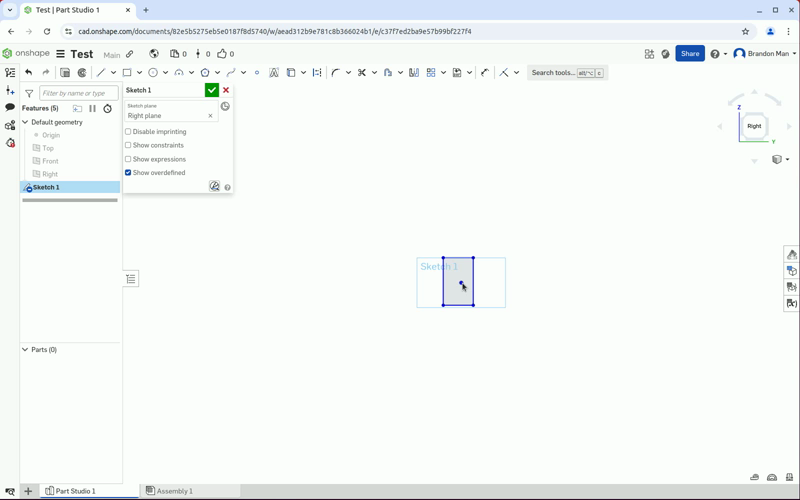
mouse_move(452, 298)
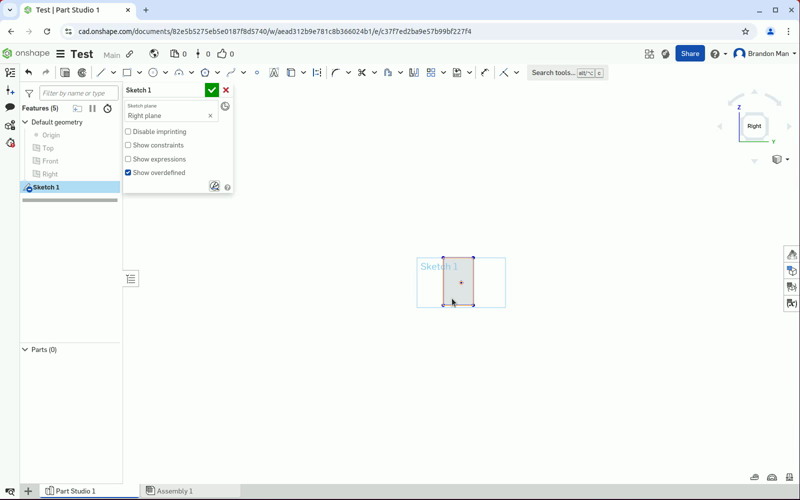
scroll(6)
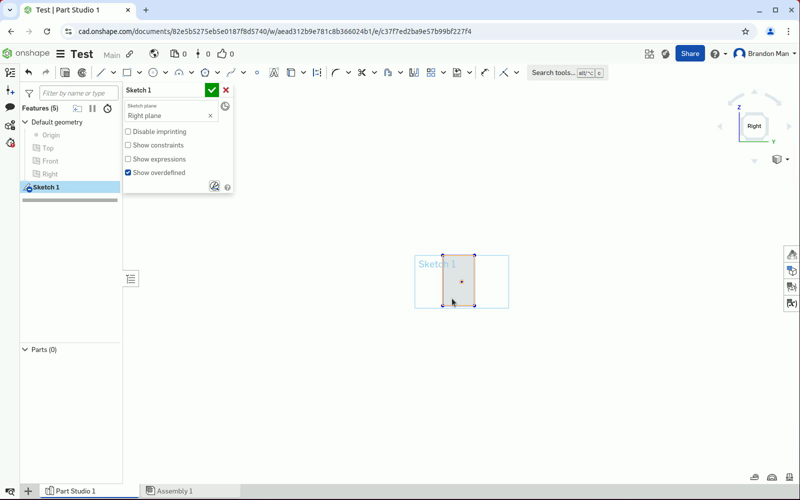
scroll(6)
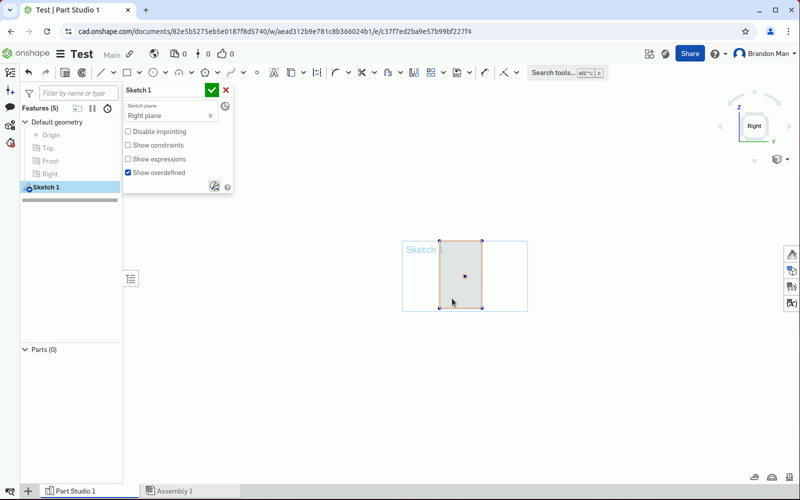
scroll(6)
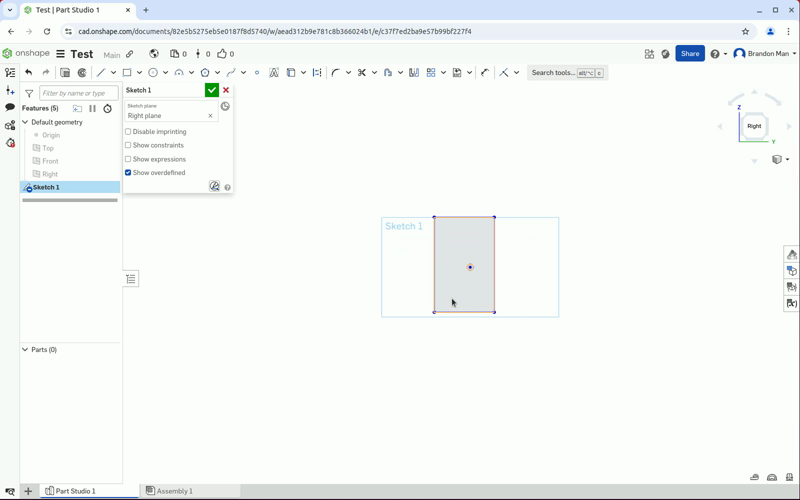
scroll(6)
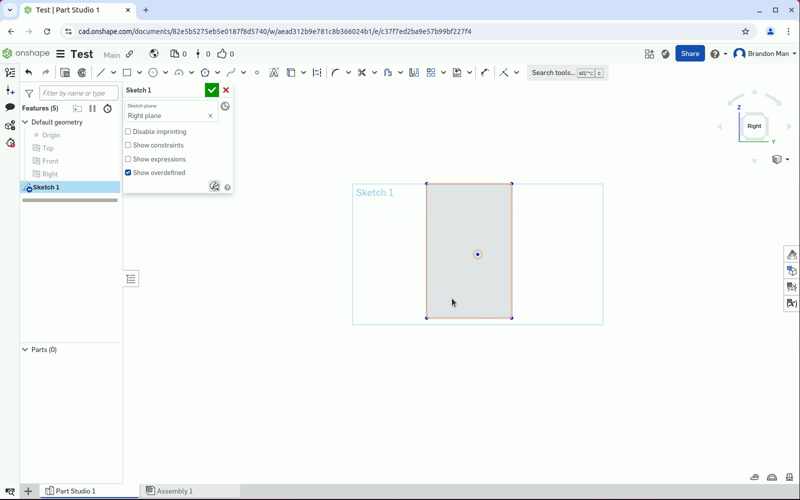
scroll(6)
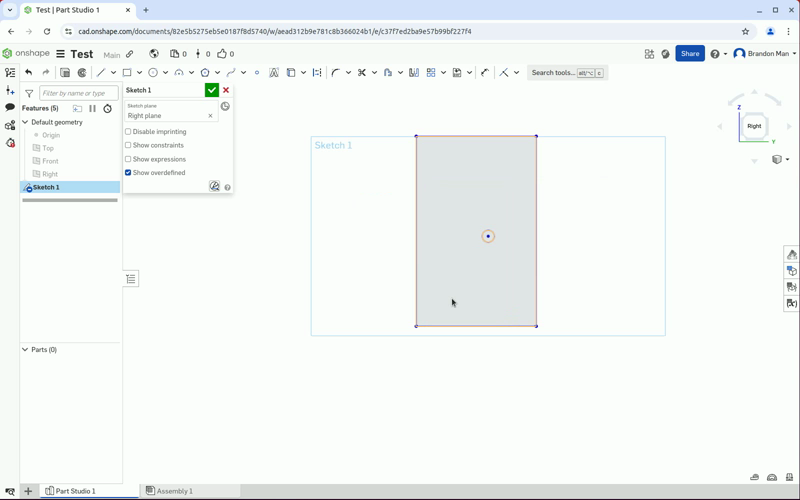
scroll(6)
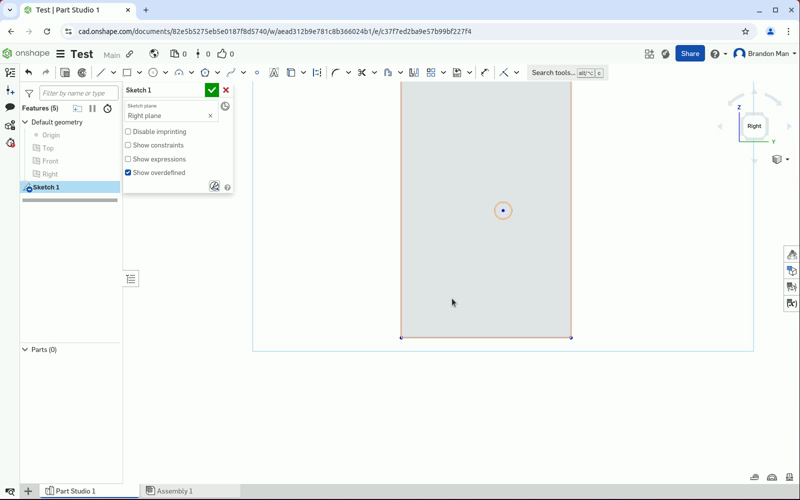
scroll(6)
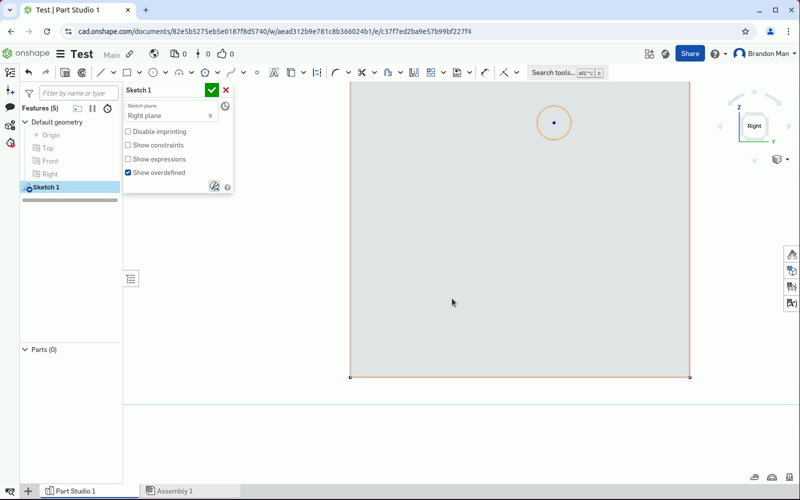
click(452, 298)
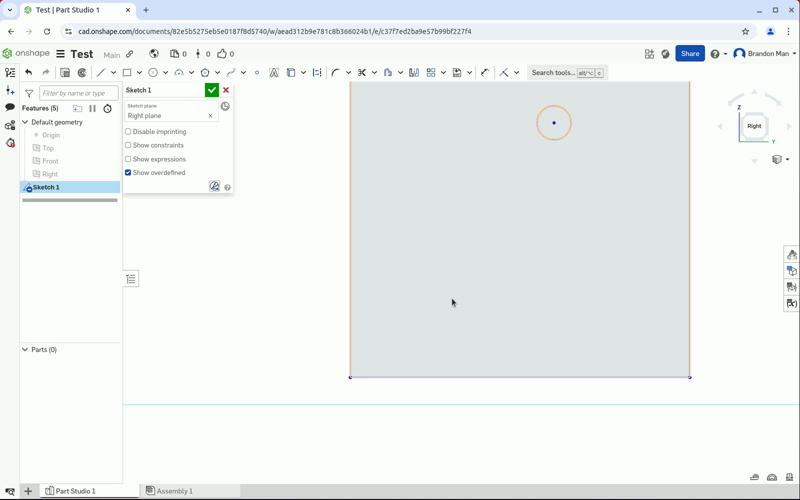
scroll(-6)
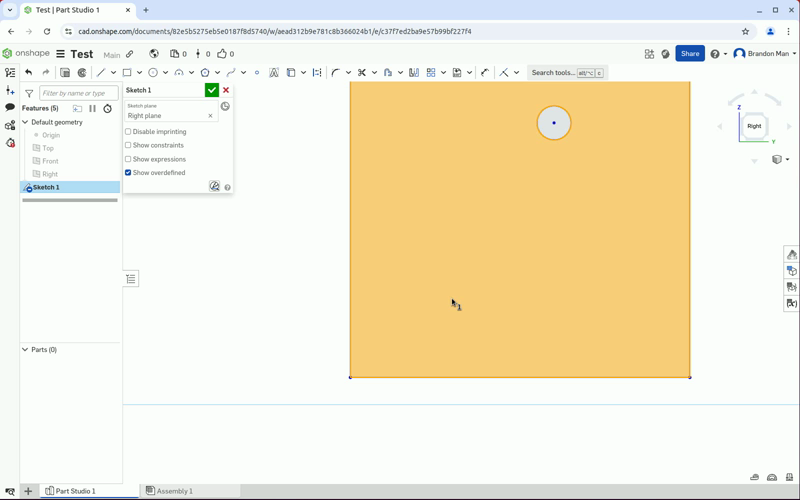
scroll(-6)
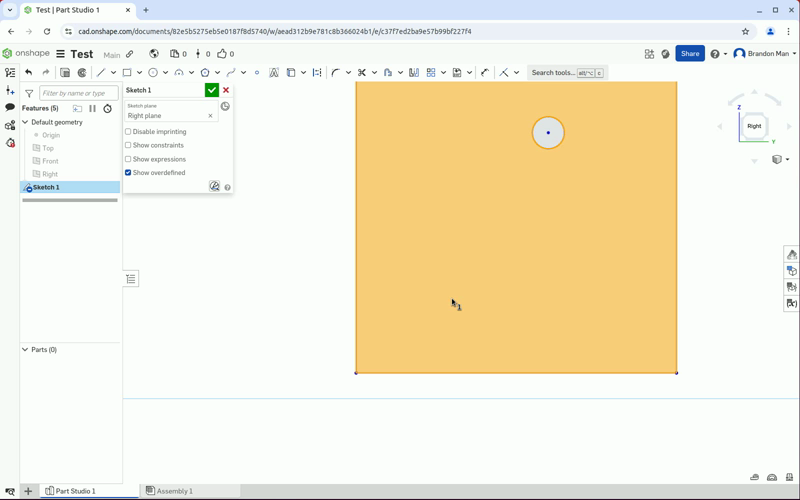
scroll(-6)
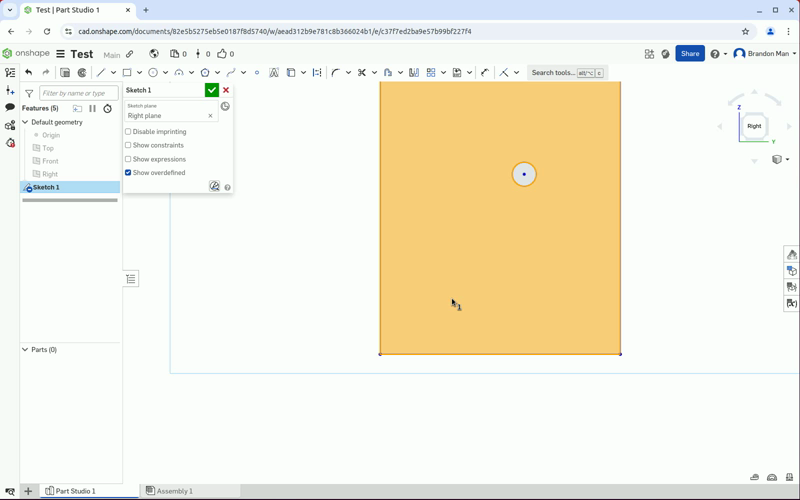
scroll(-6)
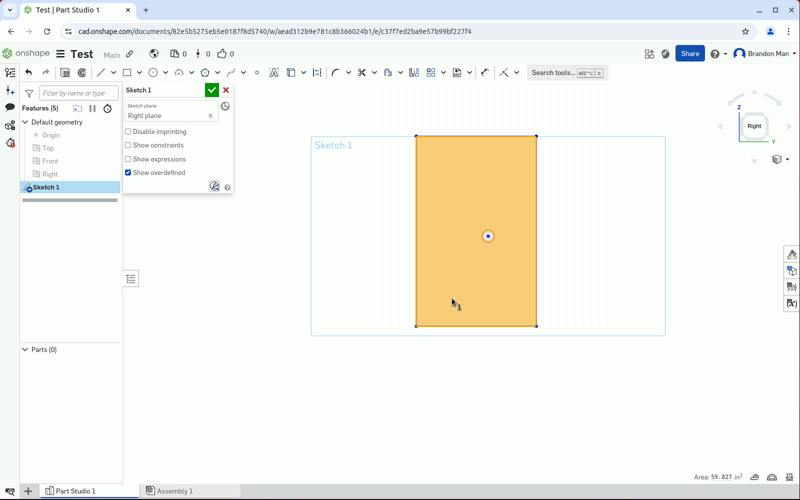
scroll(-6)
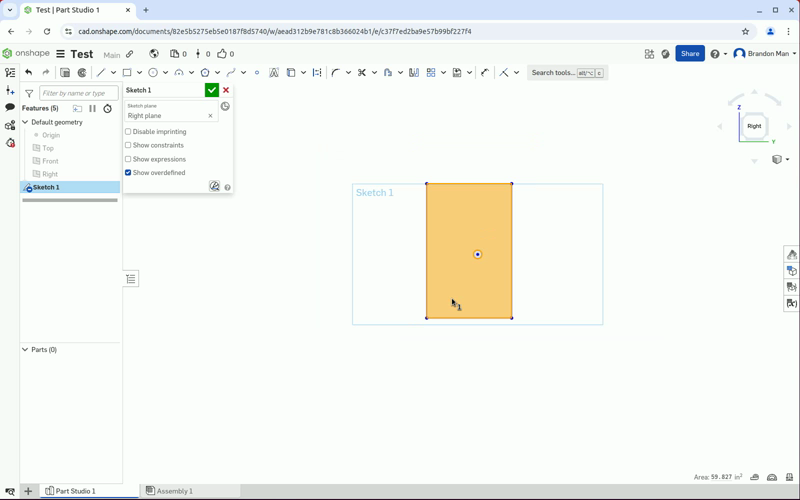
scroll(-6)
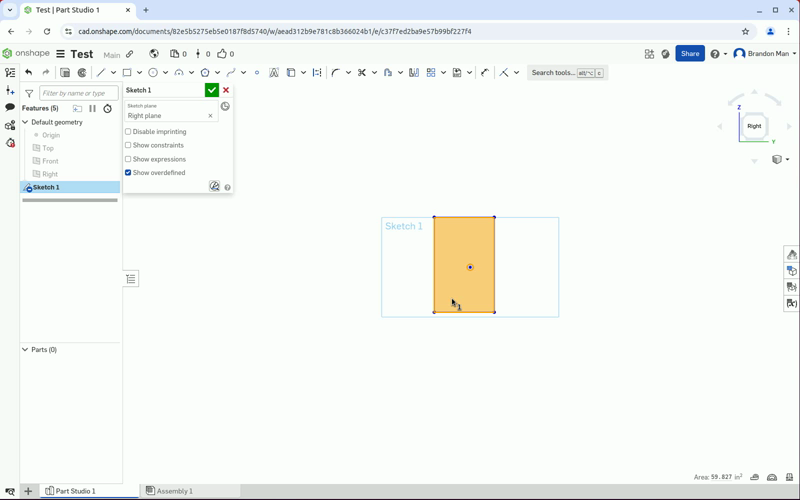
scroll(-6)
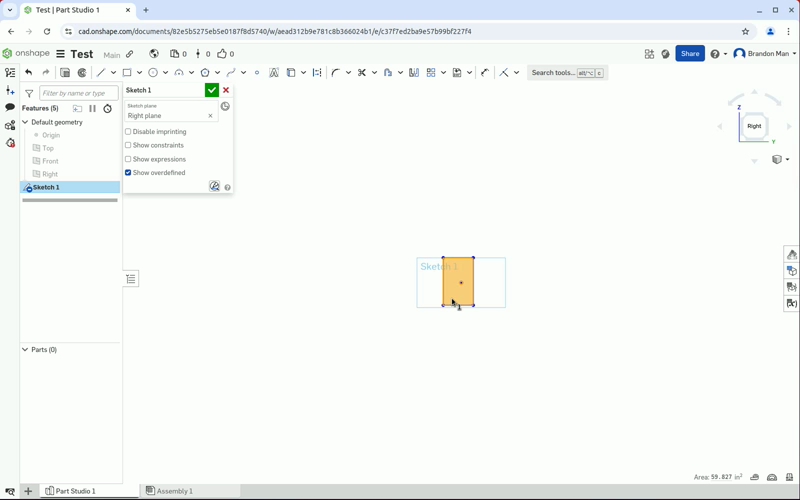
mouse_move(73, 352)
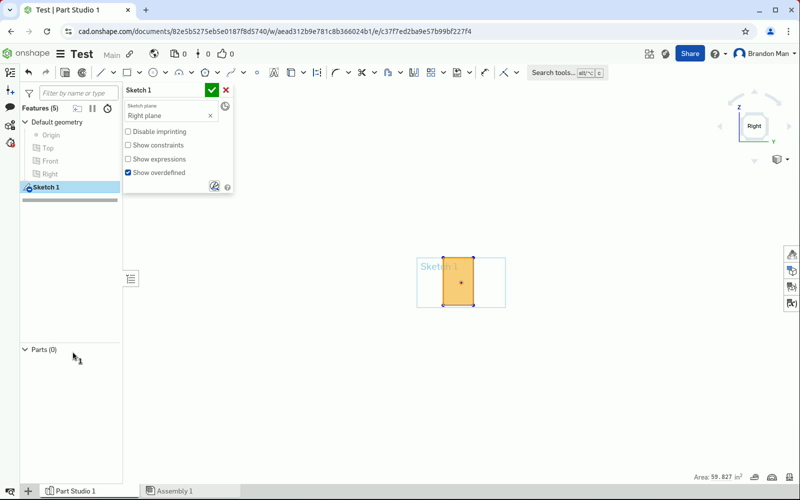
key(shift+y)
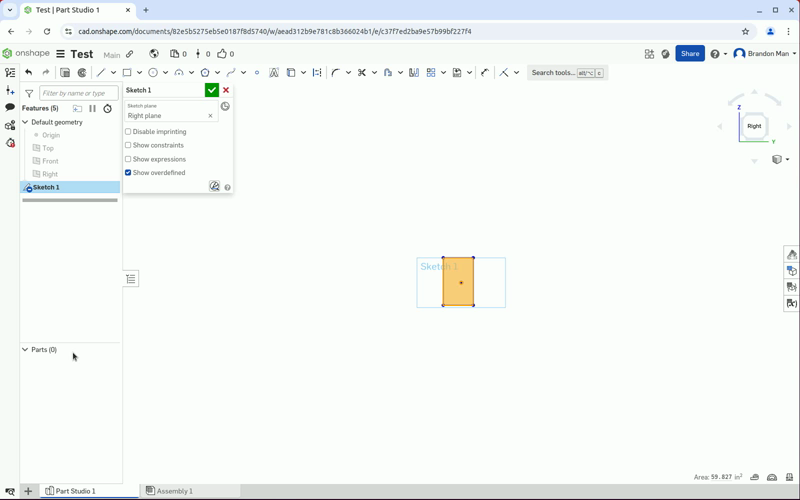
key(shift+e)
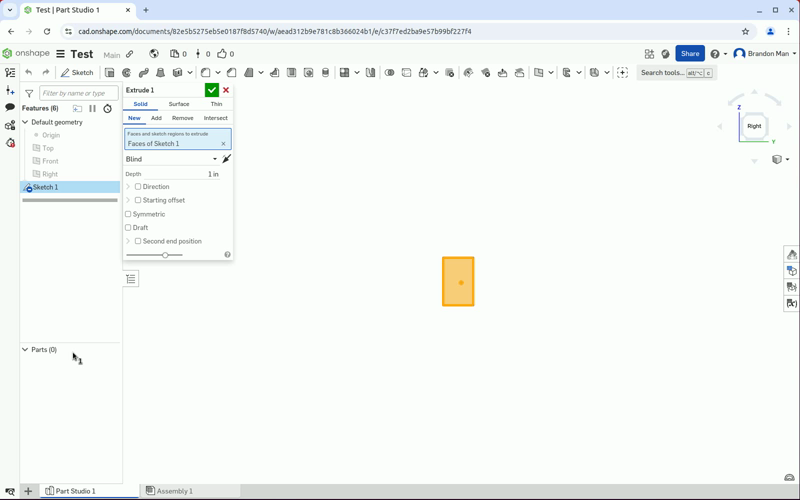
mouse_move(143, 106)
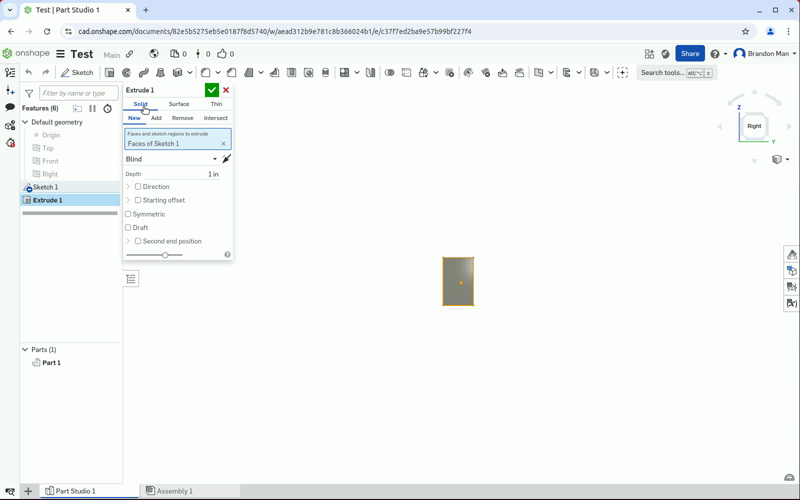
click(143, 106)
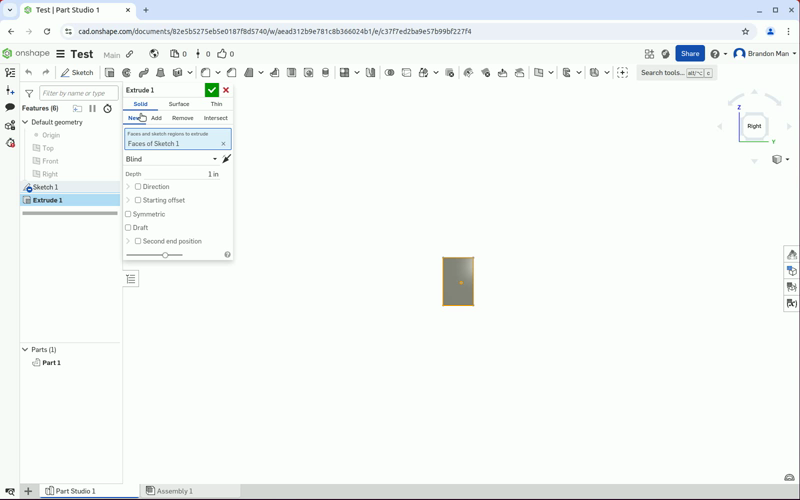
mouse_move(137, 120)
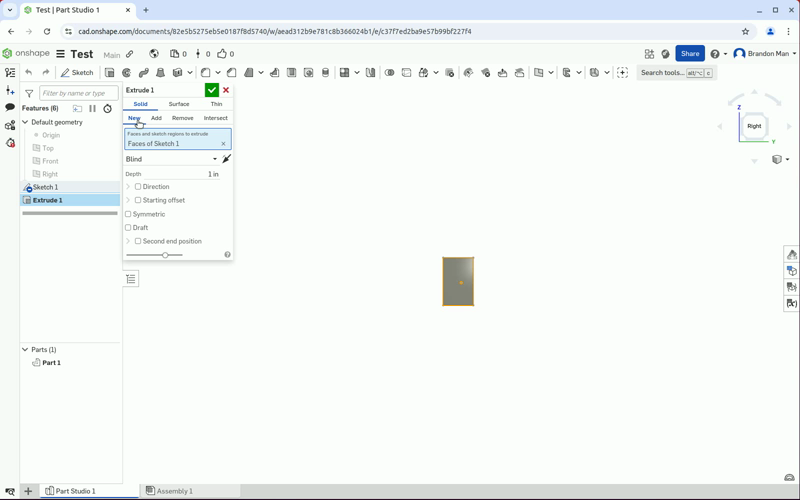
click(137, 120)
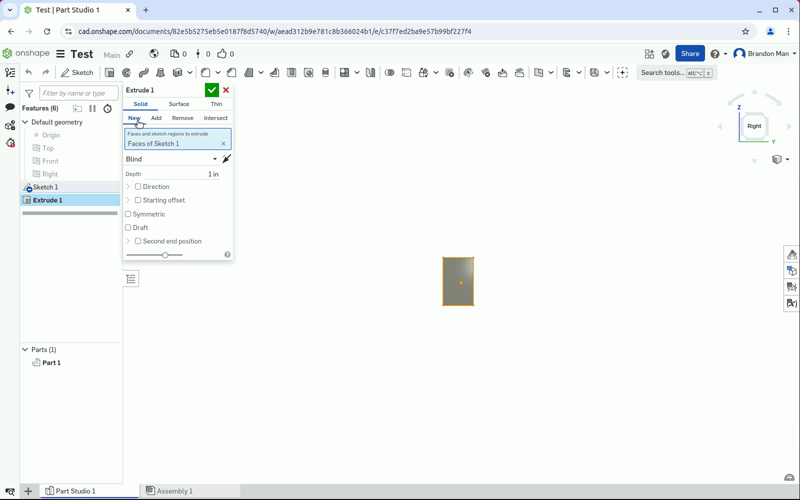
key(tab, 4)
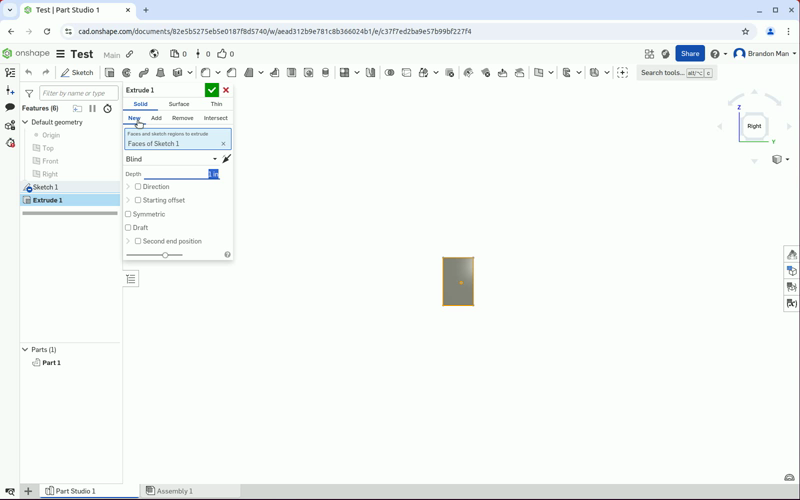
text(4.574)
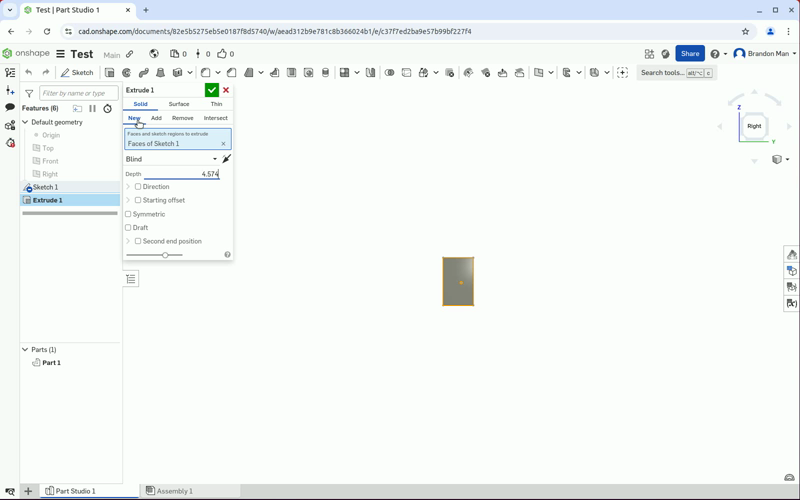
key(enter)
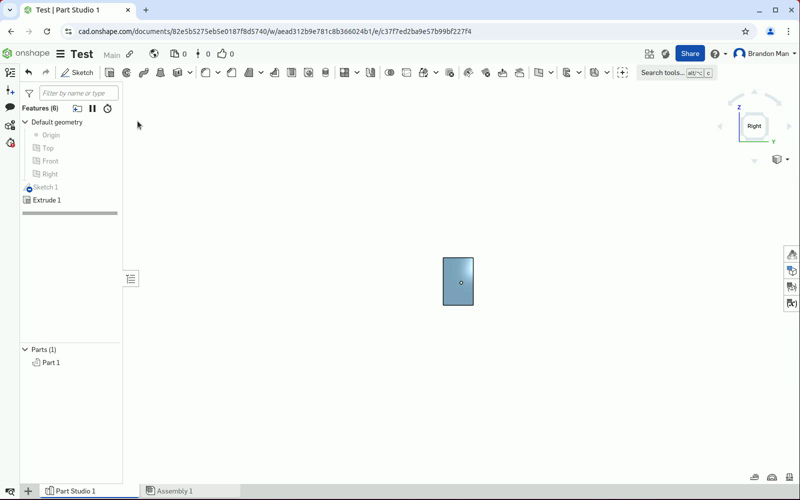
key(shift+h)
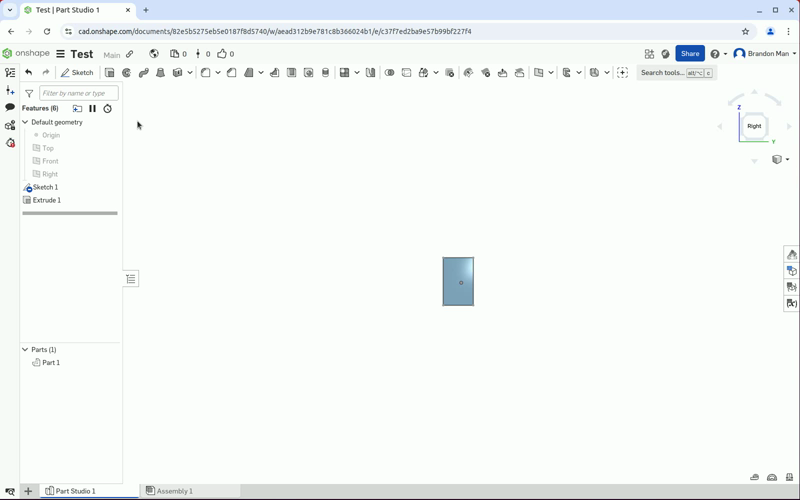
key(shift+h)
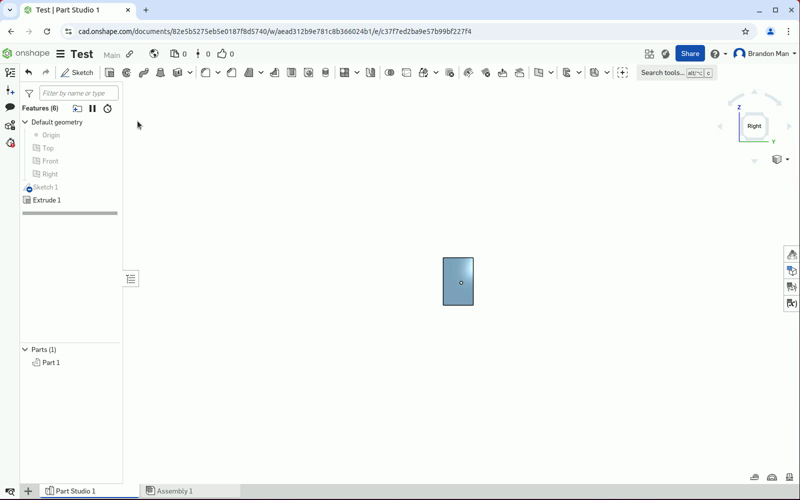
mouse_move(73, 189)
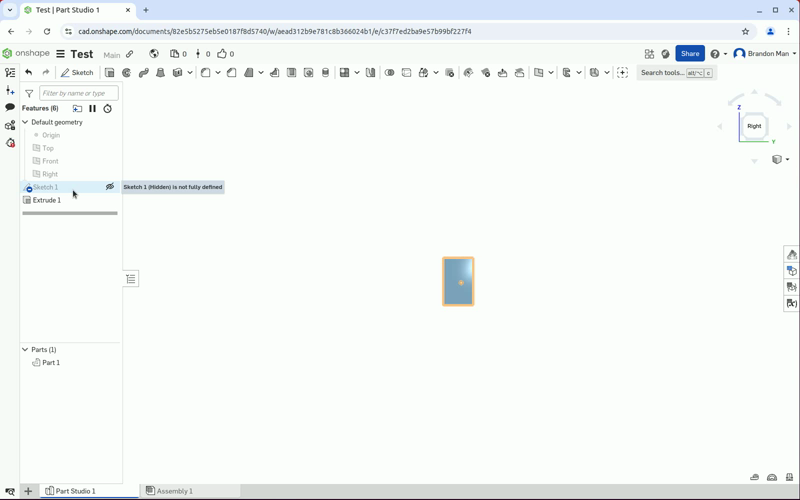
click(73, 189)
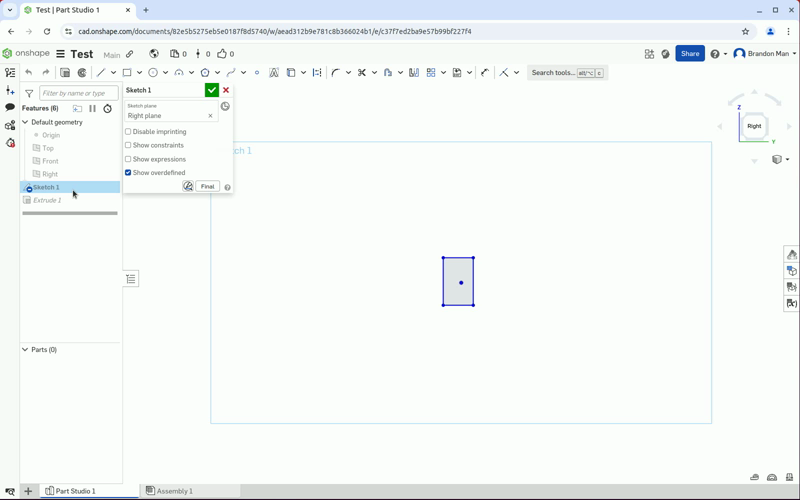
mouse_move(229, 92)
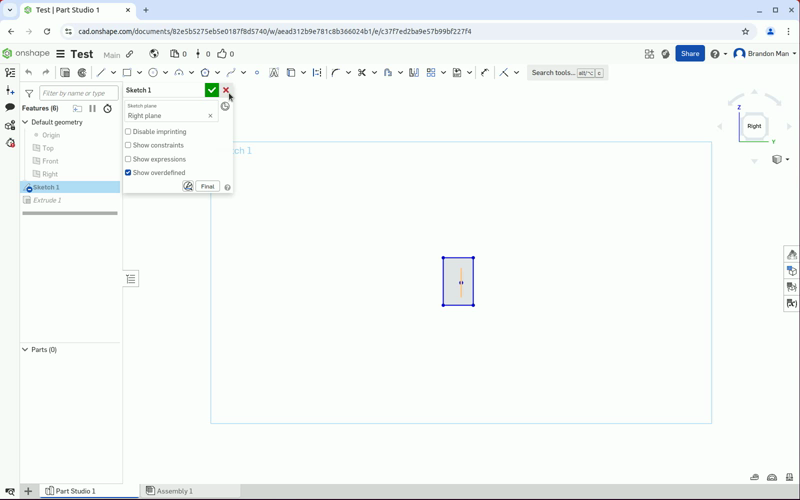
click(229, 92)
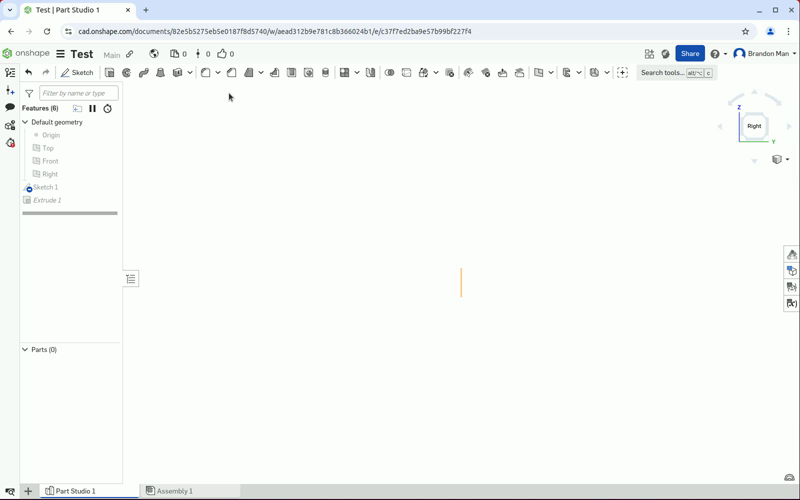
mouse_move(73, 352)
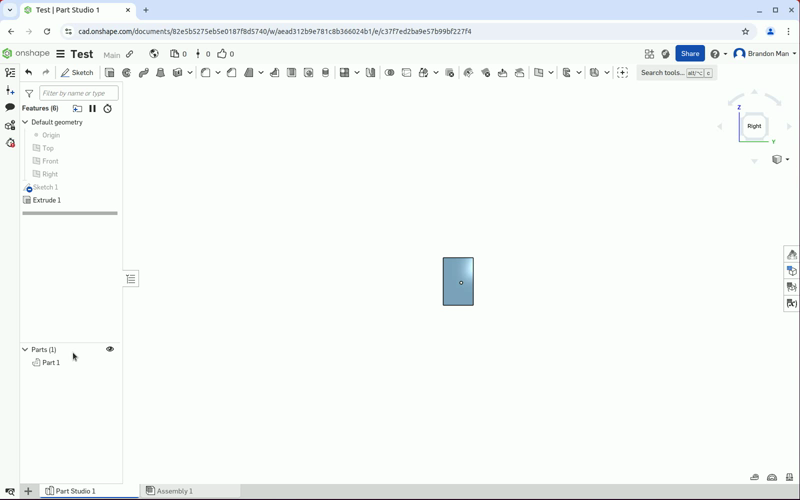
key(y)
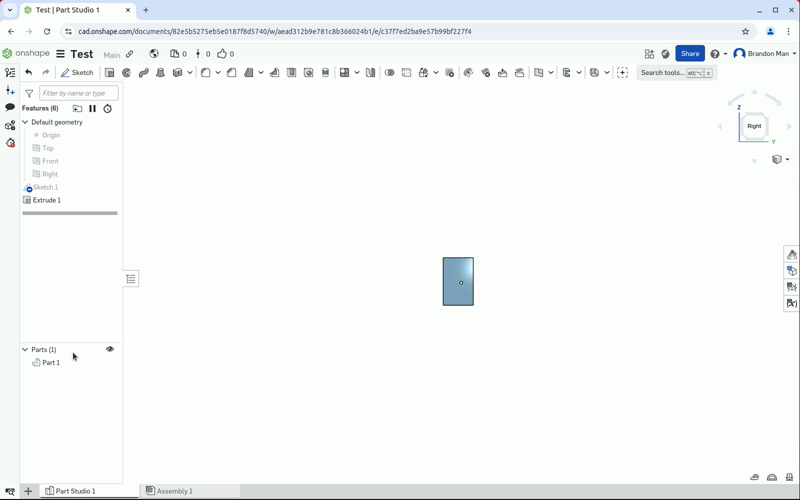
key(shift+p)
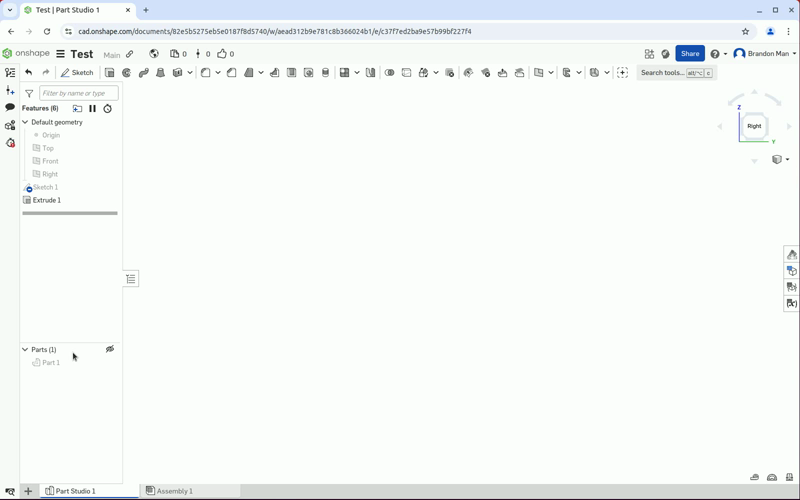
key(space)
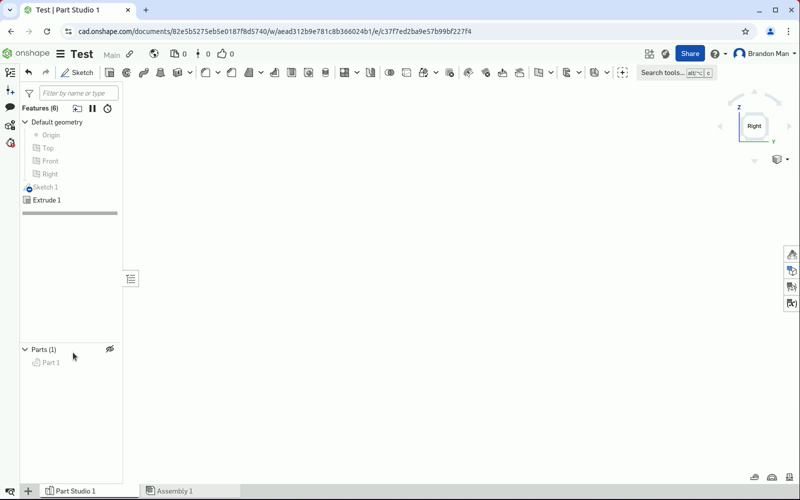
key_down(shift)
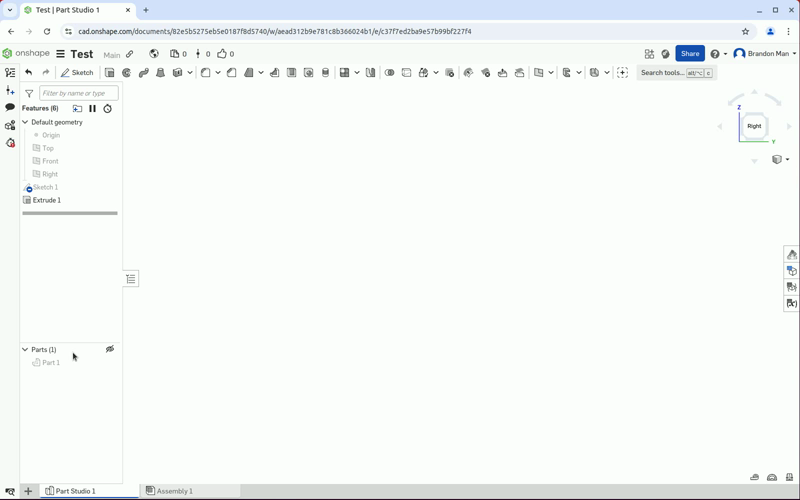
key(right)
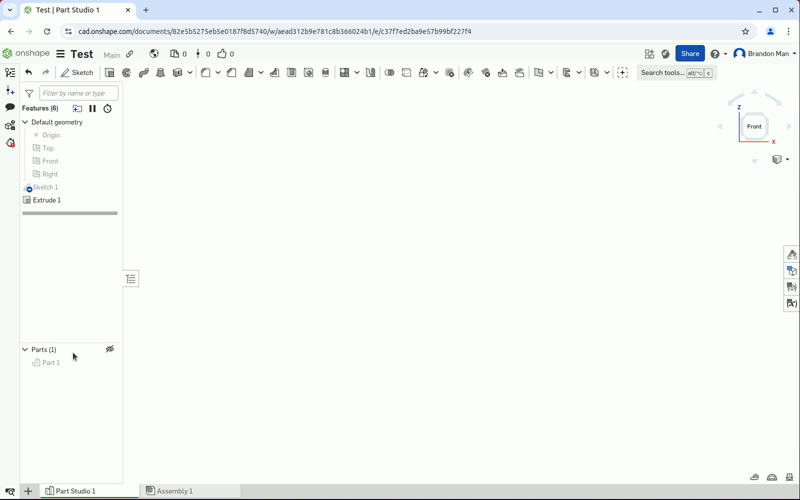
key_up(shift)
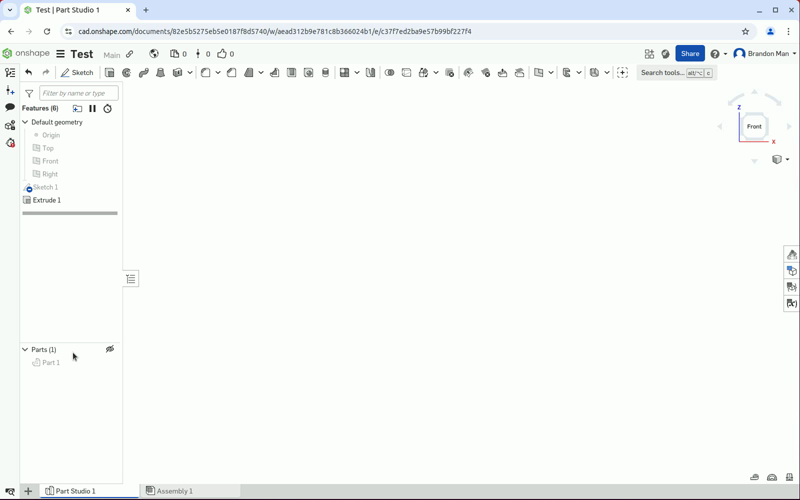
key(space)
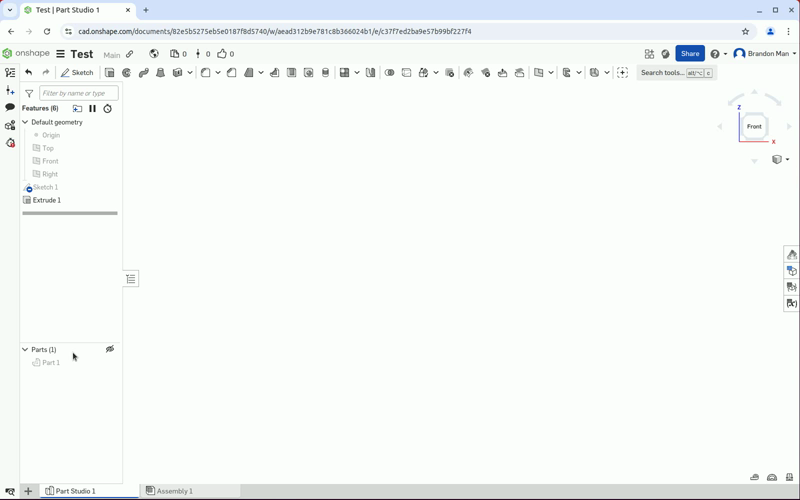
key_down(shift)
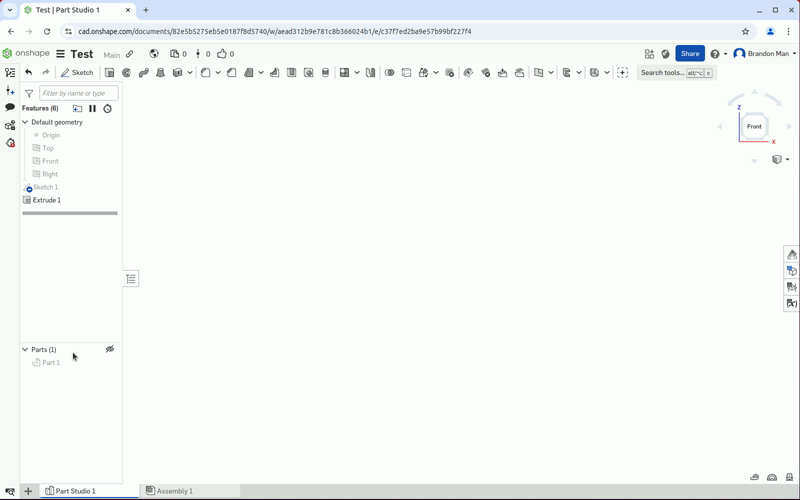
key(down)
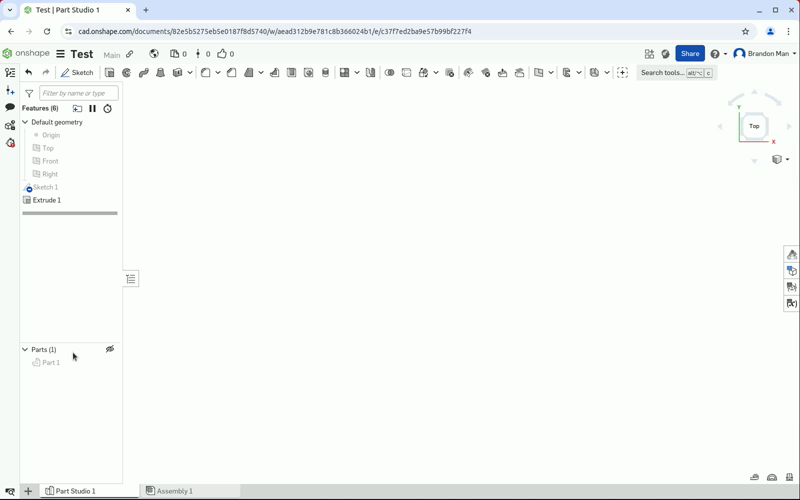
key_up(shift)
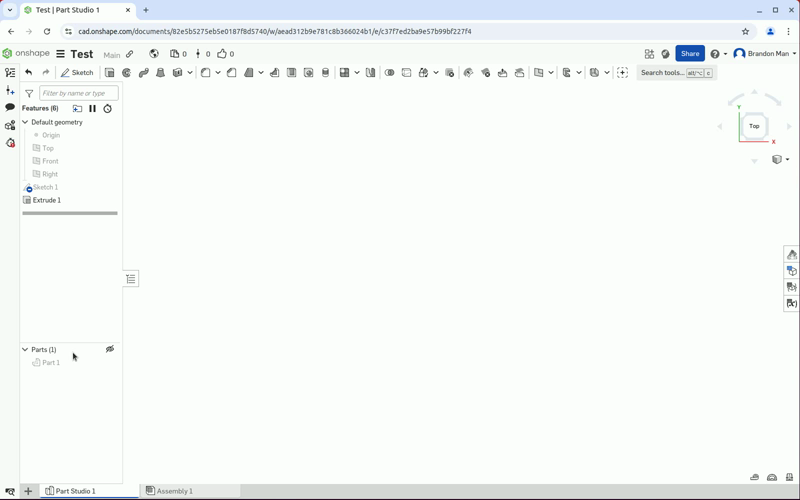
mouse_move(73, 352)
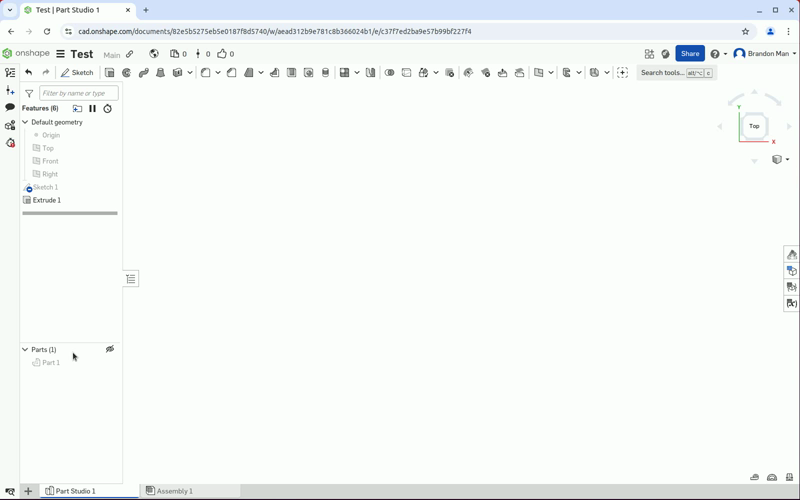
key(shift+y)
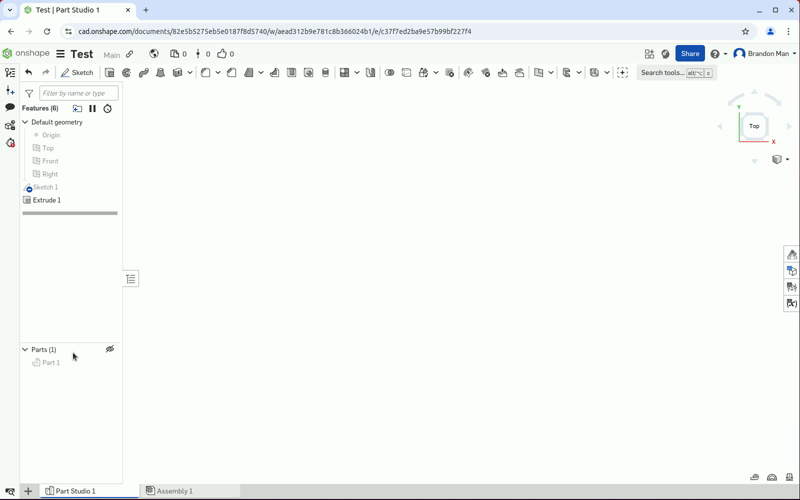
key(shift+s)
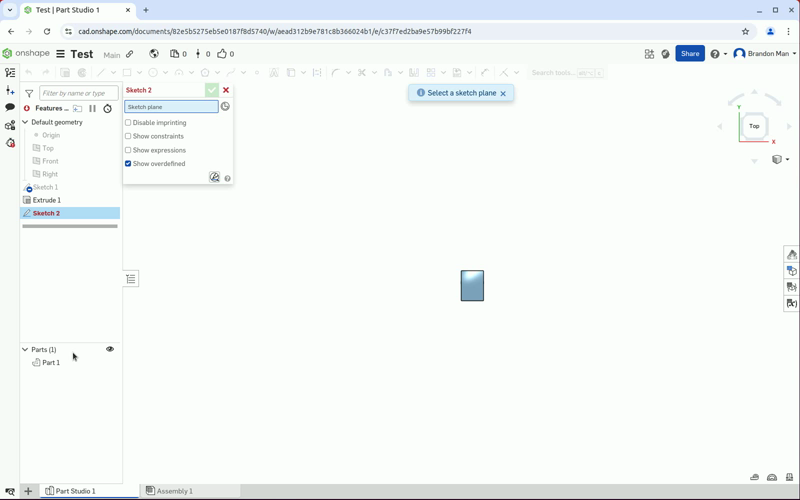
mouse_move(73, 150)
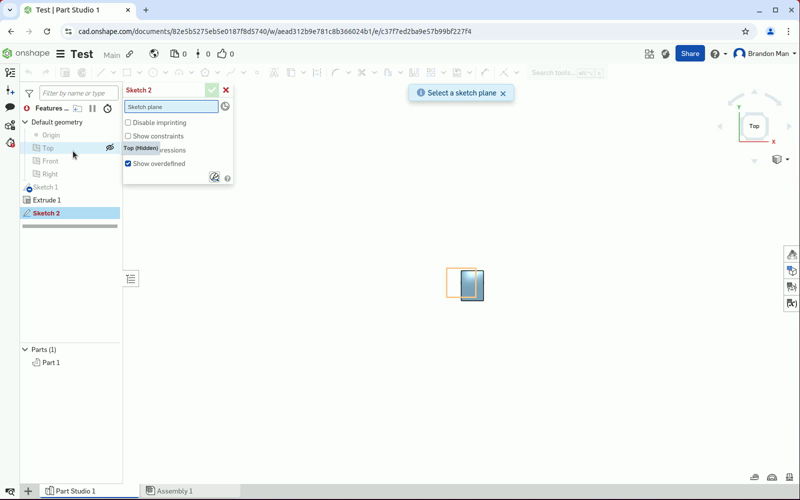
click(73, 150)
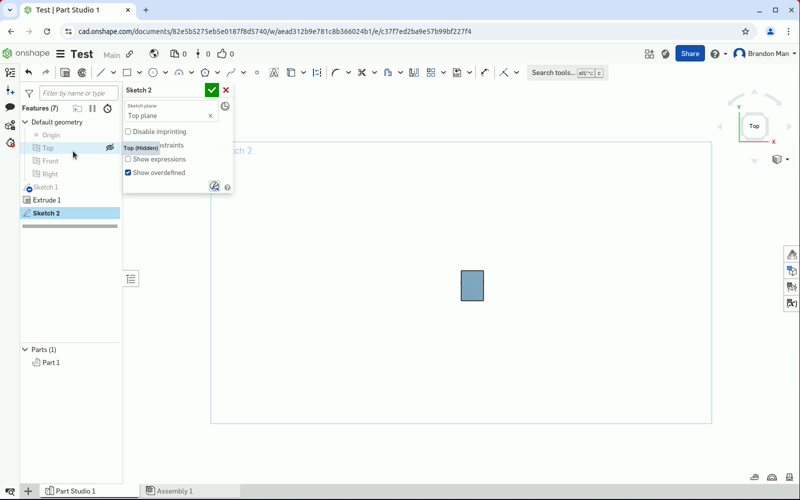
mouse_move(73, 352)
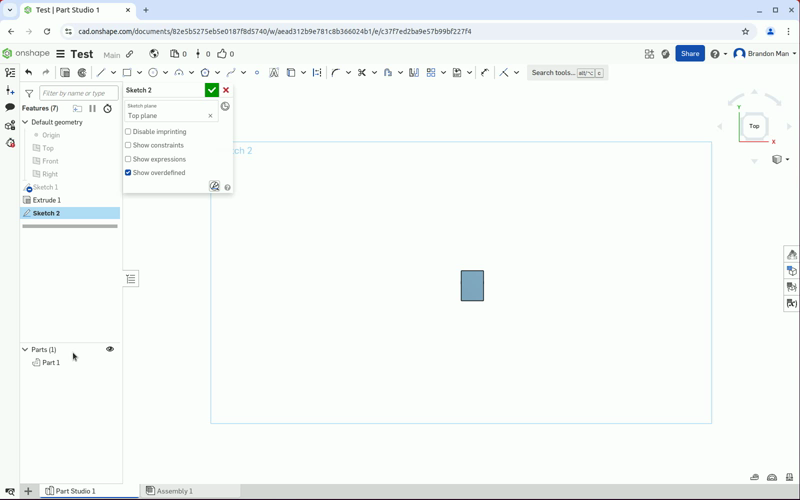
key(y)
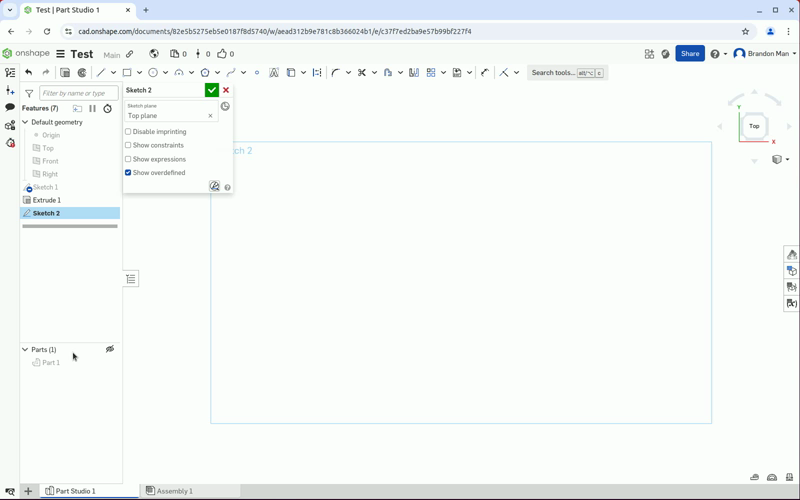
key(l)
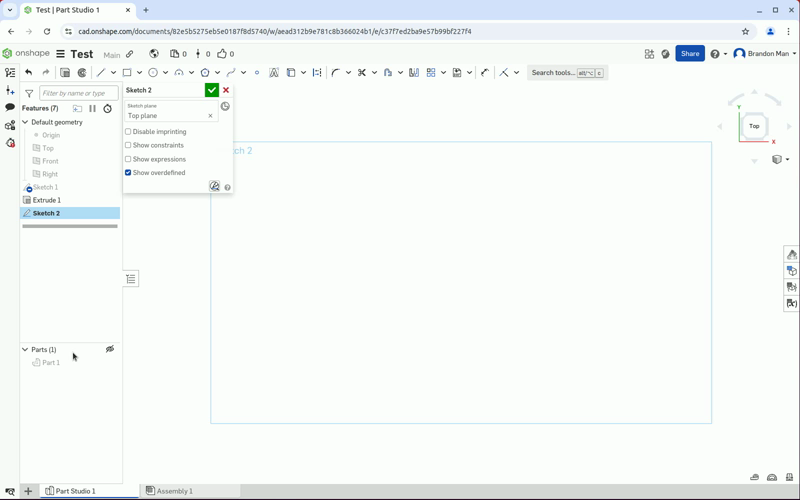
key_down(shift)
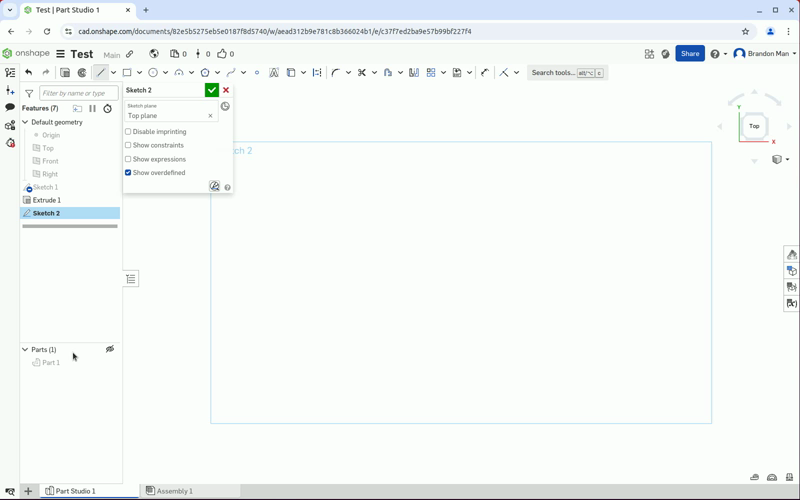
mouse_move(410, 314)
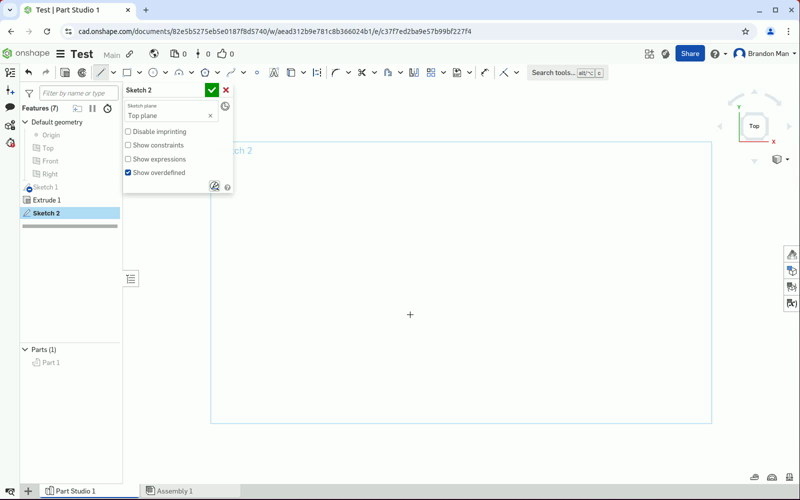
click(410, 314)
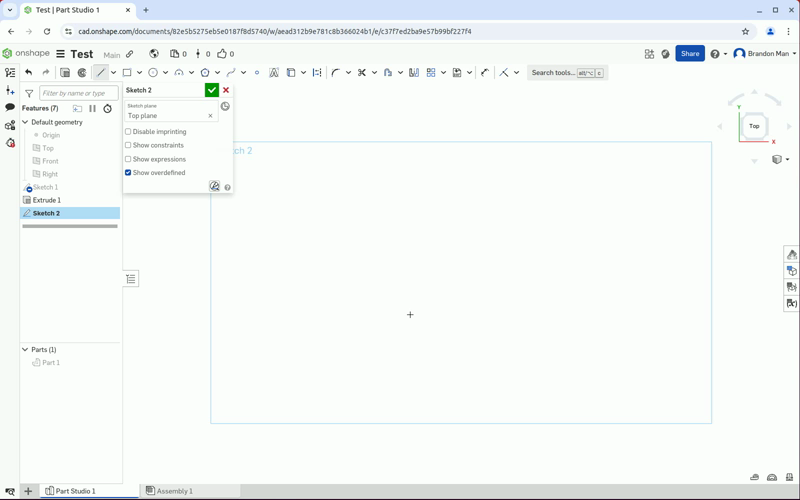
key_up(shift)
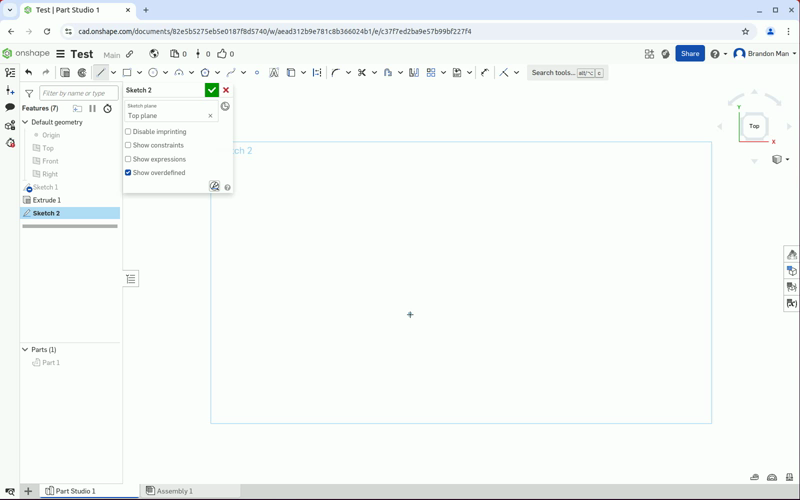
key_down(shift)
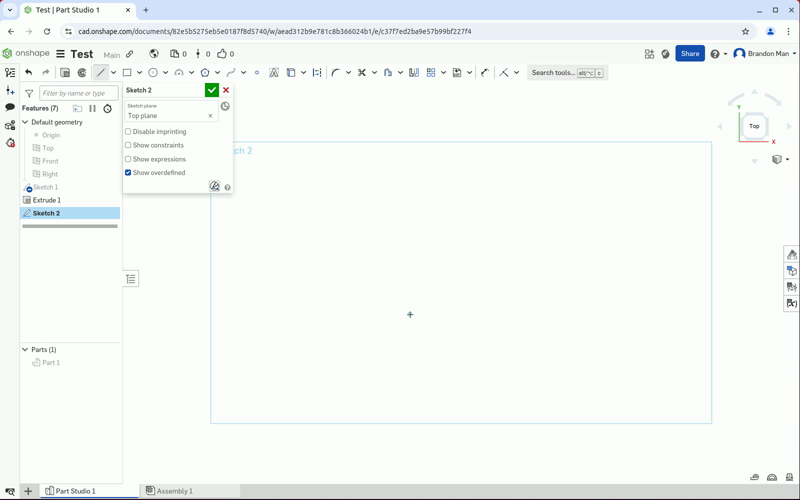
mouse_move(440, 314)
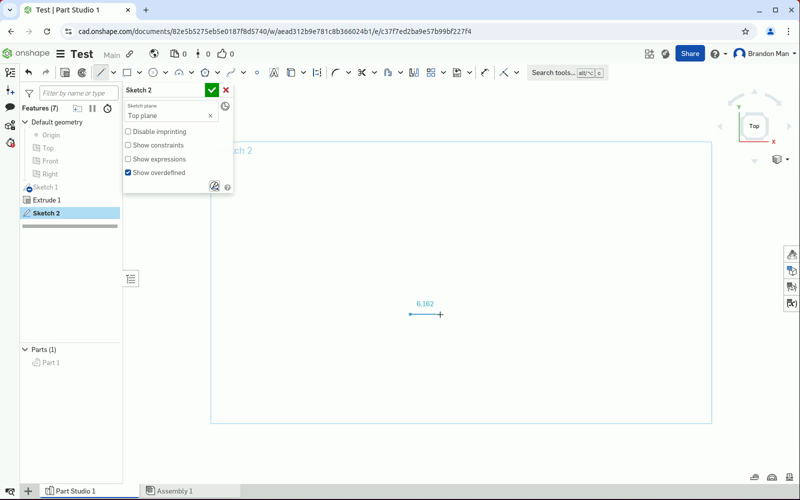
mouse_move(444, 314)
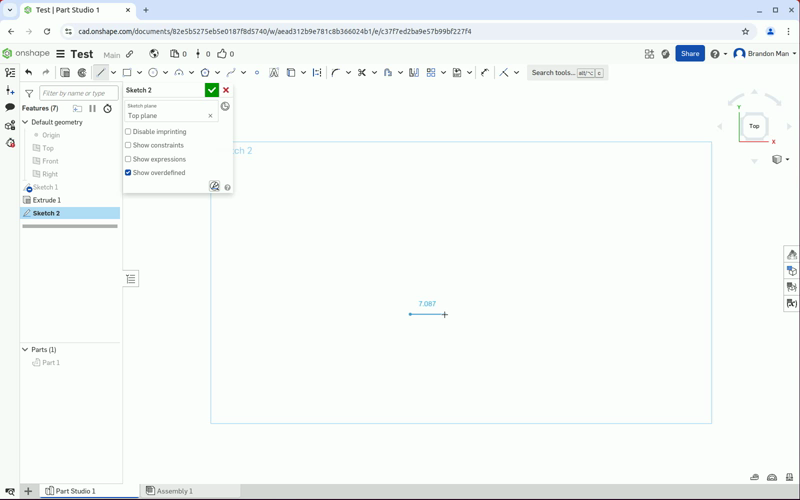
click(444, 314)
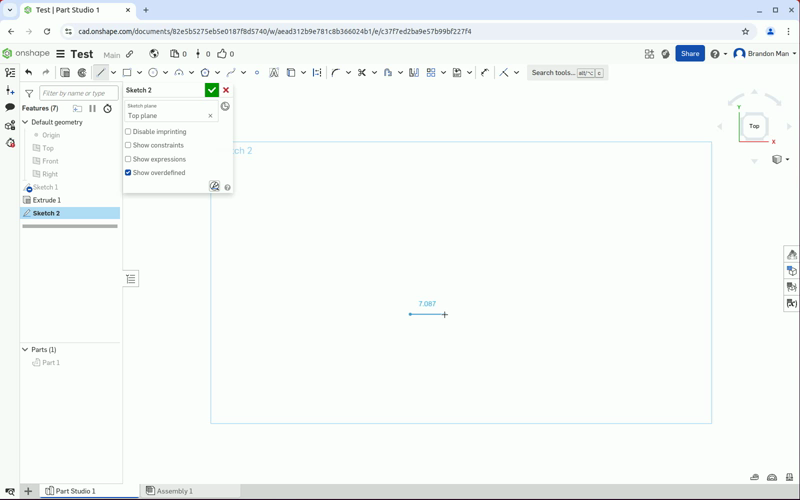
key_up(shift)
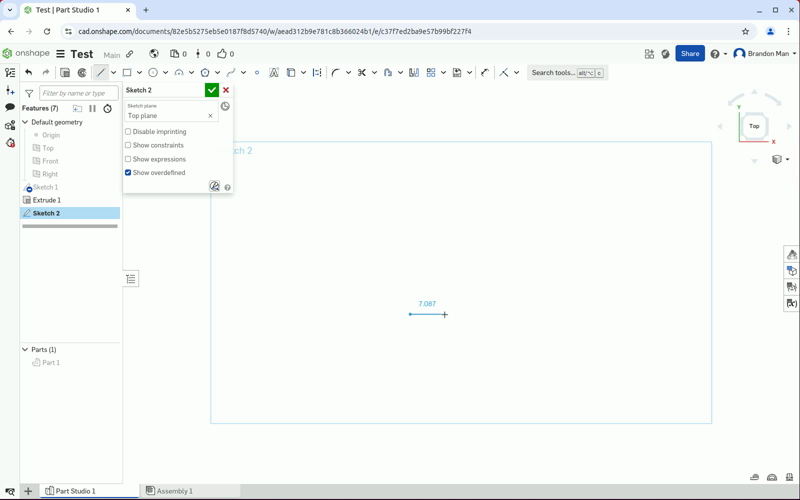
key_down(shift)
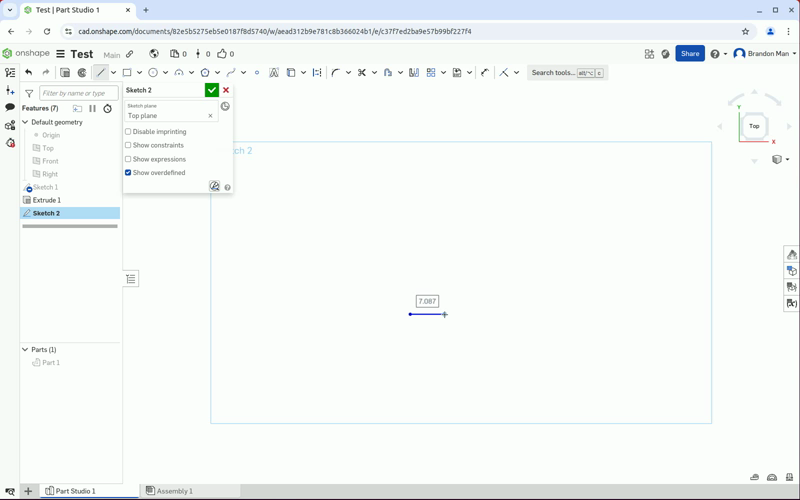
mouse_move(474, 314)
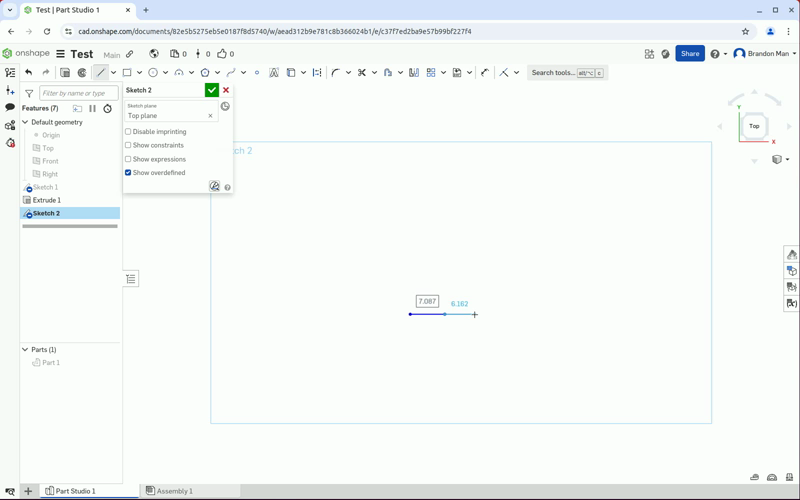
mouse_move(444, 265)
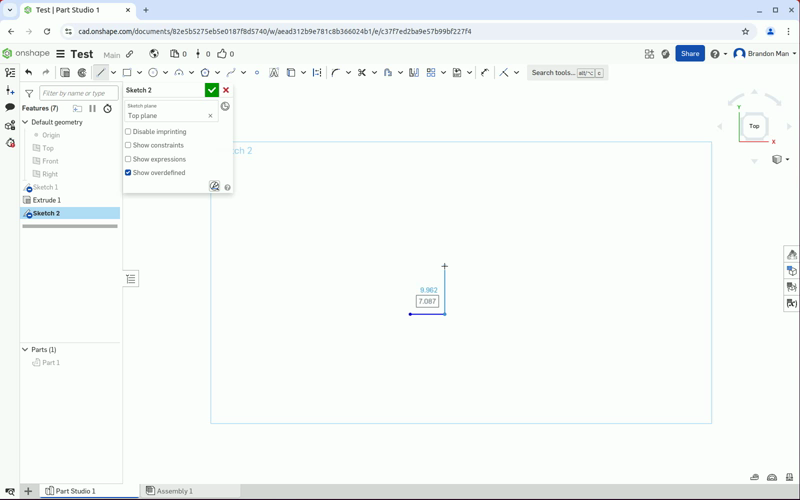
click(444, 265)
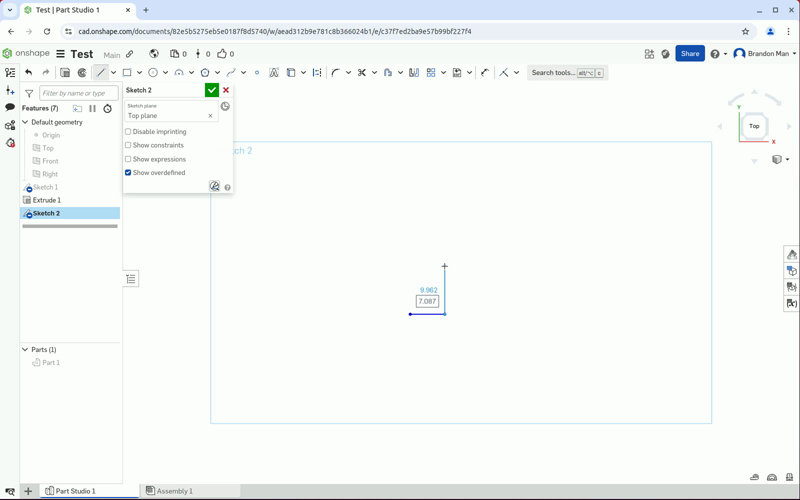
key_up(shift)
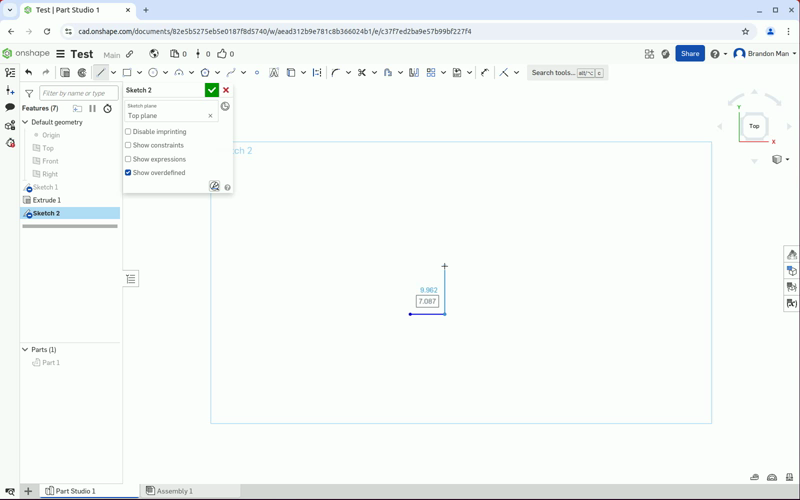
key_down(shift)
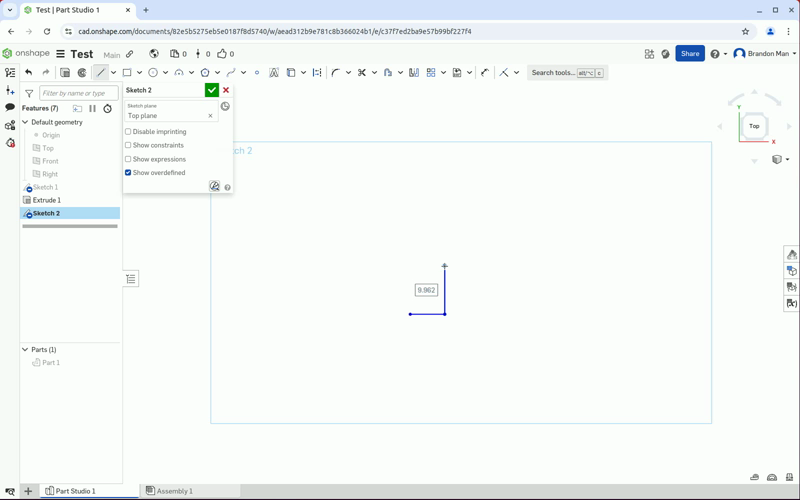
mouse_move(474, 265)
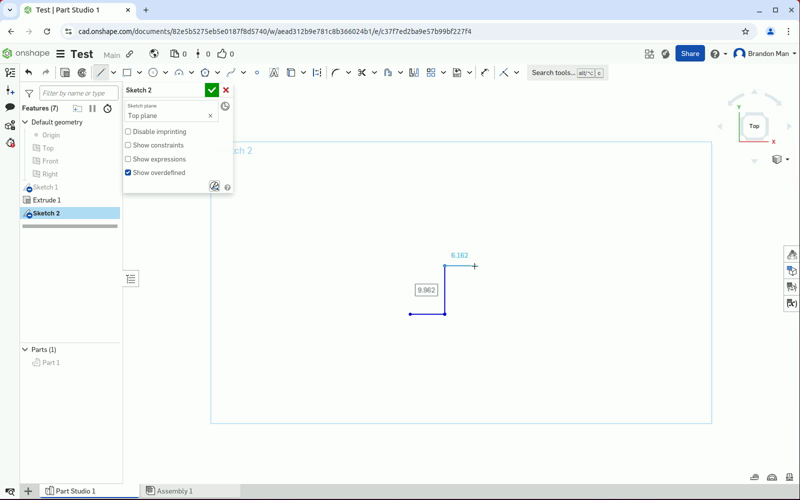
mouse_move(410, 265)
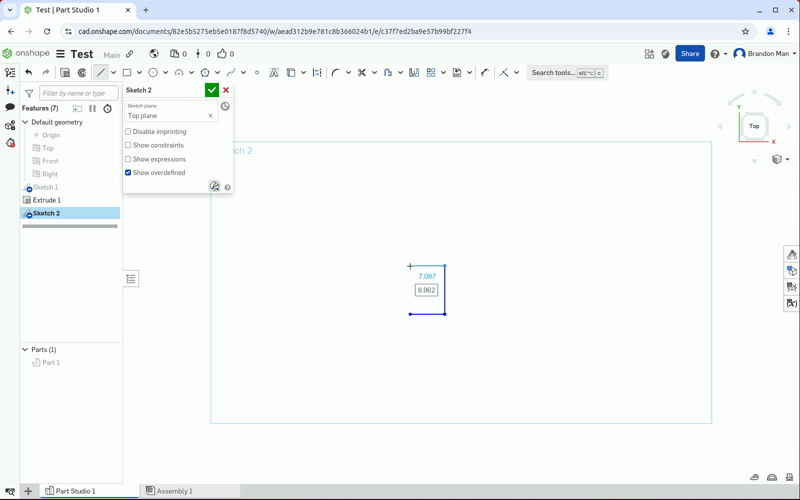
click(410, 265)
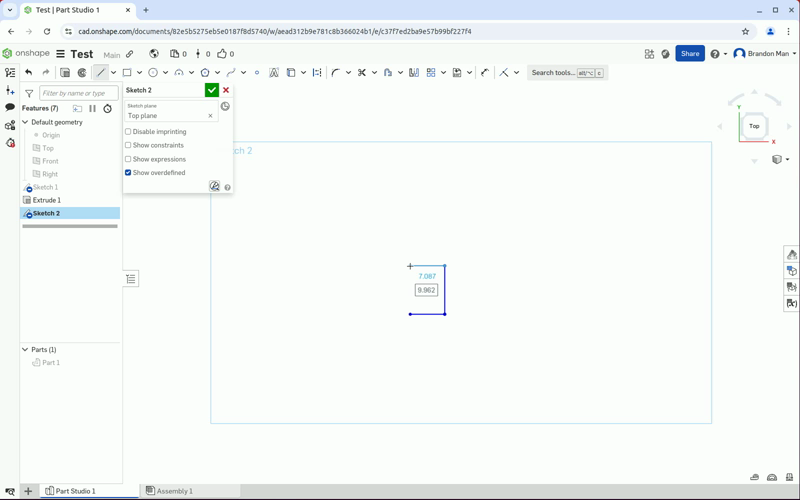
key_up(shift)
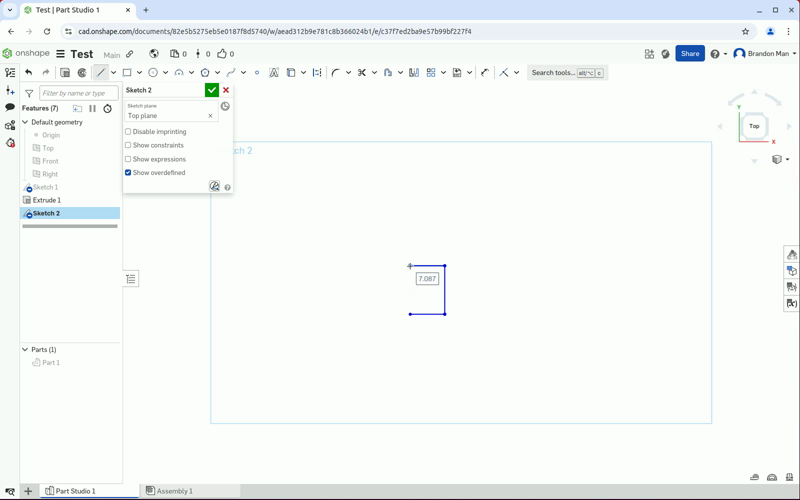
mouse_move(440, 265)
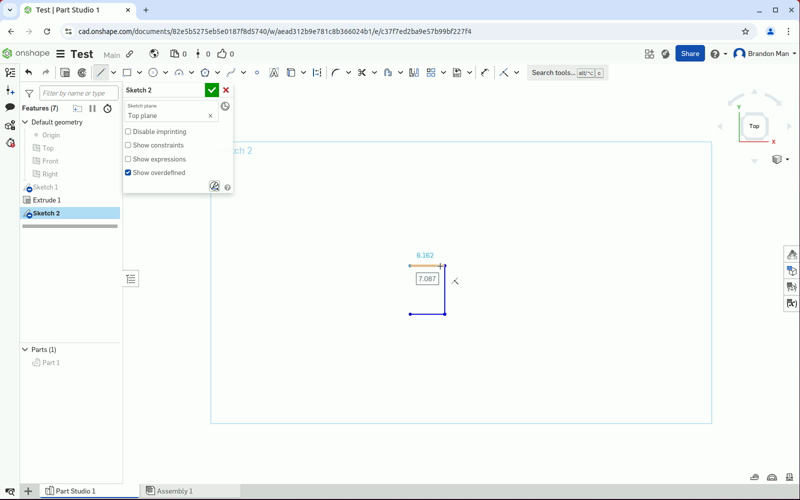
key_down(shift)
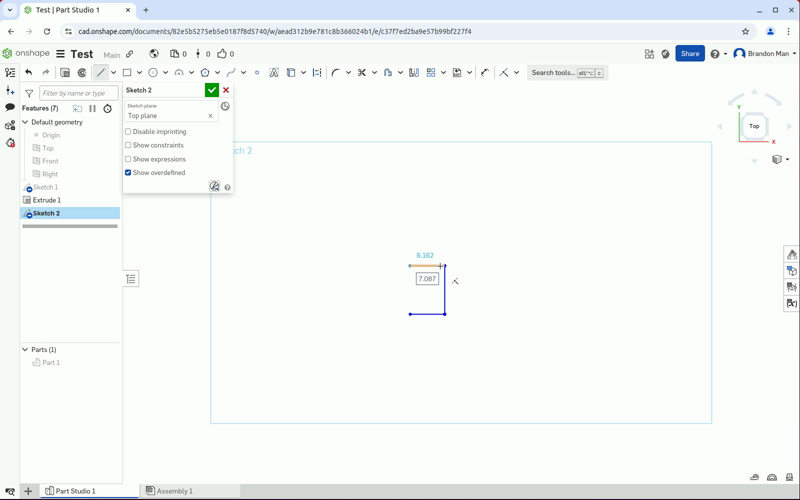
mouse_move(410, 314)
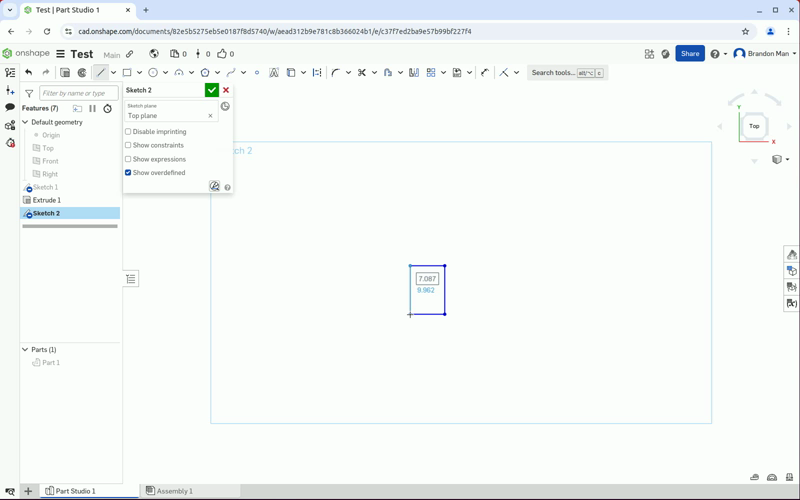
key_up(shift)
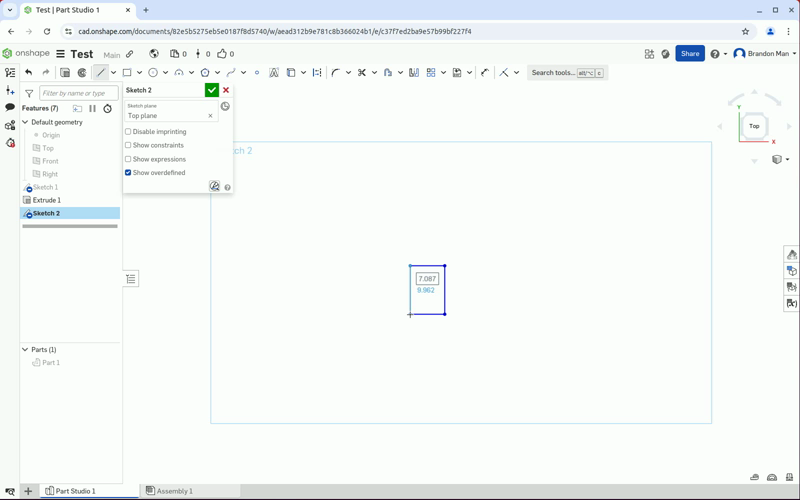
click(410, 314)
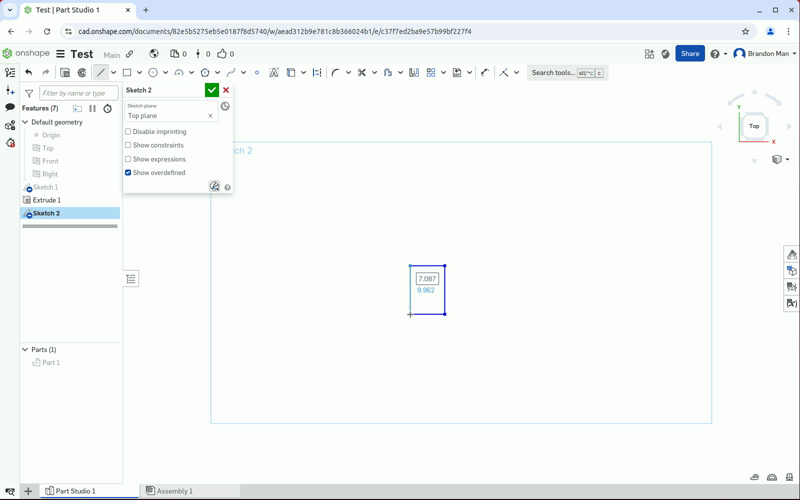
key(esc)
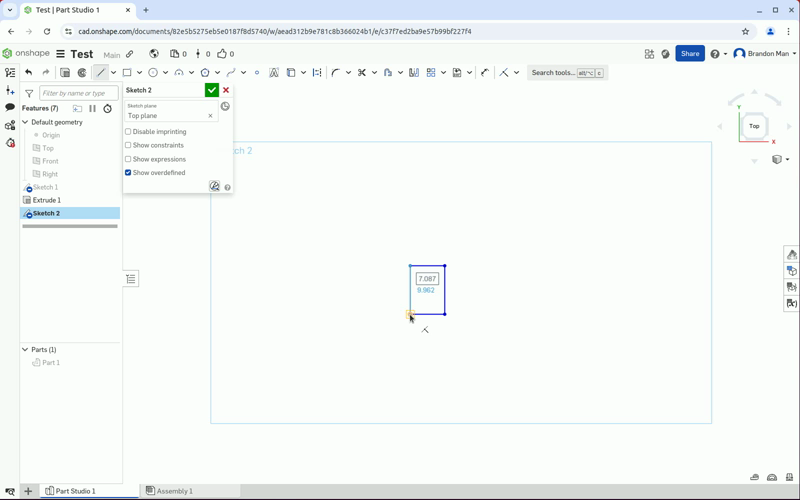
mouse_move(439, 295)
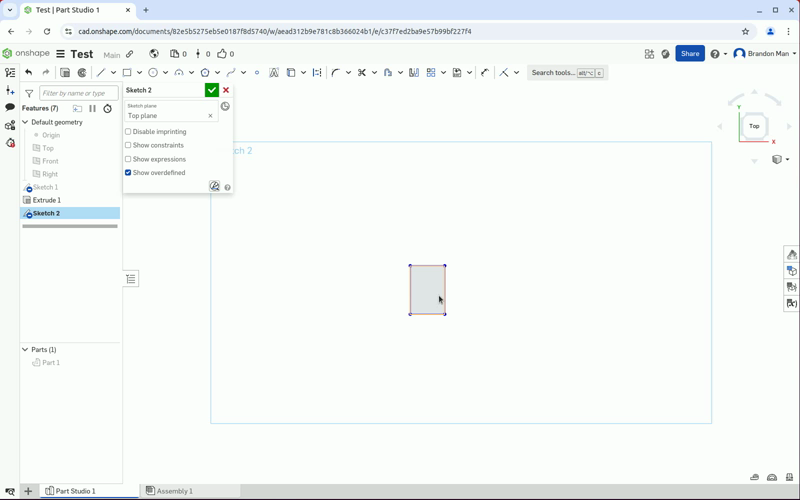
scroll(6)
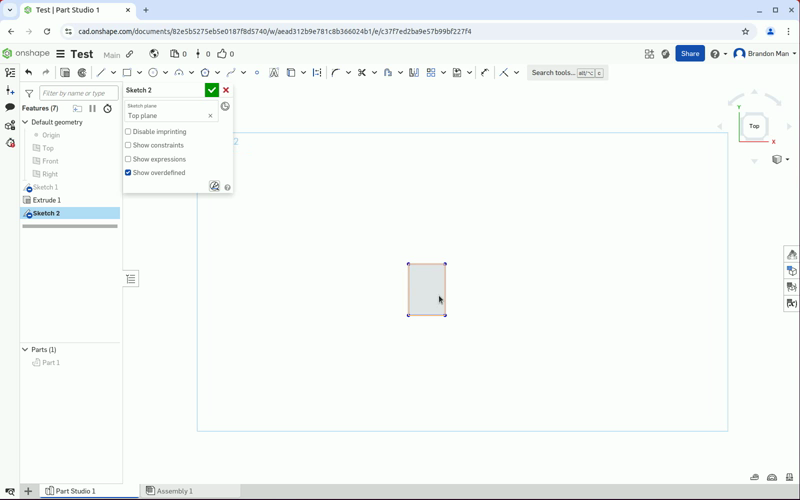
scroll(6)
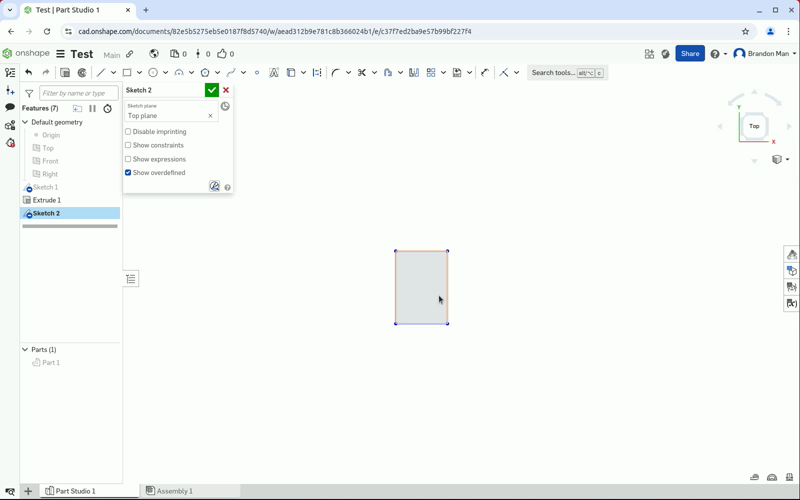
scroll(6)
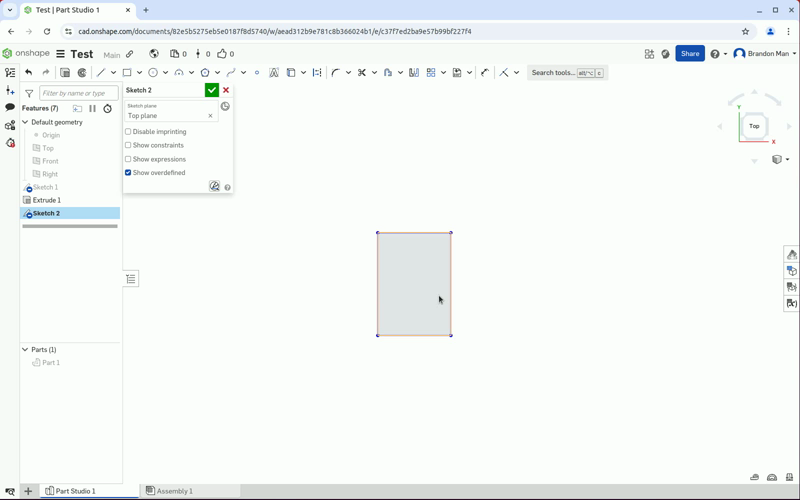
scroll(6)
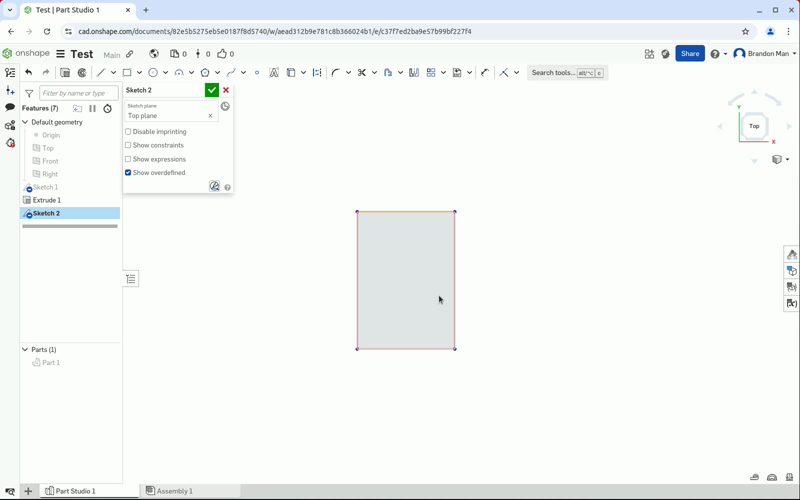
scroll(6)
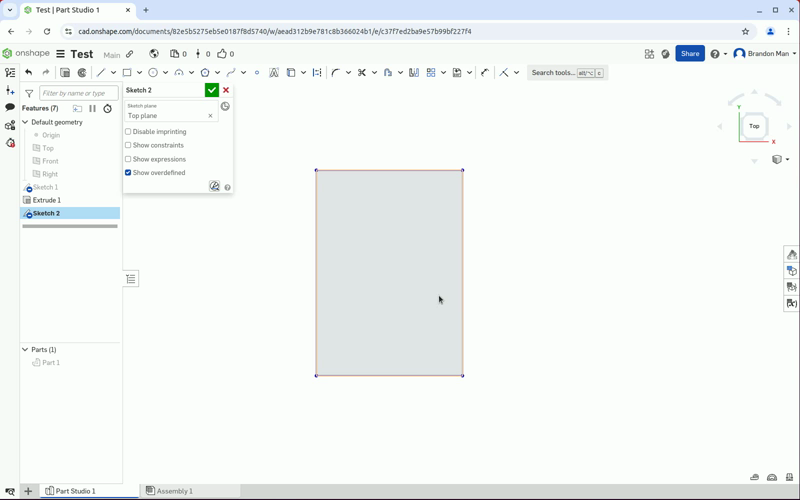
scroll(6)
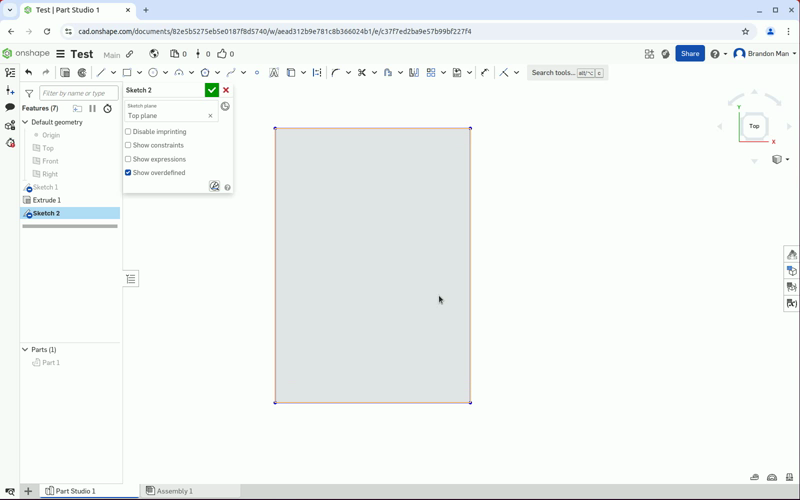
scroll(6)
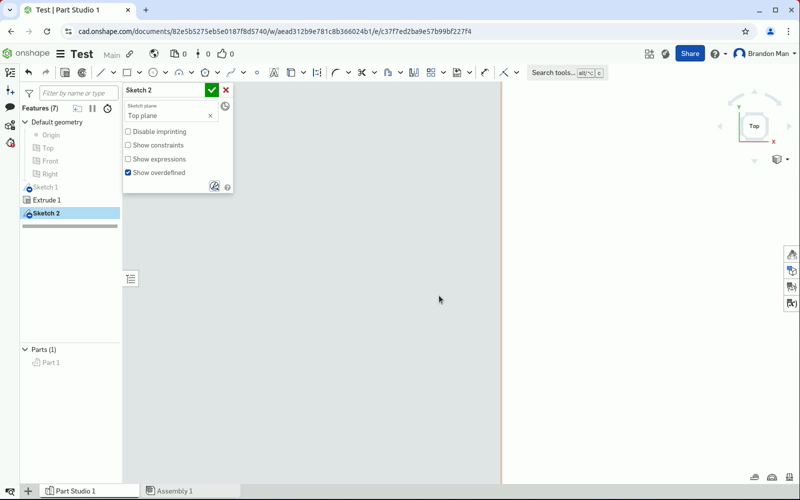
click(439, 295)
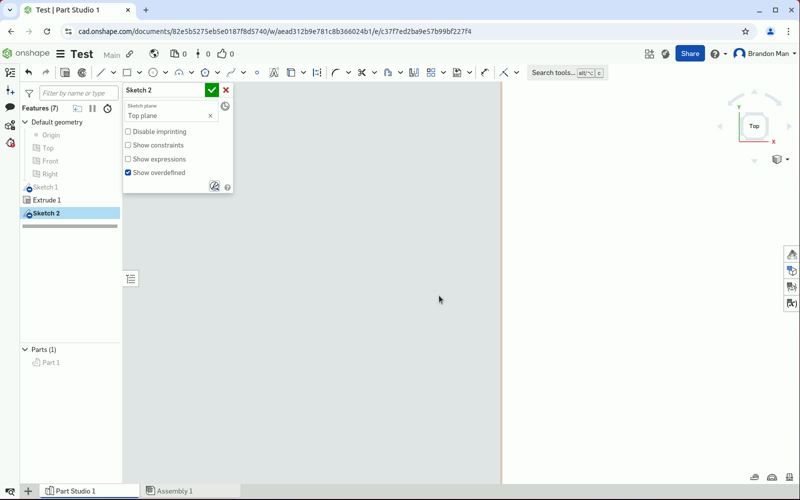
scroll(-6)
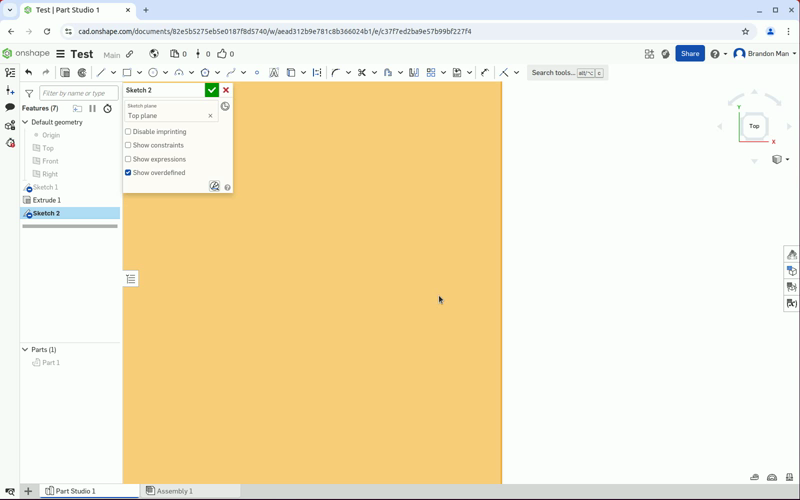
scroll(-6)
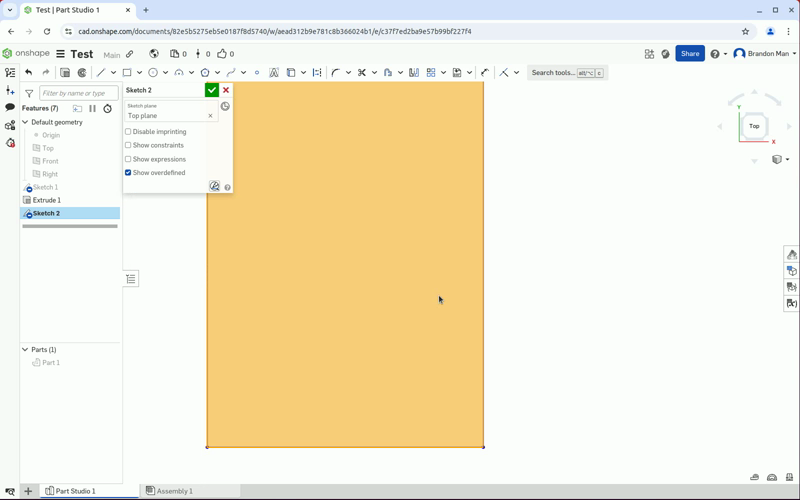
scroll(-6)
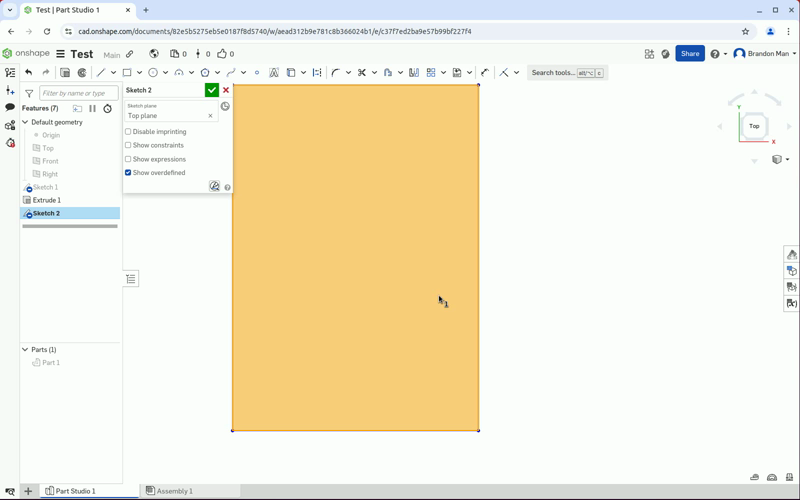
scroll(-6)
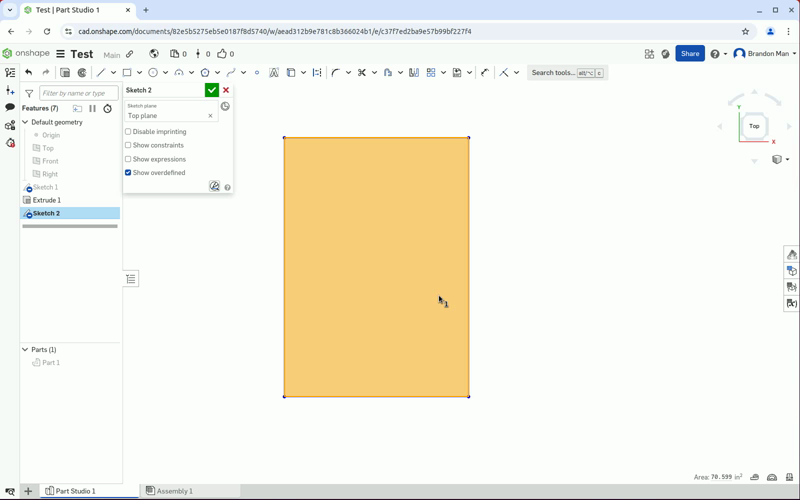
scroll(-6)
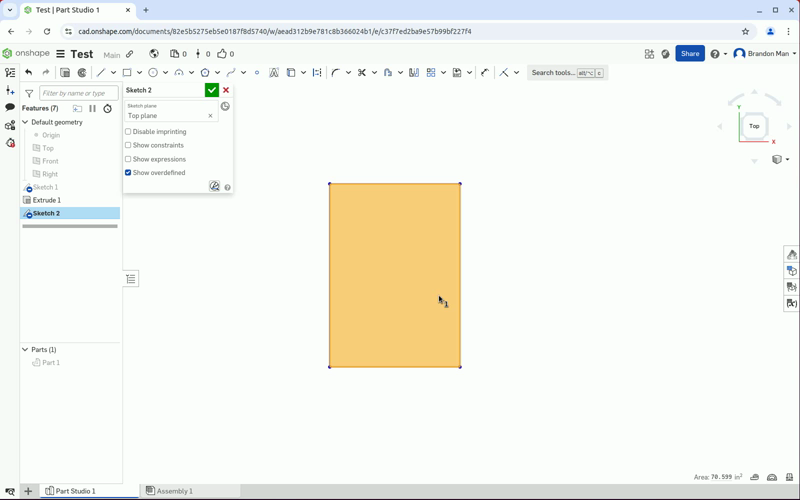
scroll(-6)
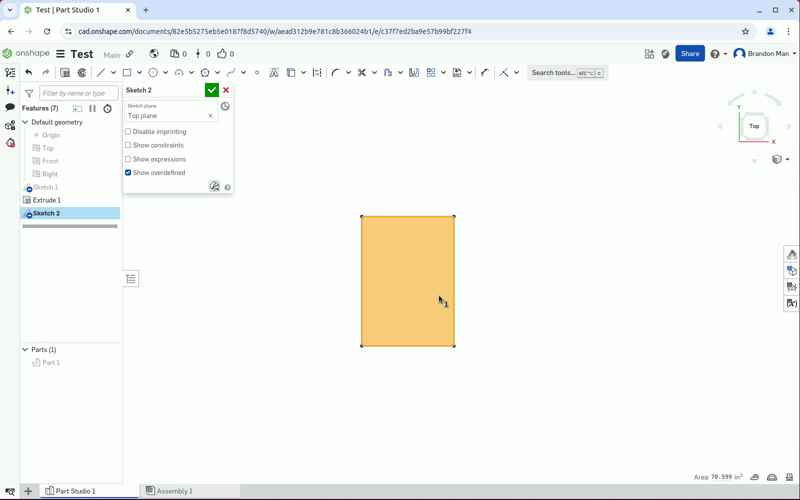
scroll(-6)
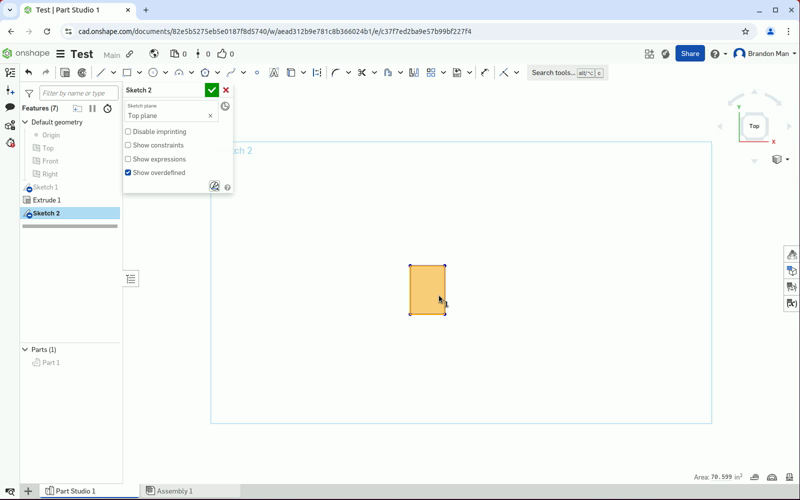
mouse_move(73, 352)
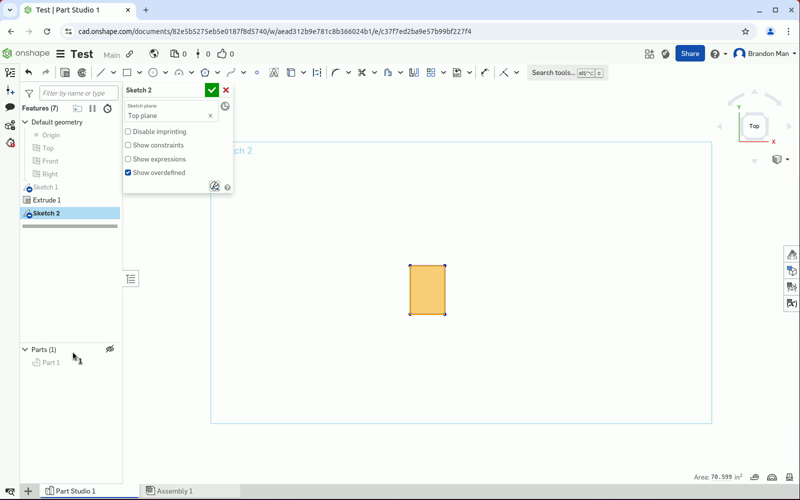
key(shift+y)
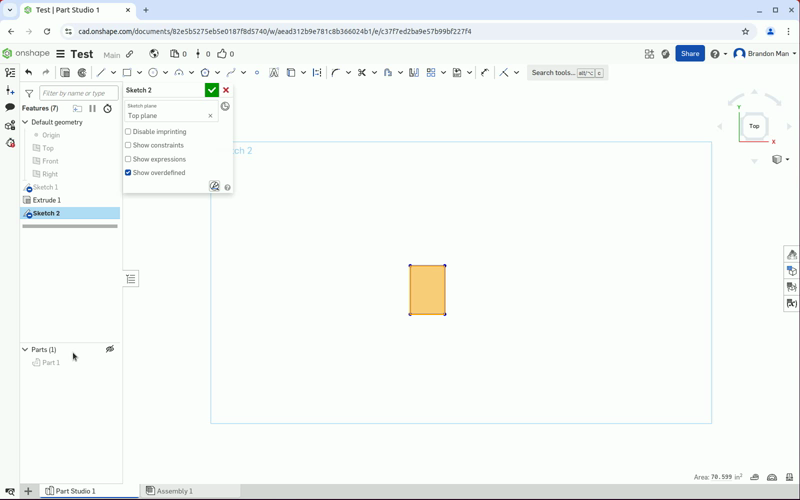
key(shift+e)
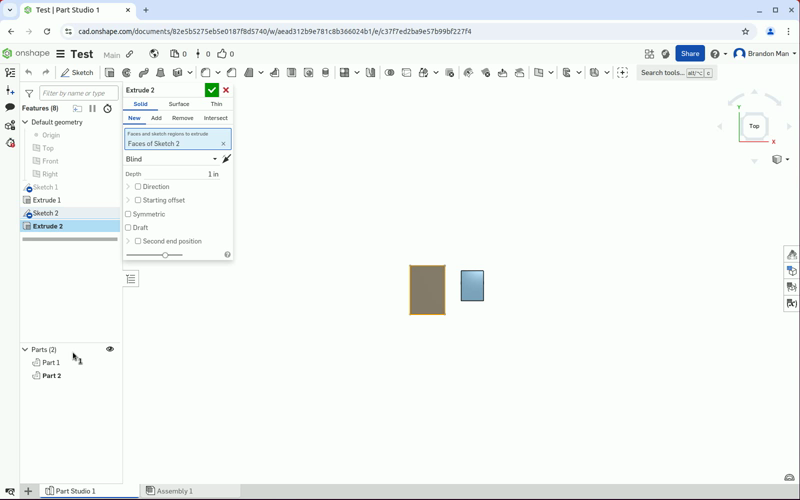
mouse_move(143, 106)
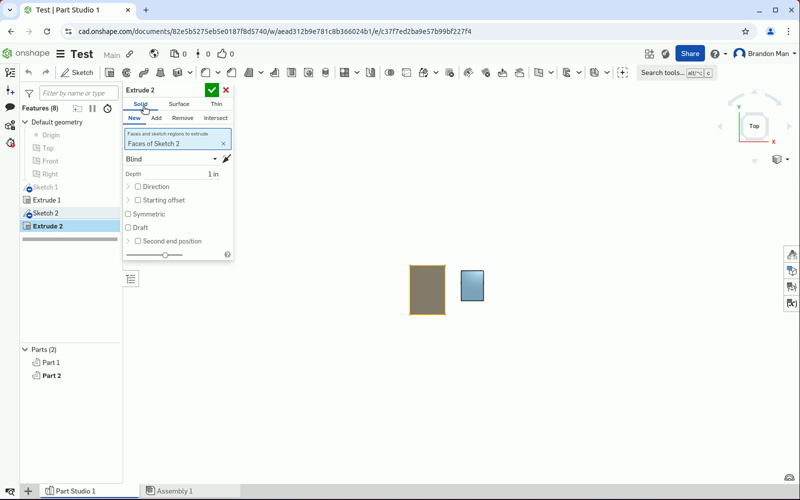
click(143, 106)
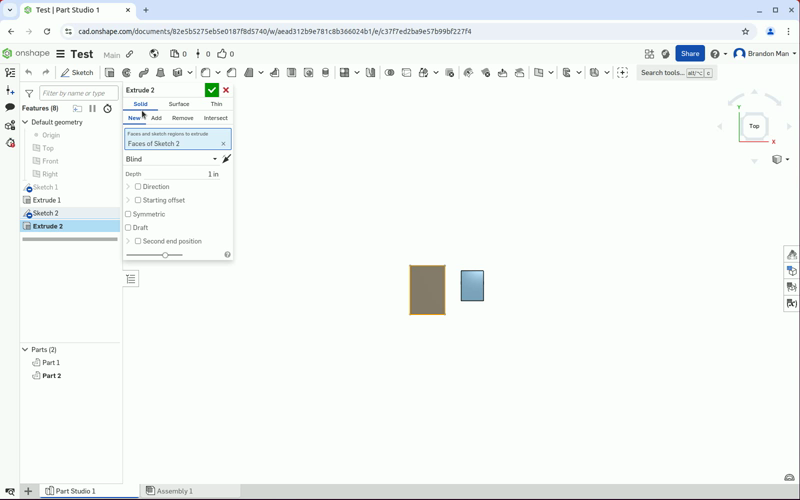
mouse_move(137, 120)
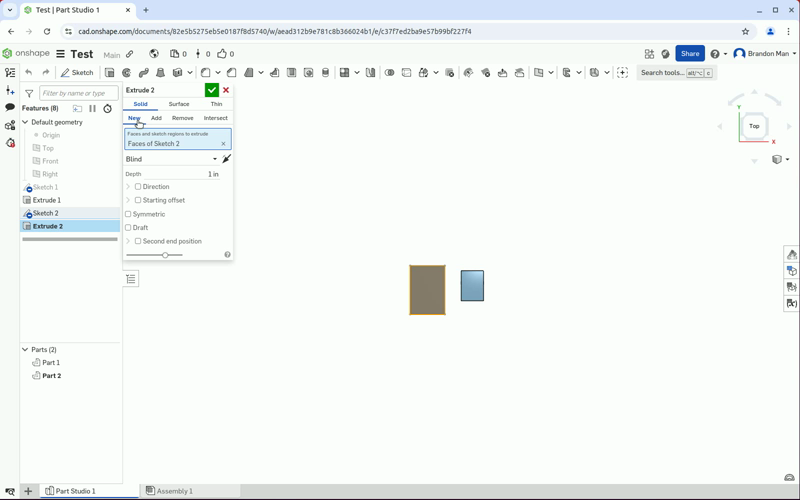
click(137, 120)
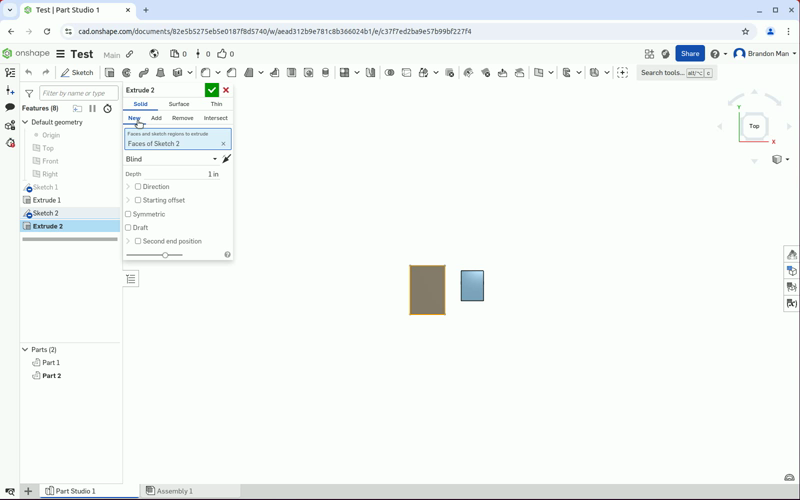
key(tab, 4)
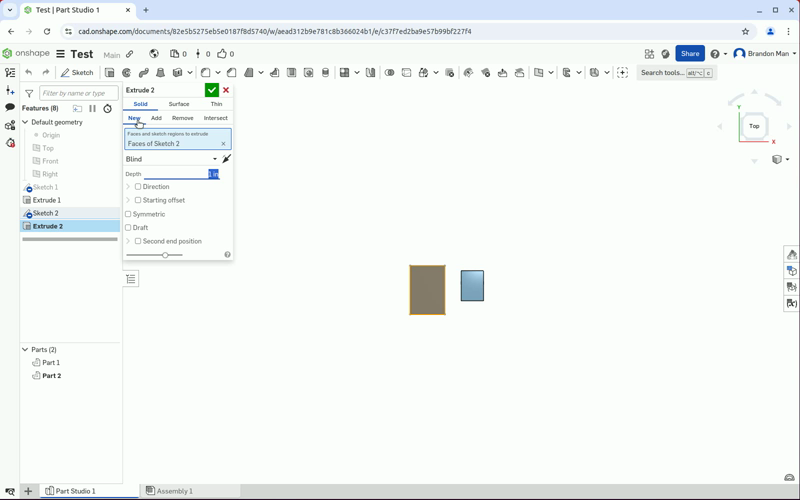
text(4.574)
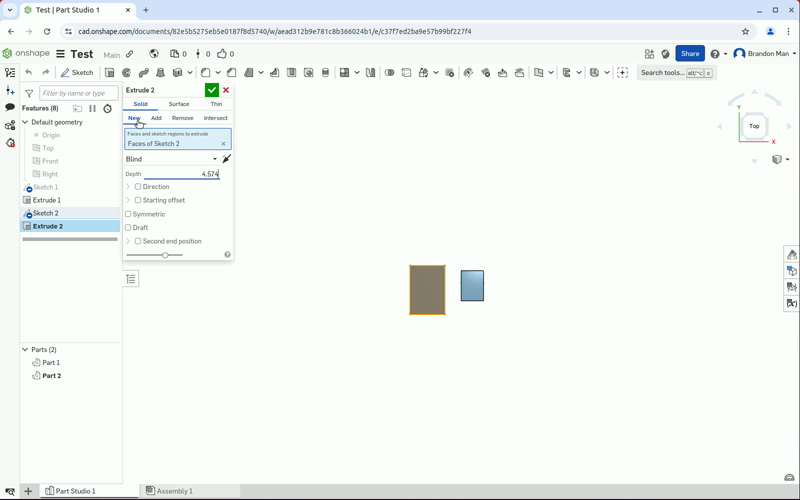
key(enter)
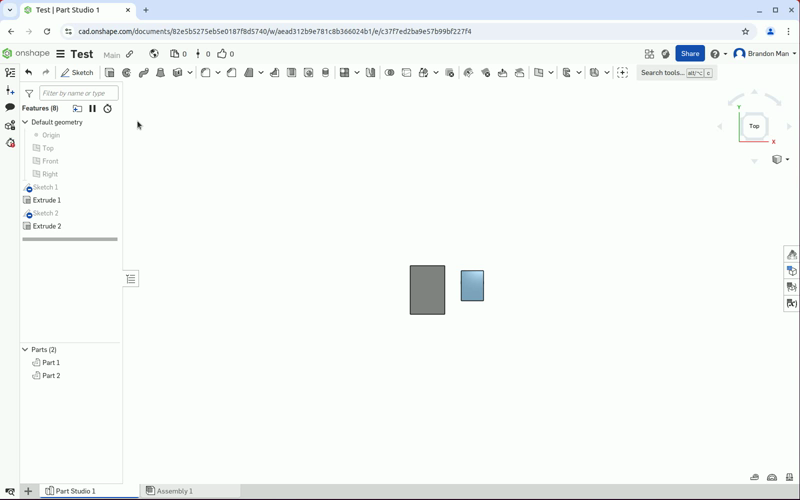
key(shift+h)
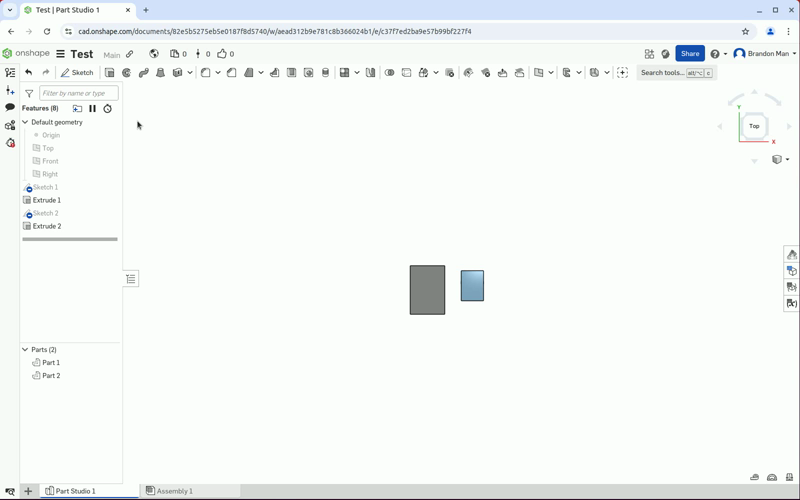
key(shift+h)
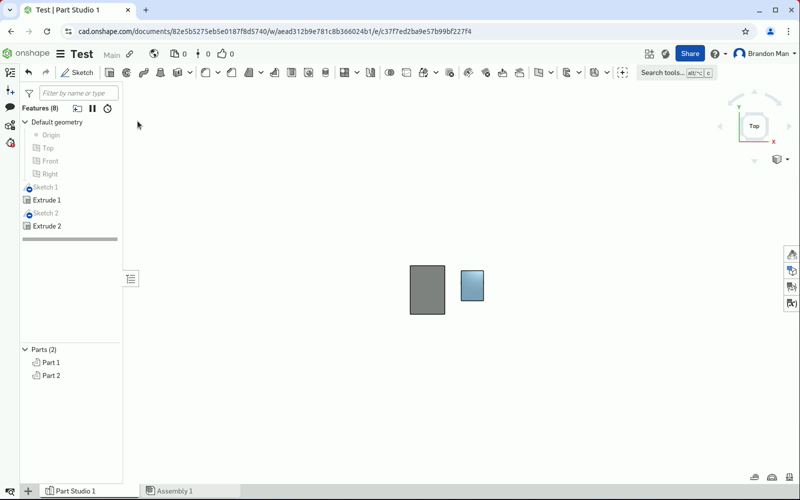
mouse_move(73, 189)
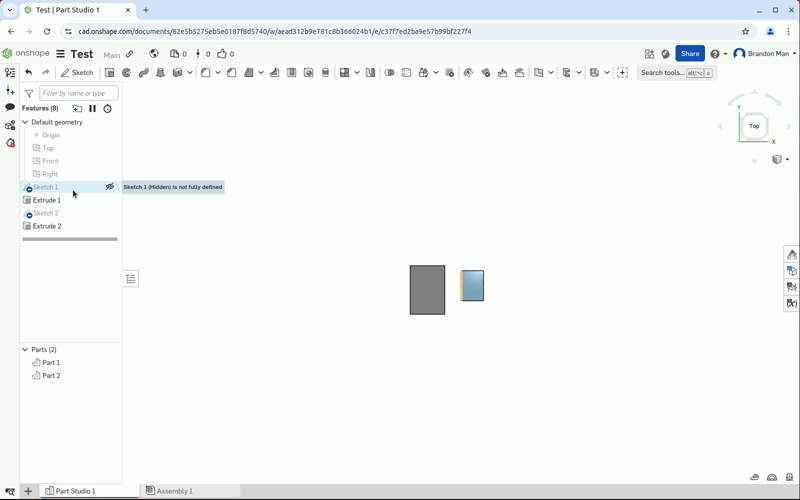
click(73, 189)
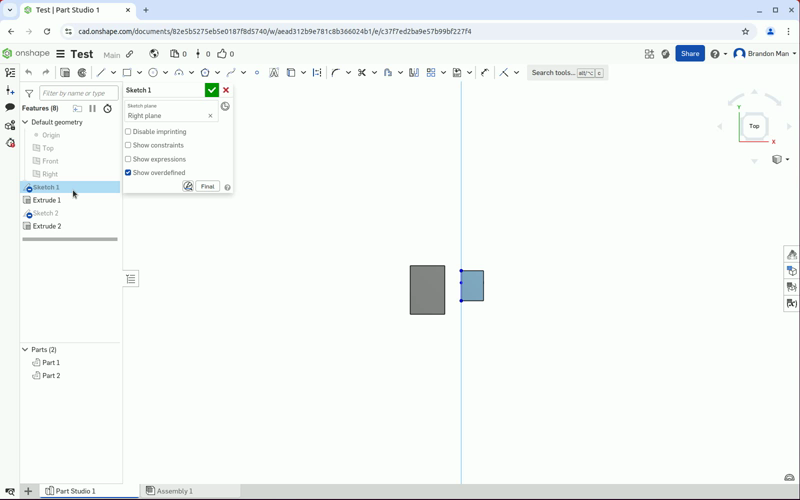
mouse_move(229, 92)
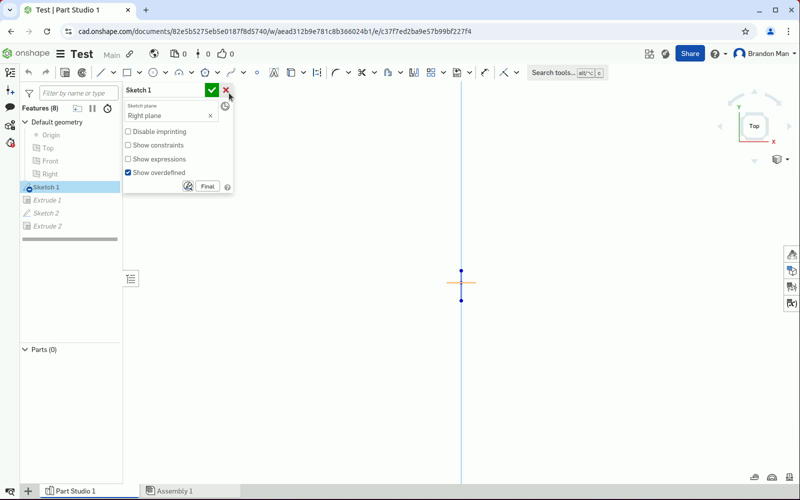
click(229, 92)
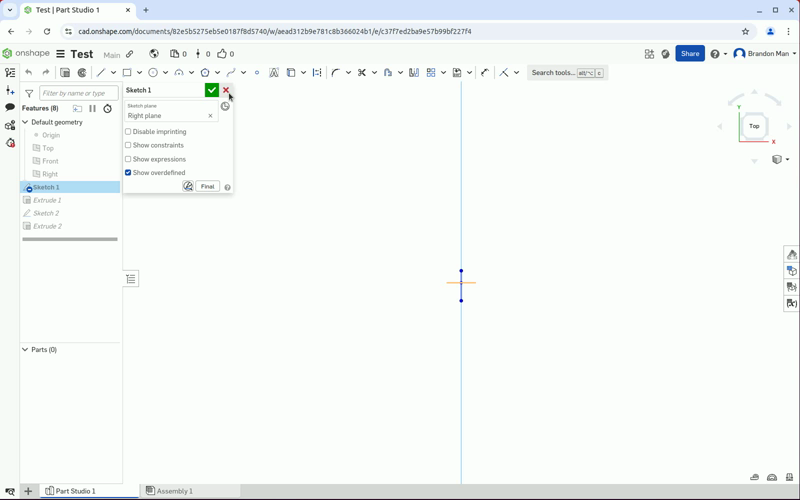
key(shift+s)
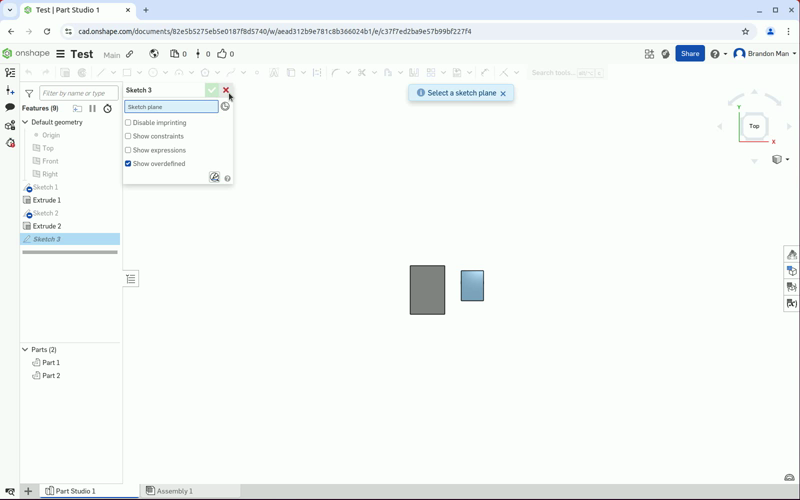
mouse_move(73, 150)
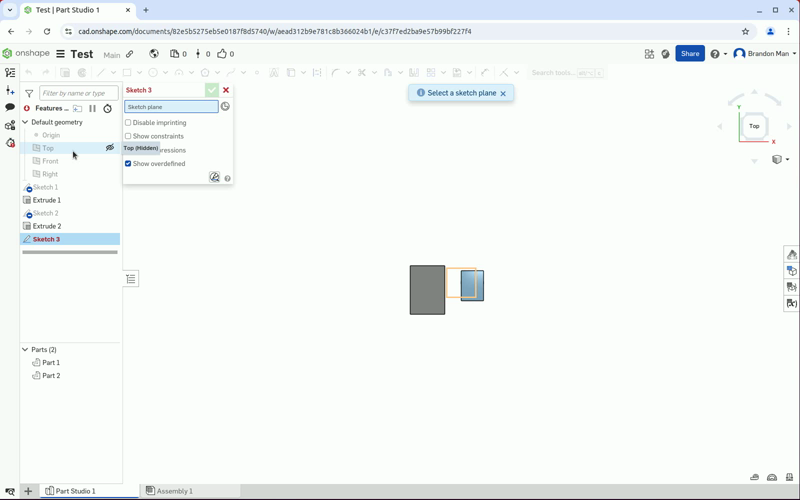
click(73, 150)
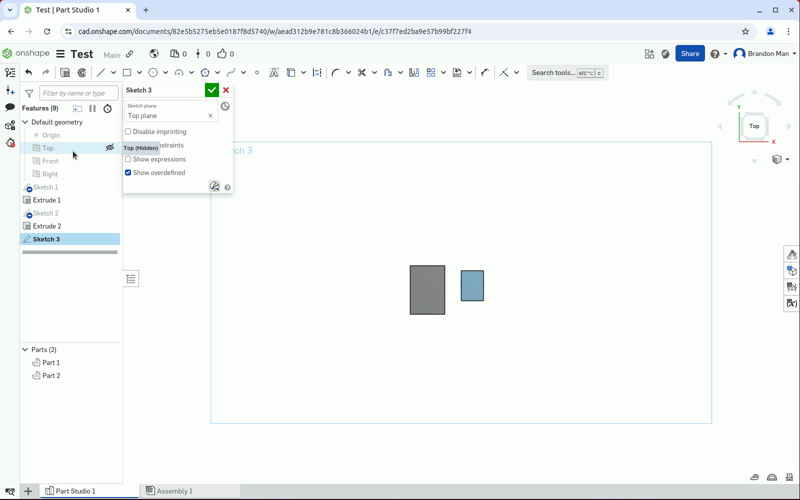
mouse_move(73, 352)
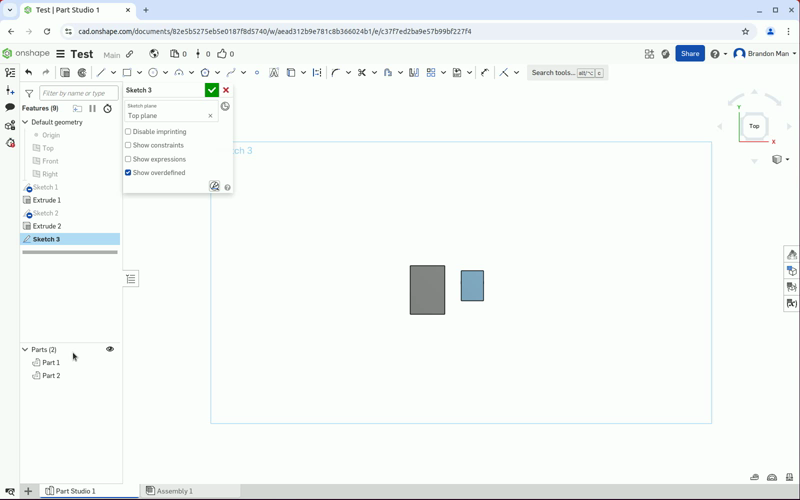
key(y)
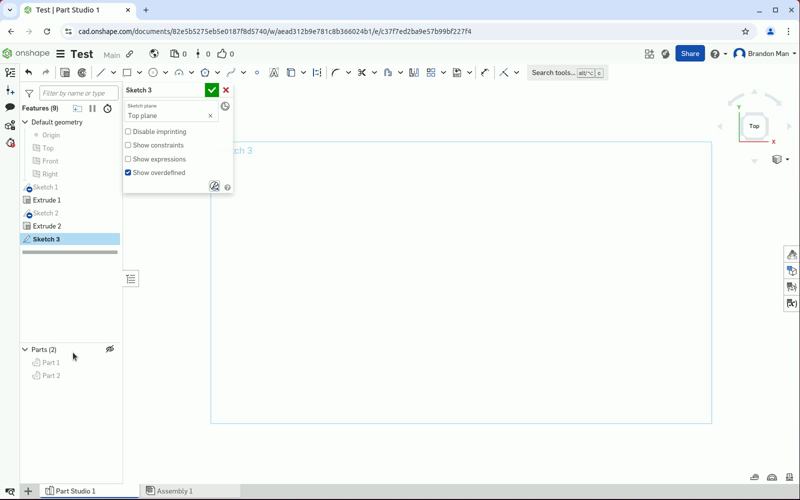
key(l)
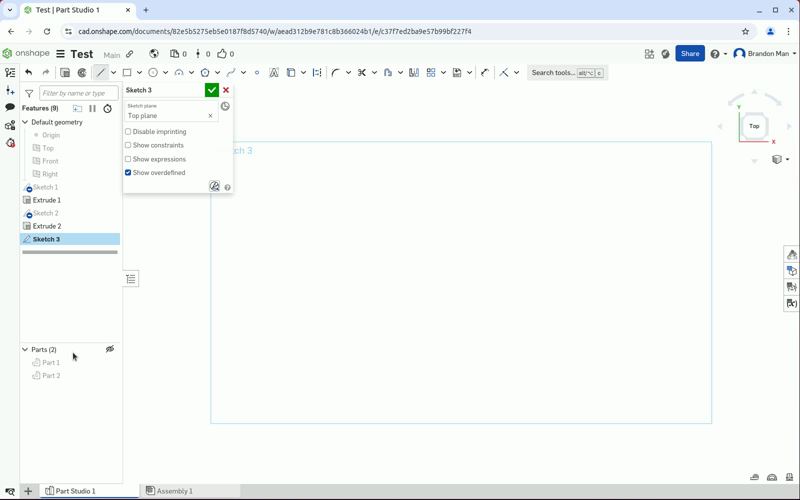
key_down(shift)
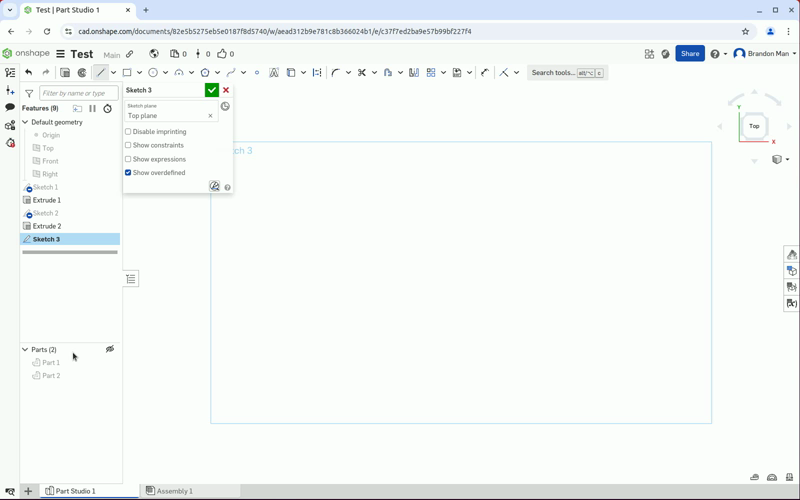
mouse_move(479, 227)
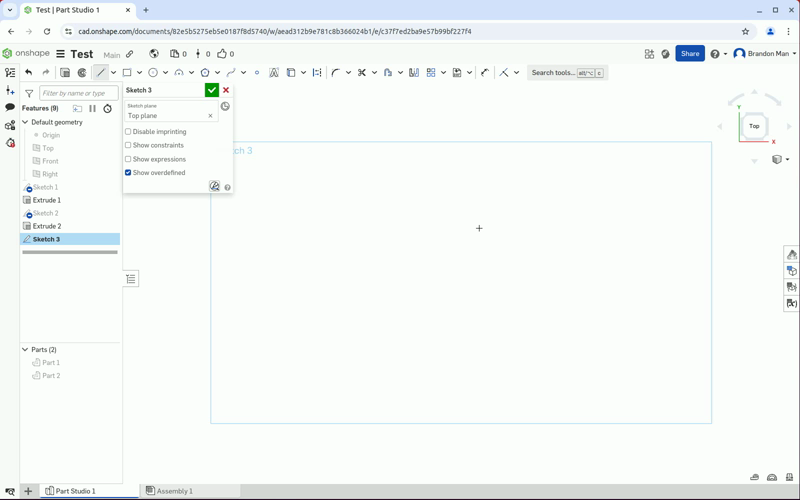
click(479, 227)
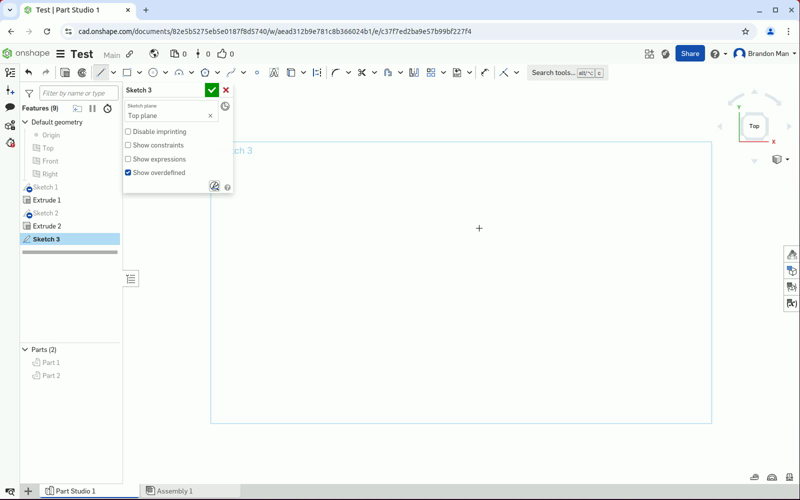
key_up(shift)
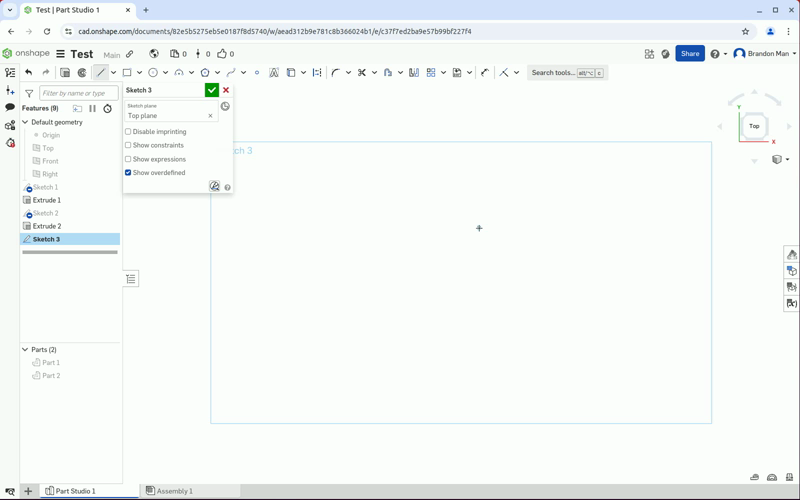
key_down(shift)
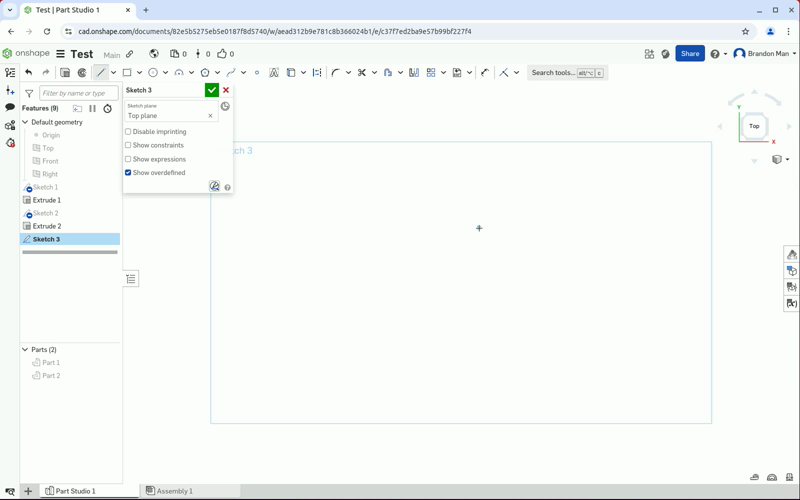
mouse_move(509, 227)
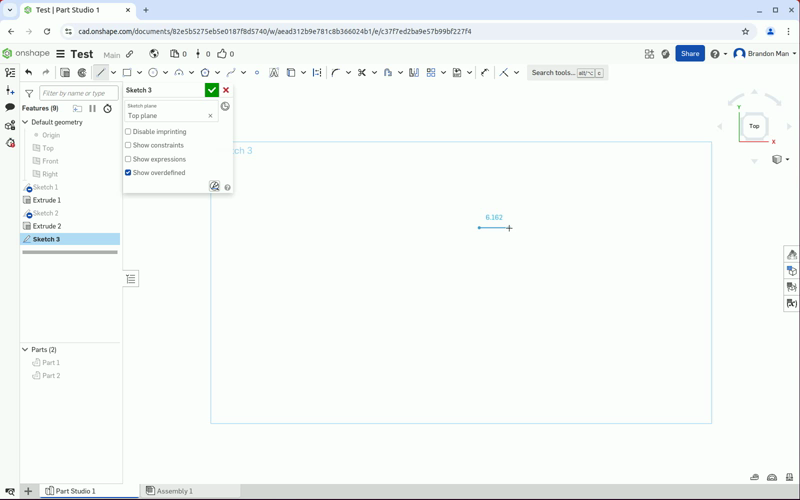
mouse_move(479, 176)
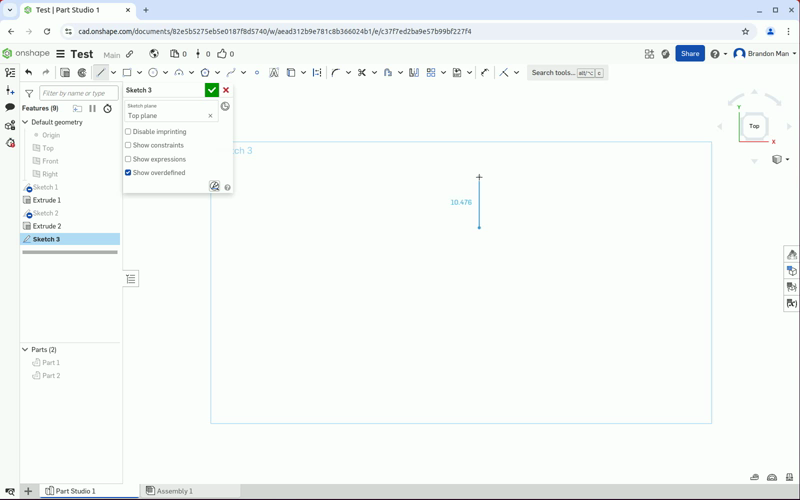
click(479, 176)
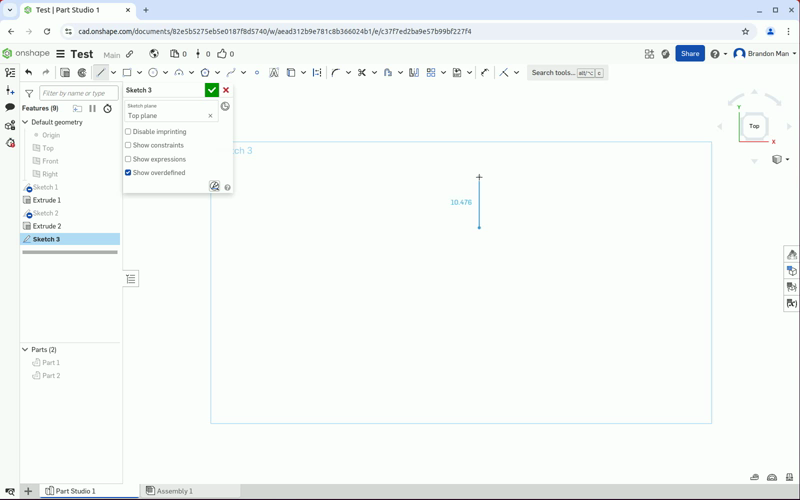
key_up(shift)
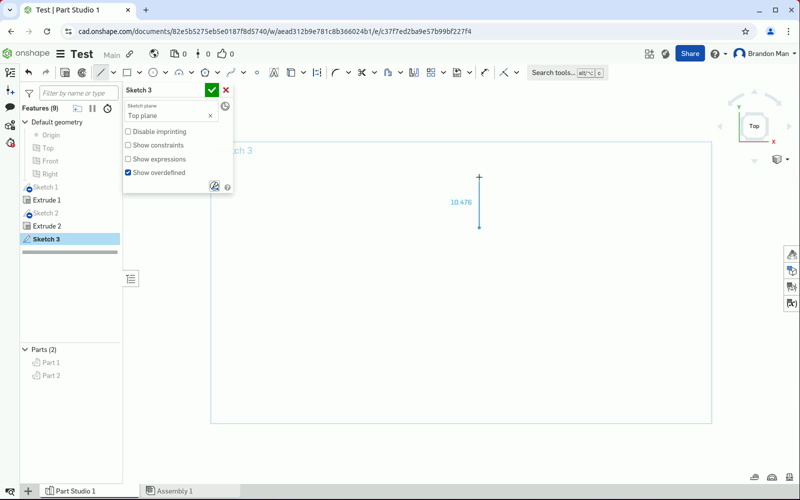
key(esc)
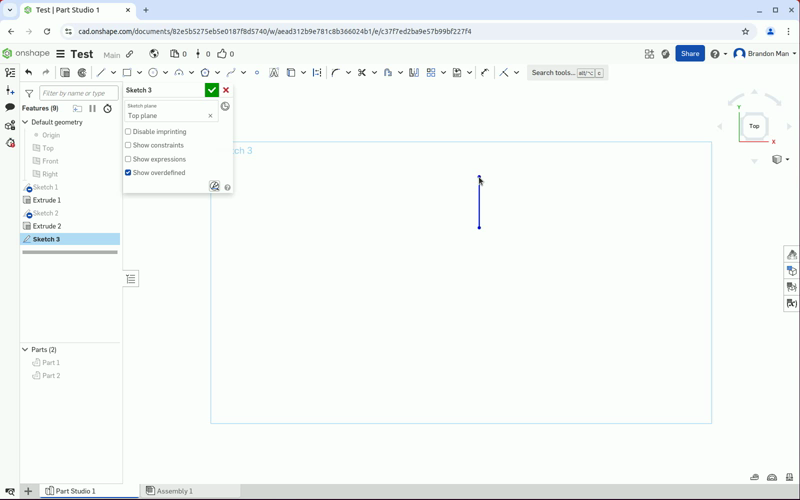
key(a)
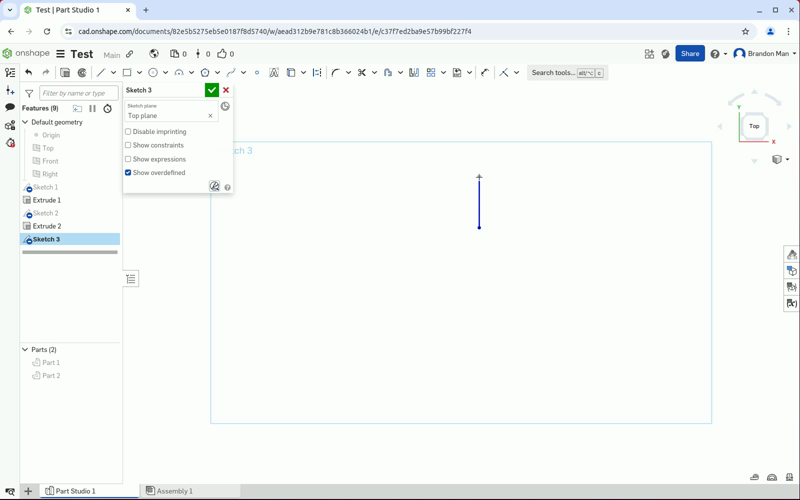
mouse_move(479, 176)
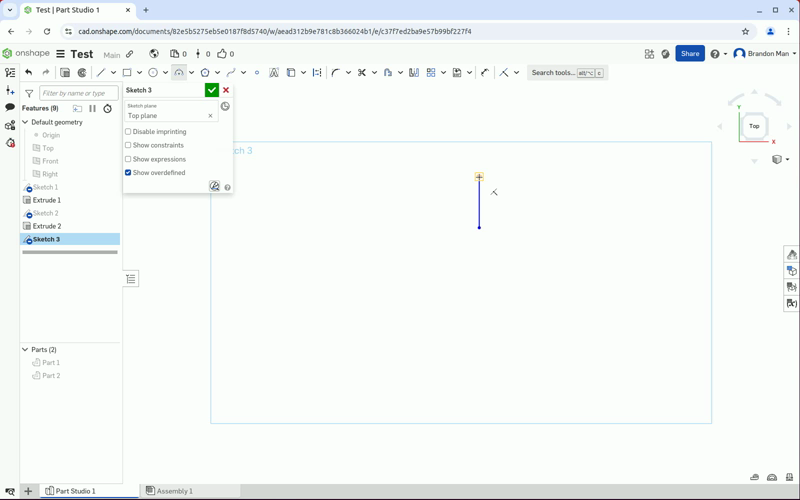
click(479, 176)
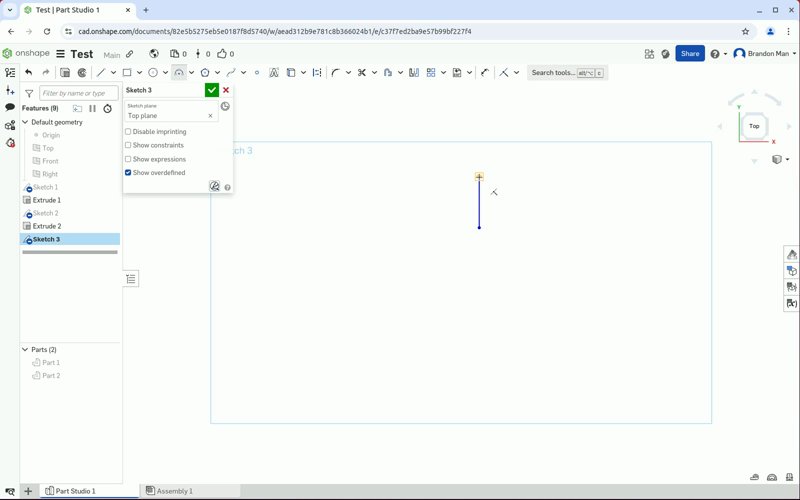
mouse_move(479, 227)
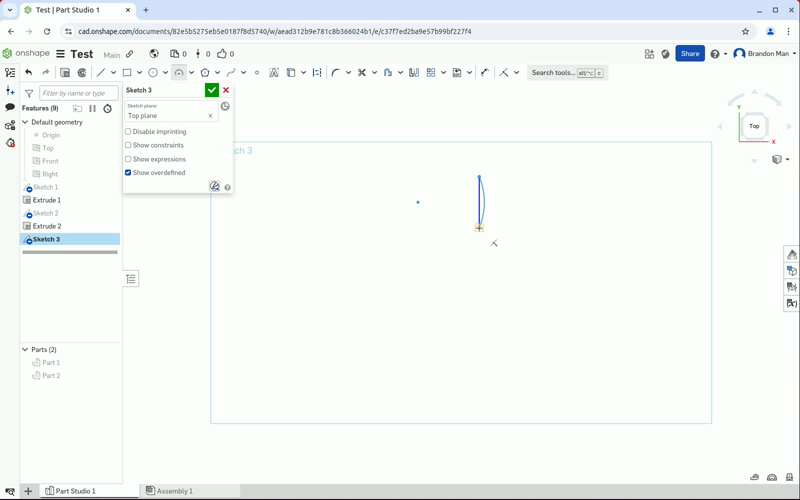
click(479, 227)
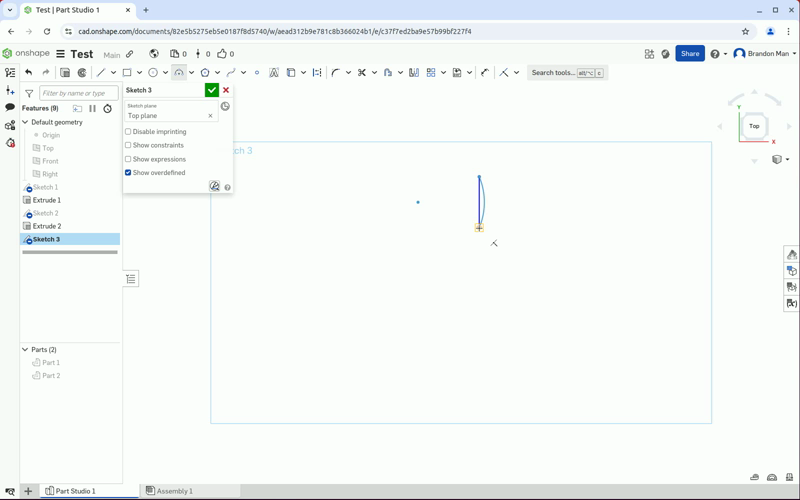
key_down(shift)
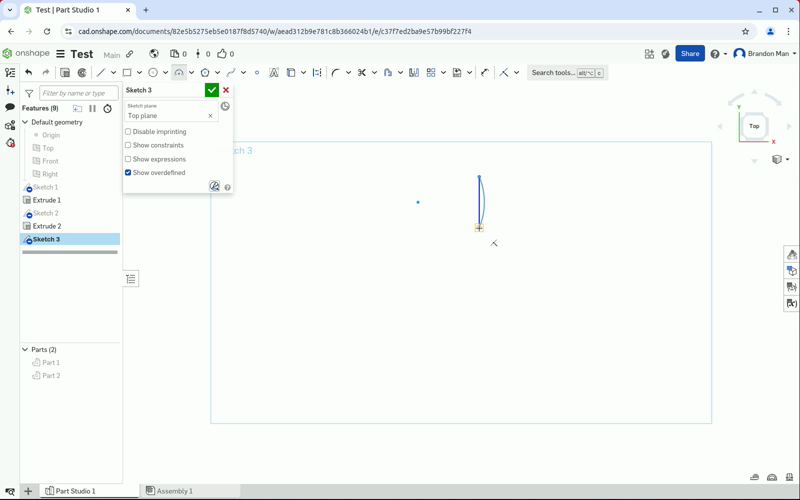
mouse_move(467, 202)
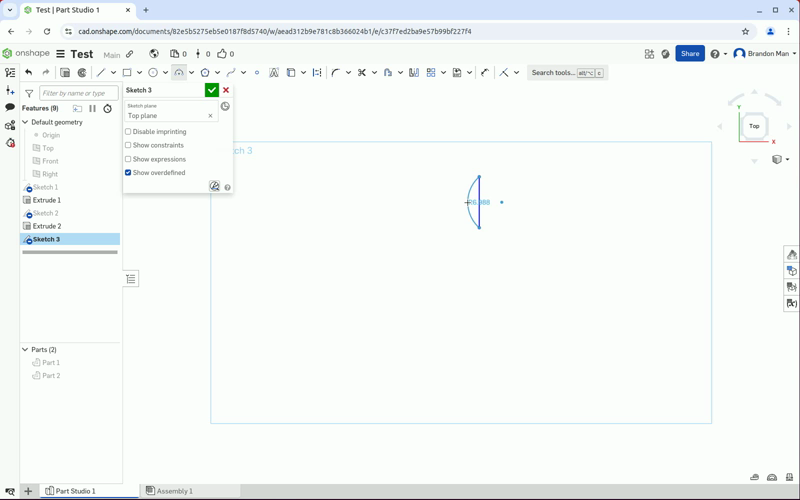
click(467, 202)
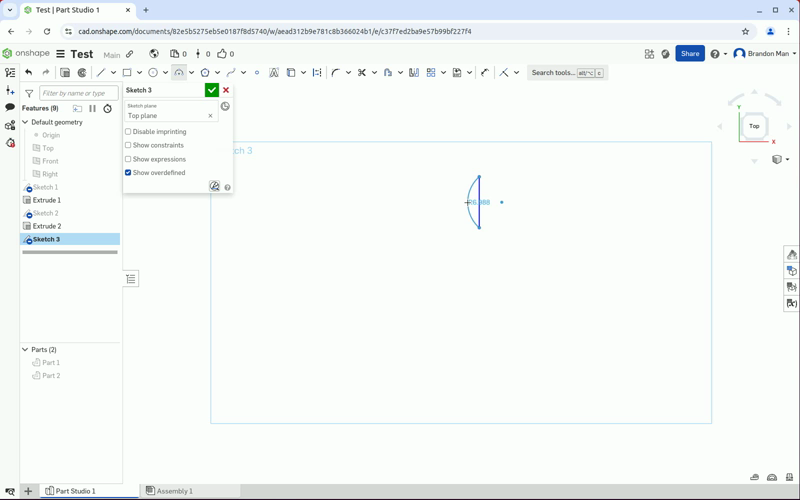
key_up(shift)
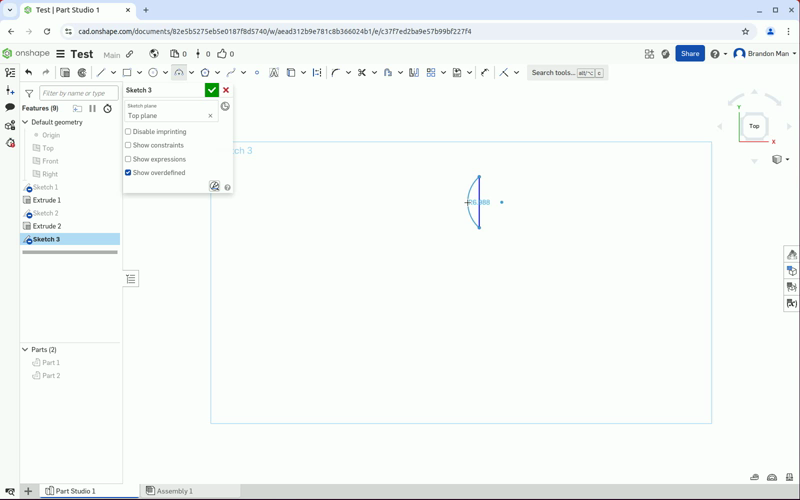
key(esc)
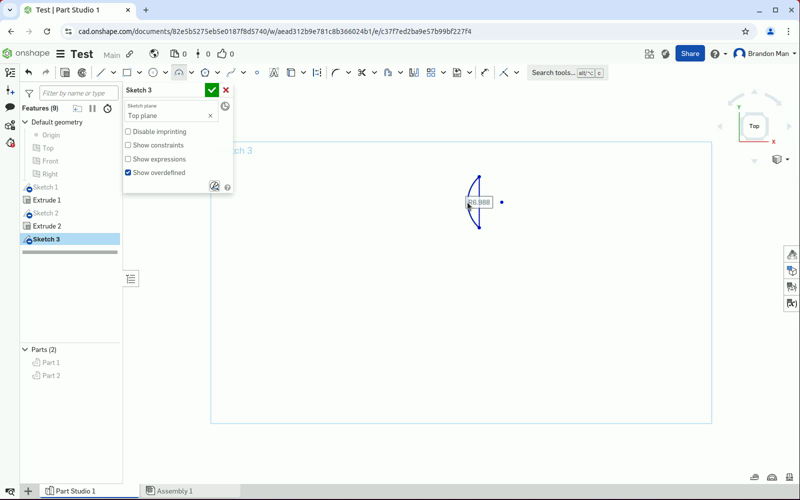
mouse_move(475, 216)
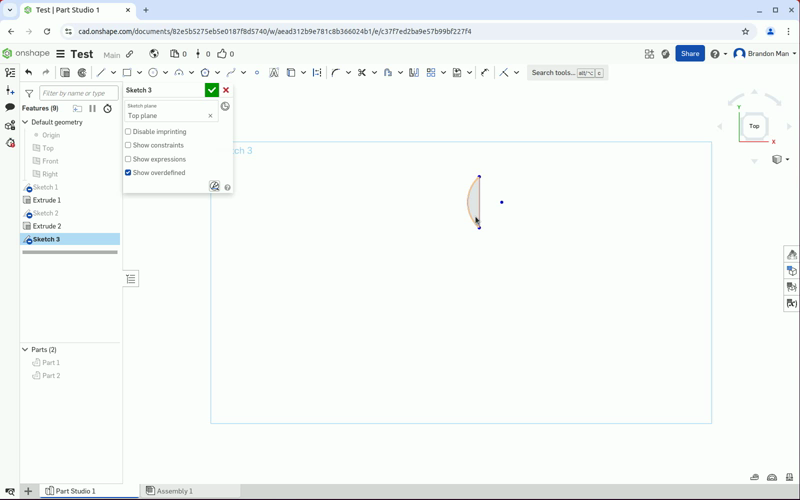
scroll(6)
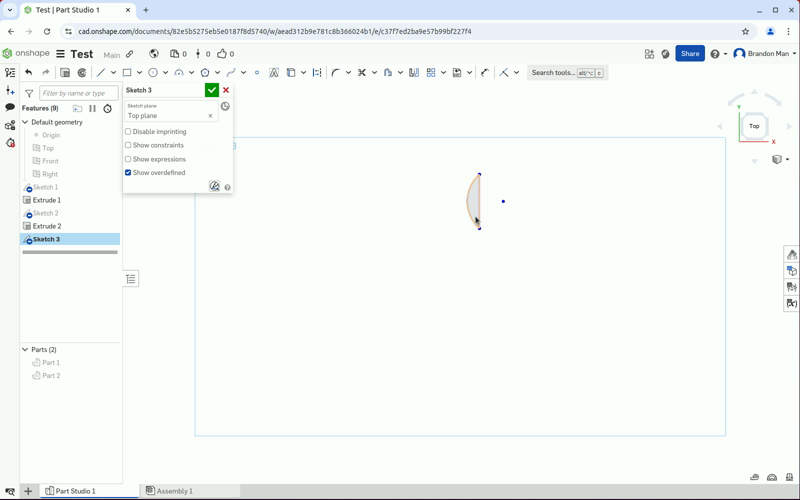
scroll(6)
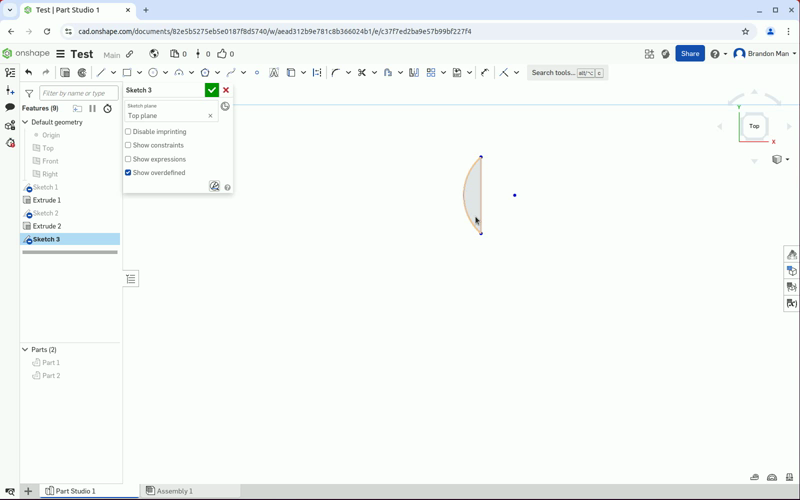
scroll(6)
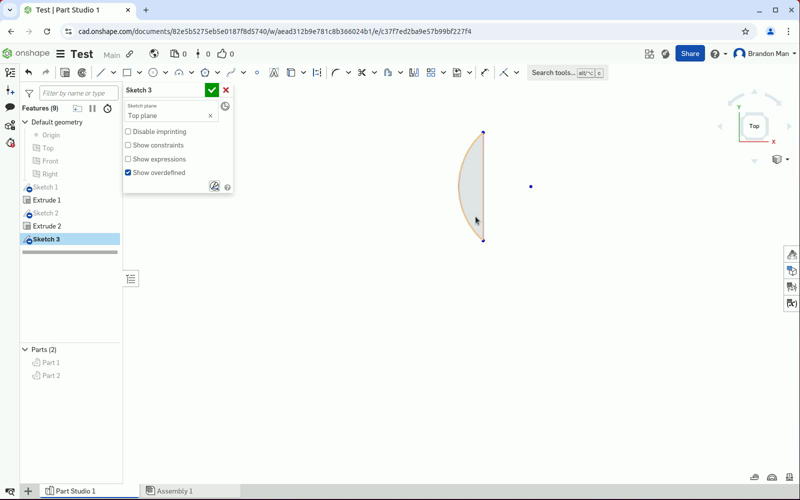
scroll(6)
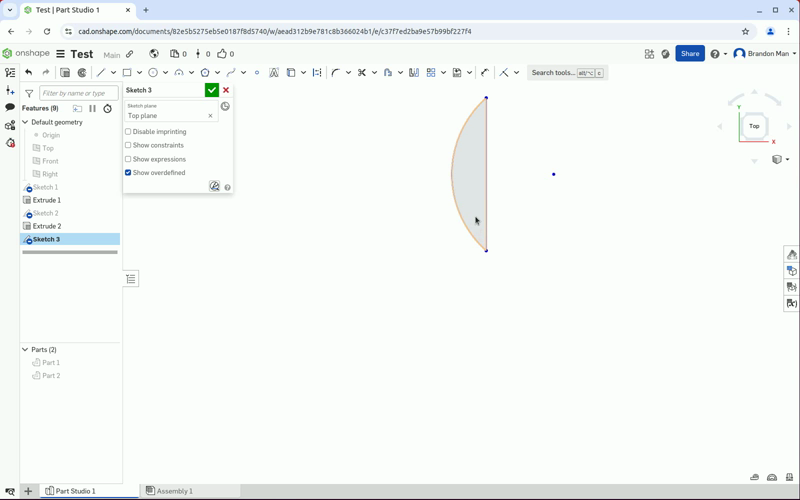
scroll(6)
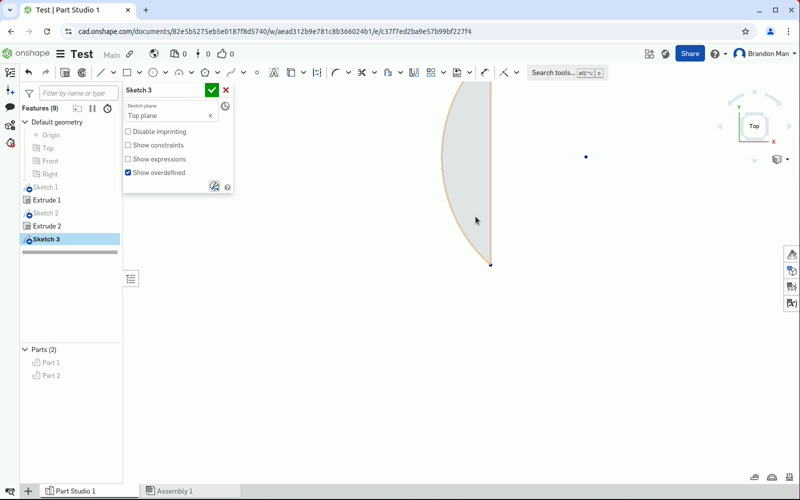
scroll(6)
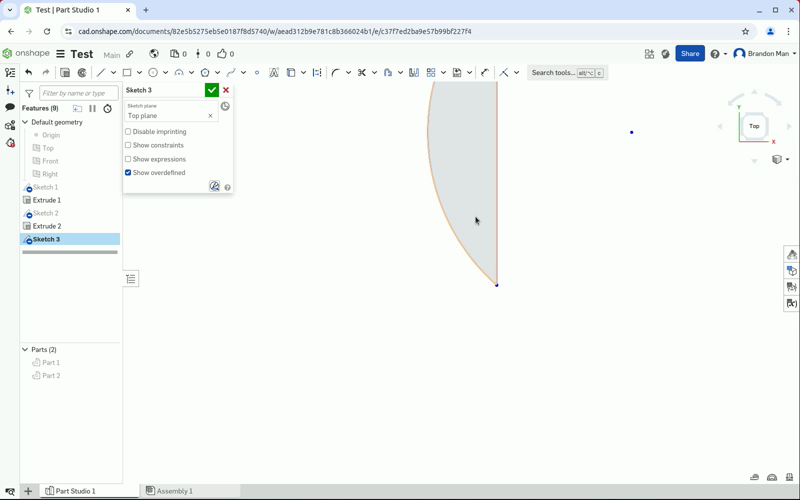
scroll(6)
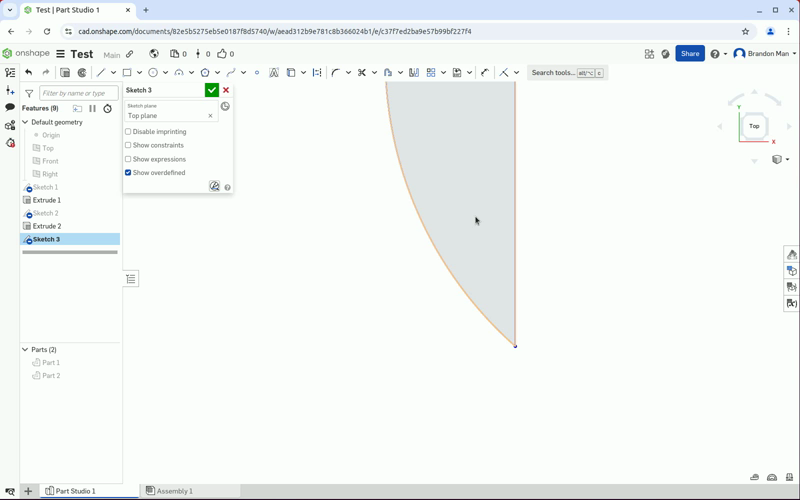
click(475, 216)
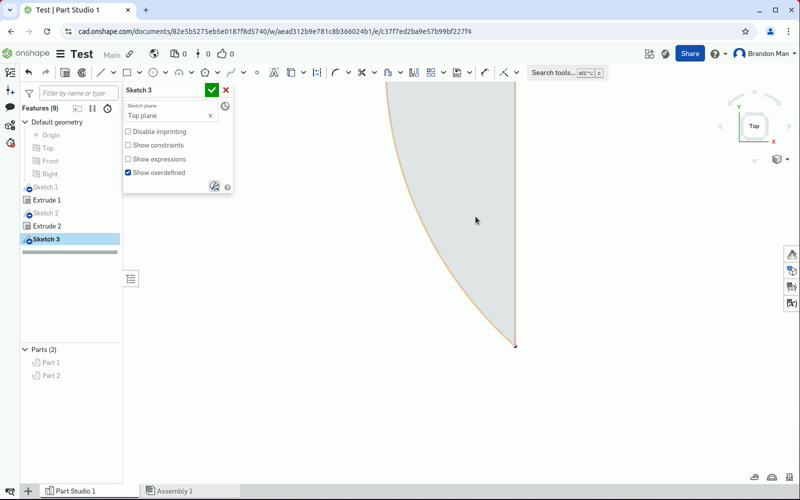
scroll(-6)
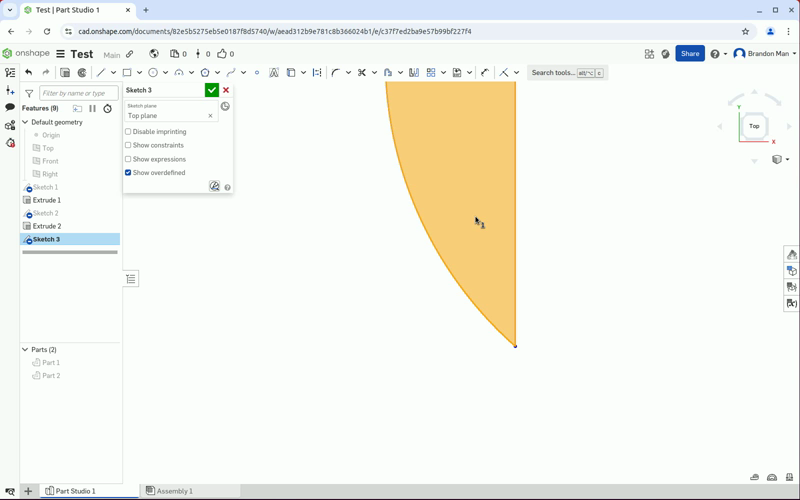
scroll(-6)
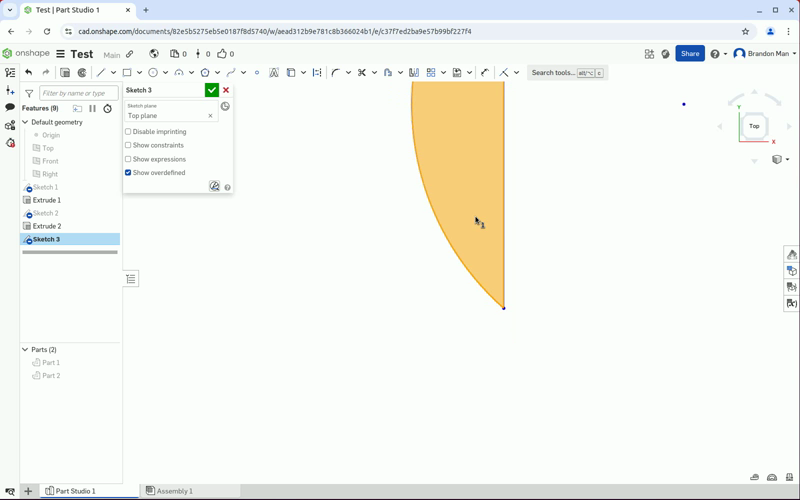
scroll(-6)
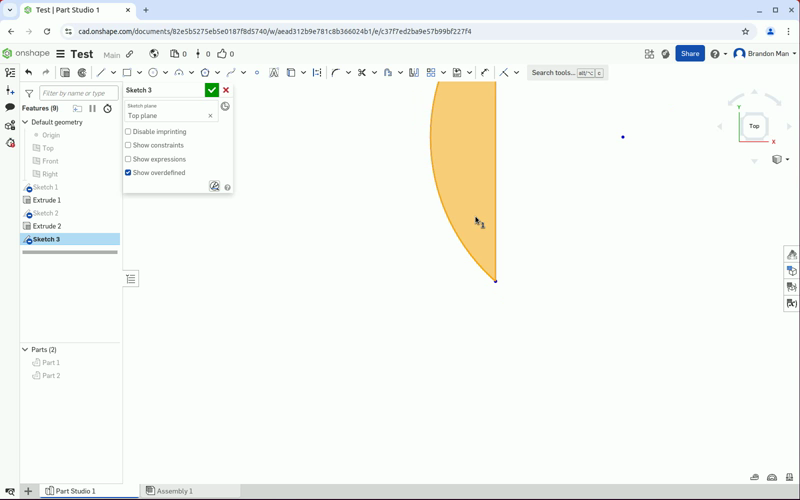
scroll(-6)
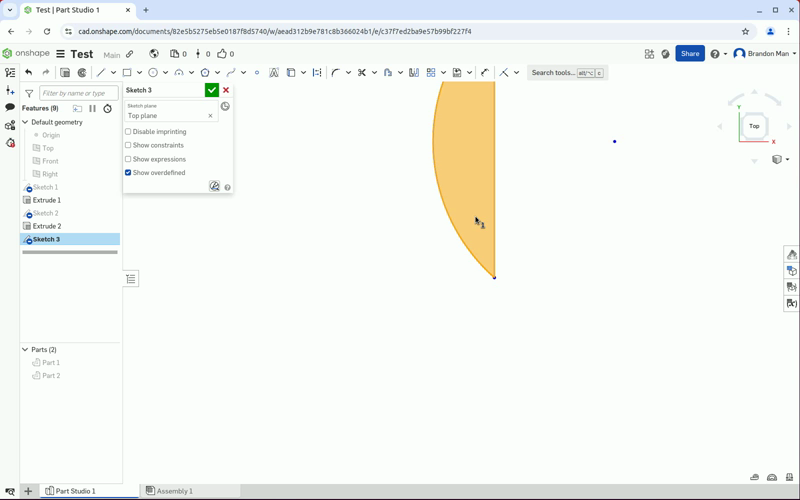
scroll(-6)
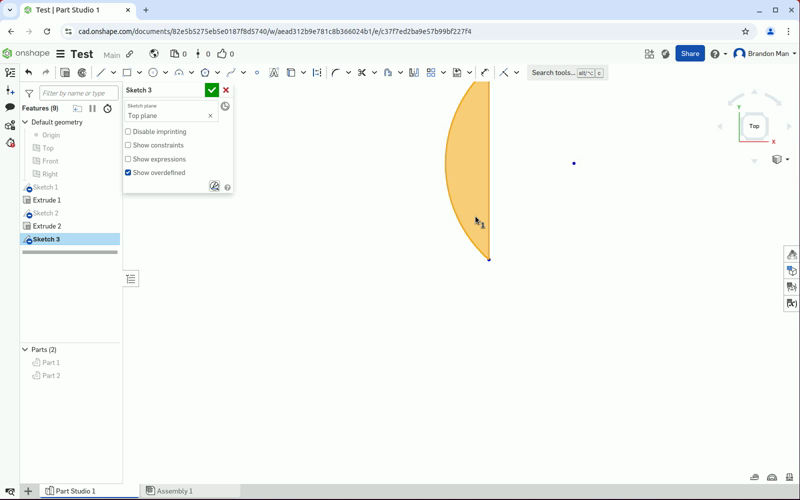
scroll(-6)
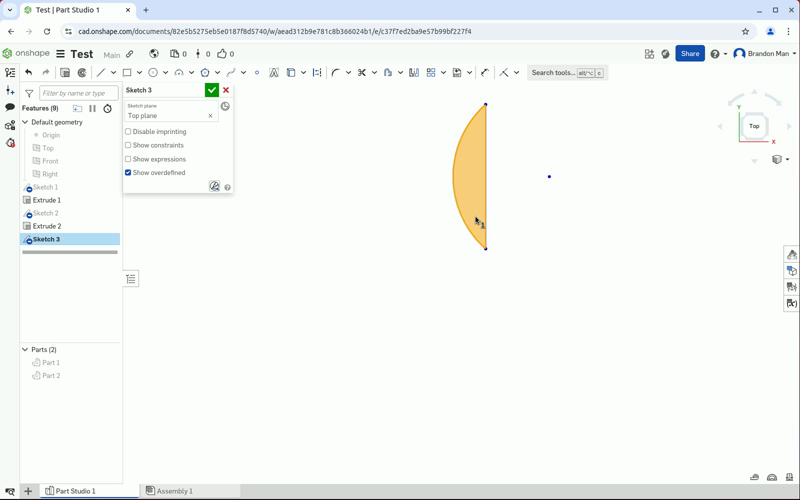
scroll(-6)
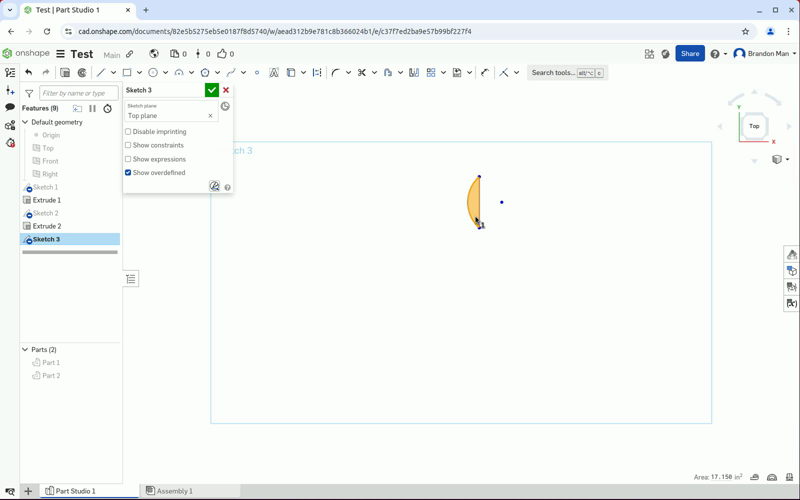
mouse_move(73, 352)
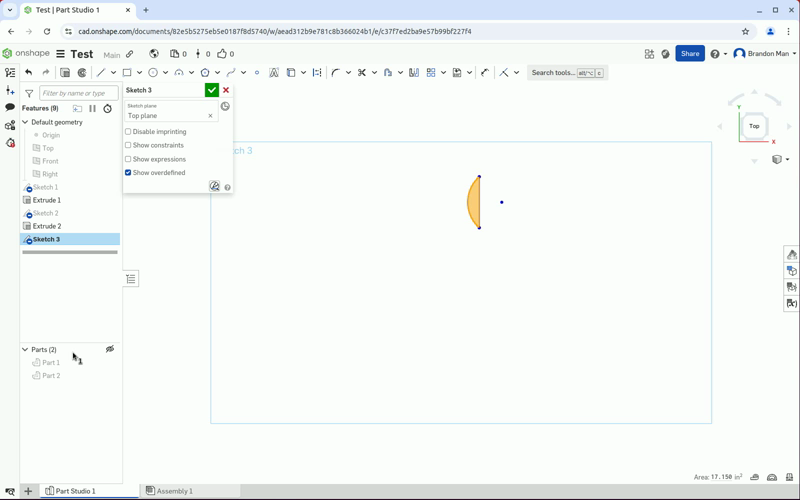
key(shift+y)
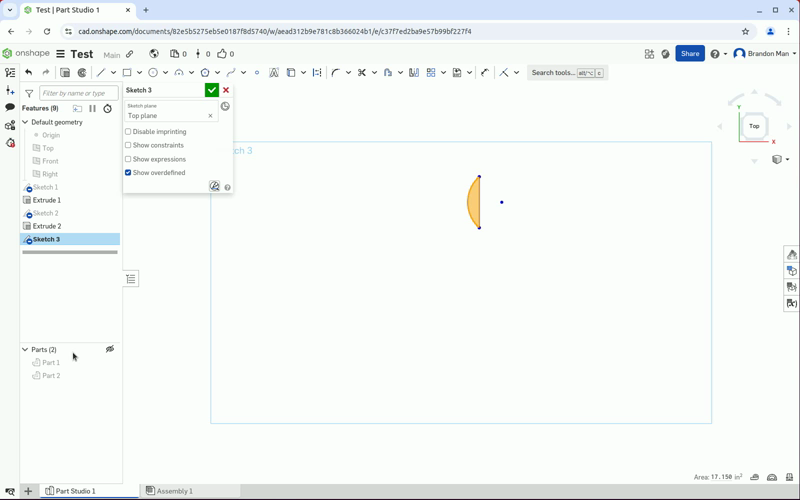
key(shift+e)
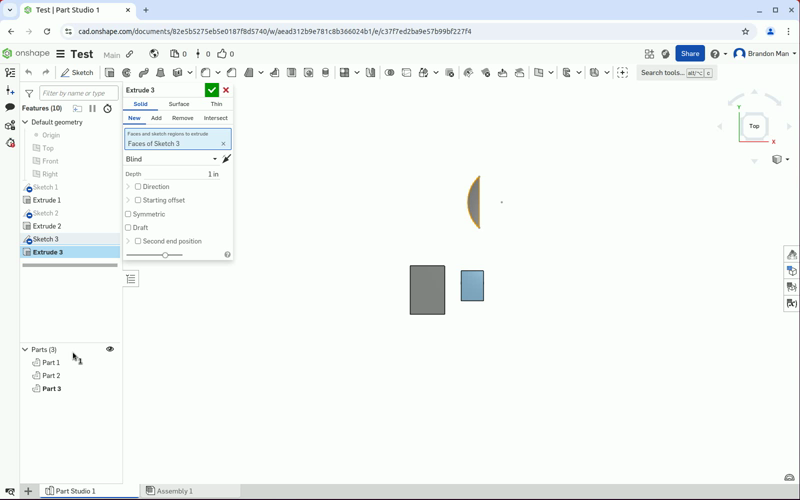
mouse_move(143, 106)
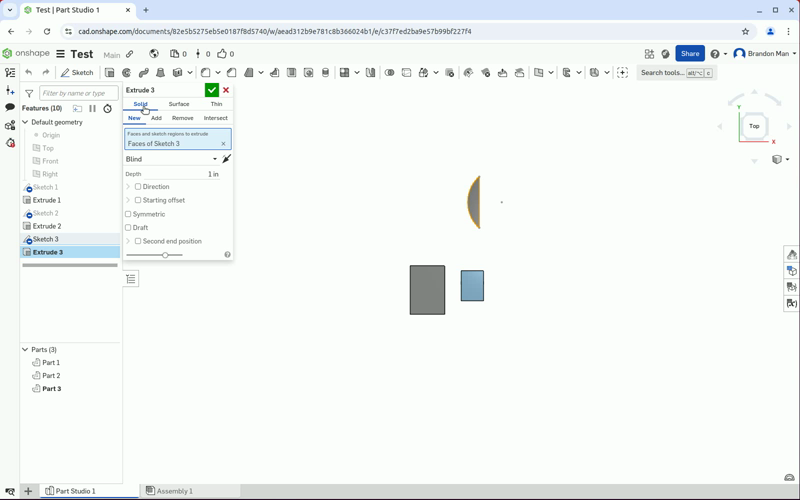
click(143, 106)
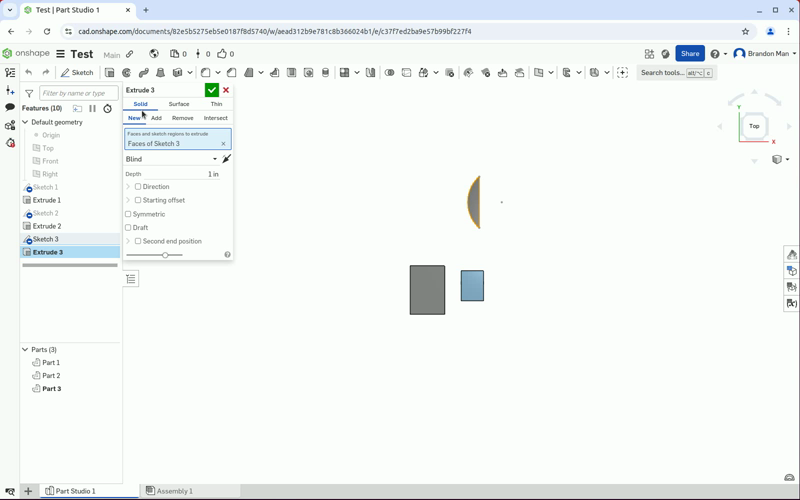
mouse_move(137, 120)
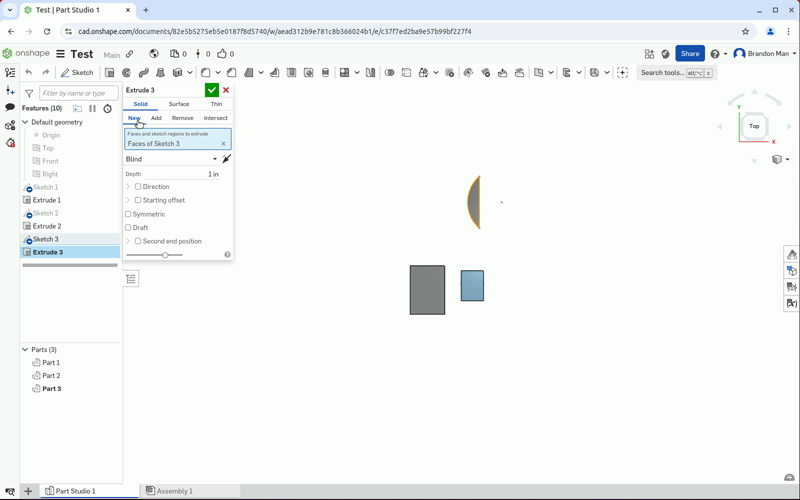
click(137, 120)
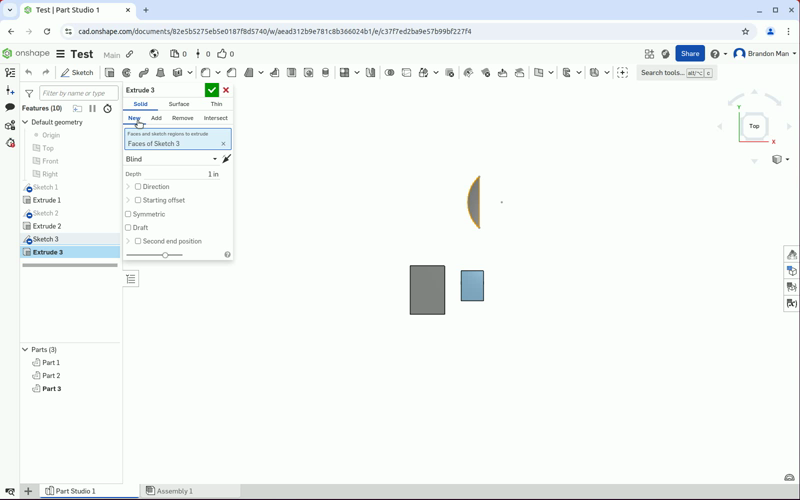
key(tab, 4)
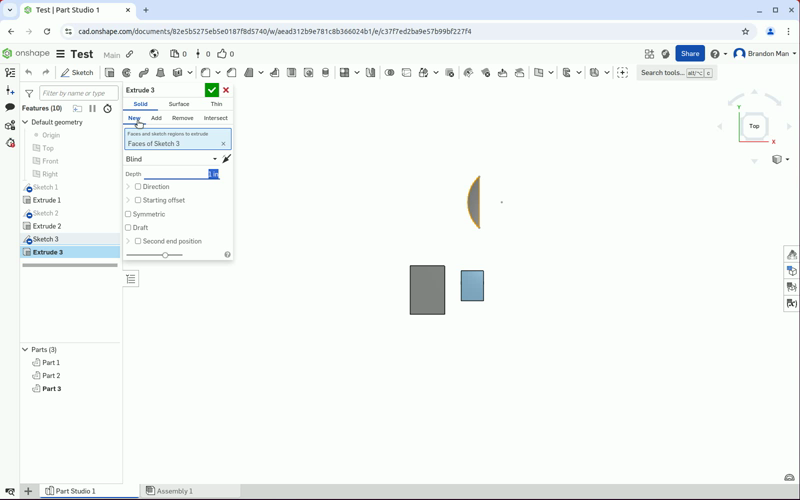
text(4.574)
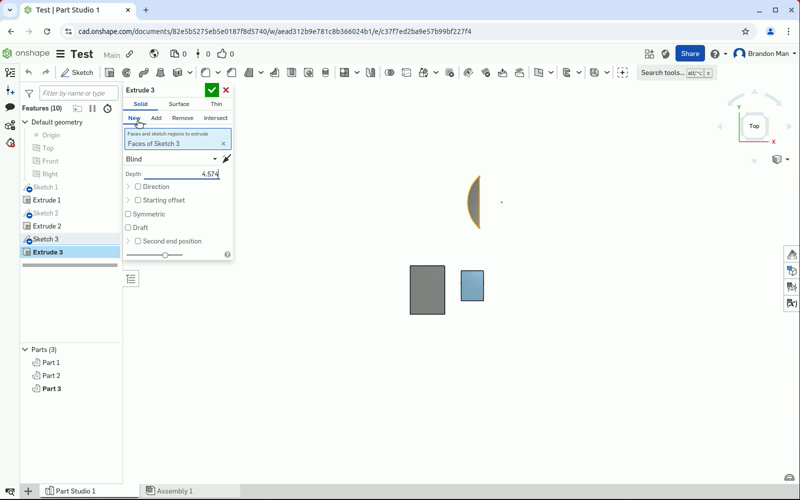
key(enter)
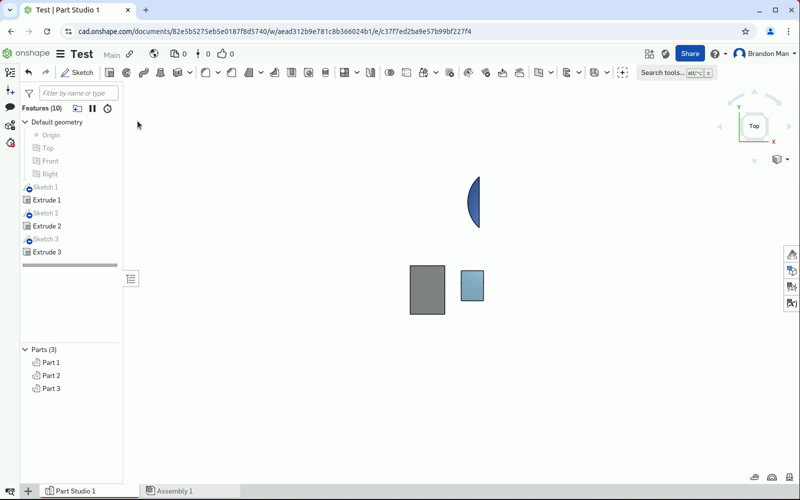
key(shift+h)
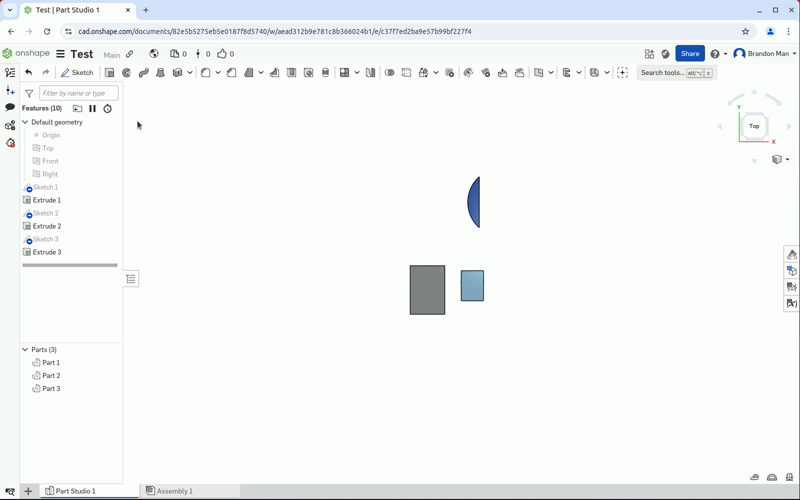
key(shift+h)
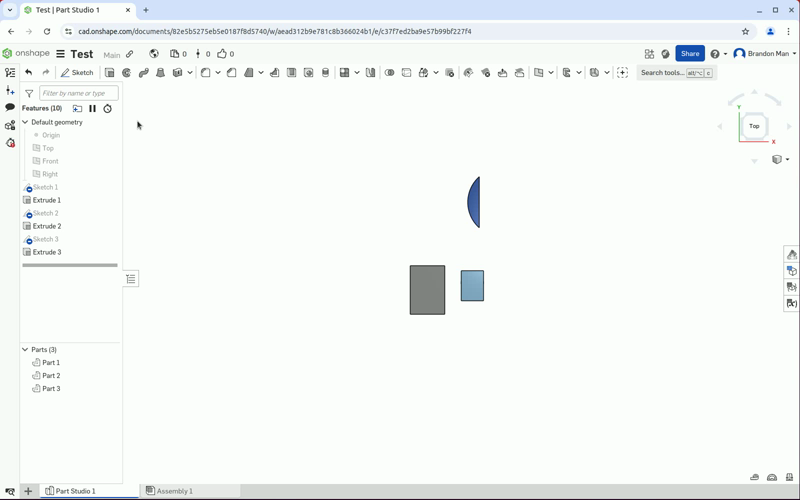
mouse_move(73, 189)
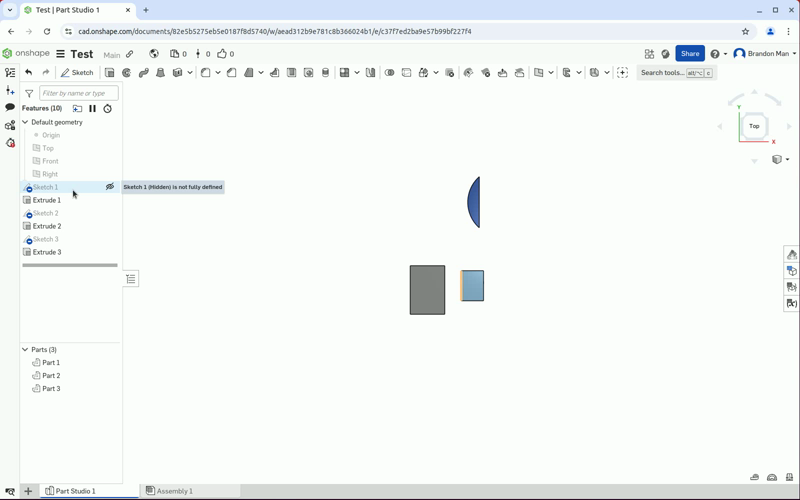
click(73, 189)
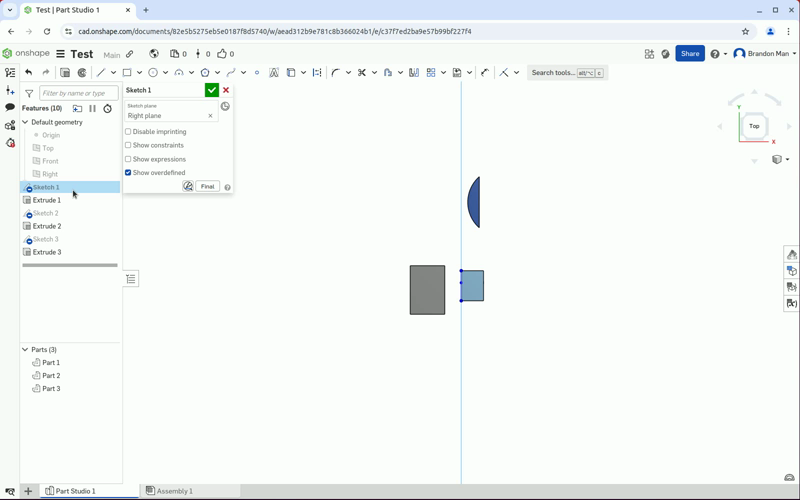
mouse_move(229, 92)
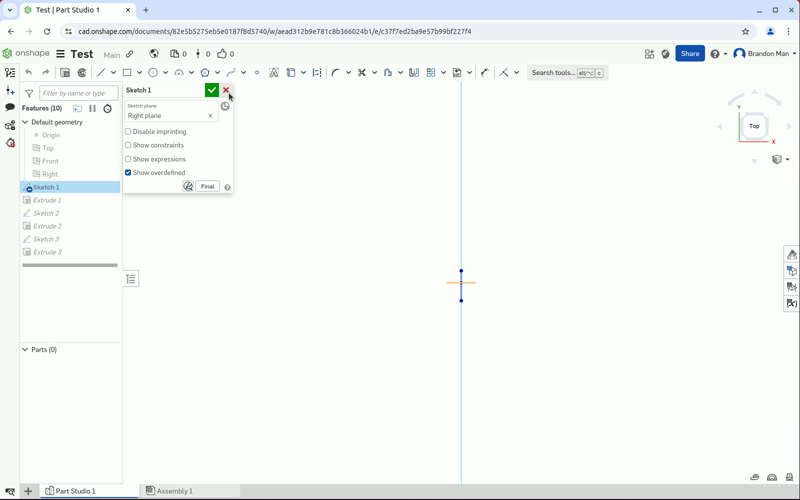
click(229, 92)
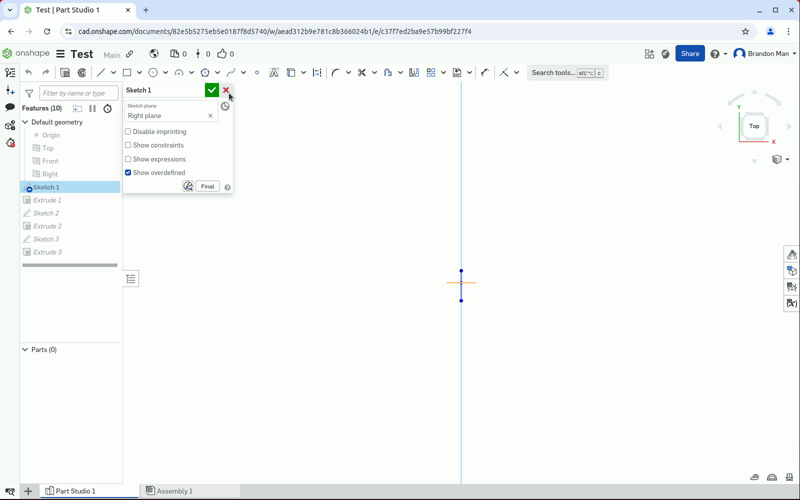
key(shift+s)
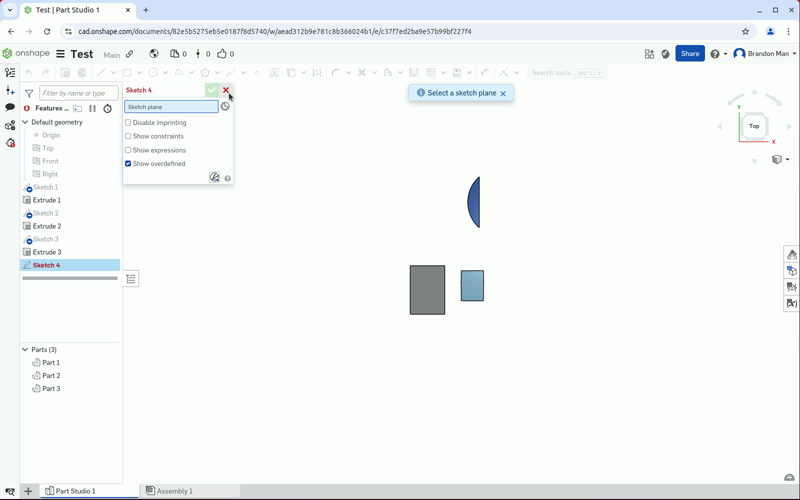
mouse_move(73, 150)
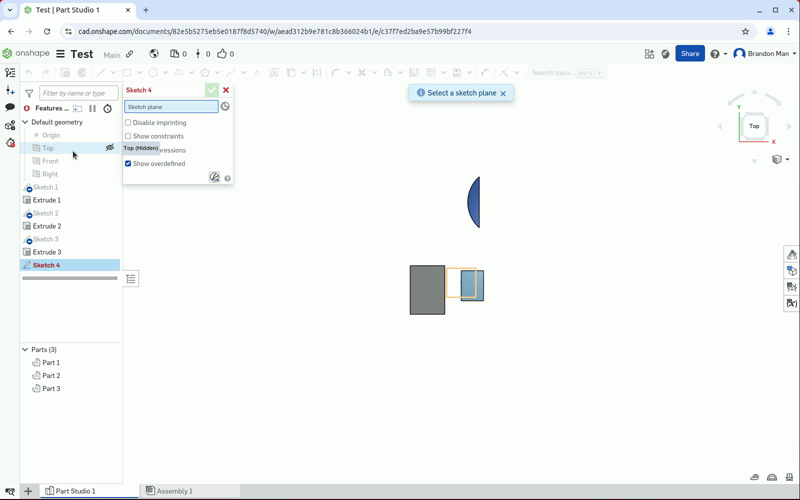
click(73, 150)
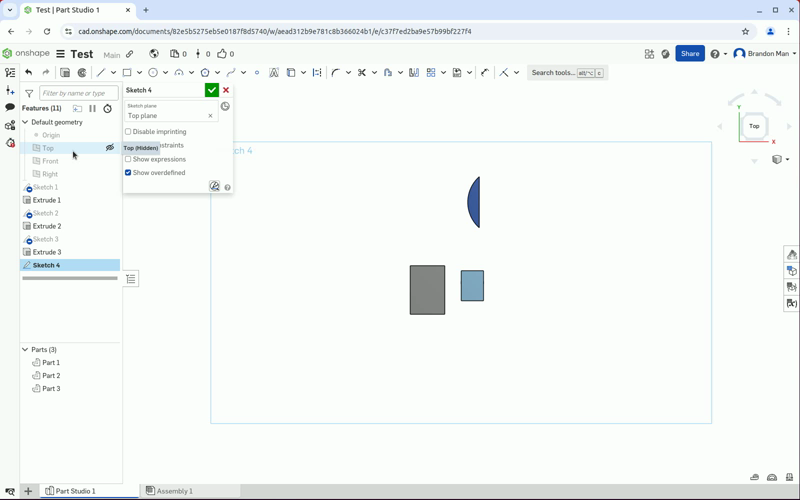
mouse_move(73, 352)
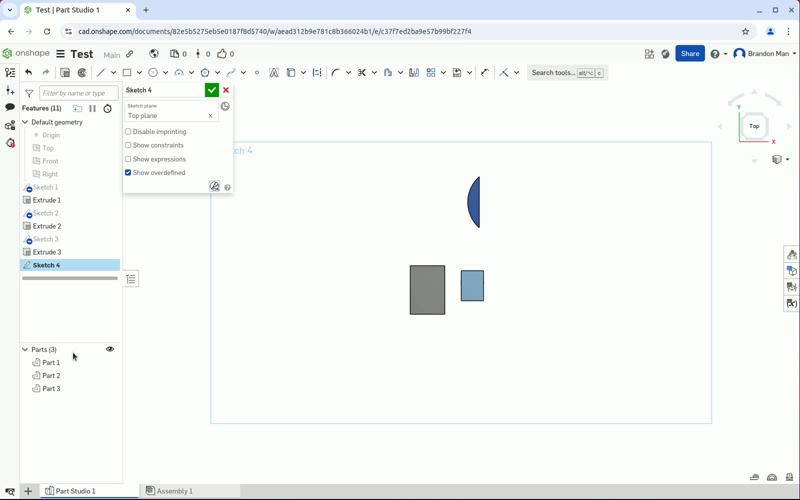
key(y)
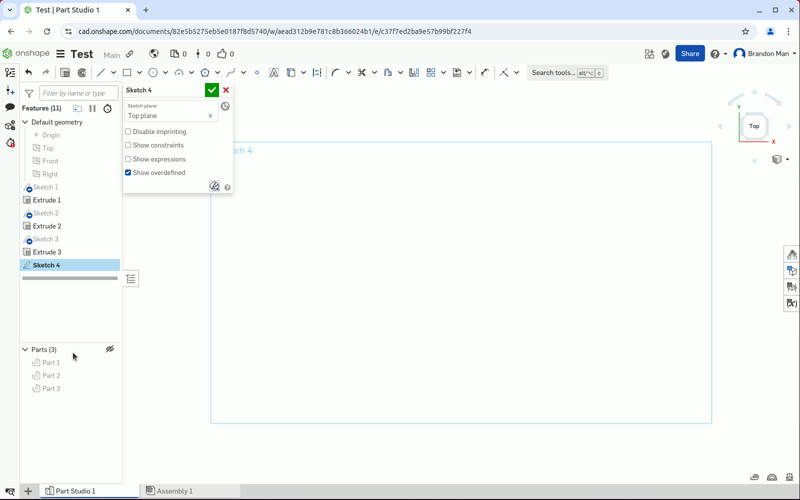
key(a)
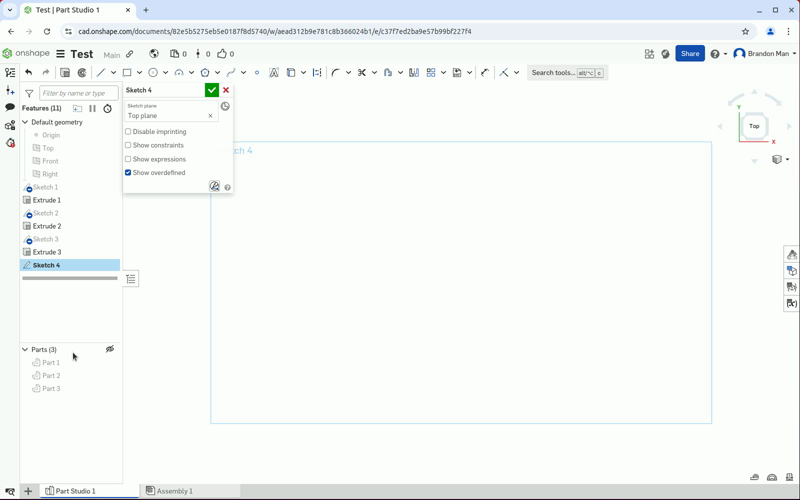
key_down(shift)
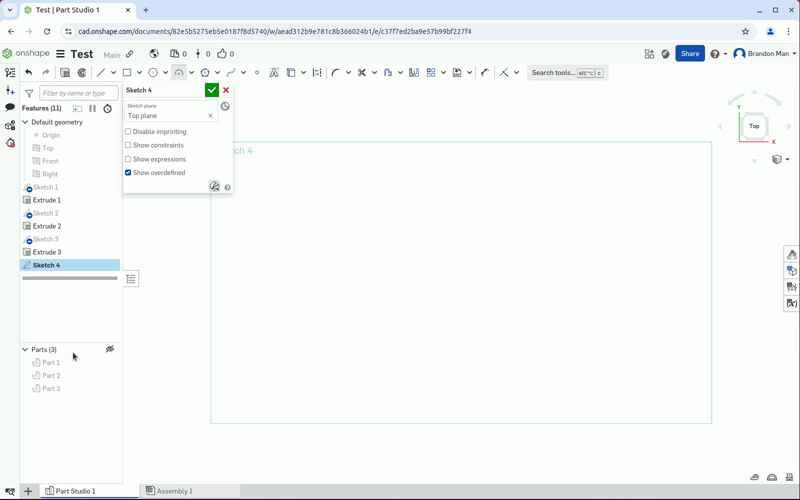
mouse_move(522, 227)
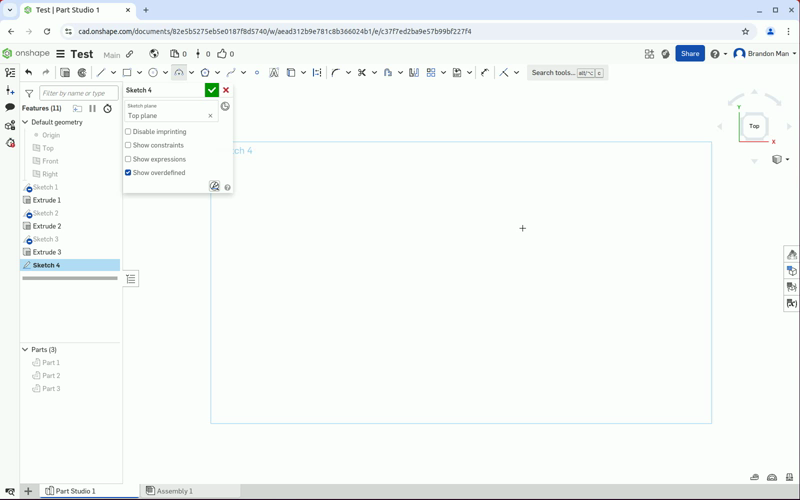
click(522, 227)
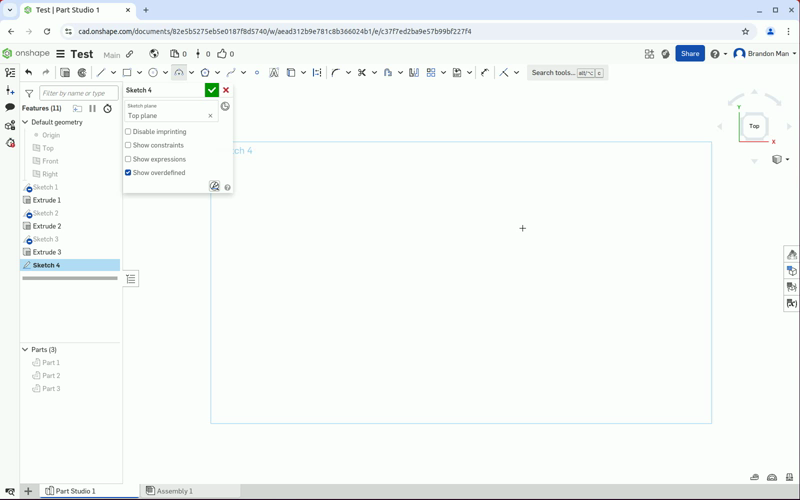
key_up(shift)
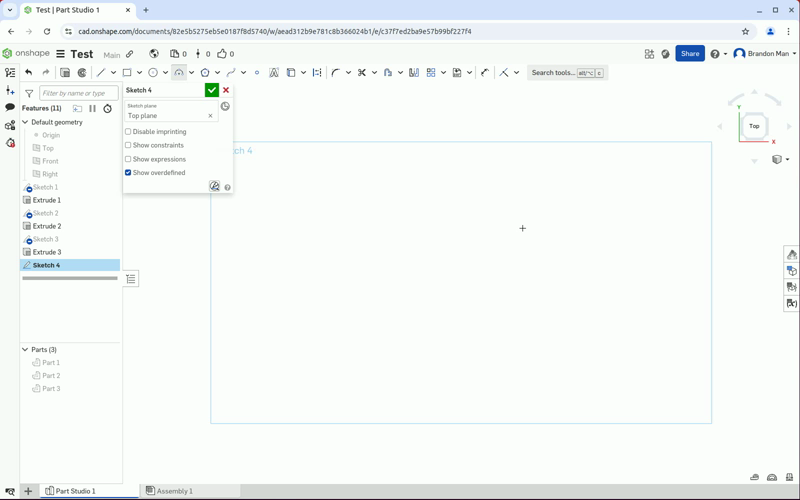
key_down(shift)
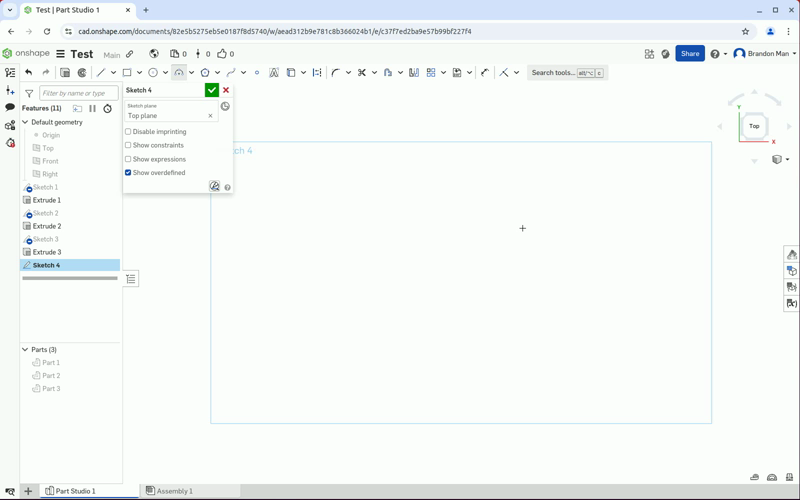
mouse_move(522, 179)
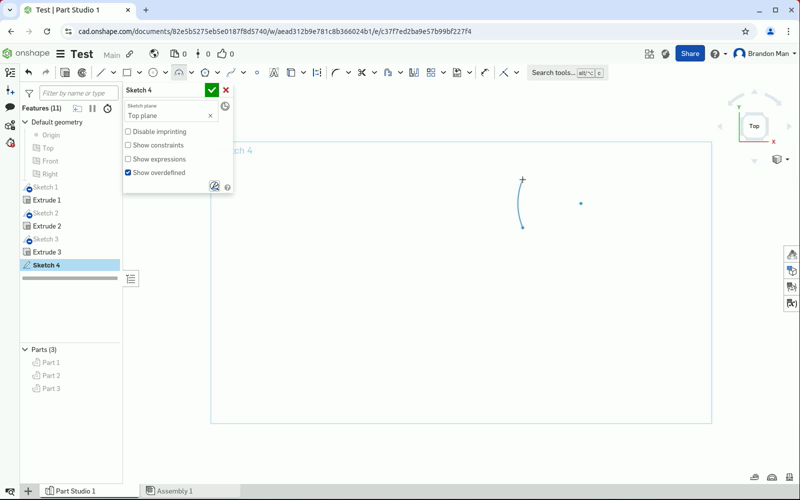
click(522, 179)
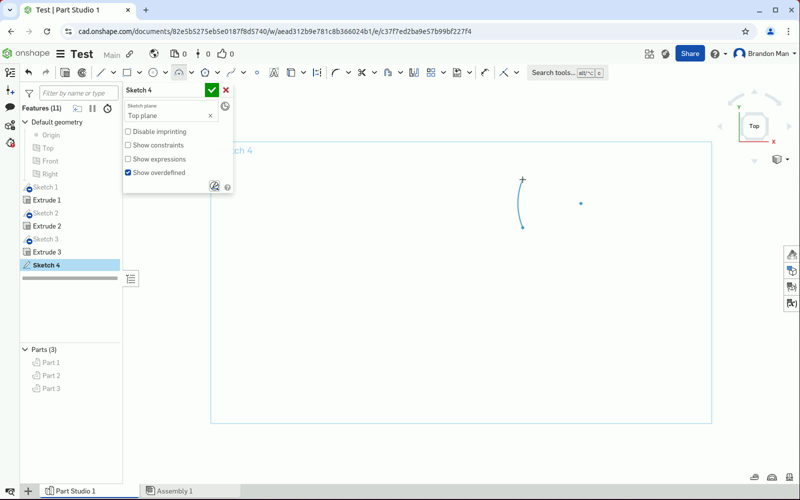
mouse_move(533, 203)
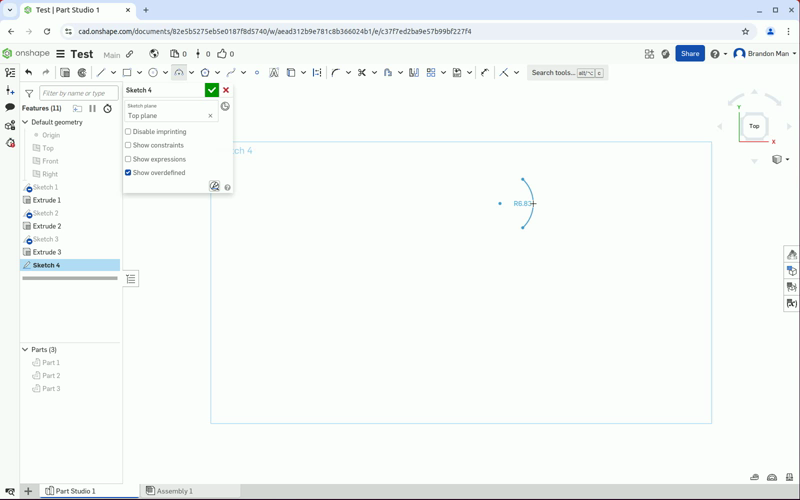
click(533, 203)
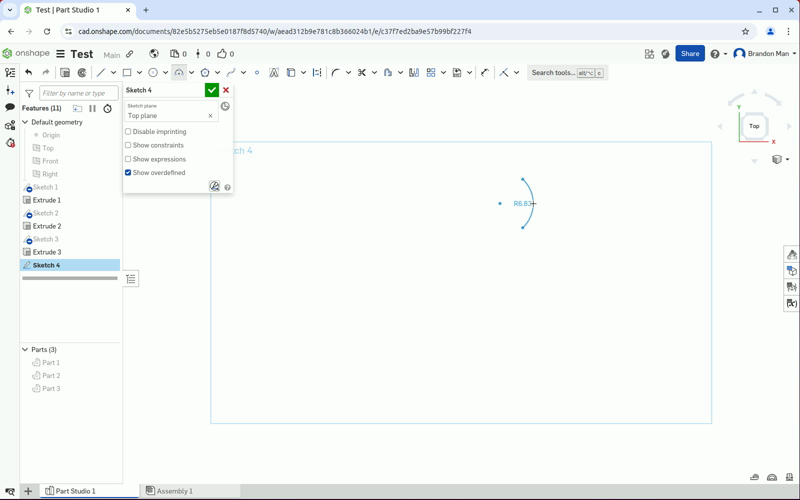
key_up(shift)
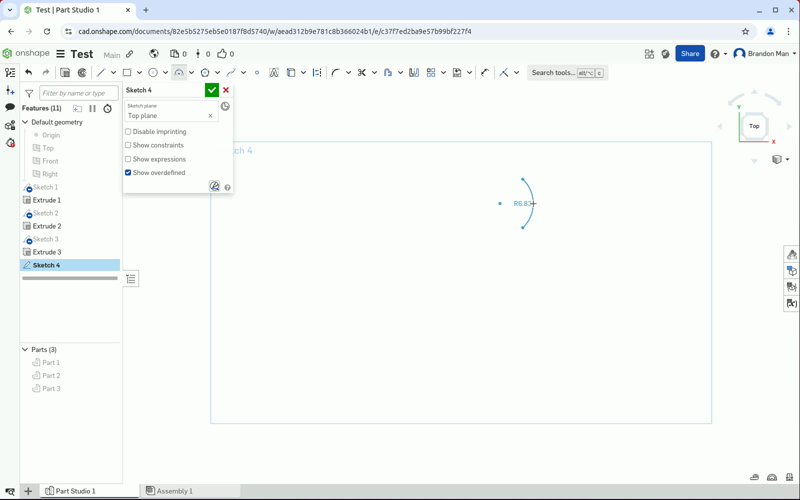
key(esc)
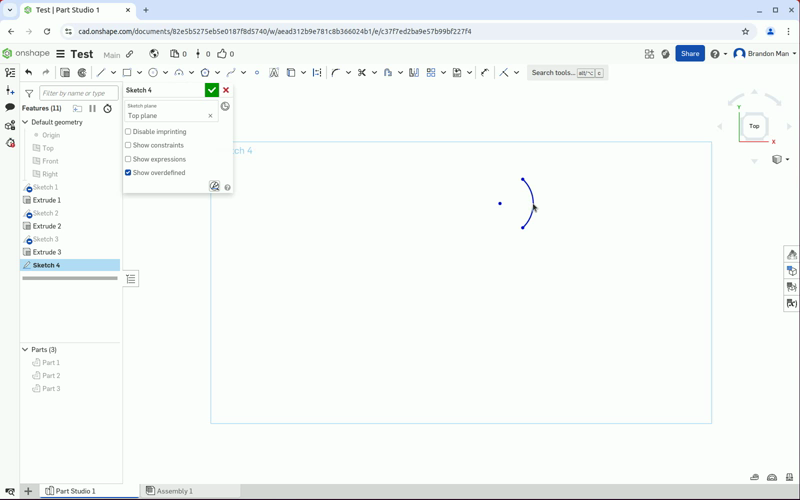
key(l)
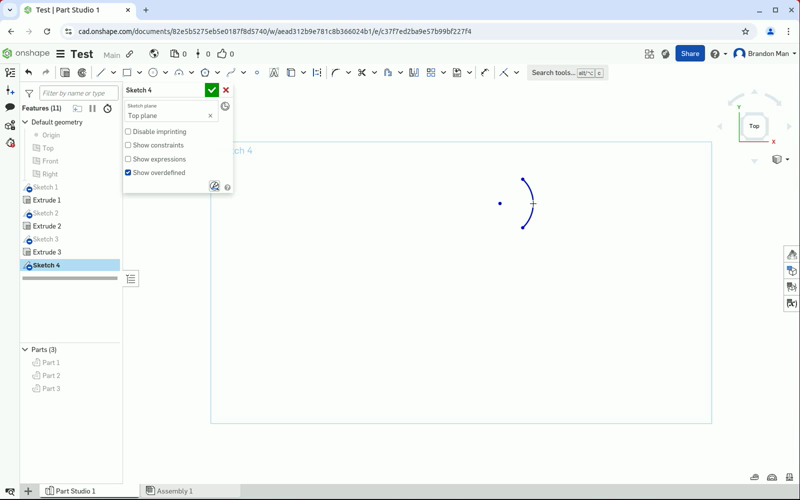
mouse_move(522, 179)
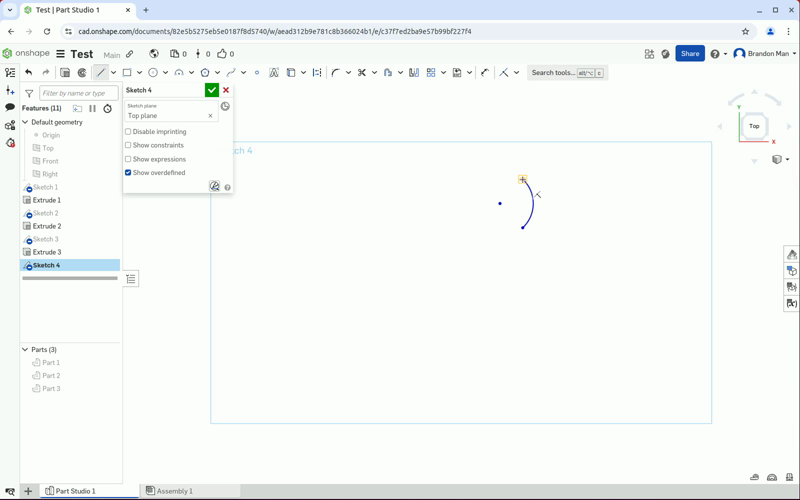
click(522, 179)
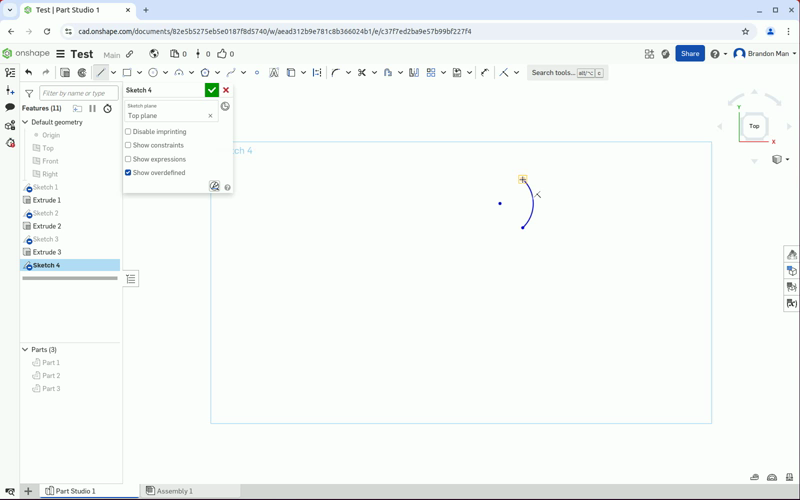
mouse_move(552, 179)
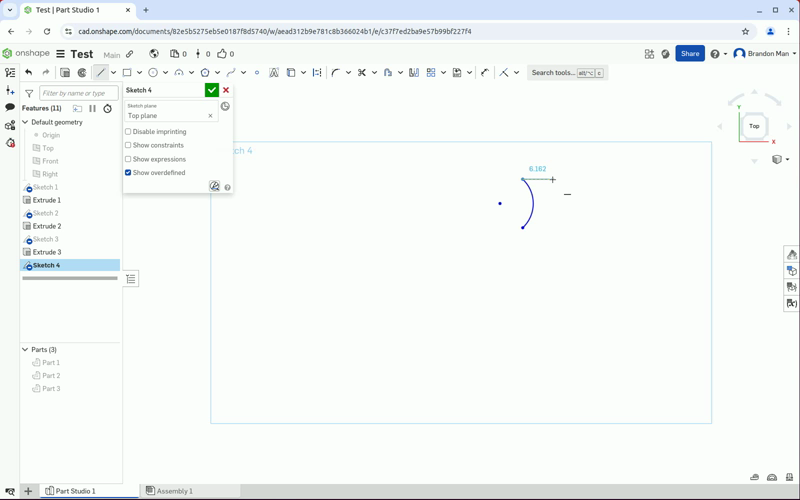
key_down(shift)
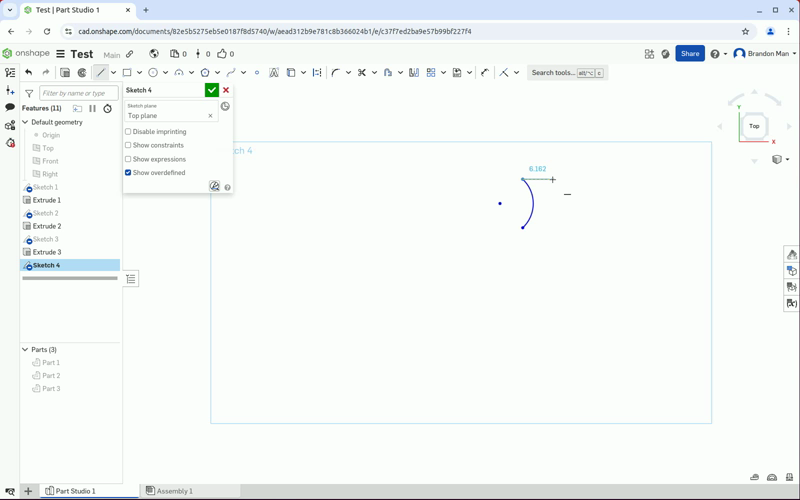
mouse_move(522, 227)
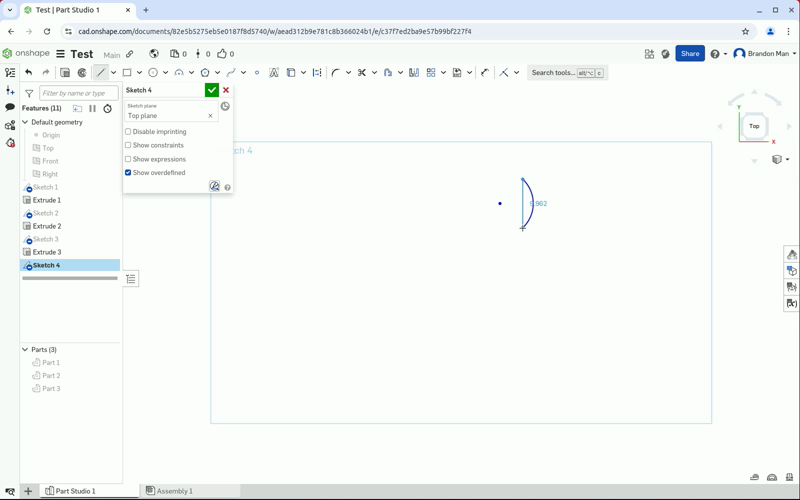
key_up(shift)
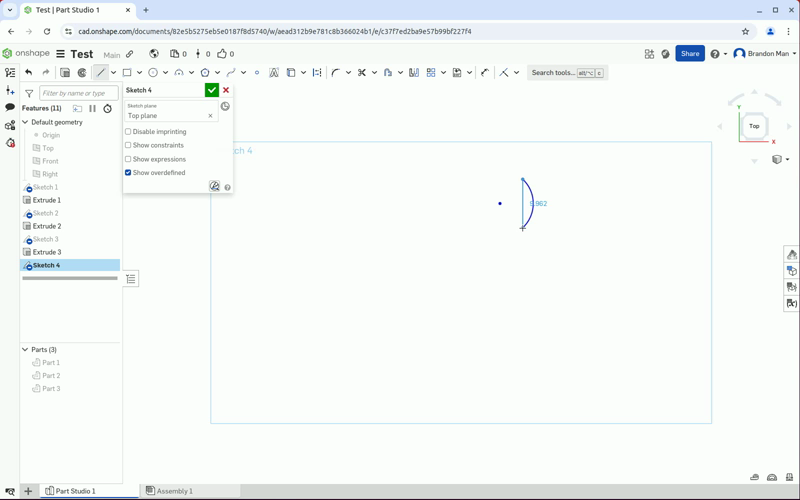
click(522, 227)
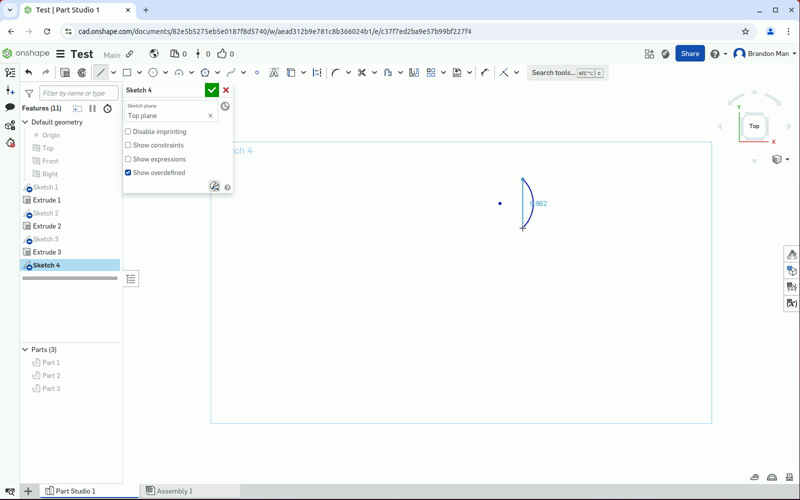
key(esc)
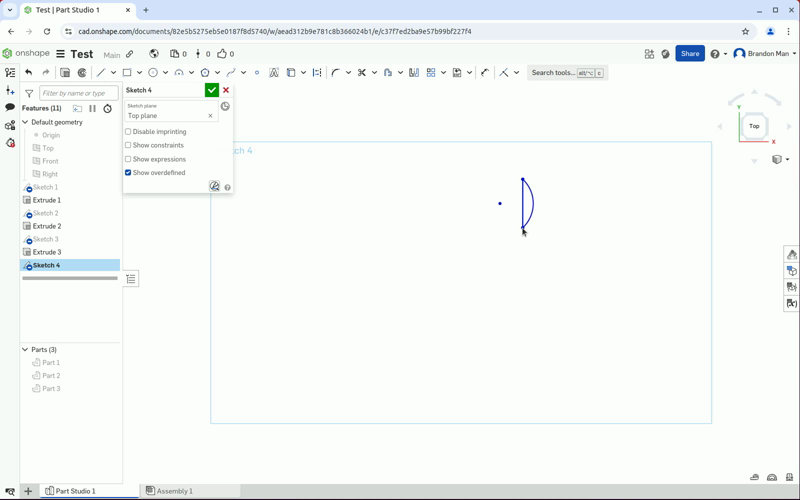
mouse_move(524, 224)
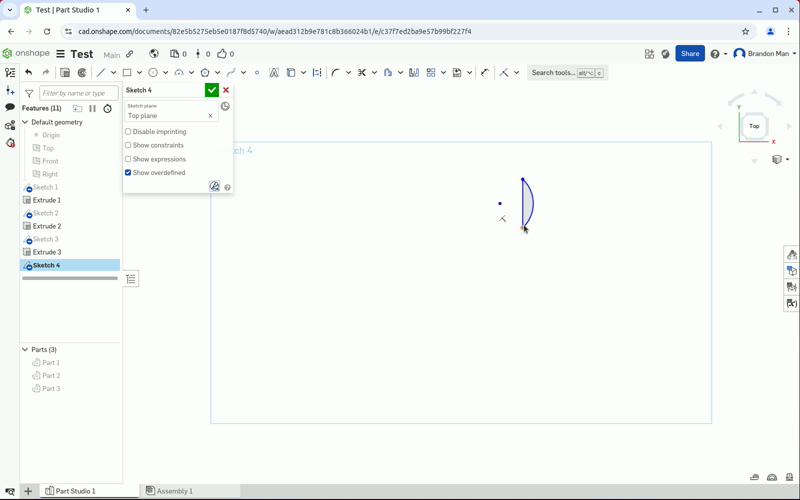
scroll(6)
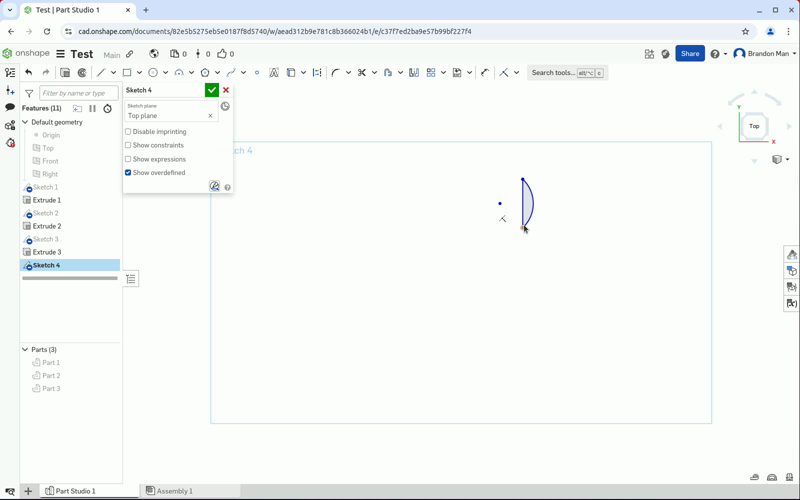
scroll(6)
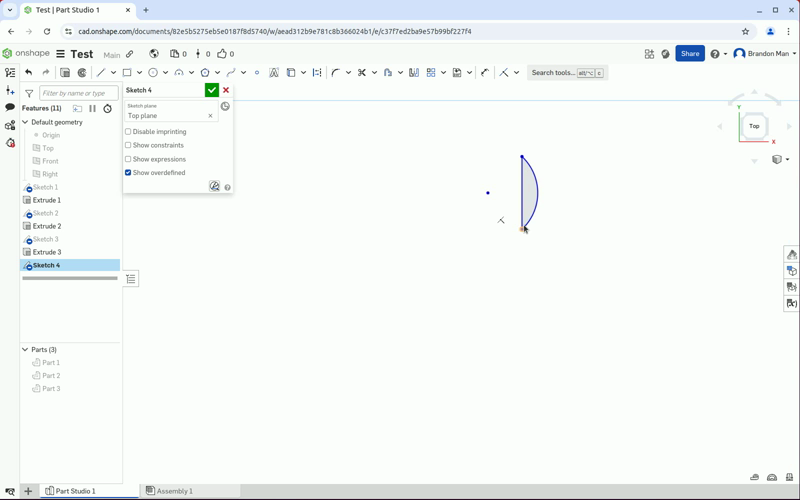
scroll(6)
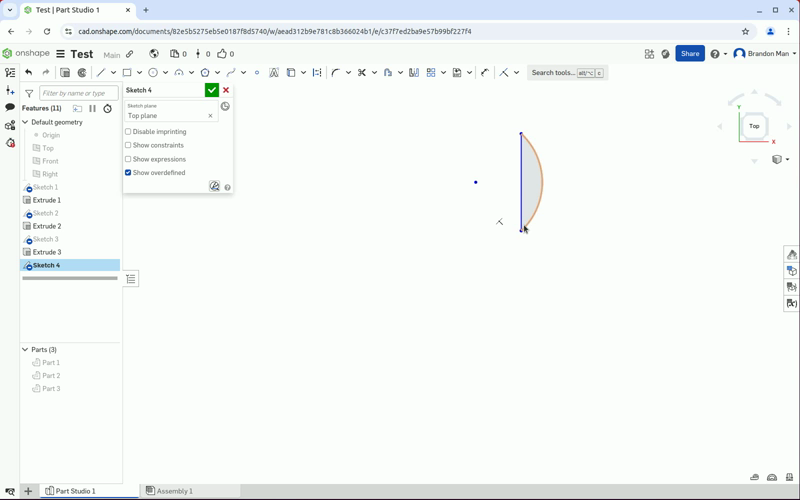
scroll(6)
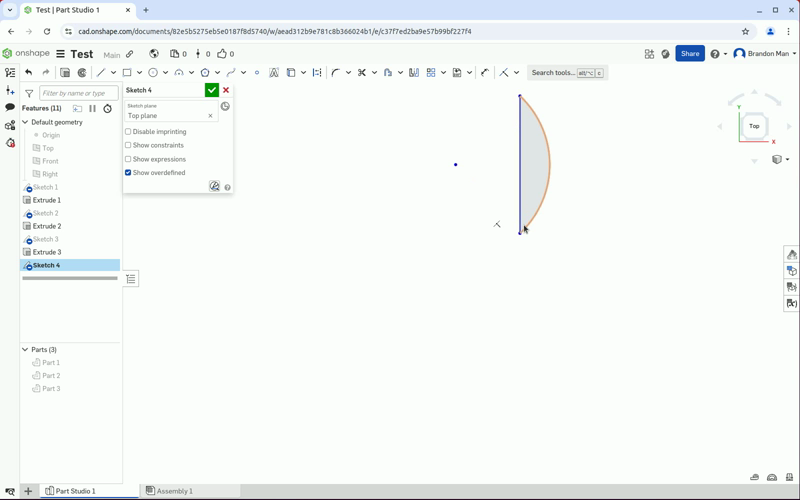
scroll(6)
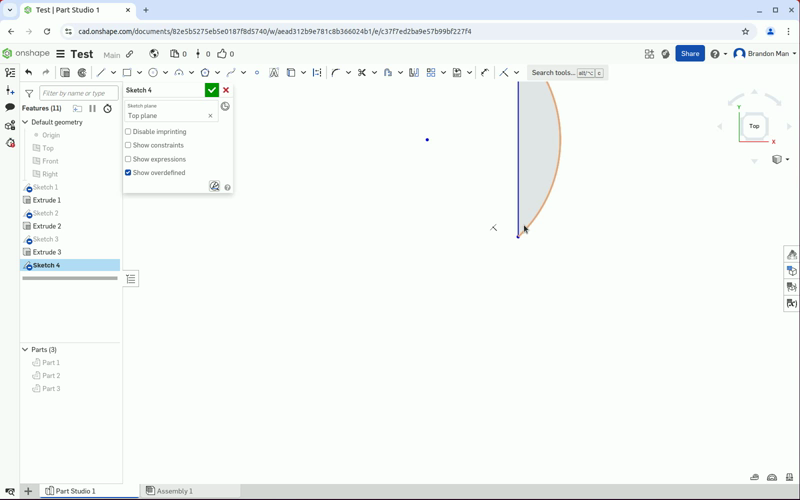
scroll(6)
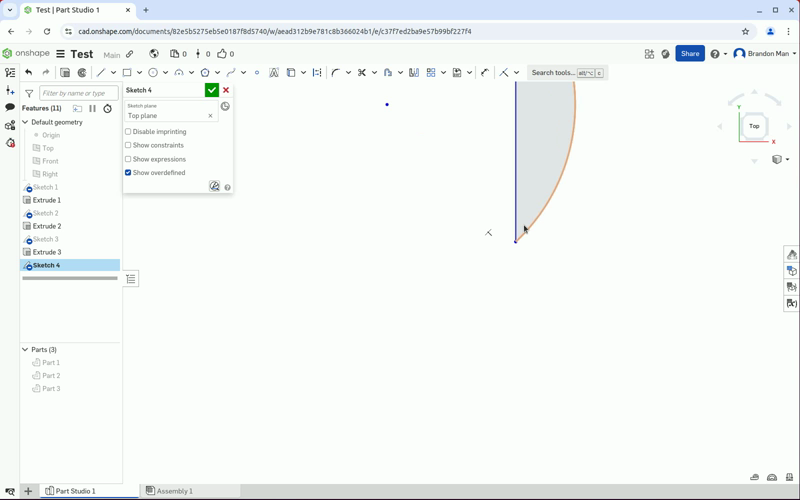
scroll(6)
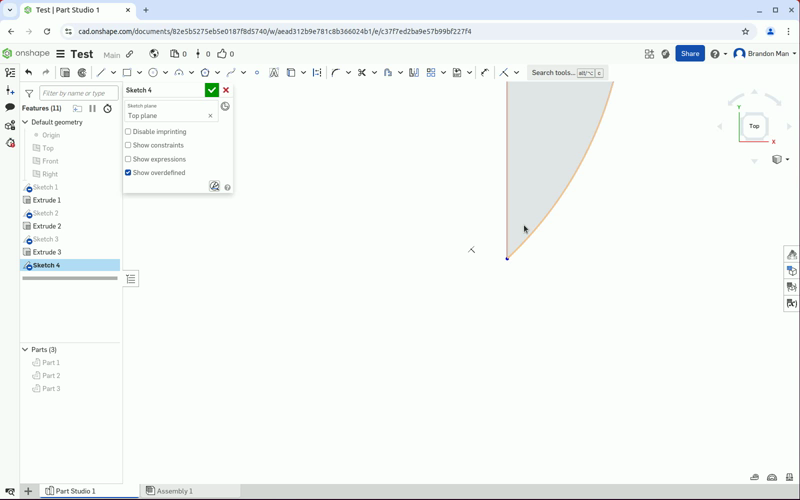
click(524, 224)
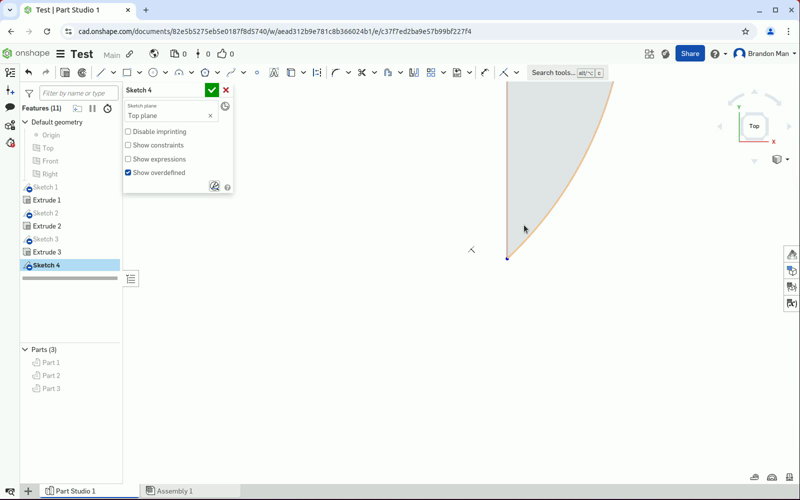
scroll(-6)
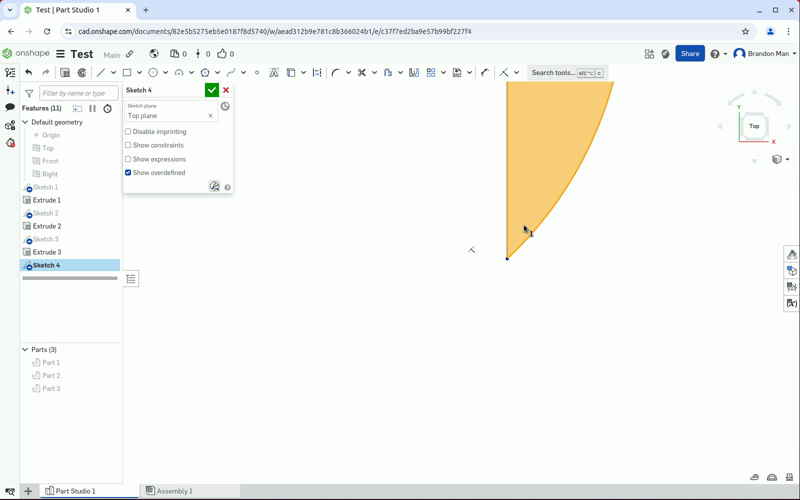
scroll(-6)
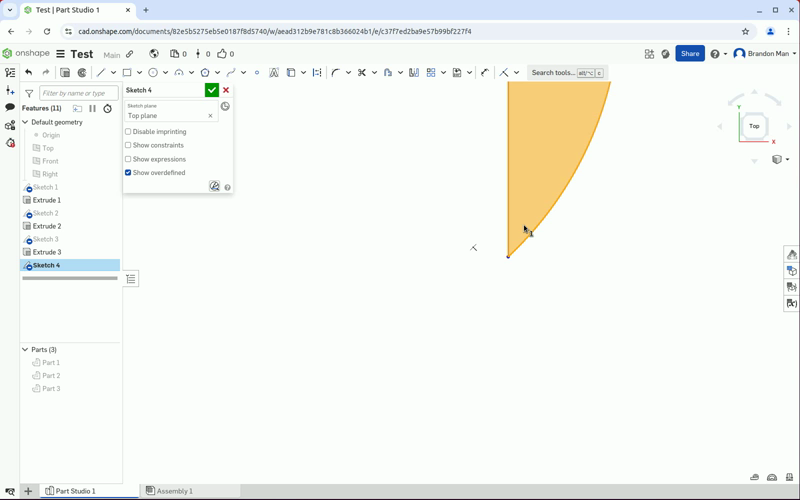
scroll(-6)
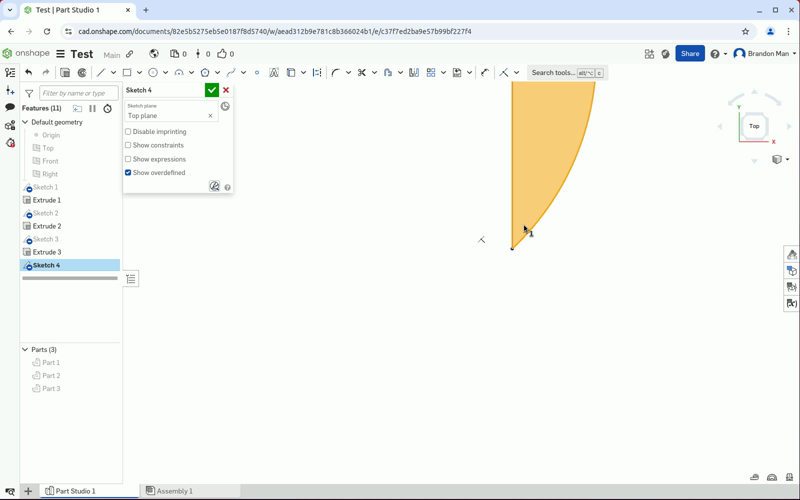
scroll(-6)
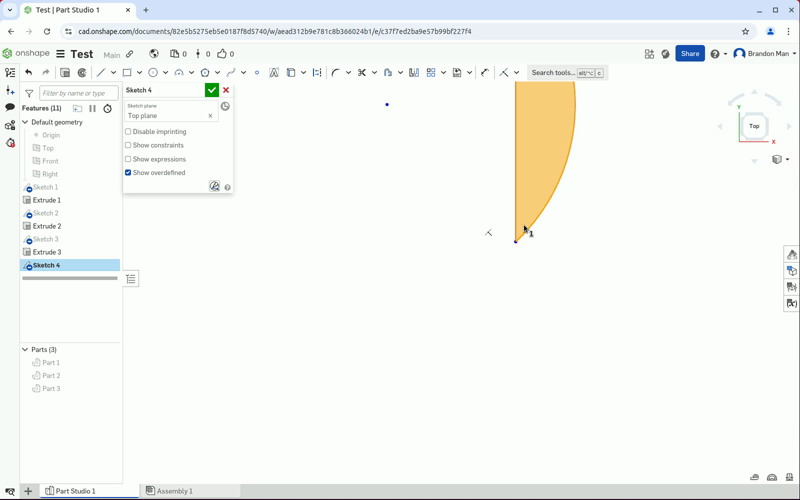
scroll(-6)
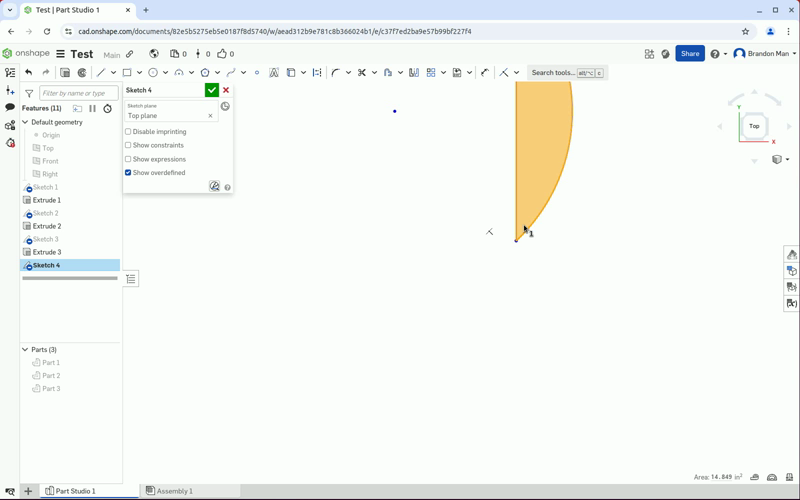
scroll(-6)
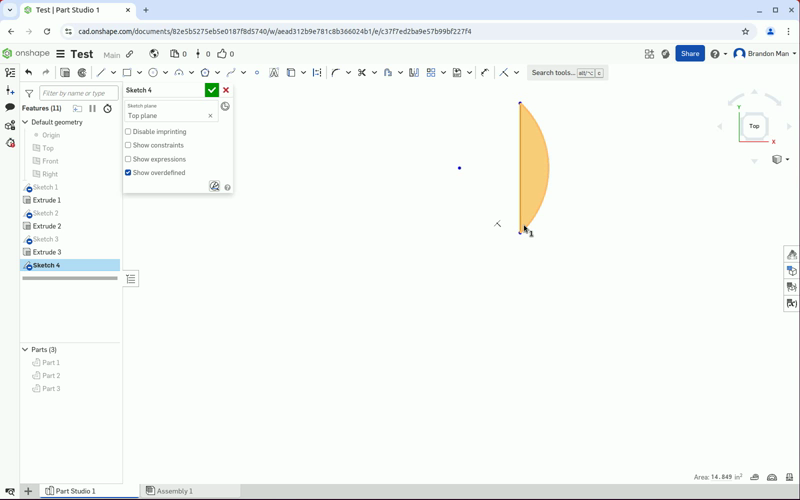
scroll(-6)
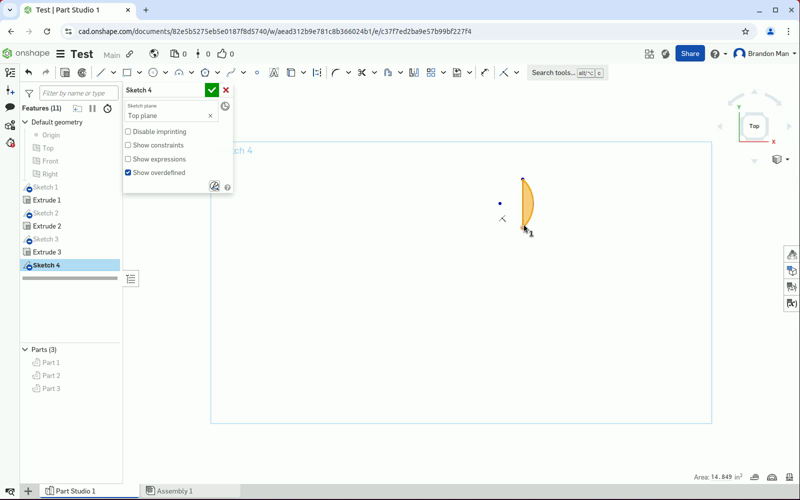
mouse_move(73, 352)
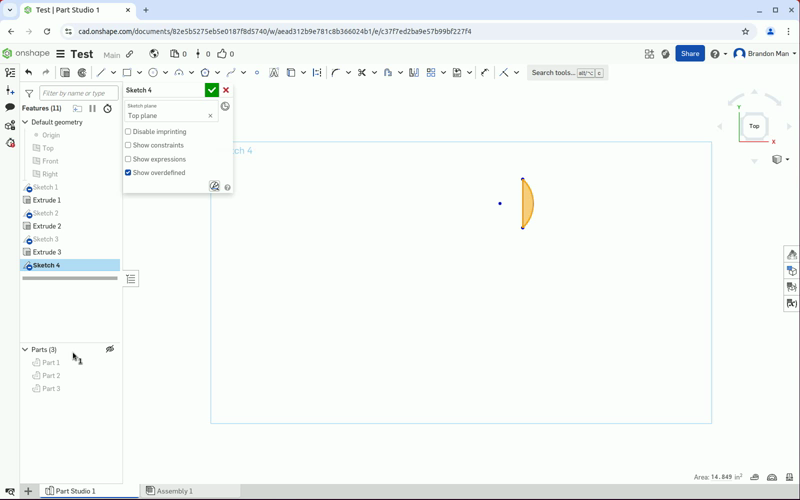
key(shift+y)
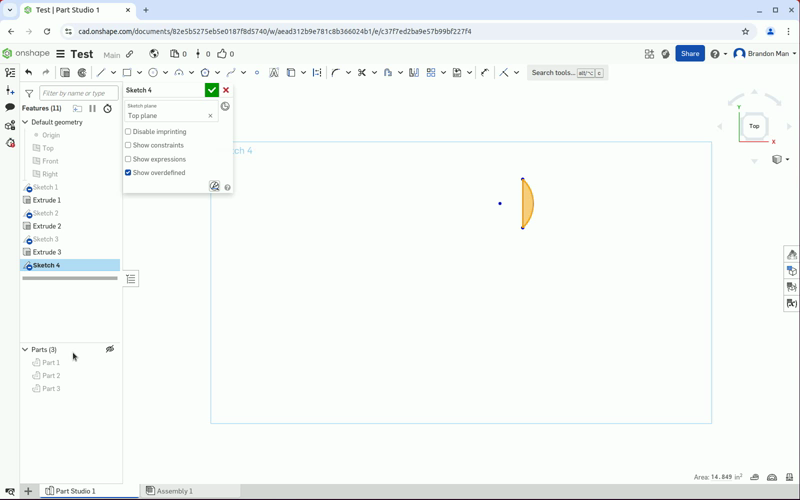
key(shift+e)
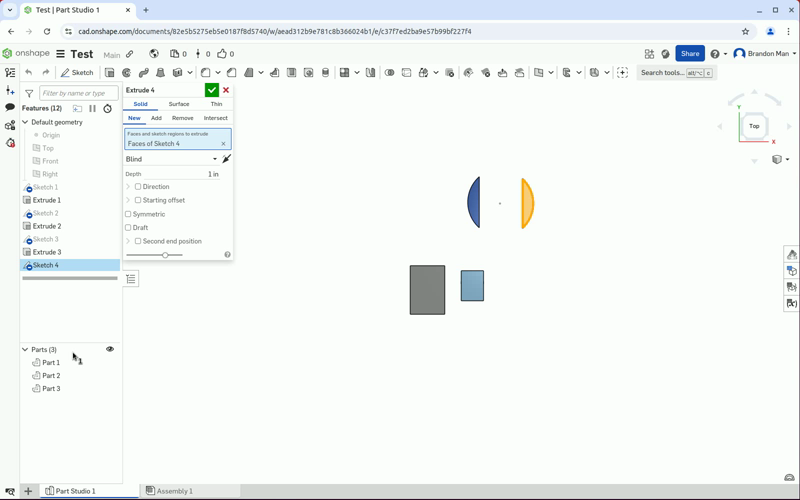
mouse_move(143, 106)
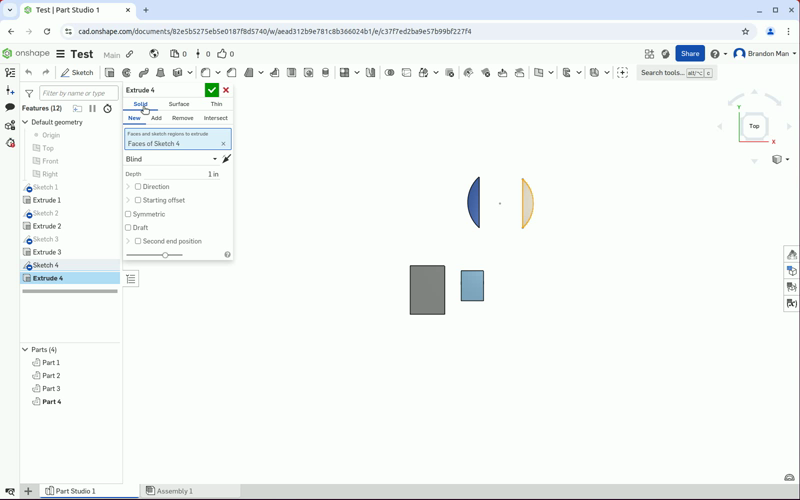
click(143, 106)
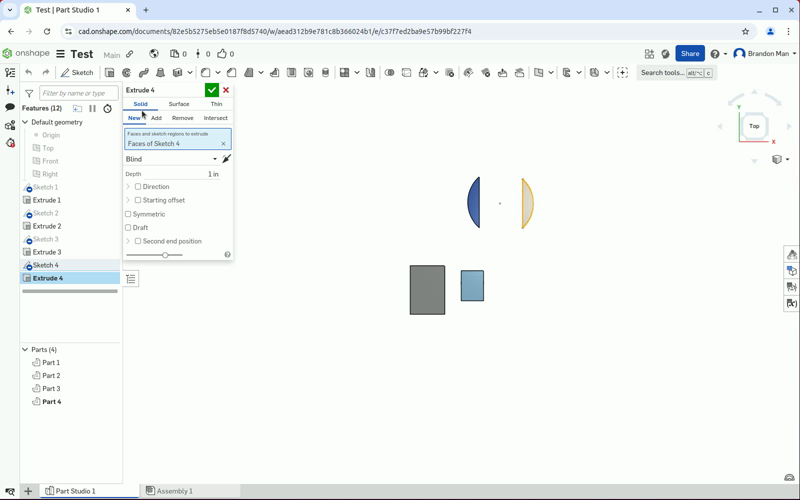
mouse_move(137, 120)
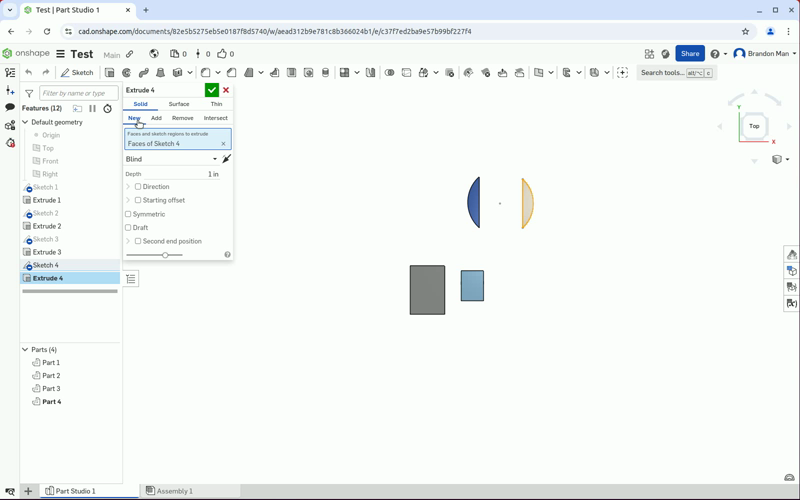
click(137, 120)
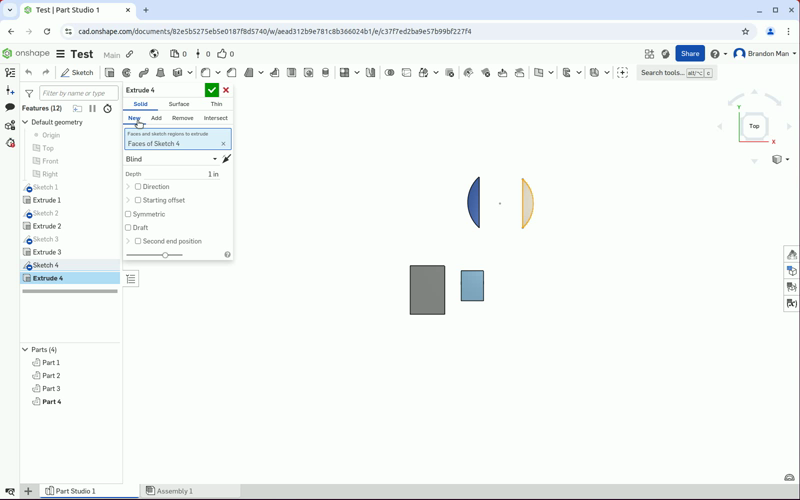
key(tab, 4)
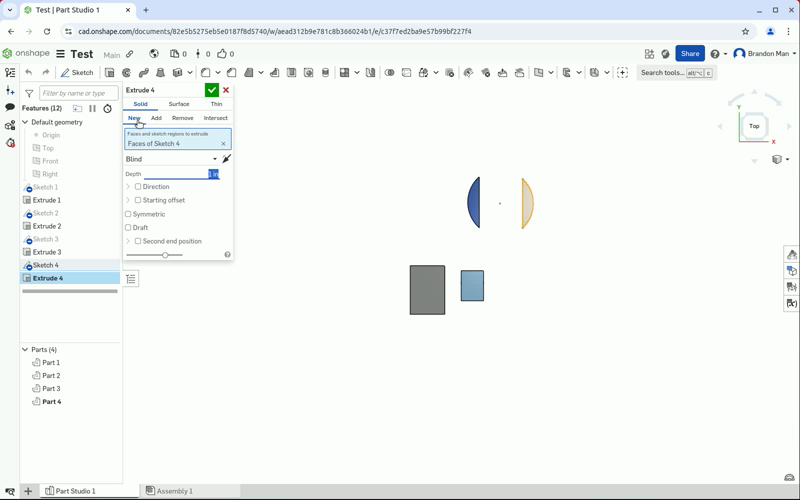
text(4.574)
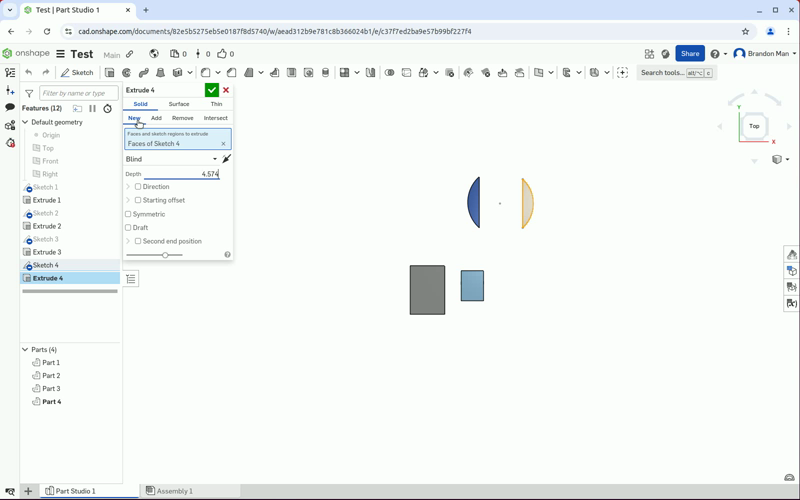
key(enter)
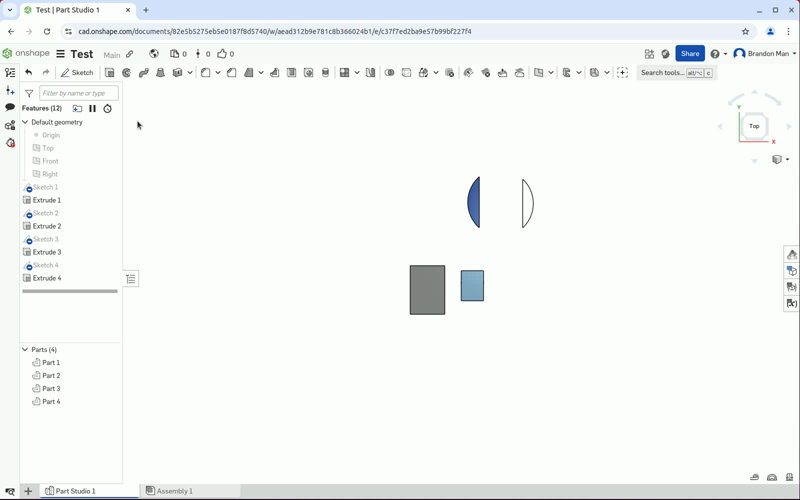
key(shift+h)
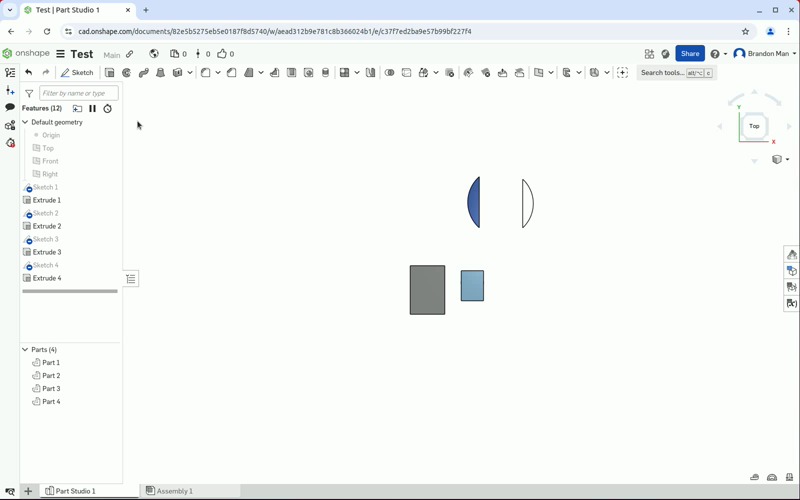
key(shift+h)
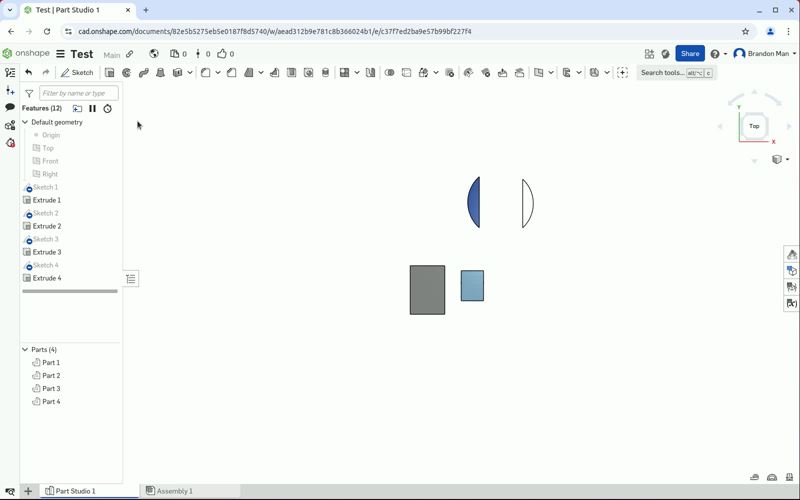
mouse_move(73, 189)
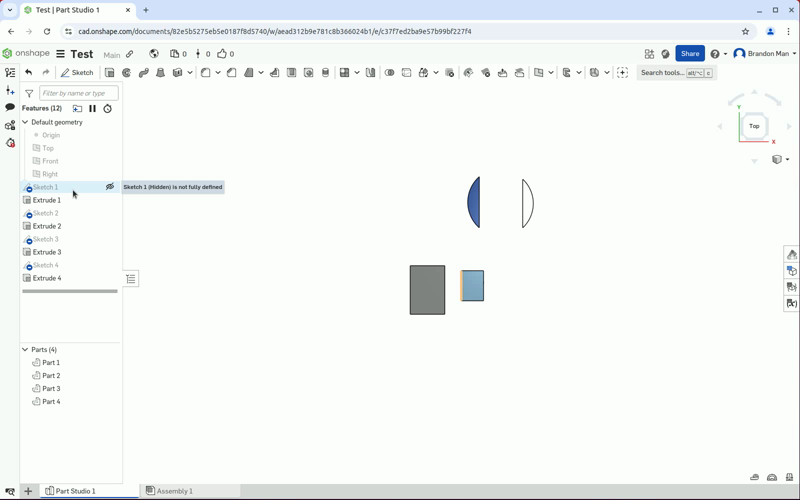
click(73, 189)
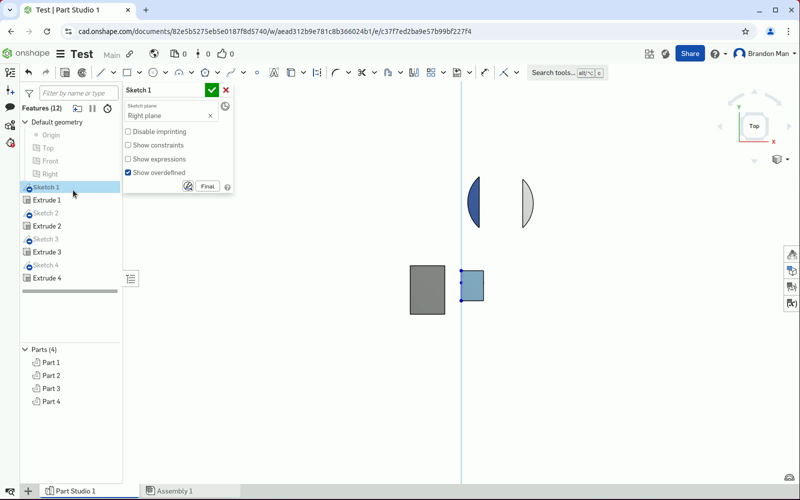
mouse_move(229, 92)
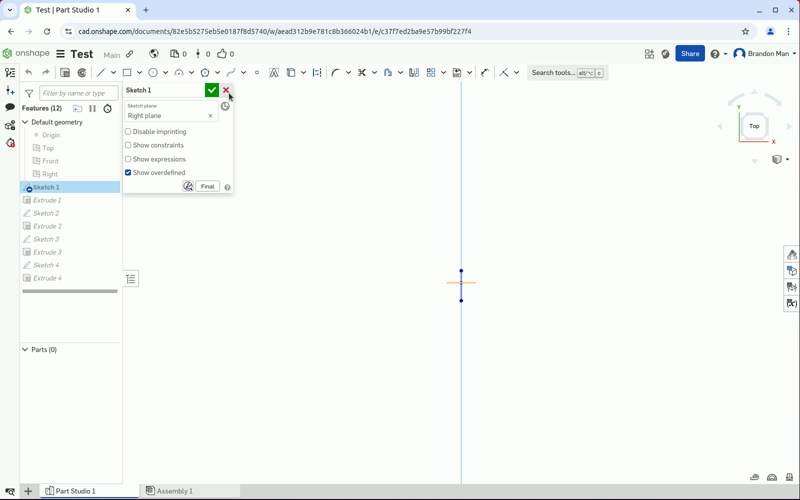
click(229, 92)
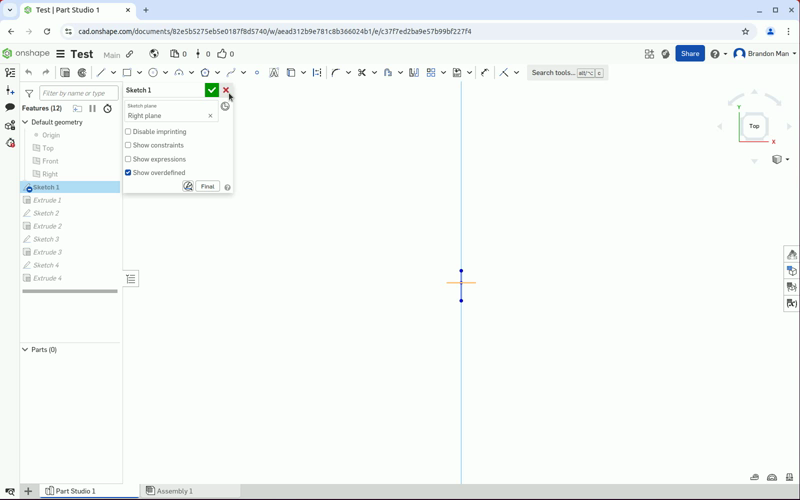
key(shift+s)
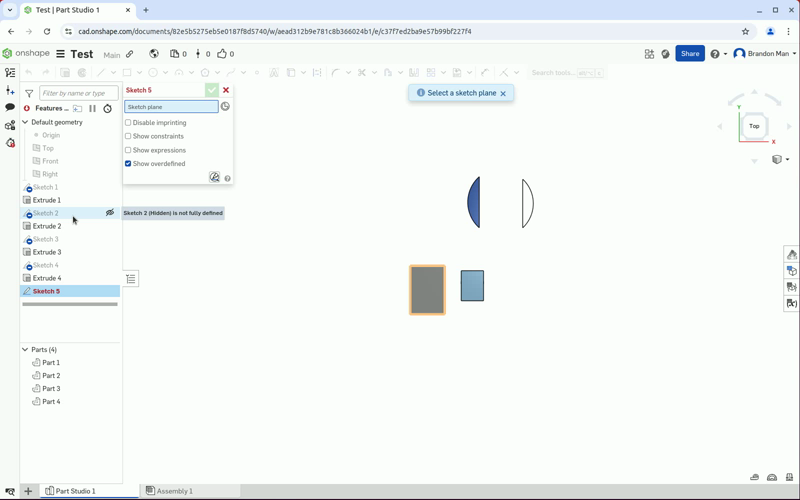
scroll(3)
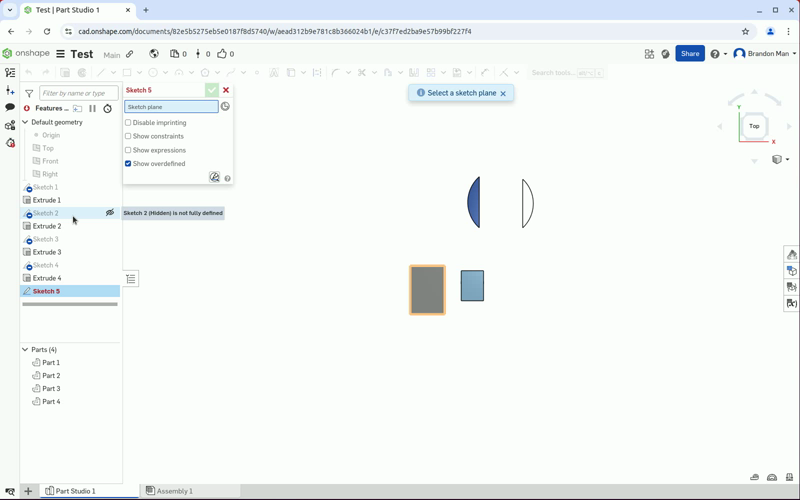
mouse_move(73, 150)
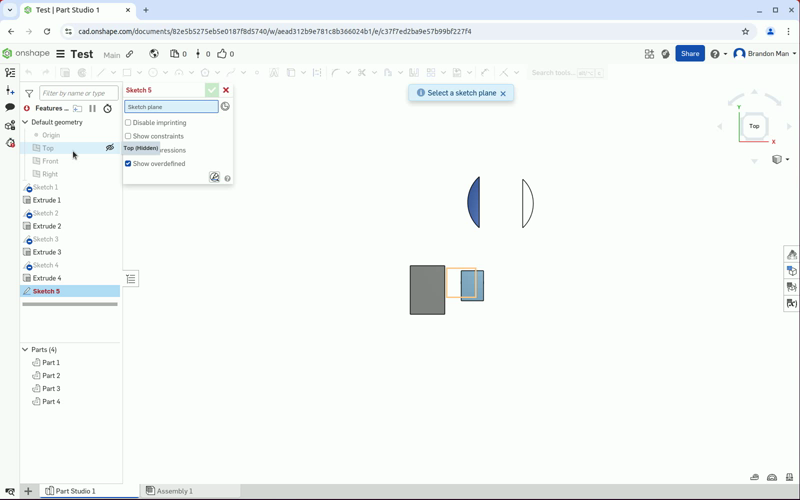
click(73, 150)
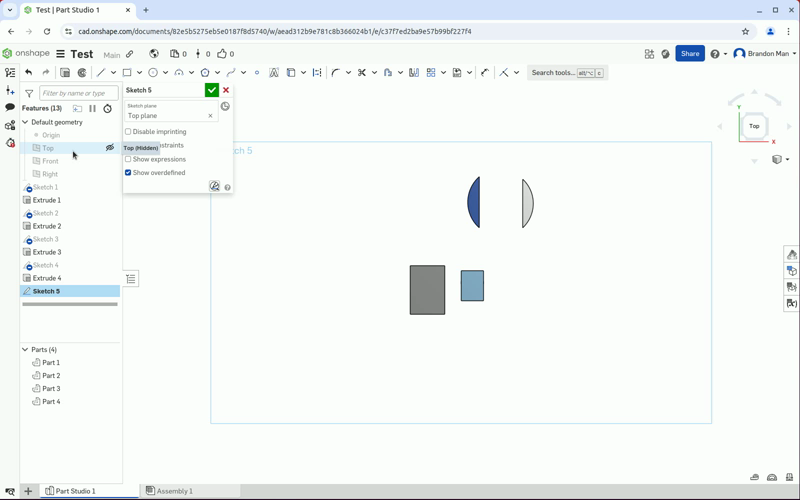
mouse_move(73, 352)
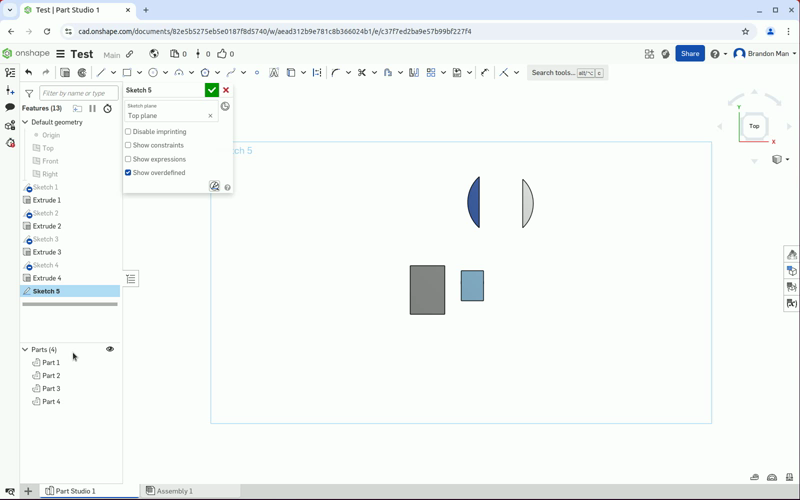
key(y)
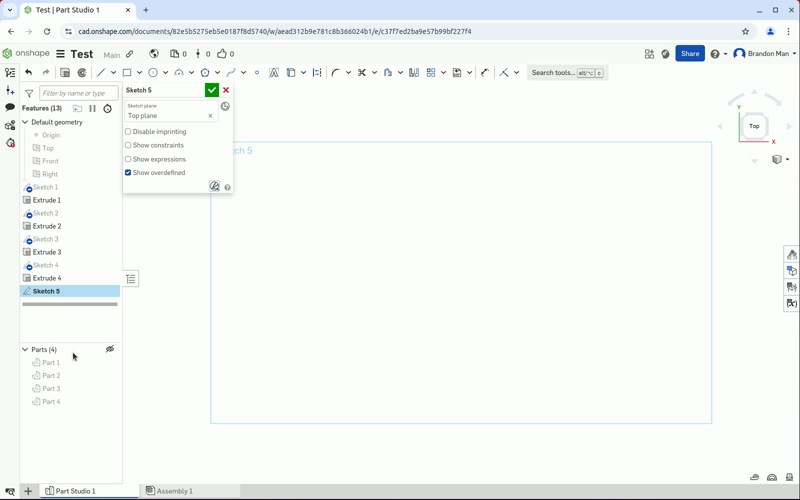
key(a)
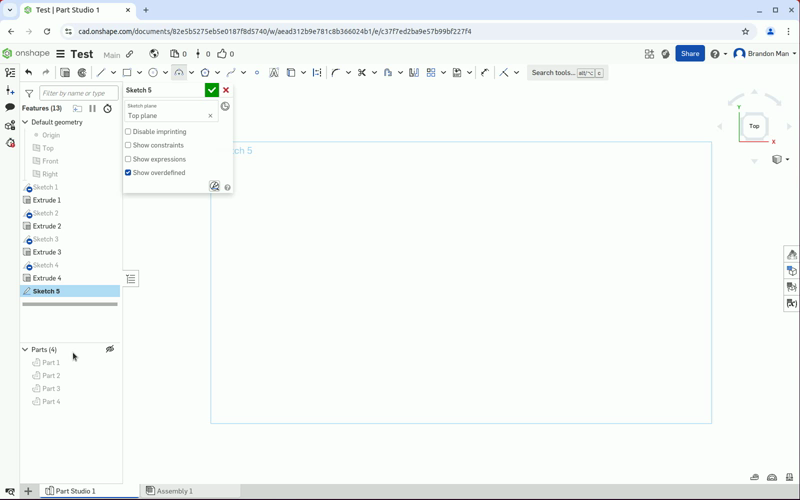
key_down(shift)
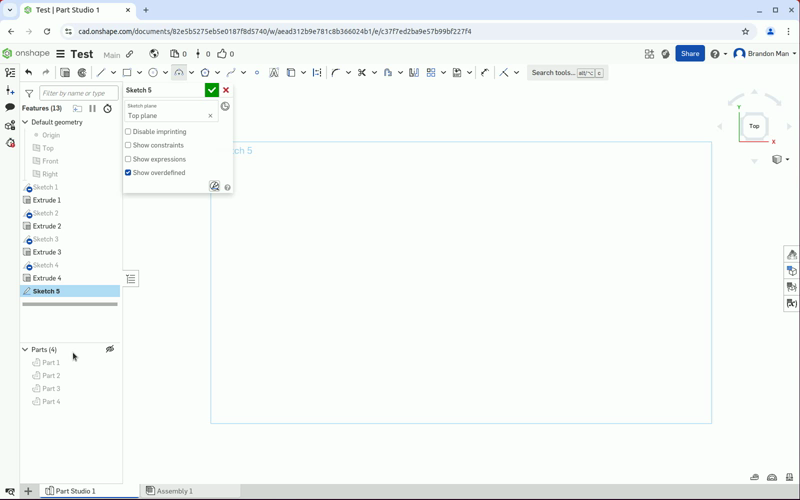
mouse_move(479, 227)
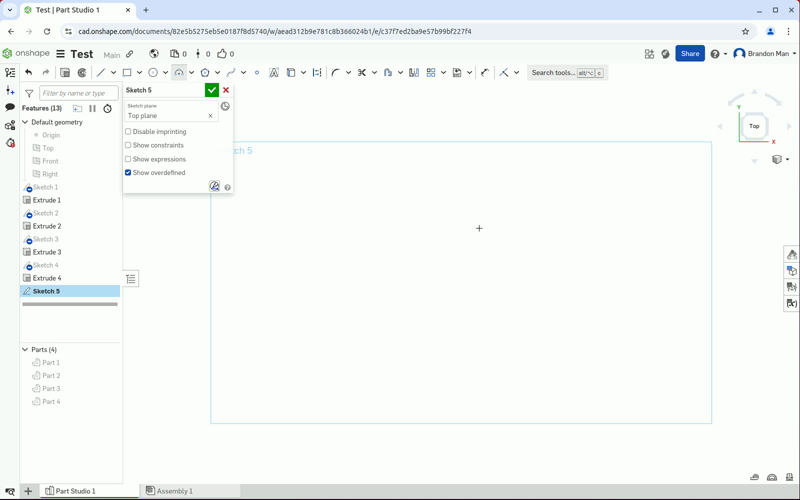
click(479, 227)
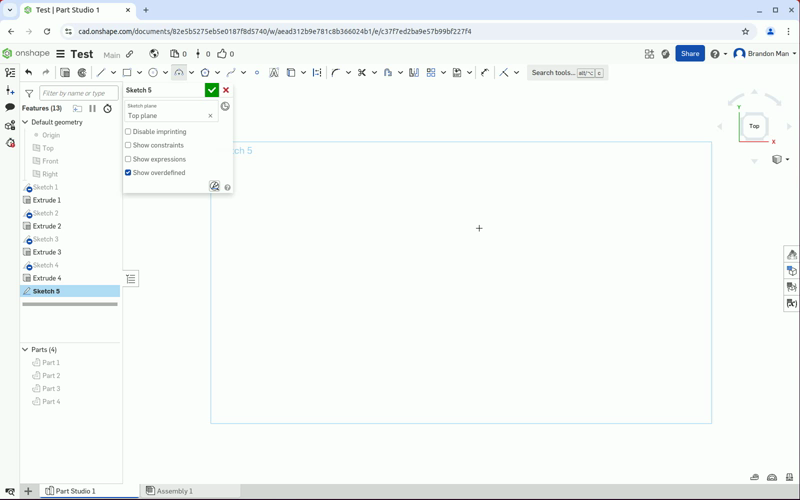
key_up(shift)
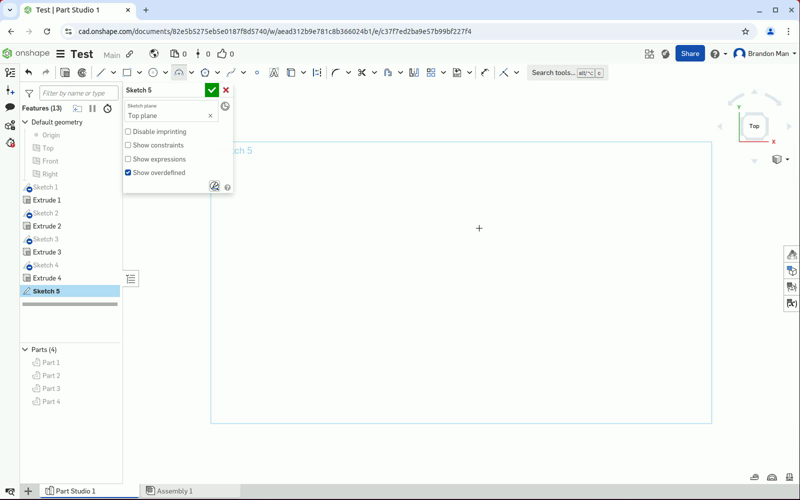
key_down(shift)
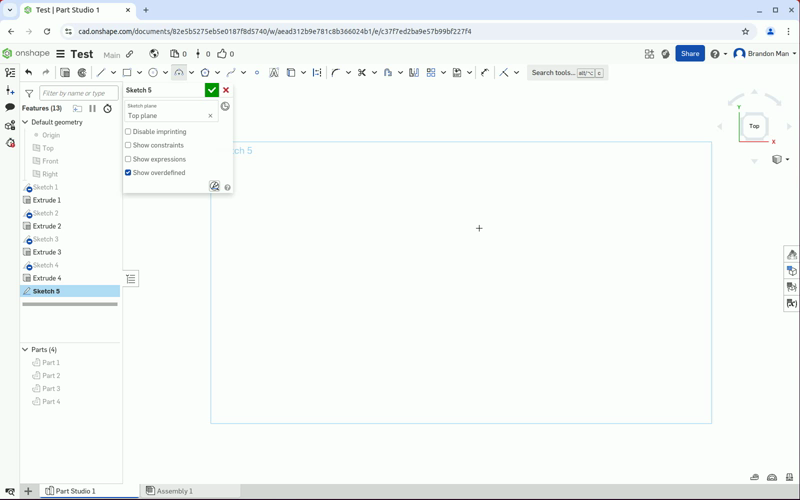
mouse_move(522, 227)
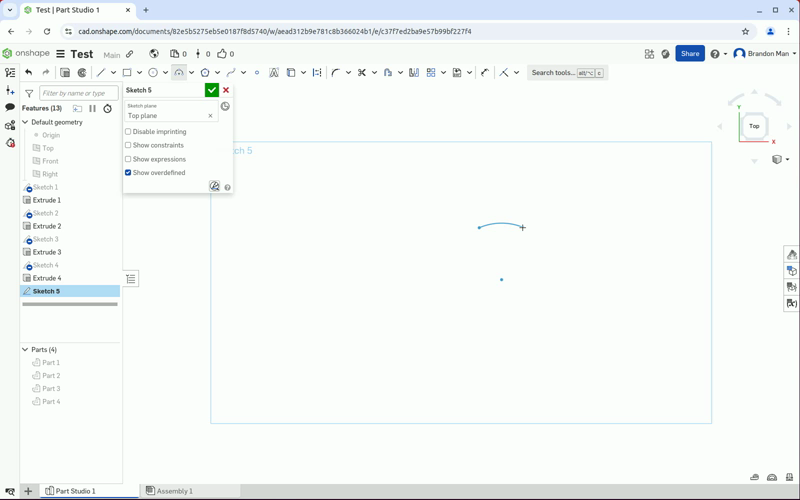
click(522, 227)
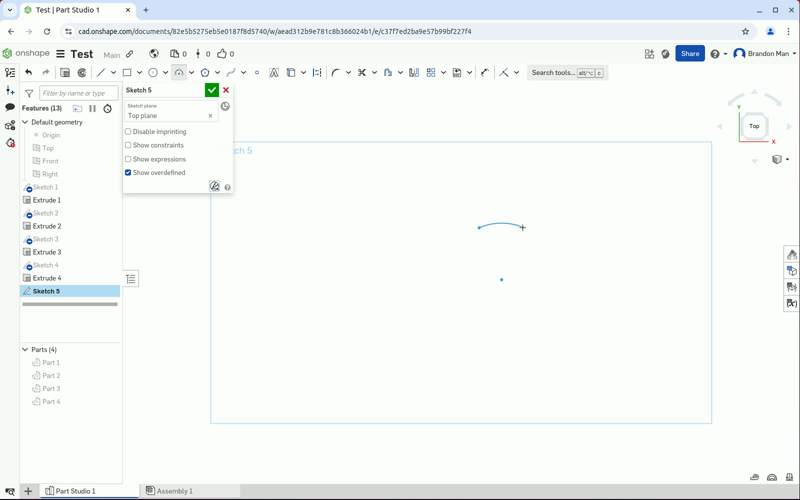
mouse_move(501, 235)
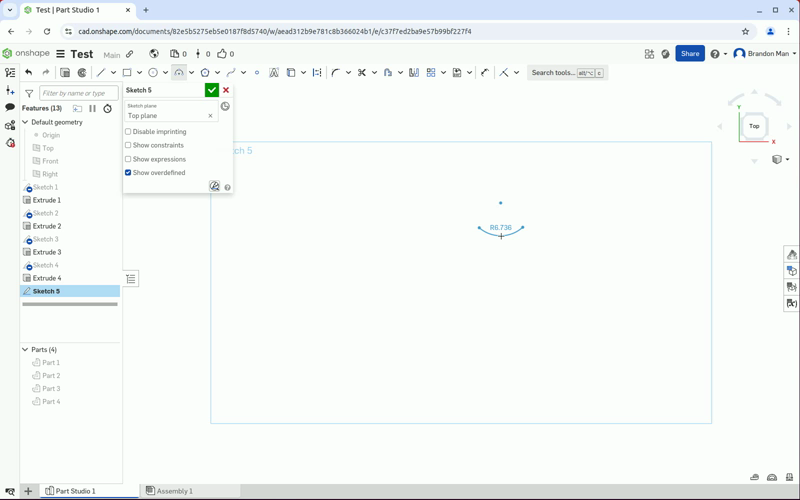
click(501, 235)
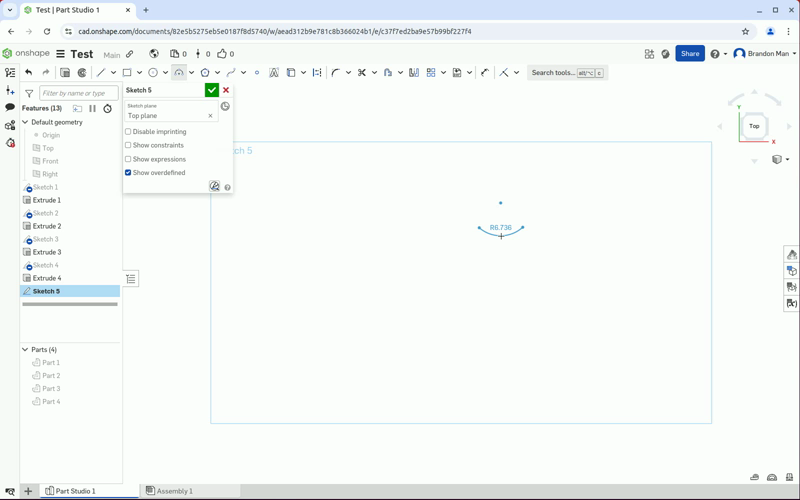
key_up(shift)
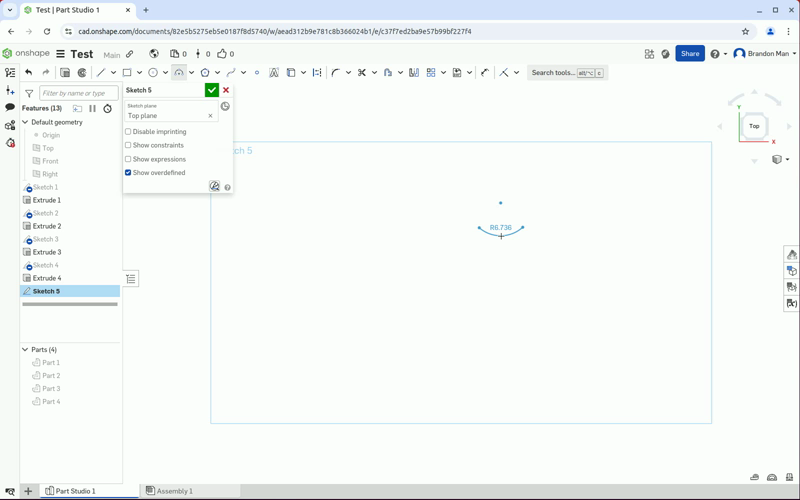
key(esc)
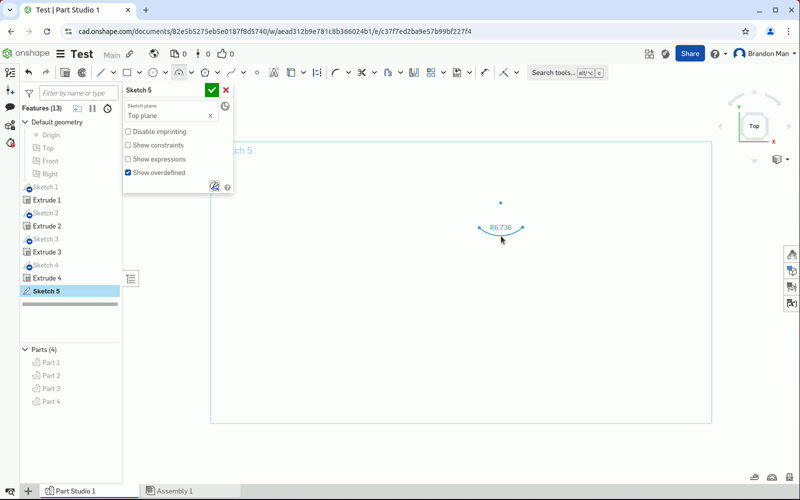
key(l)
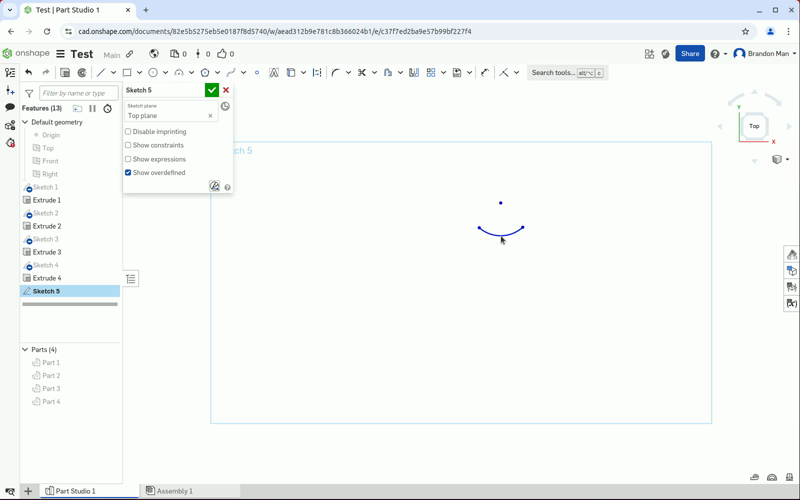
mouse_move(522, 227)
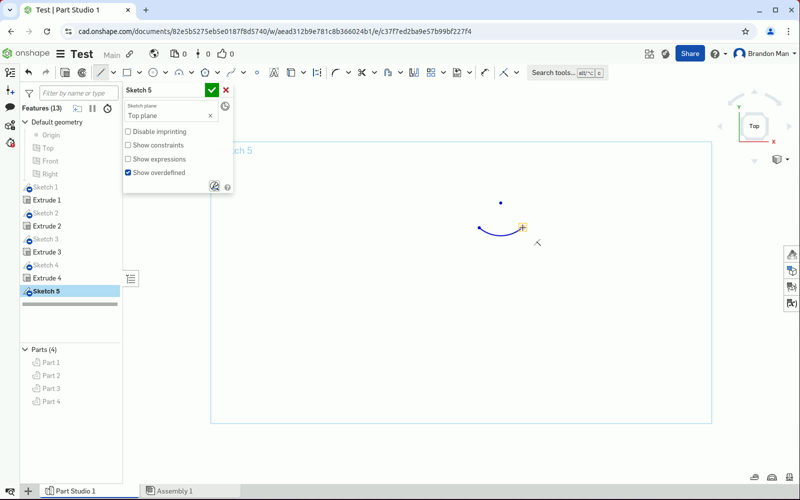
click(522, 227)
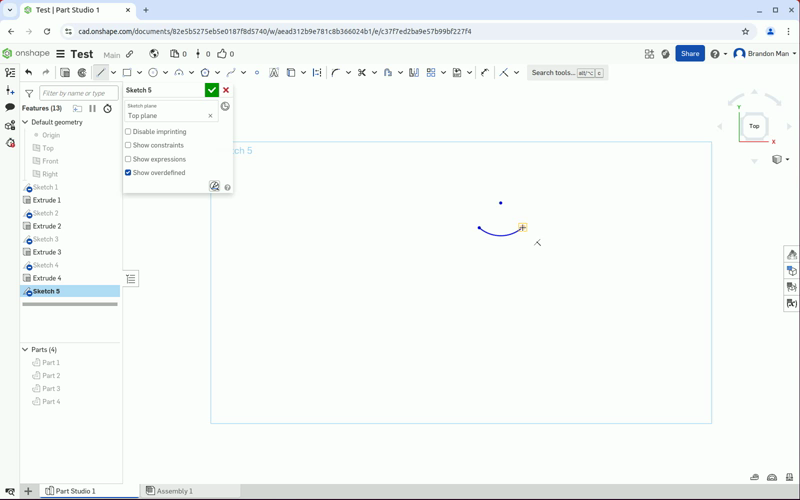
key_down(shift)
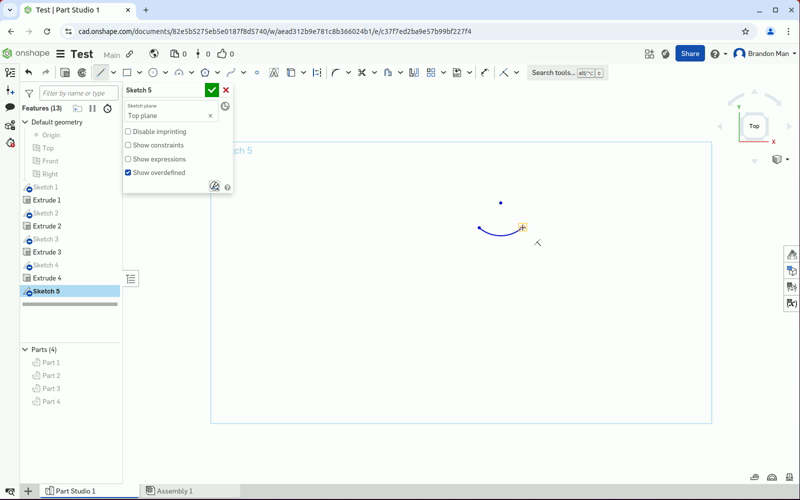
mouse_move(552, 227)
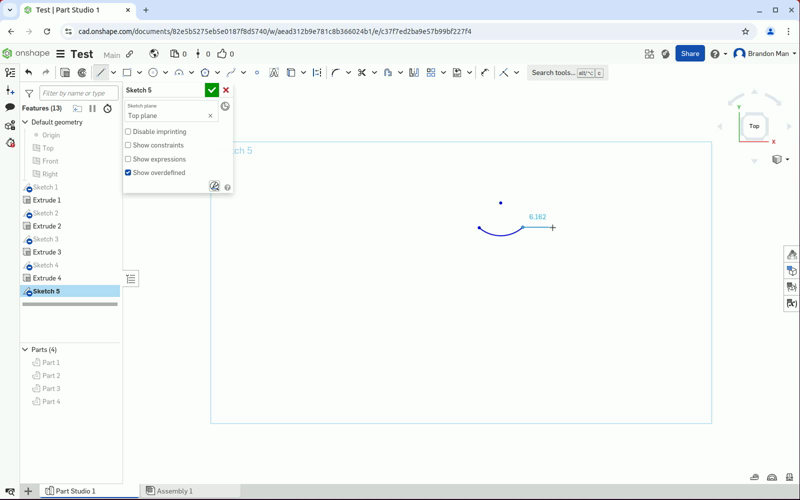
mouse_move(522, 178)
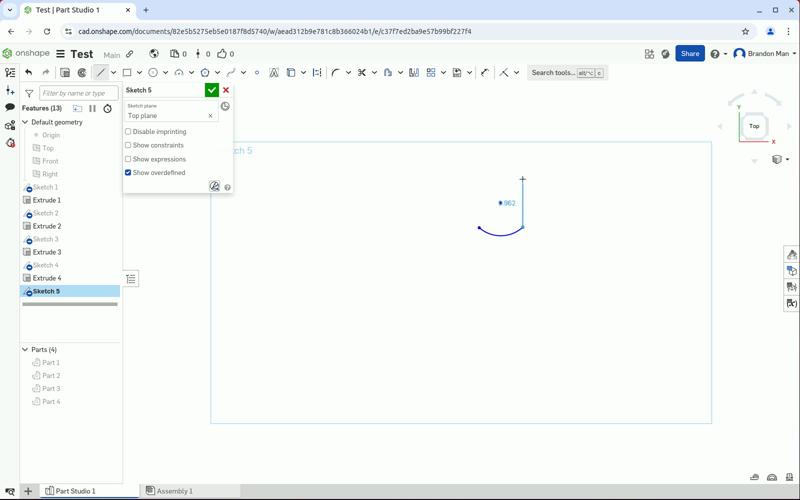
click(522, 178)
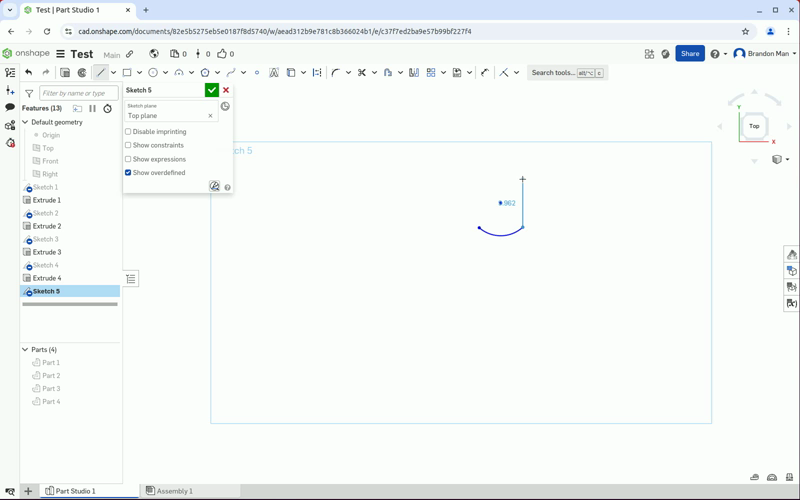
key_up(shift)
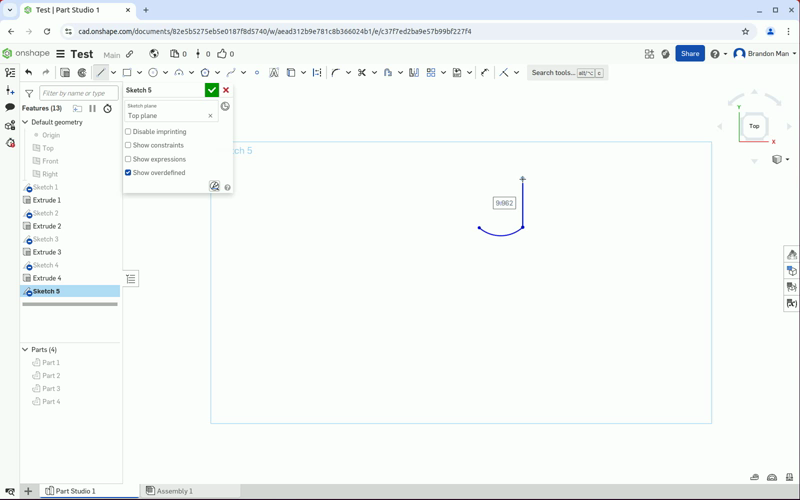
key(esc)
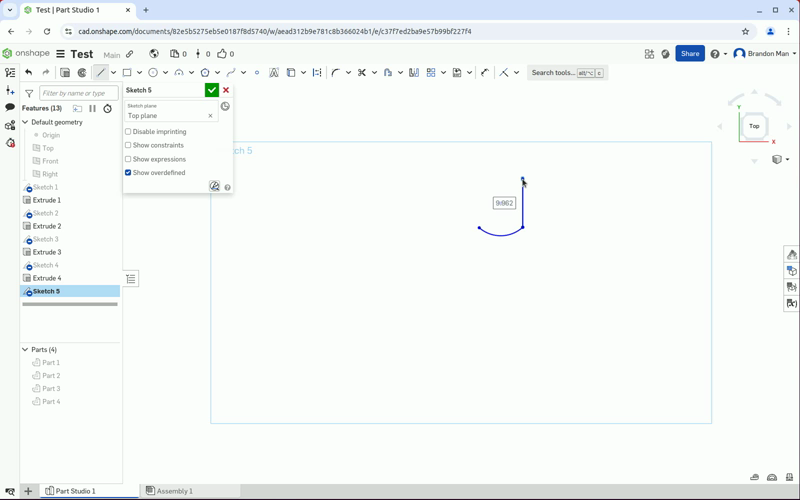
key(a)
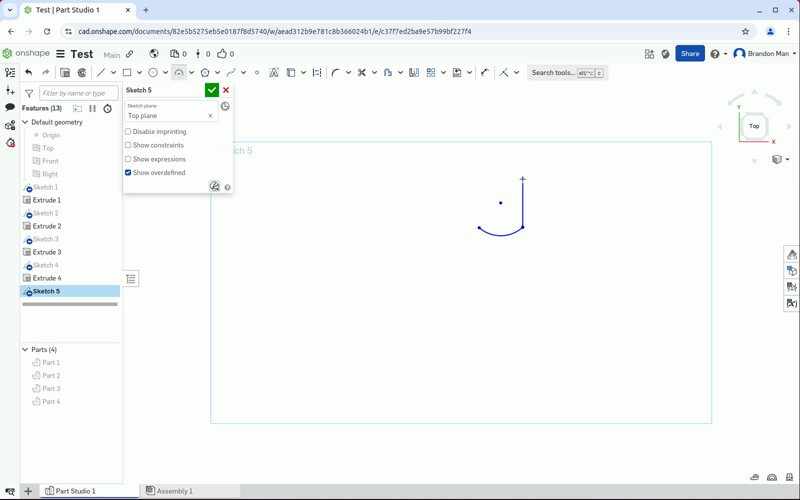
mouse_move(522, 178)
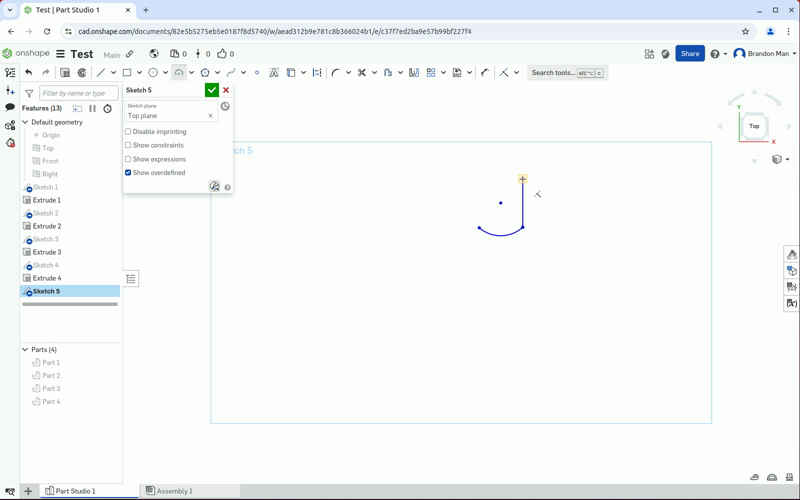
click(522, 178)
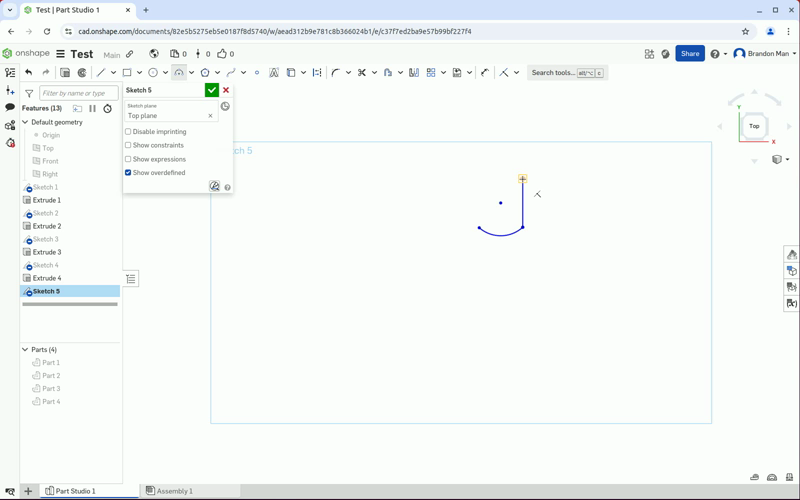
key_down(shift)
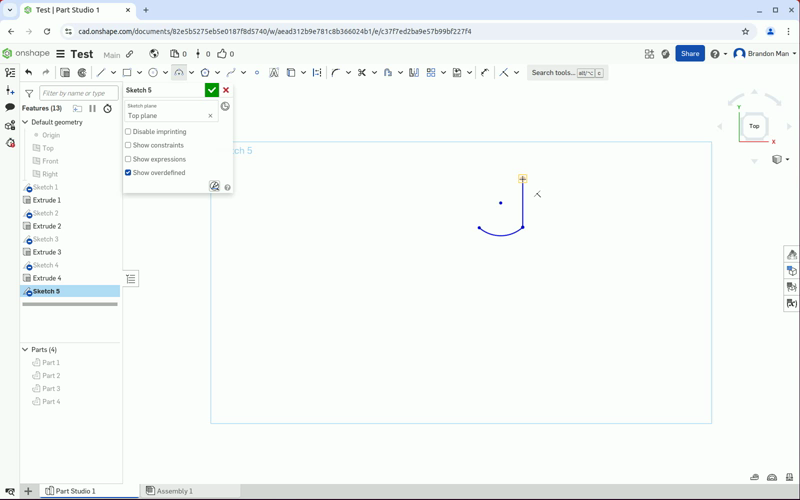
mouse_move(479, 177)
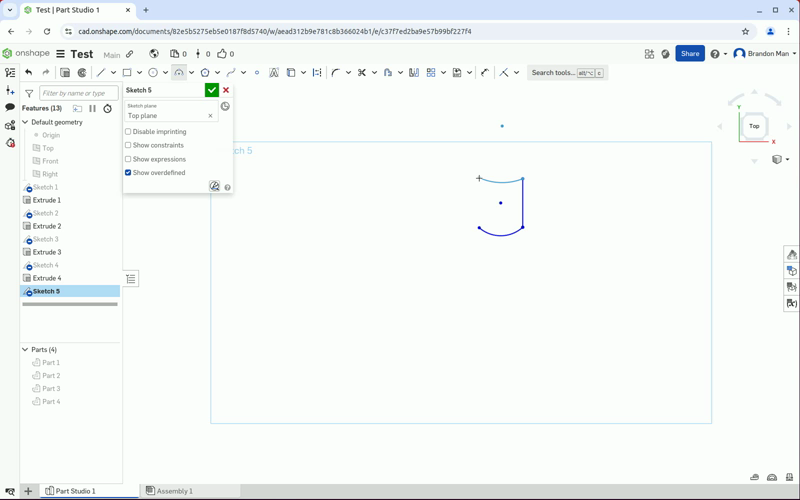
click(479, 177)
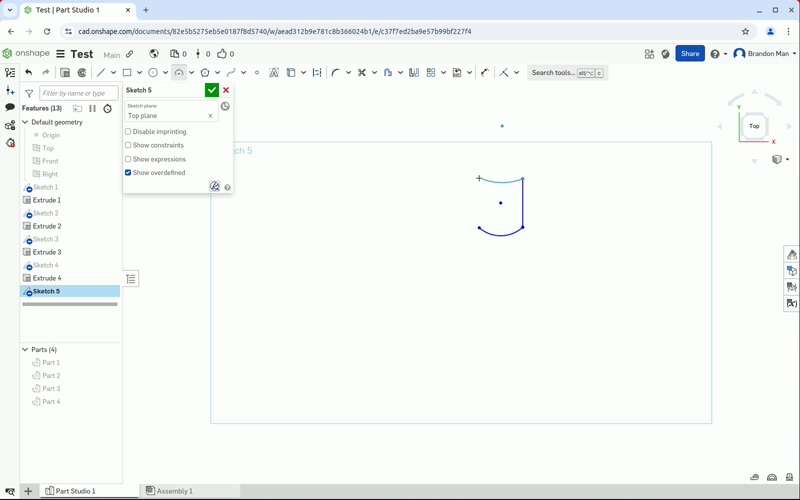
mouse_move(501, 169)
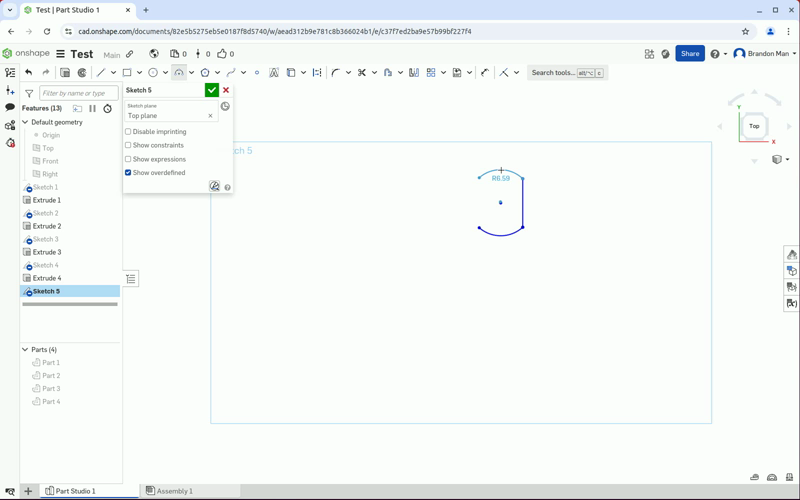
click(501, 169)
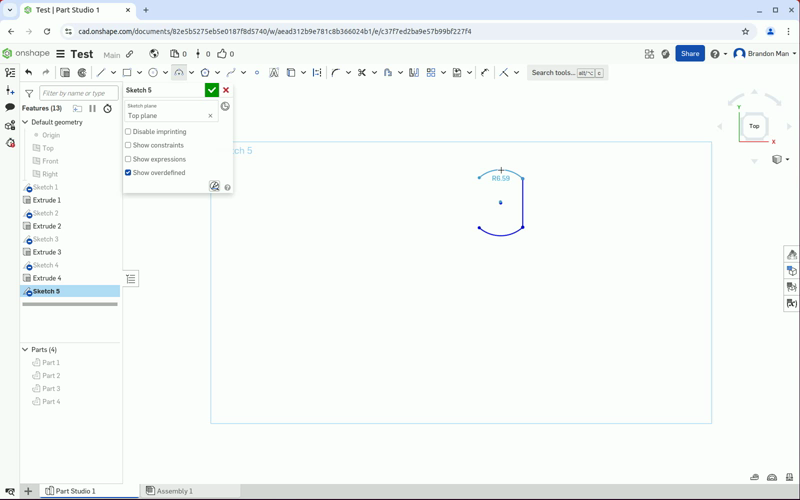
key_up(shift)
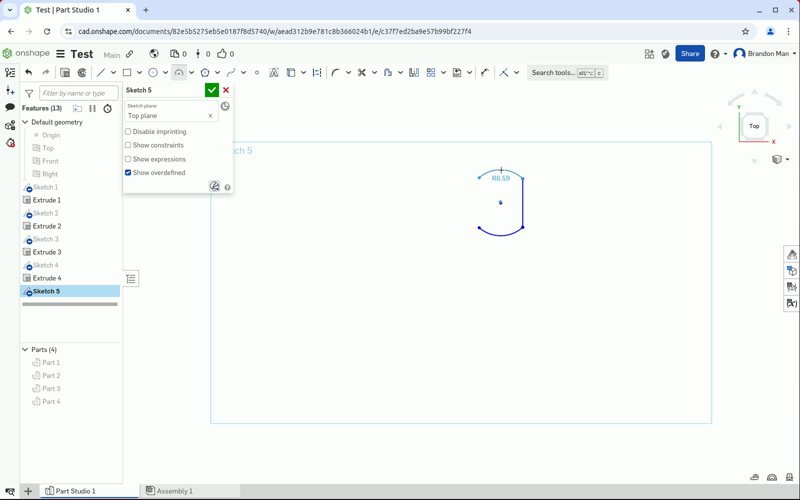
key(esc)
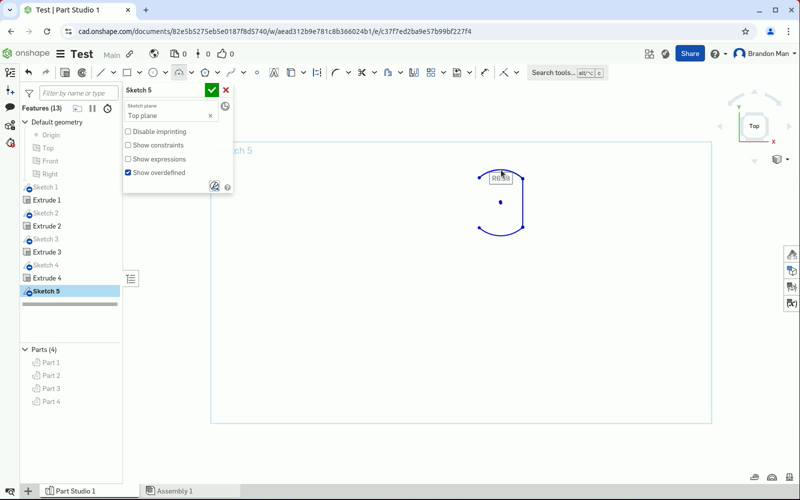
key(l)
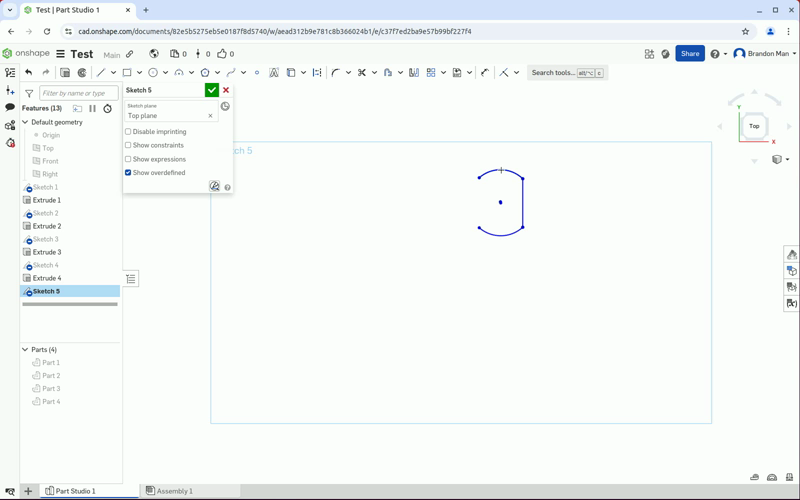
mouse_move(479, 177)
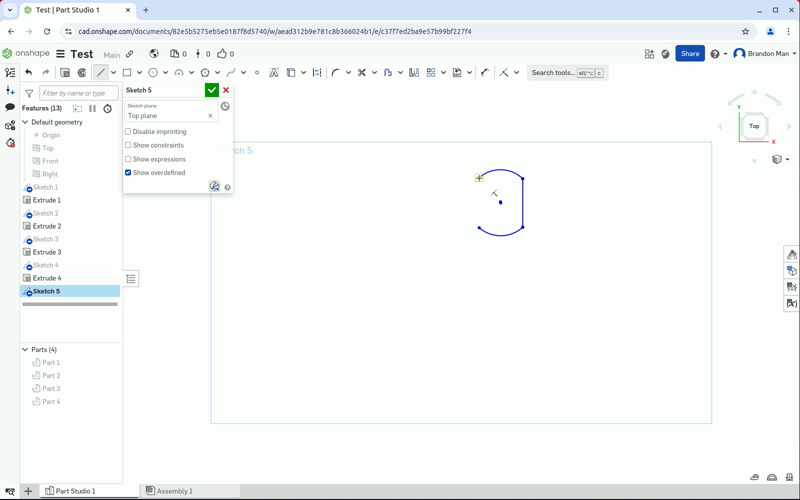
click(479, 177)
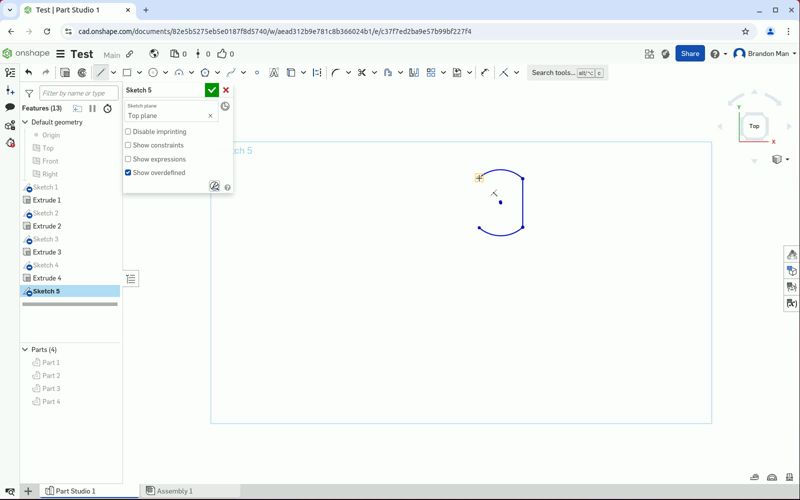
mouse_move(509, 177)
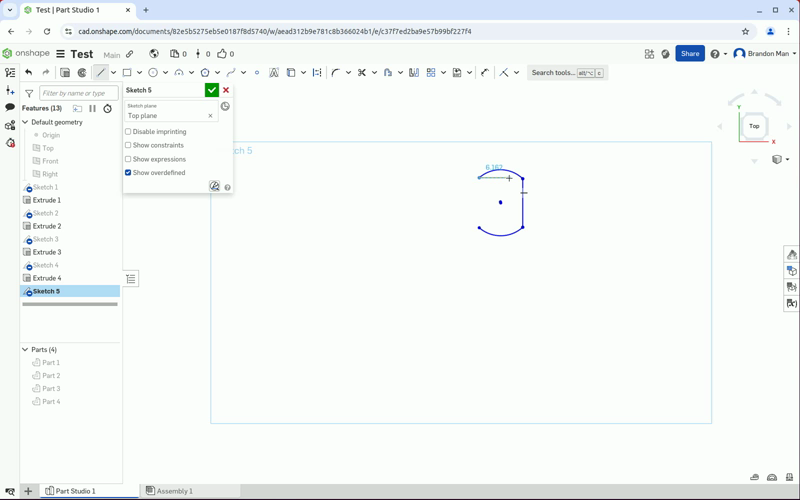
key_down(shift)
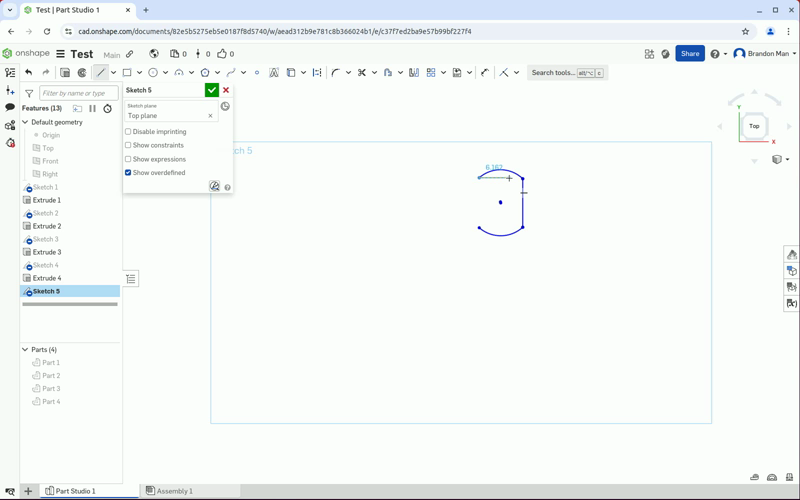
mouse_move(479, 227)
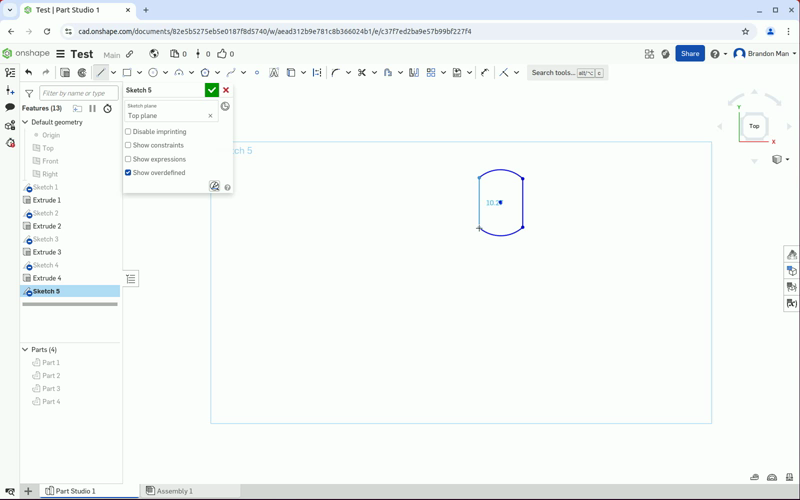
key_up(shift)
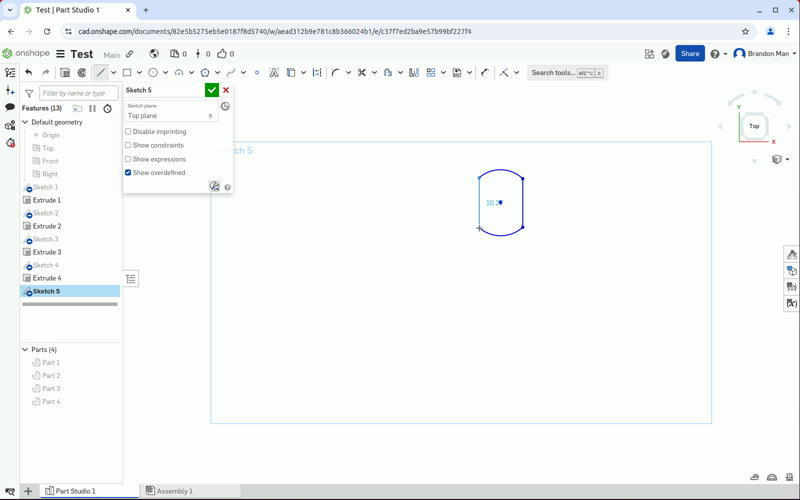
click(479, 227)
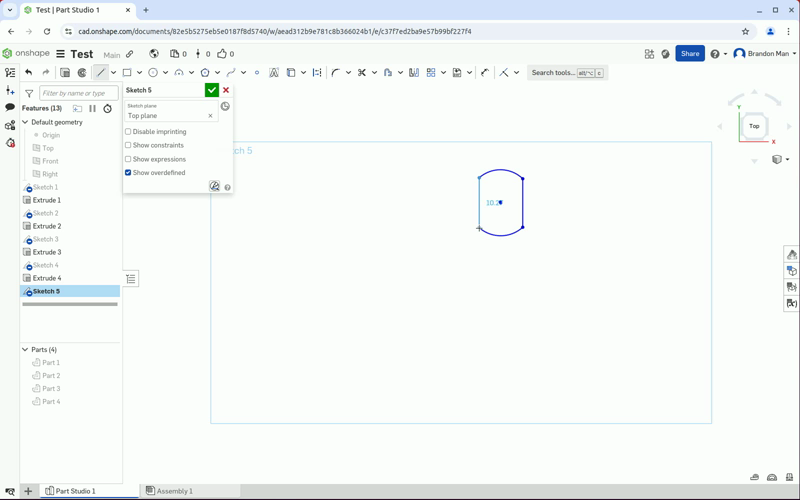
key(esc)
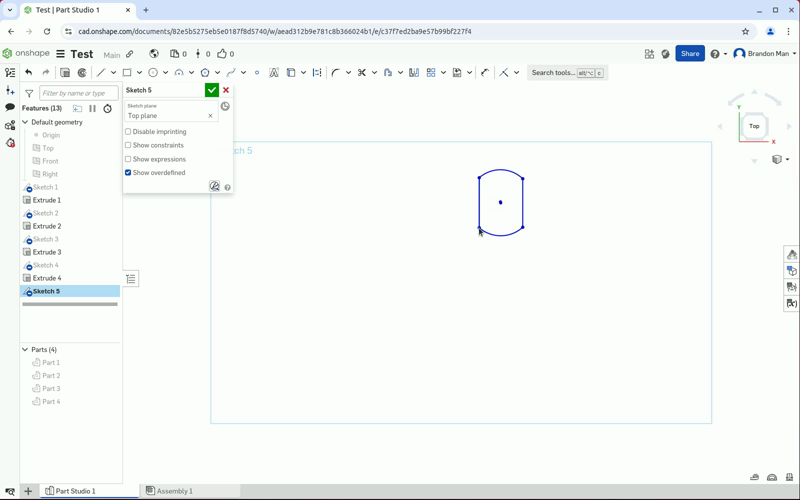
mouse_move(502, 191)
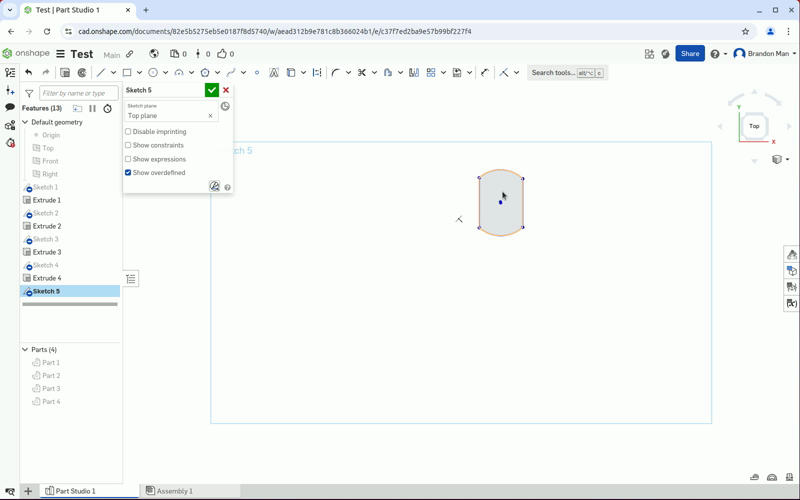
click(502, 191)
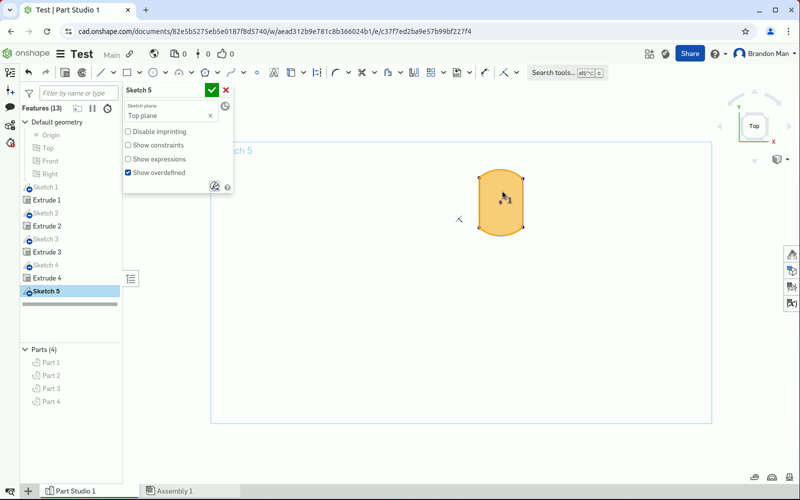
mouse_move(73, 352)
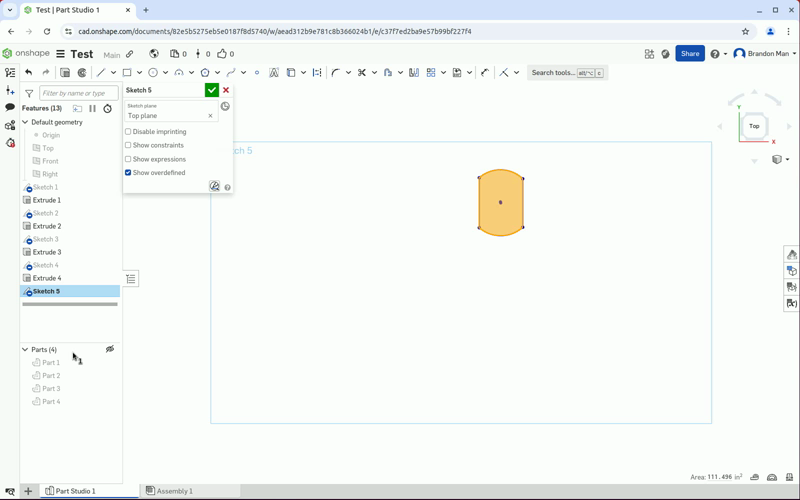
key(shift+y)
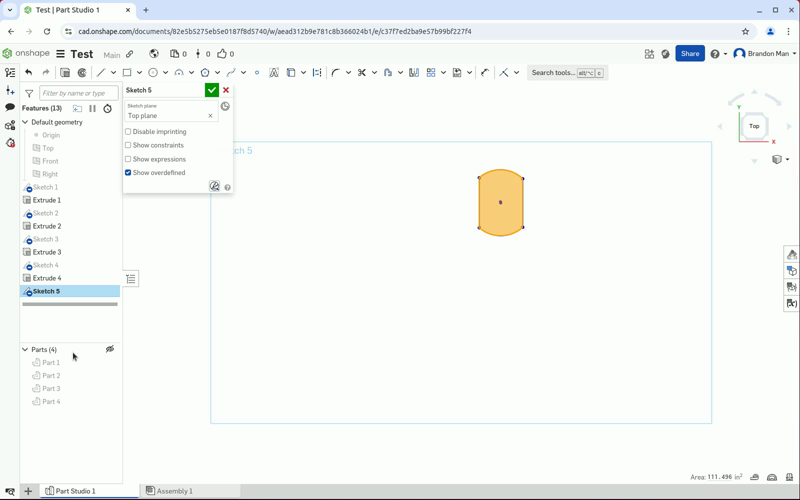
key(shift+e)
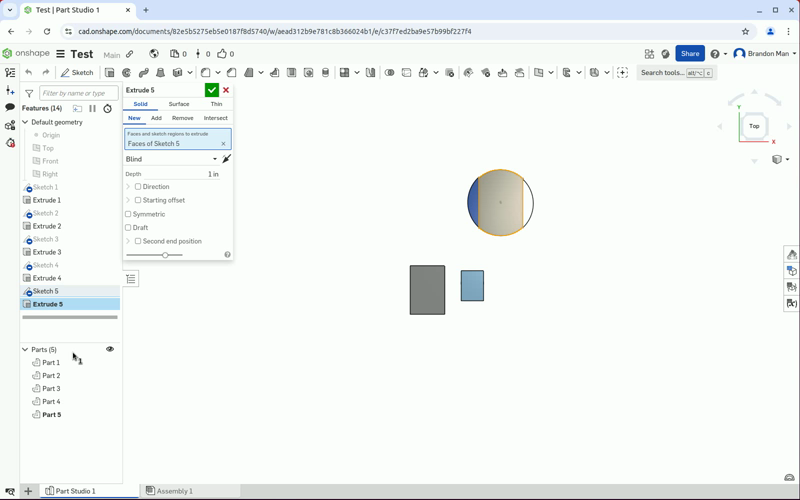
mouse_move(143, 106)
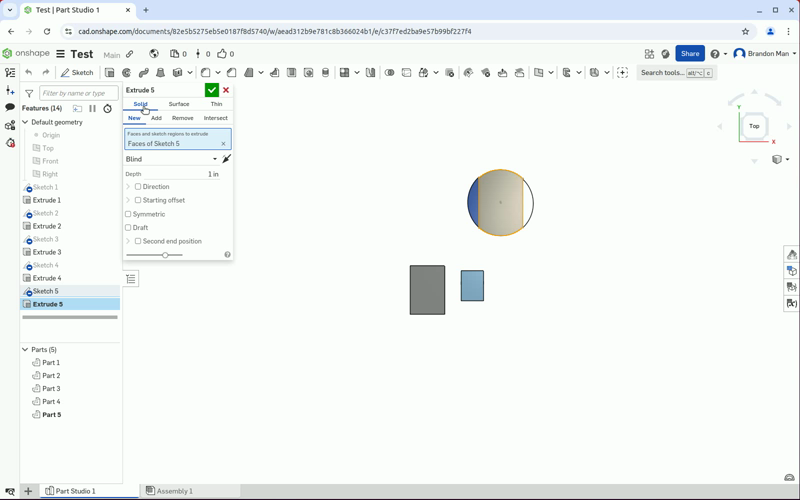
click(143, 106)
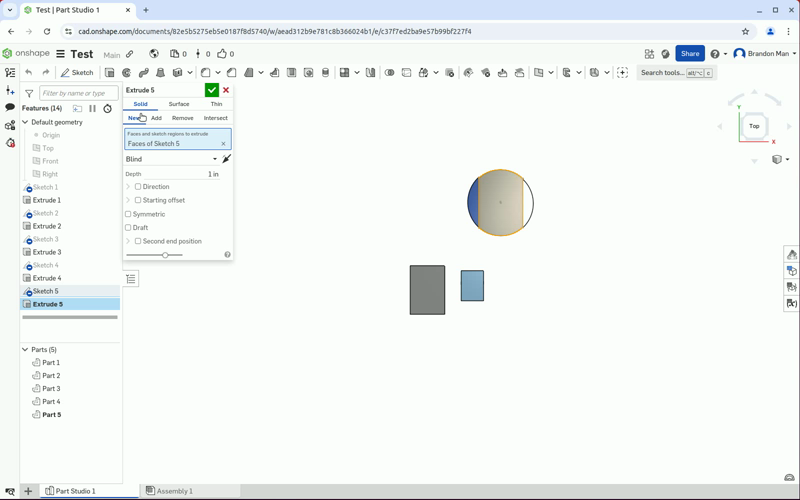
mouse_move(137, 120)
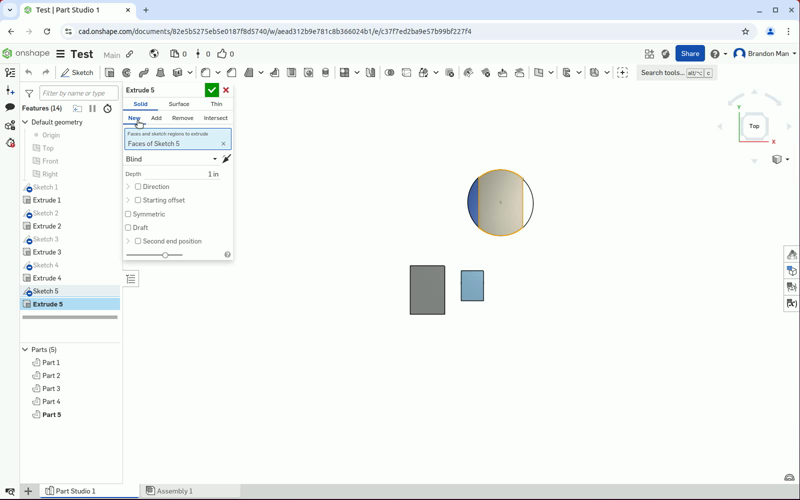
click(137, 120)
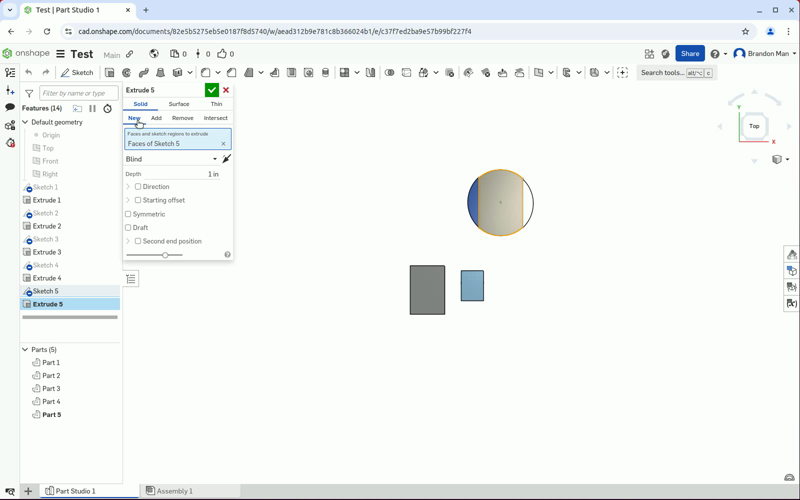
key(tab, 4)
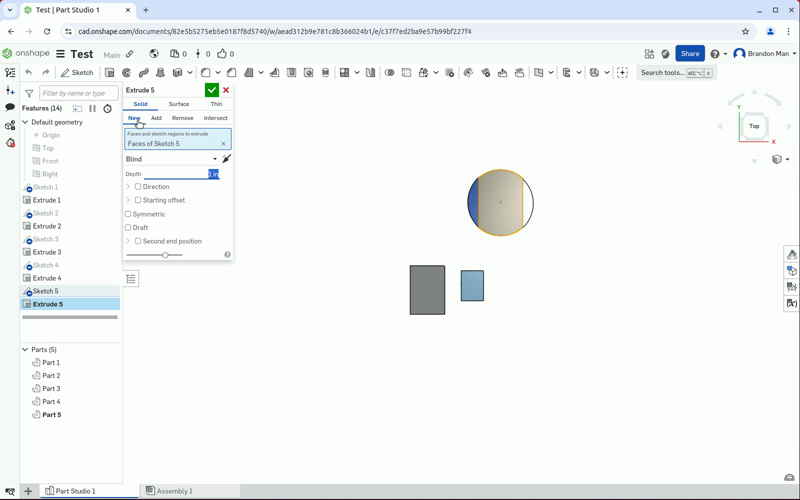
text(4.574)
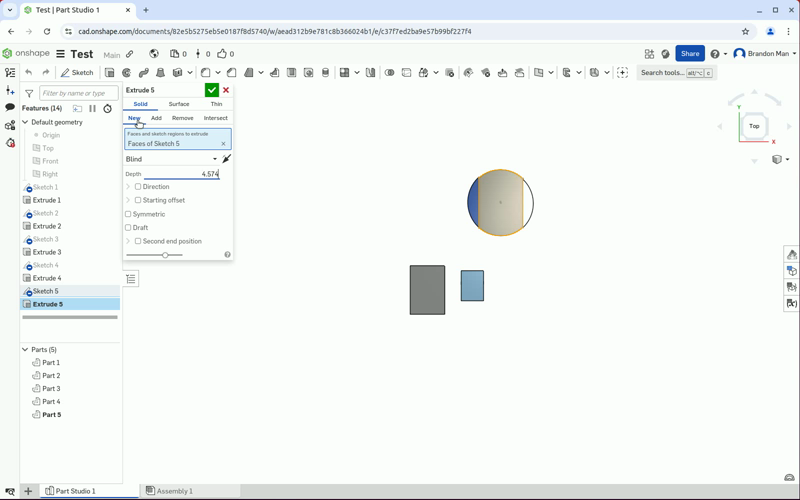
key(enter)
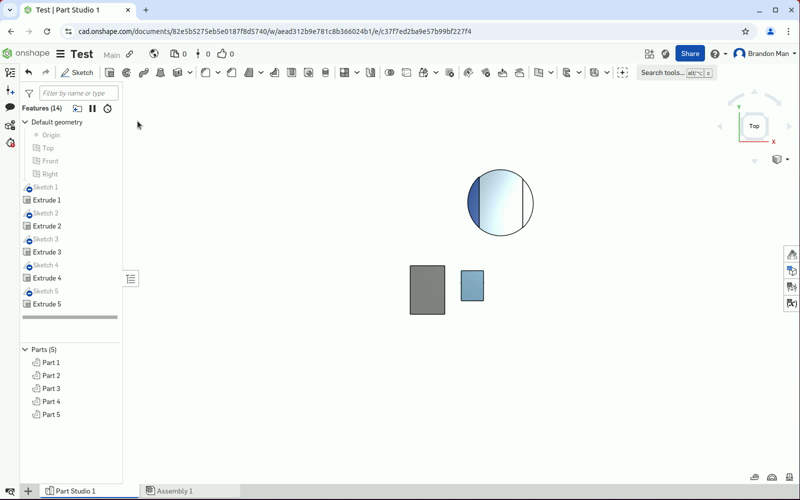
key(shift+h)
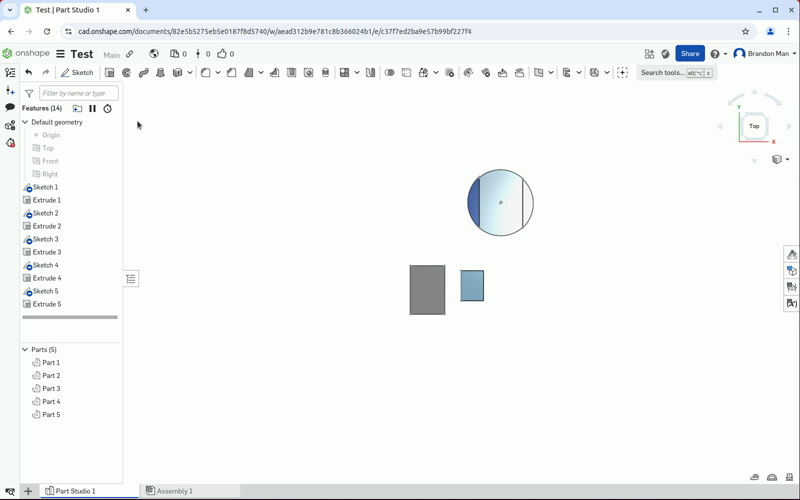
key(shift+h)
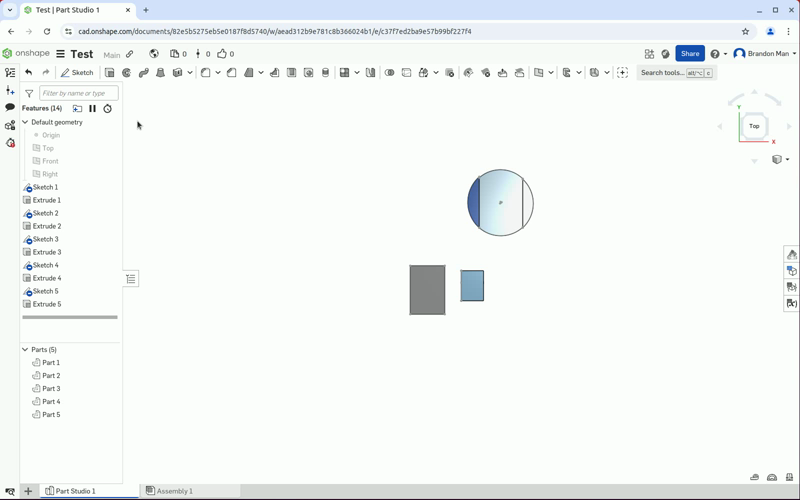
key(shift+7)
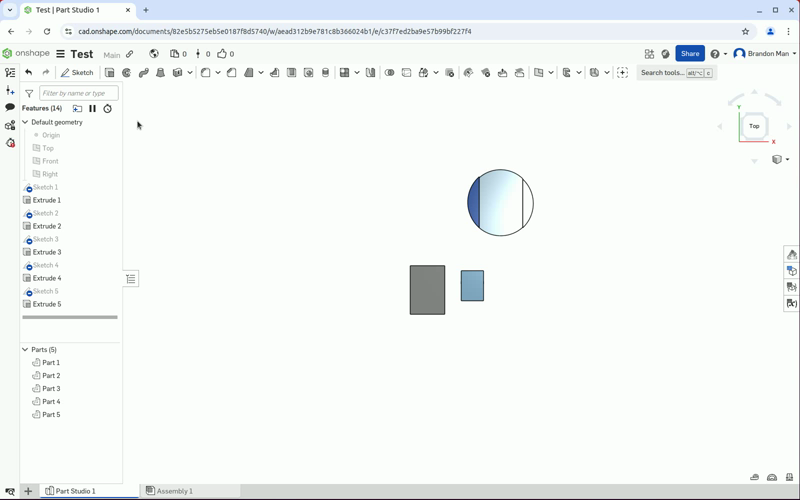
key(up, 3)
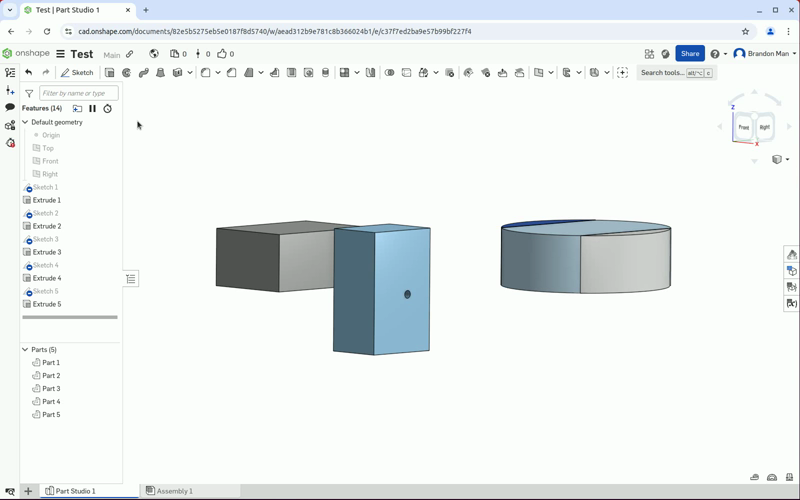
key(left, 3)
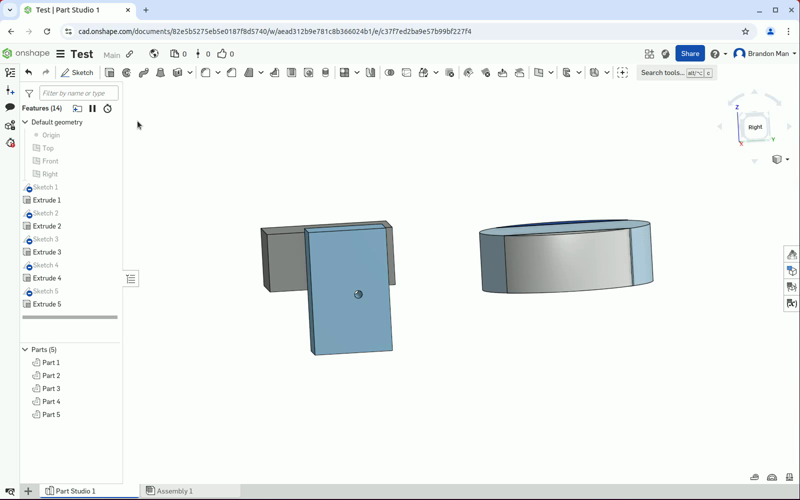
key(right, 3)
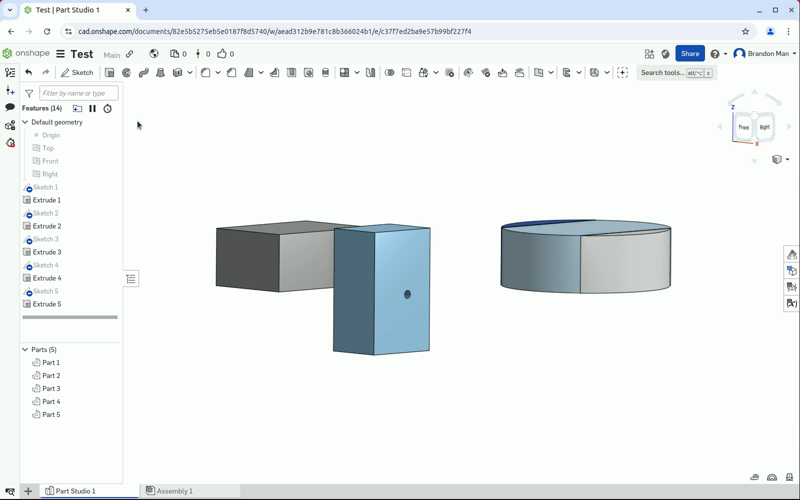
key(down, 3)
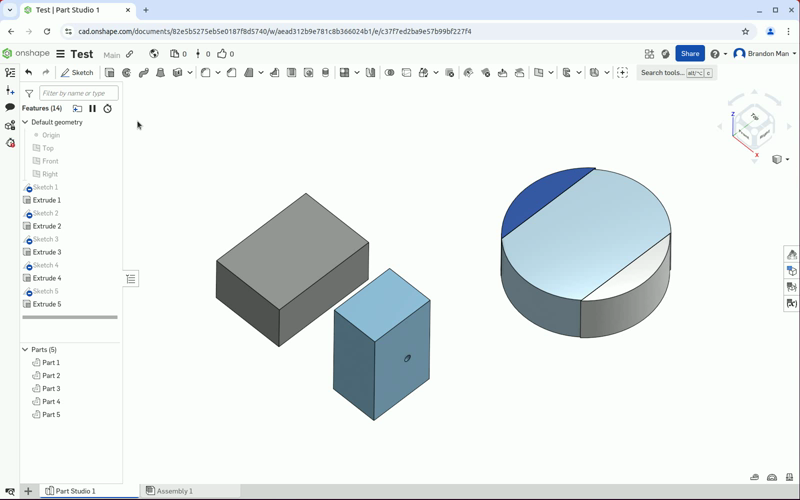
mouse_move(73, 189)
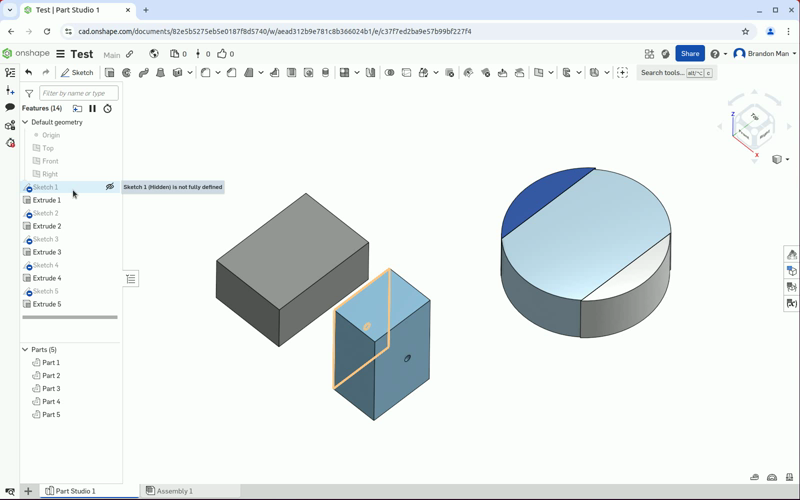
click(73, 189)